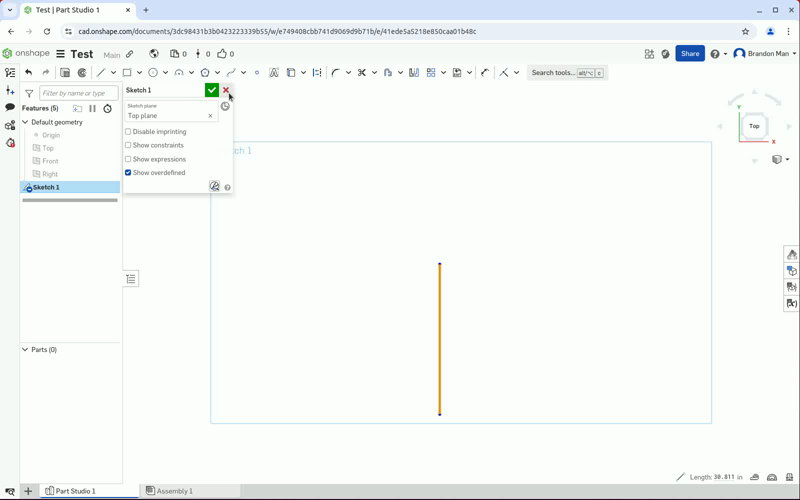
key(shift+h)
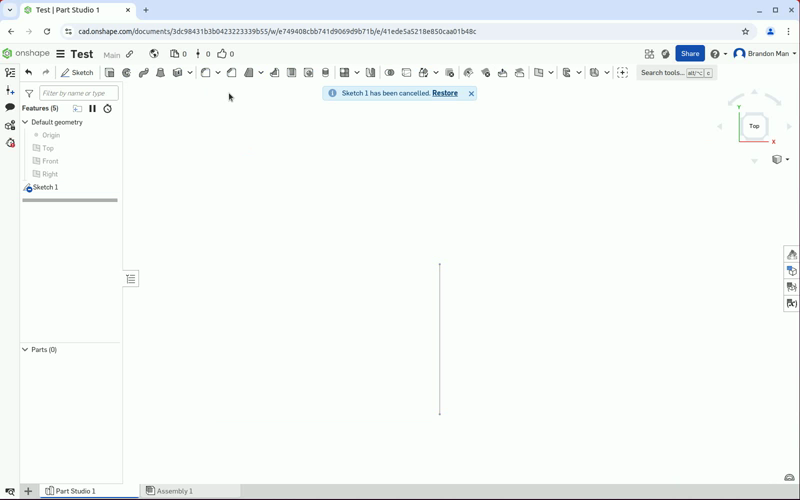
key(shift+s)
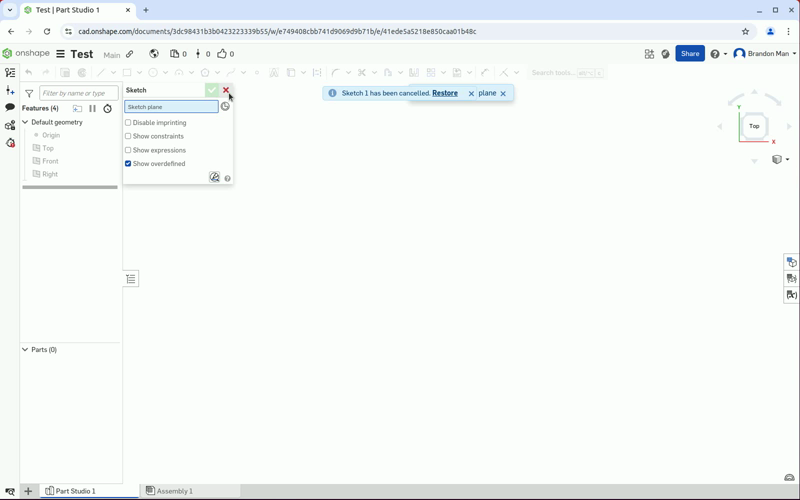
mouse_move(73, 150)
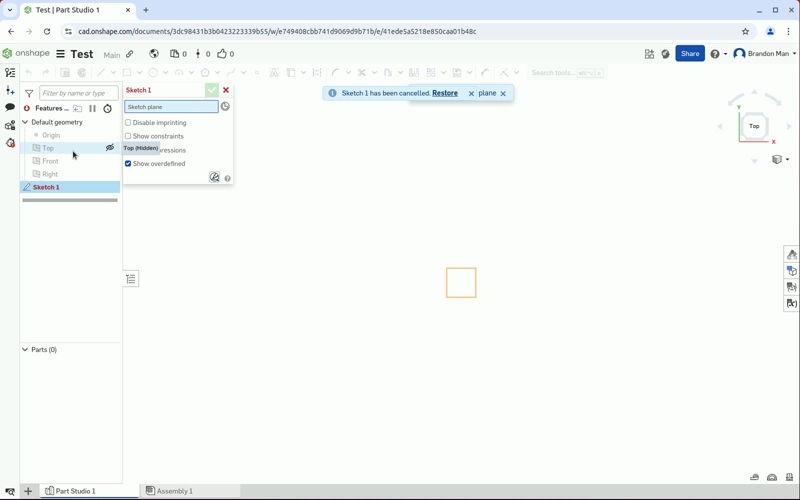
click(73, 150)
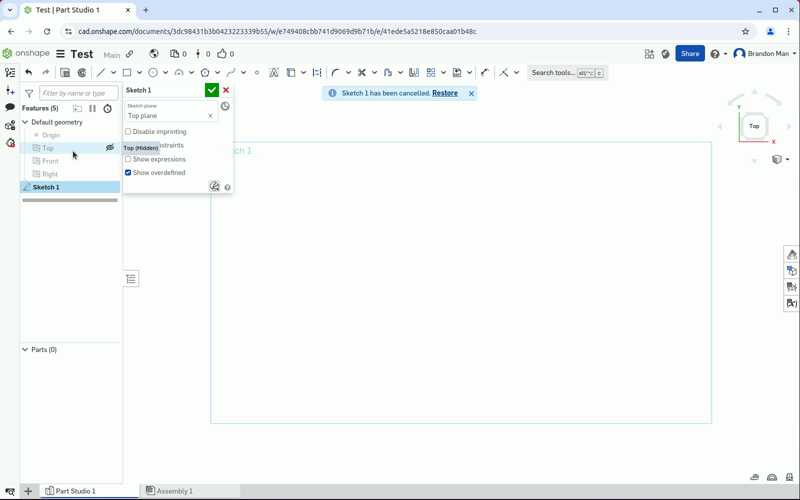
mouse_move(73, 352)
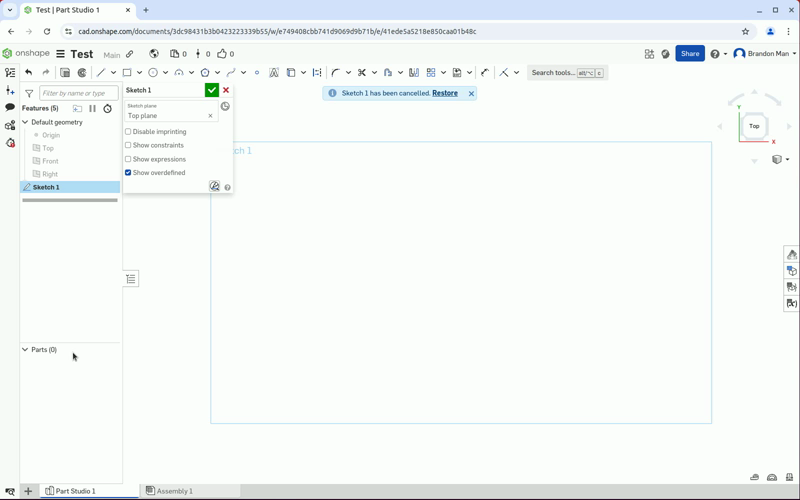
key(y)
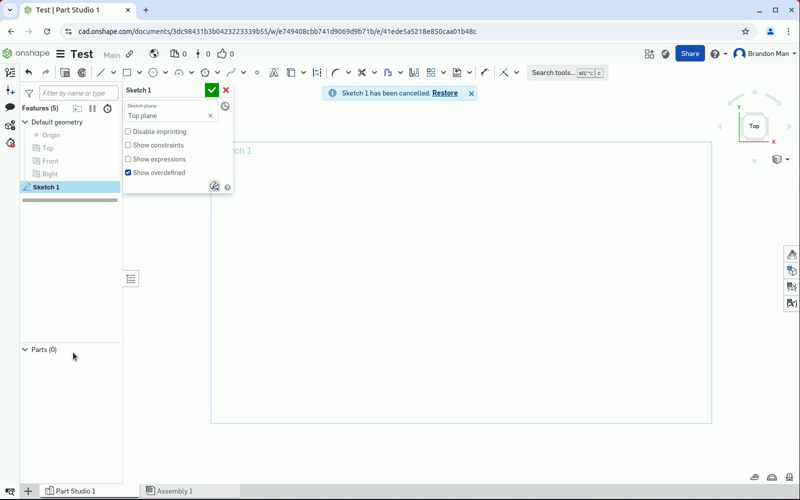
key(l)
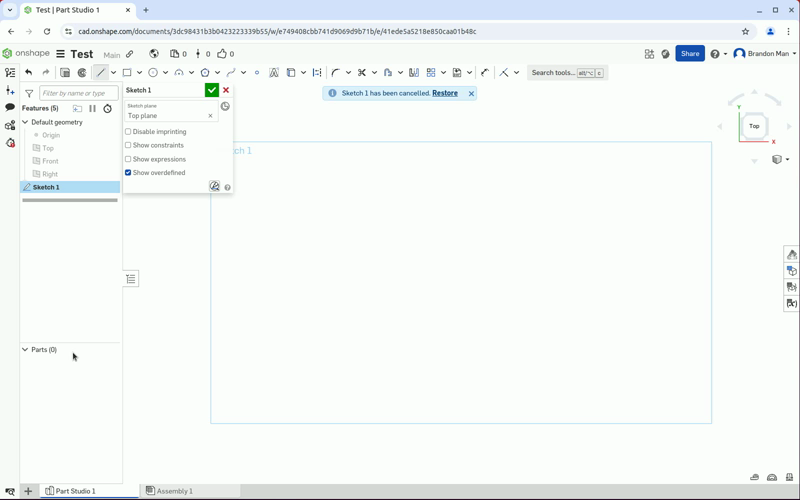
key_down(shift)
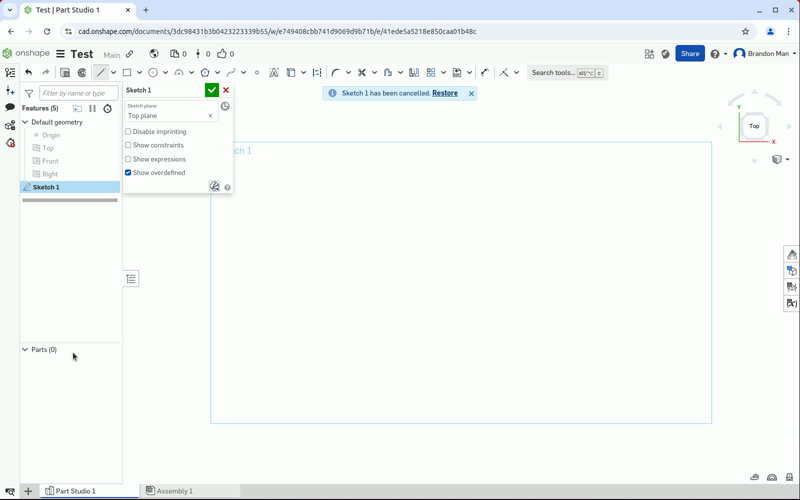
mouse_move(430, 207)
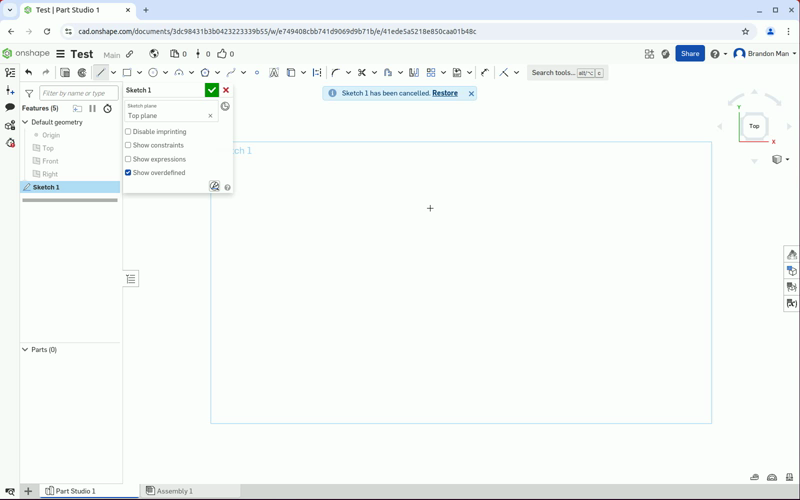
click(430, 207)
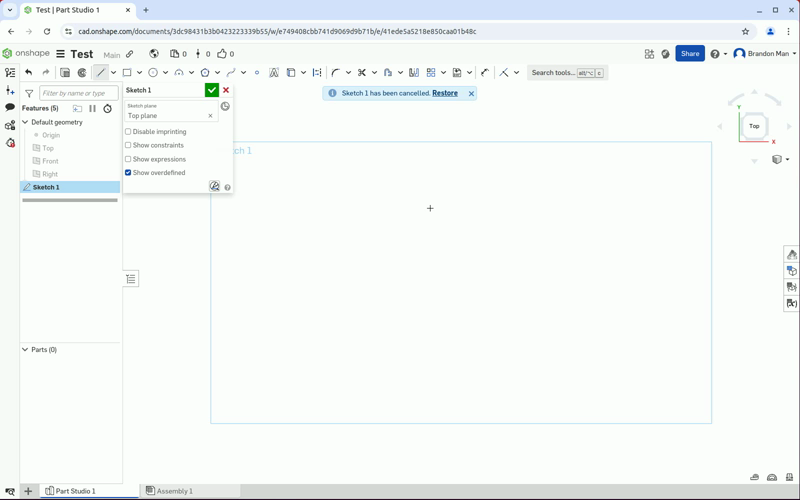
key_up(shift)
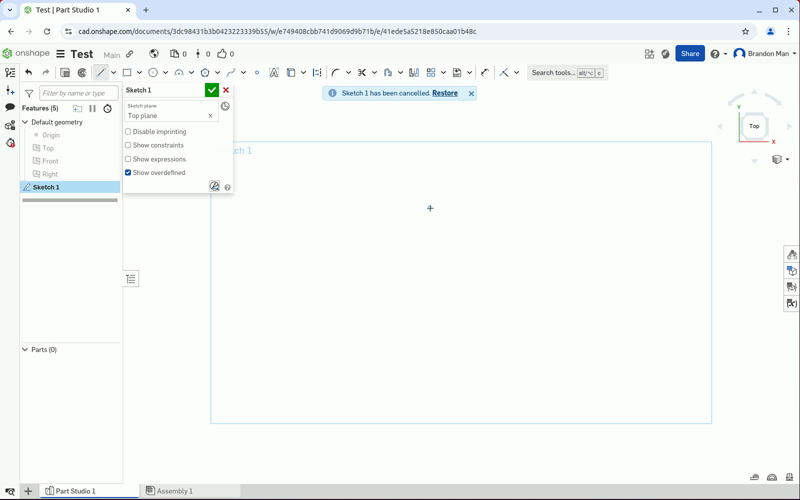
key_down(shift)
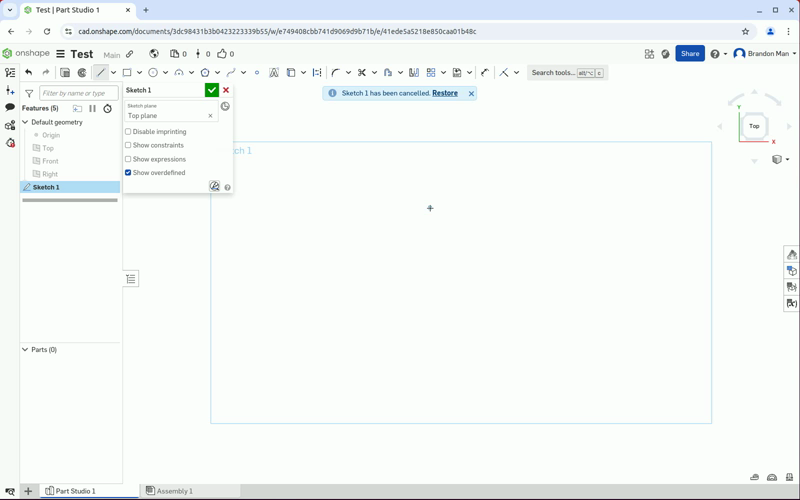
mouse_move(491, 207)
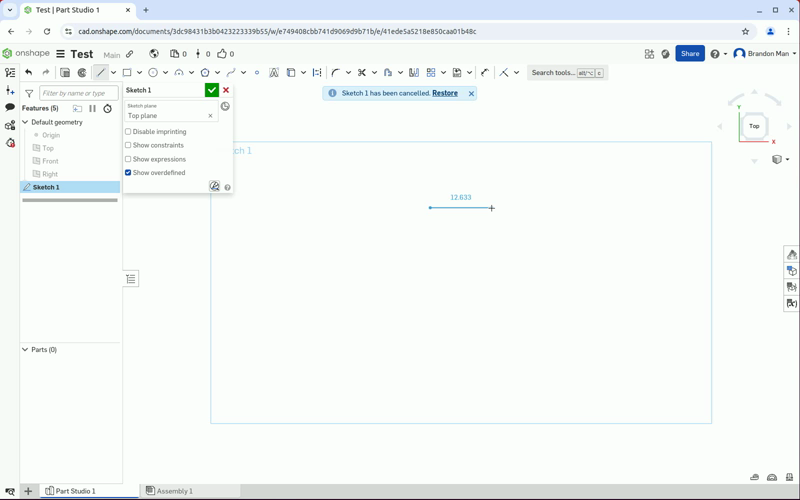
click(491, 207)
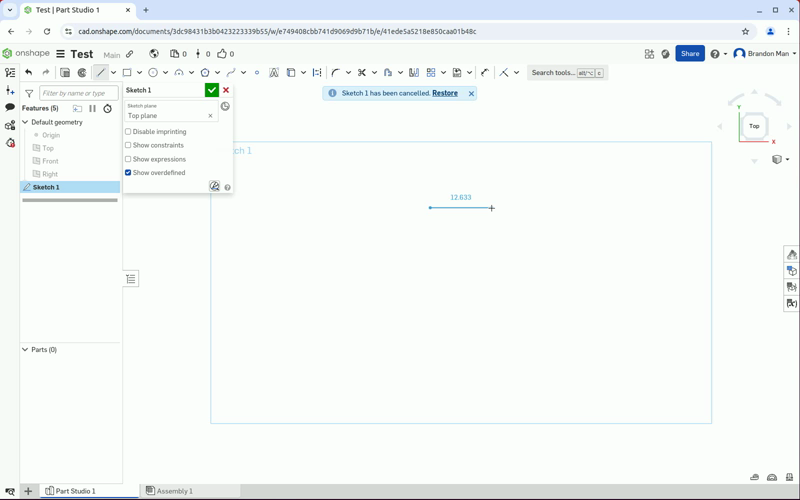
key_up(shift)
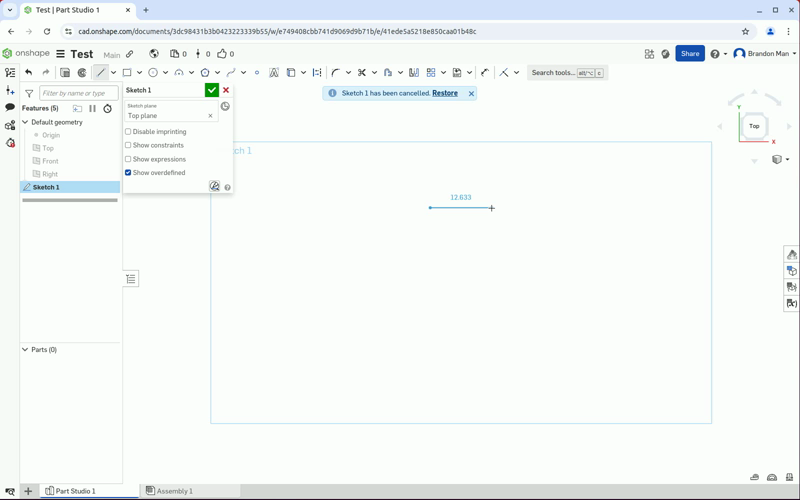
key_down(shift)
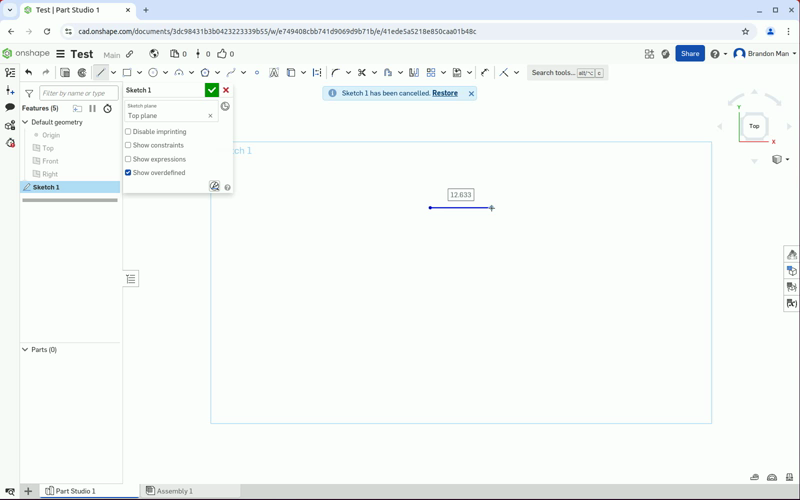
mouse_move(521, 207)
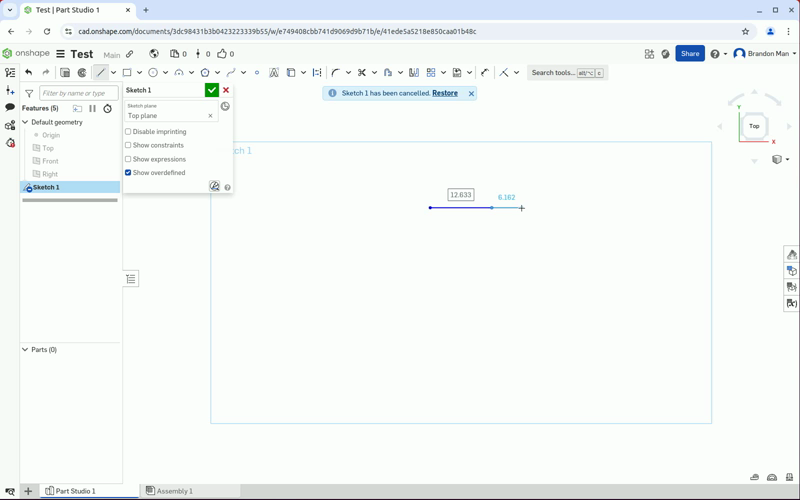
mouse_move(491, 189)
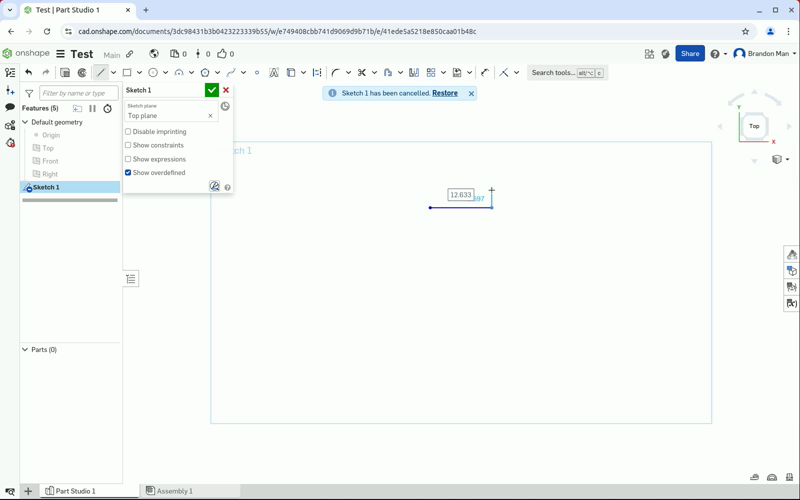
click(491, 189)
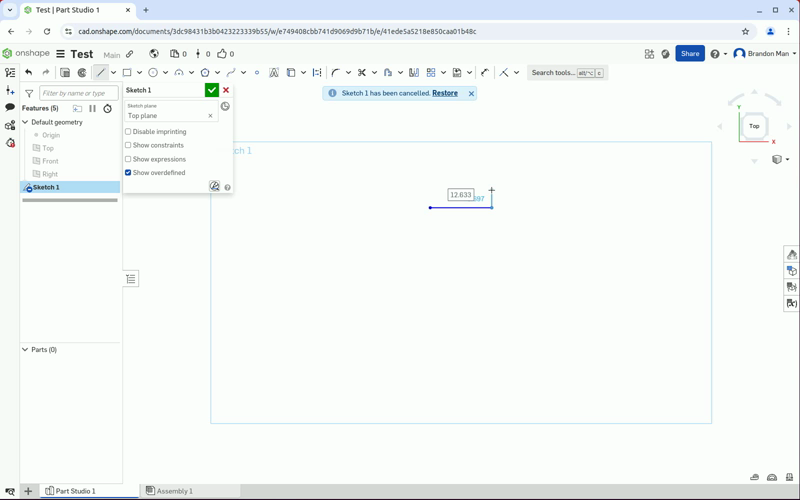
key_up(shift)
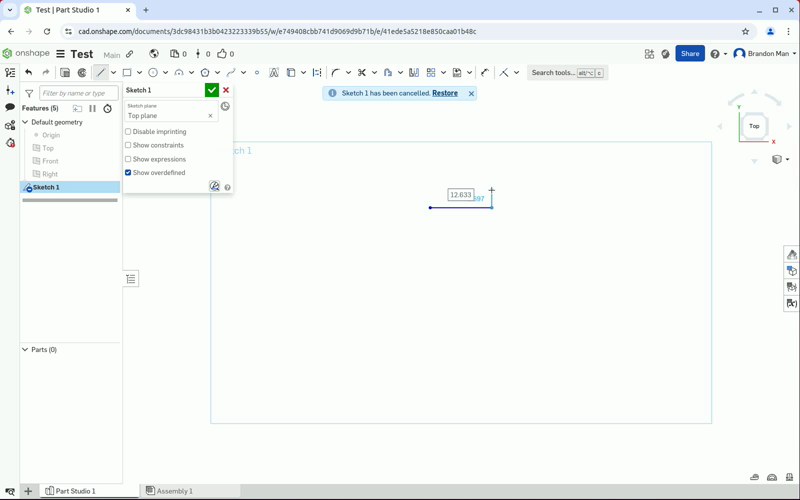
key_down(shift)
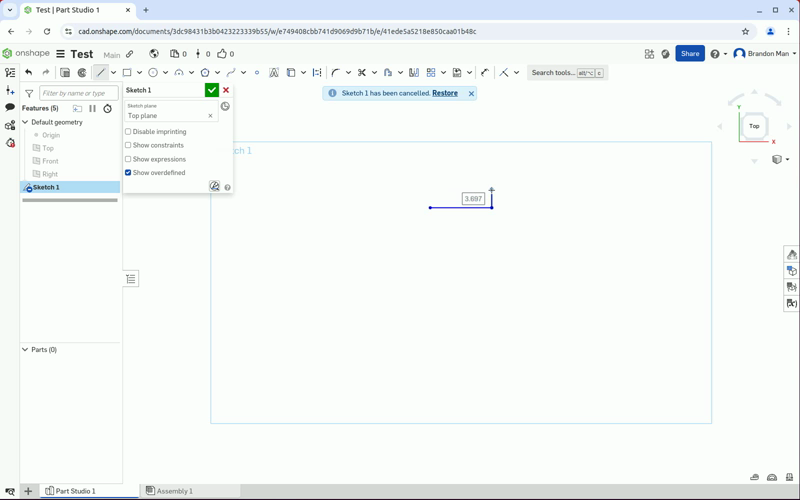
mouse_move(430, 189)
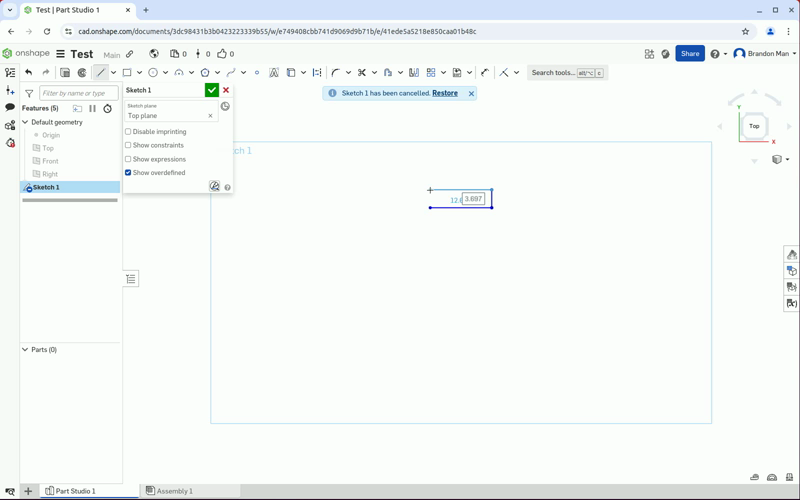
click(430, 189)
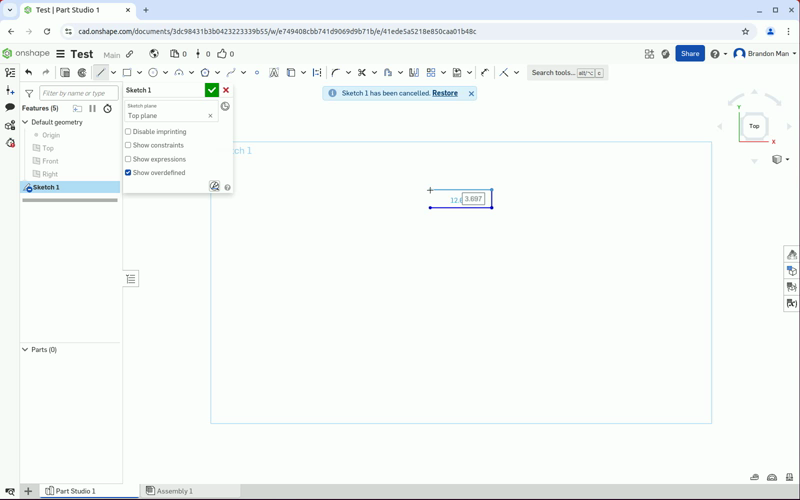
key_up(shift)
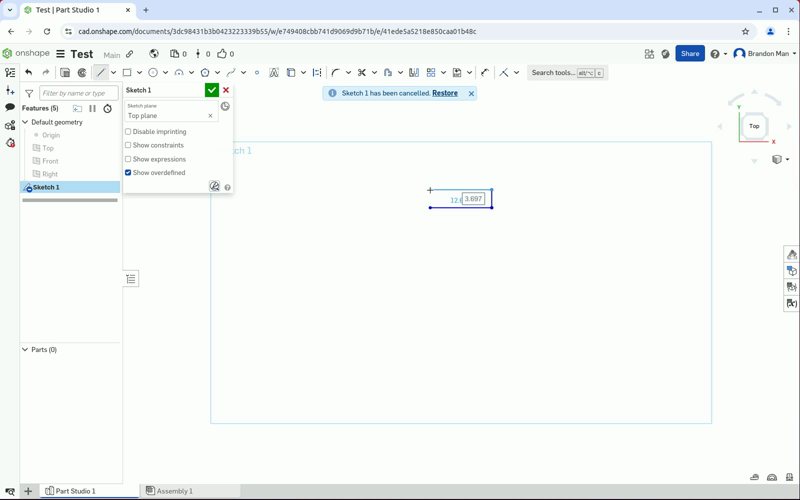
mouse_move(460, 189)
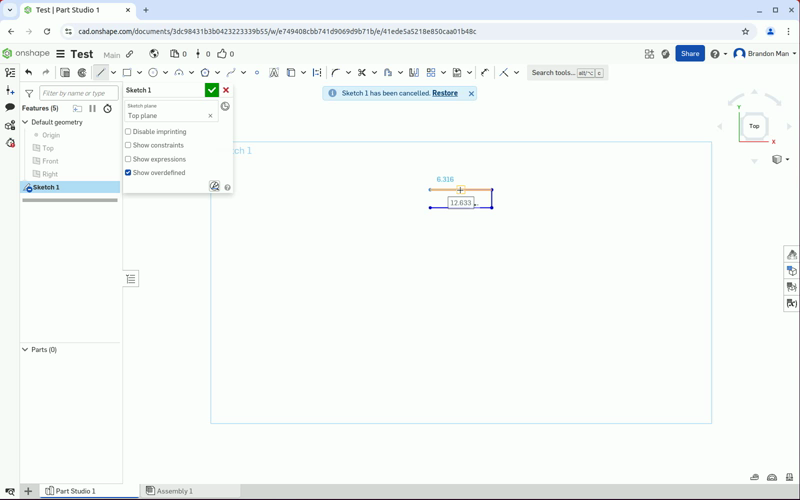
key_down(shift)
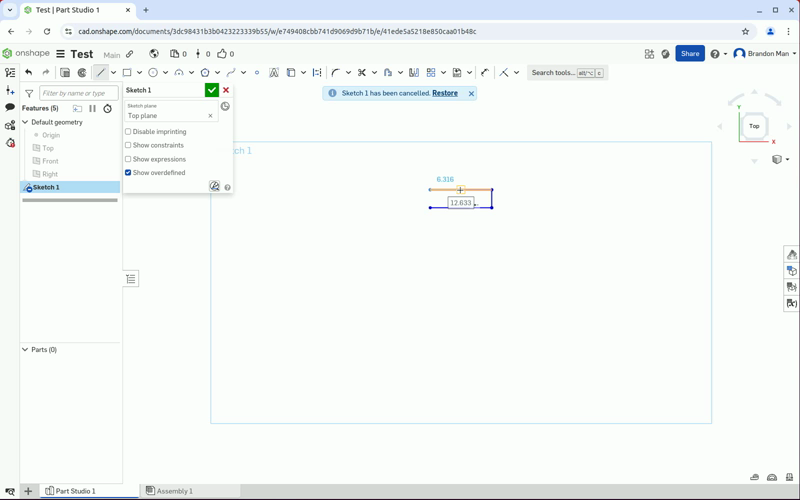
mouse_move(430, 207)
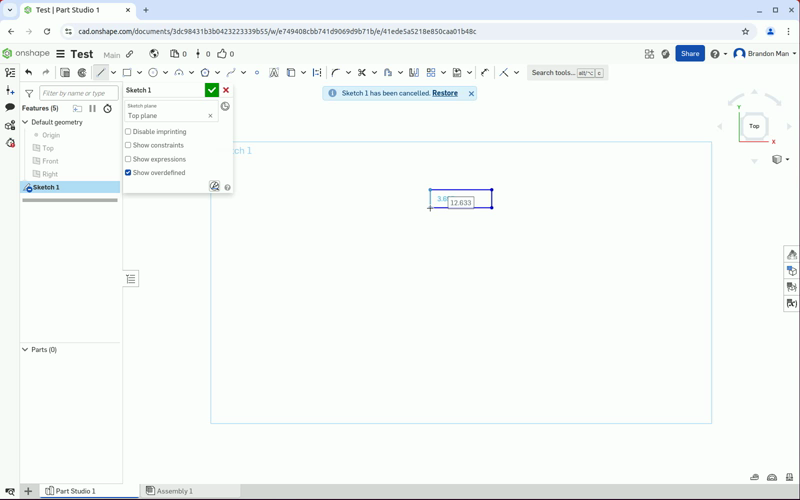
key_up(shift)
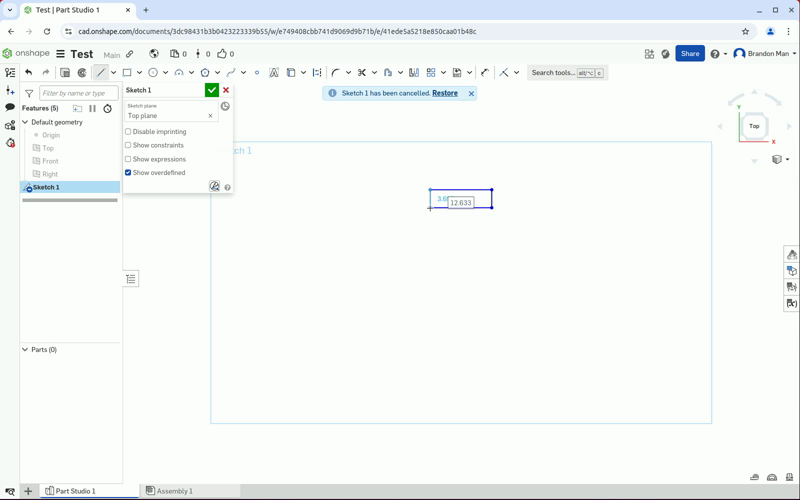
click(430, 207)
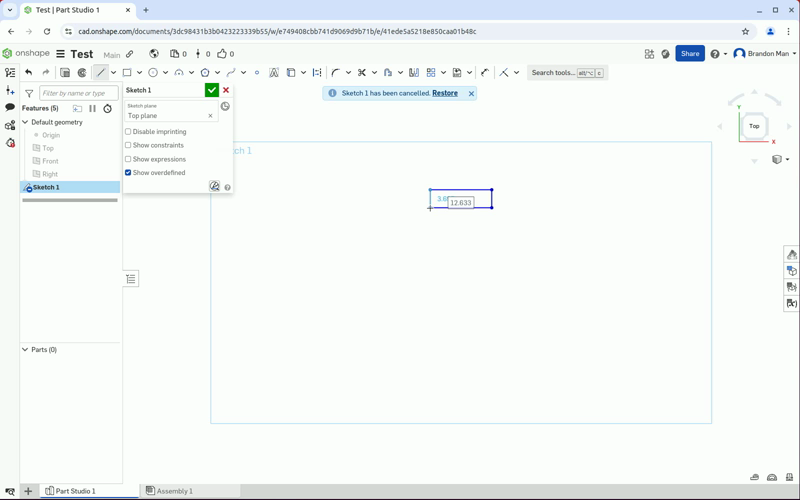
key(esc)
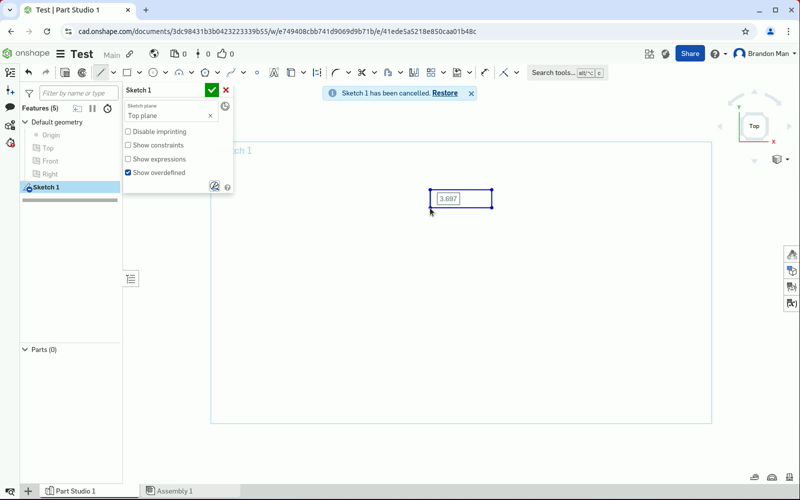
mouse_move(445, 195)
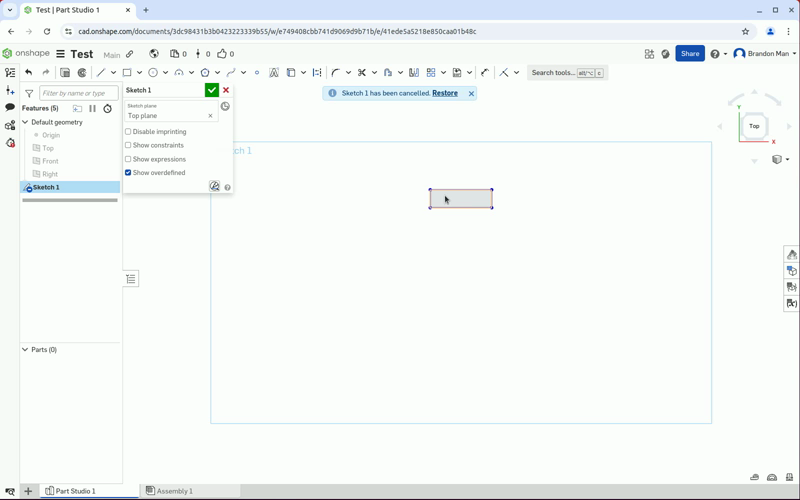
scroll(6)
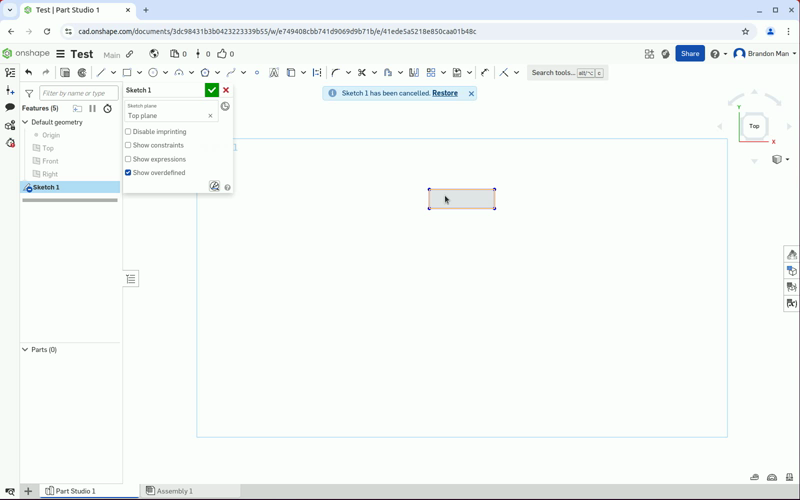
scroll(6)
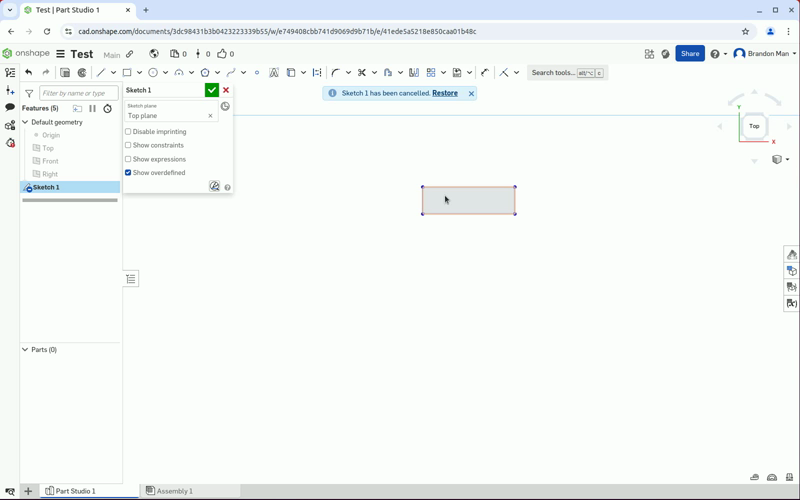
scroll(6)
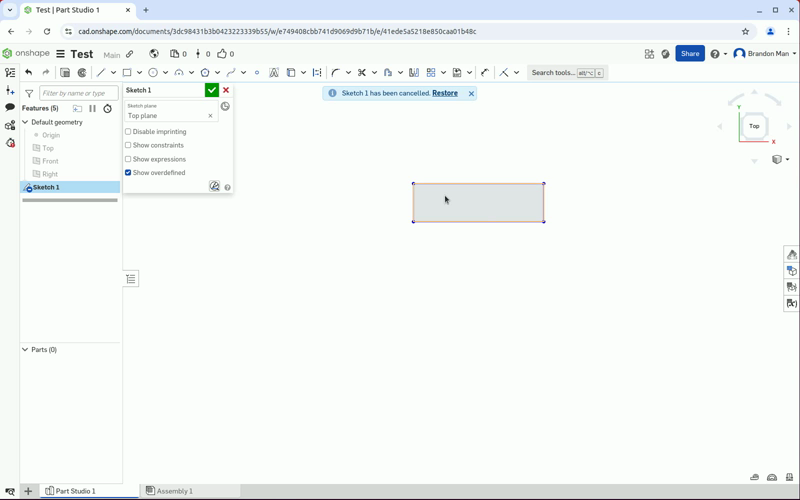
scroll(6)
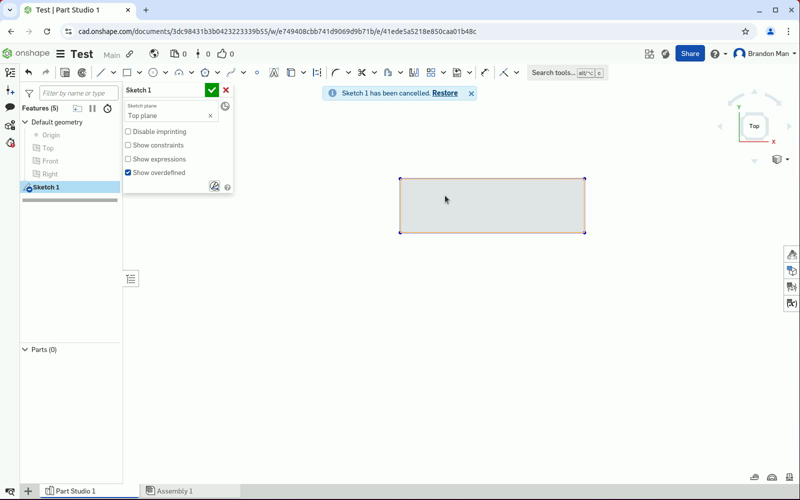
scroll(6)
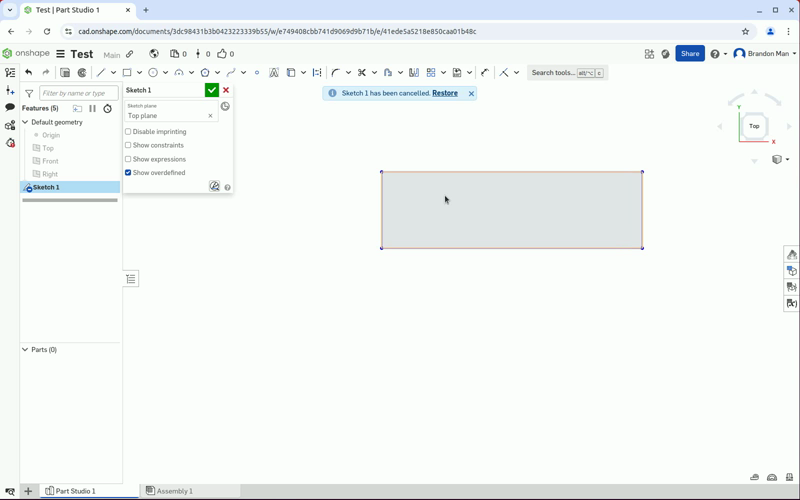
scroll(6)
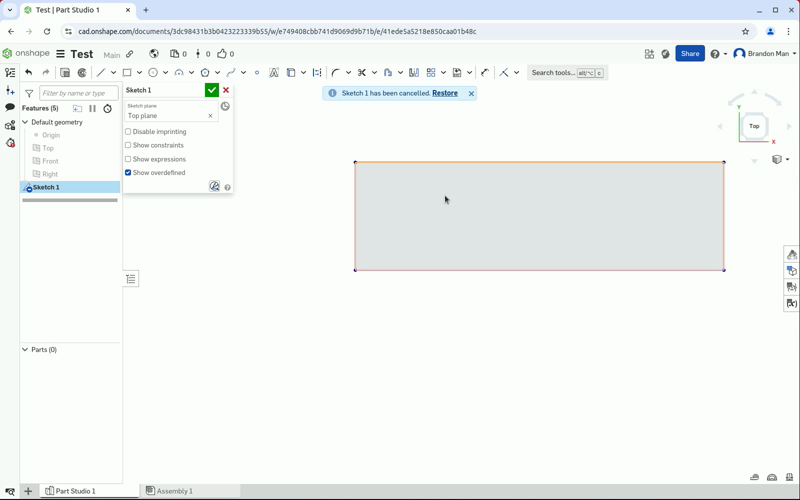
scroll(6)
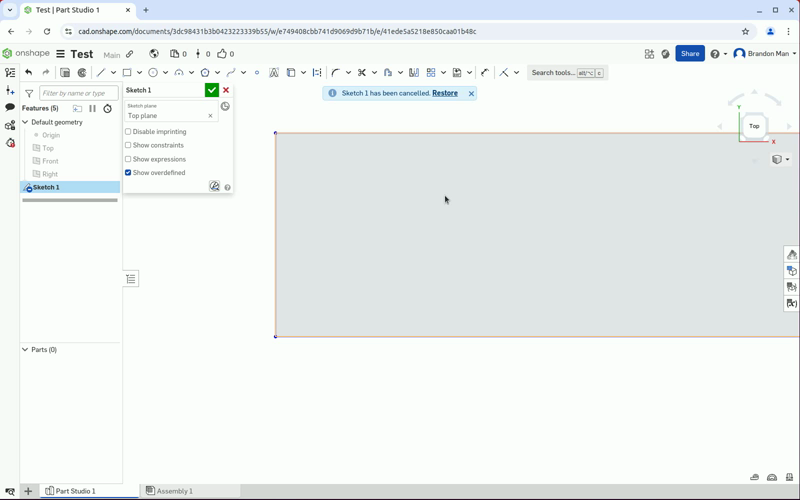
click(445, 195)
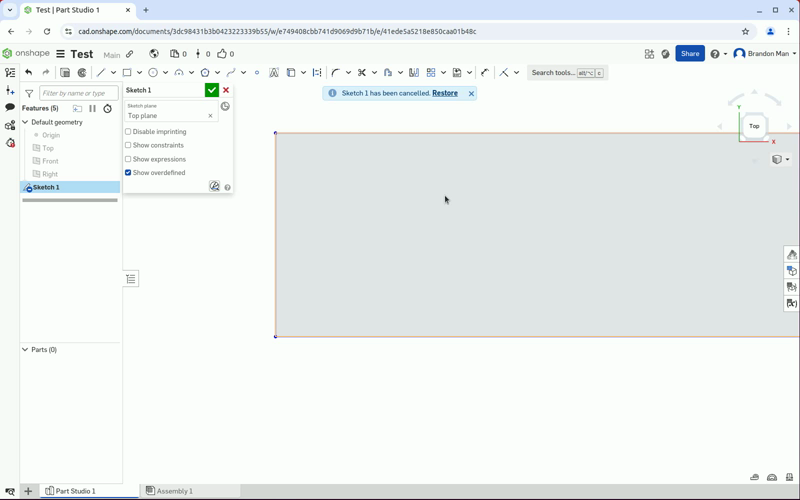
scroll(-6)
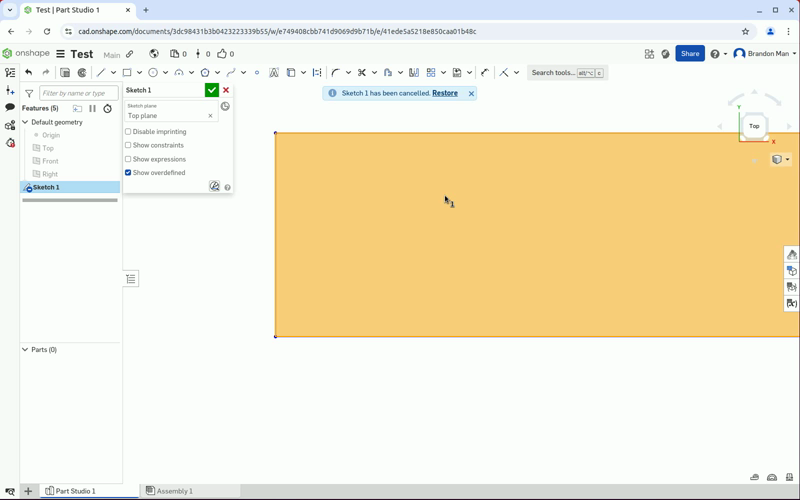
scroll(-6)
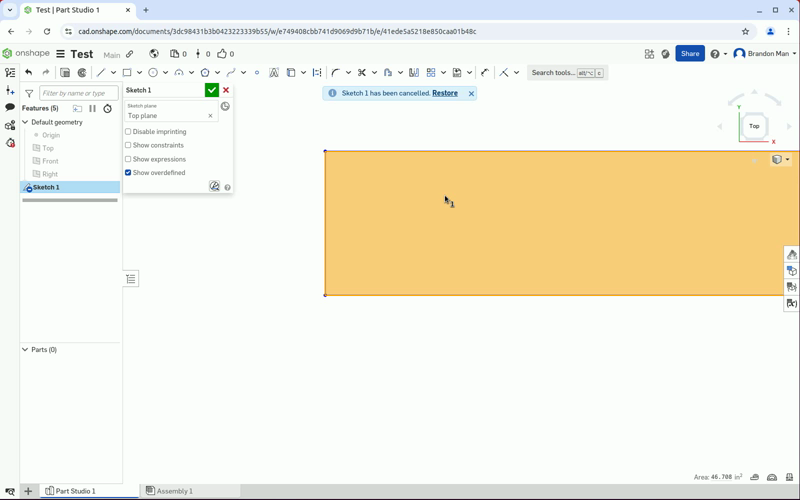
scroll(-6)
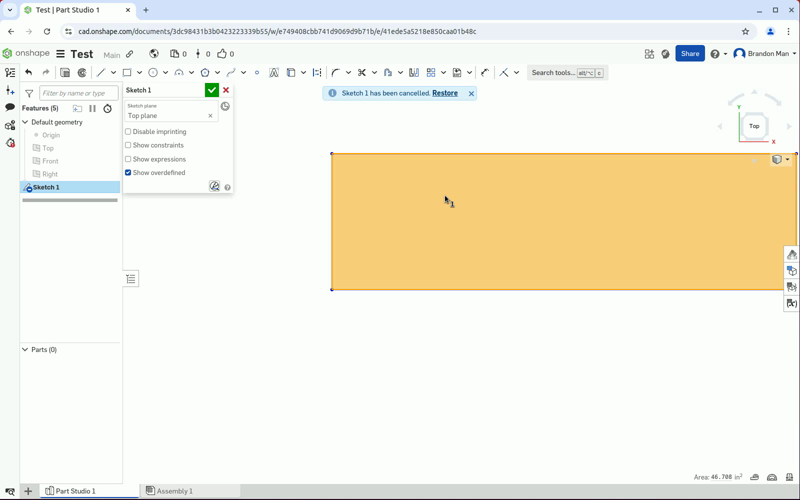
scroll(-6)
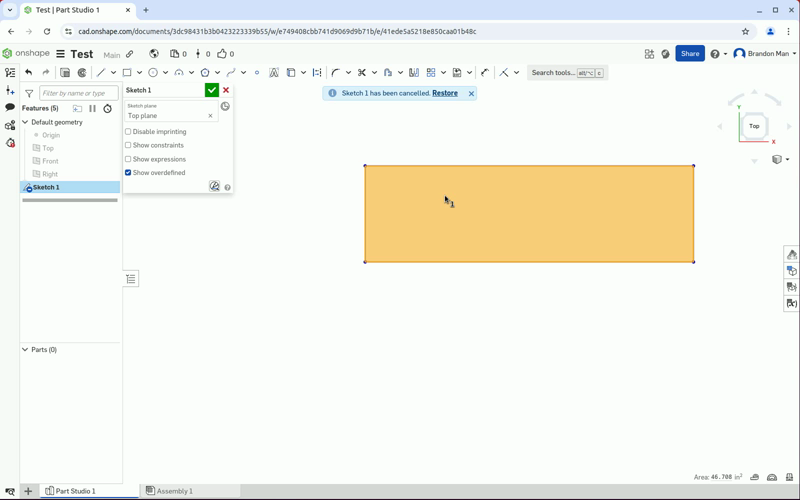
scroll(-6)
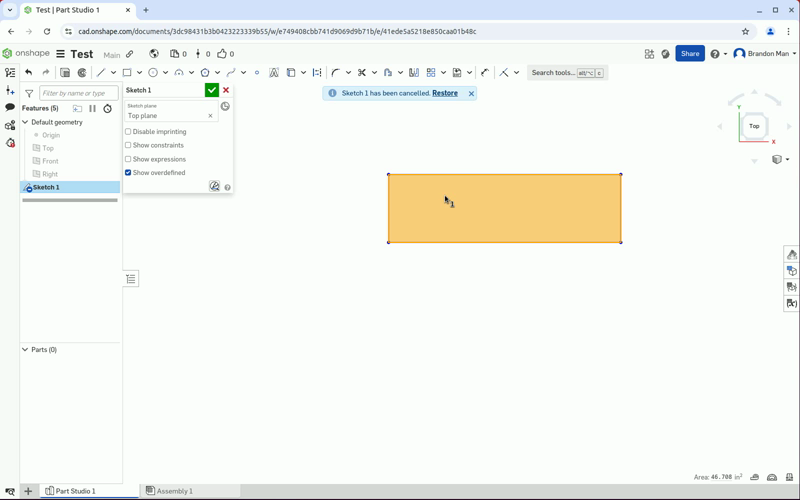
scroll(-6)
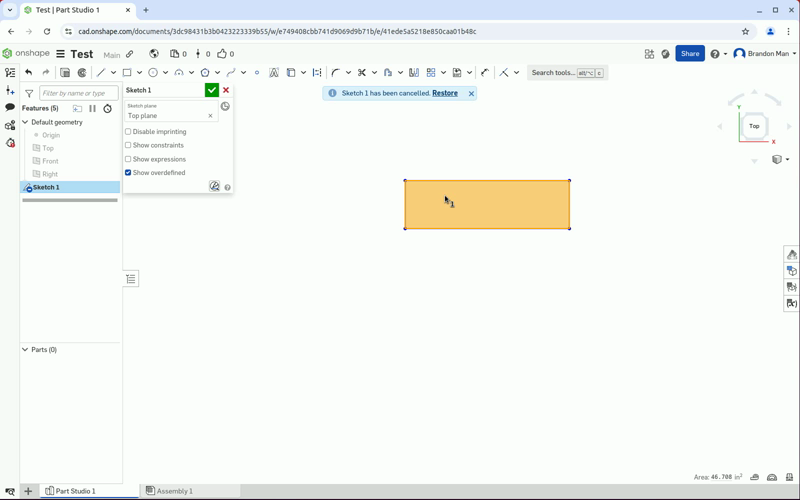
scroll(-6)
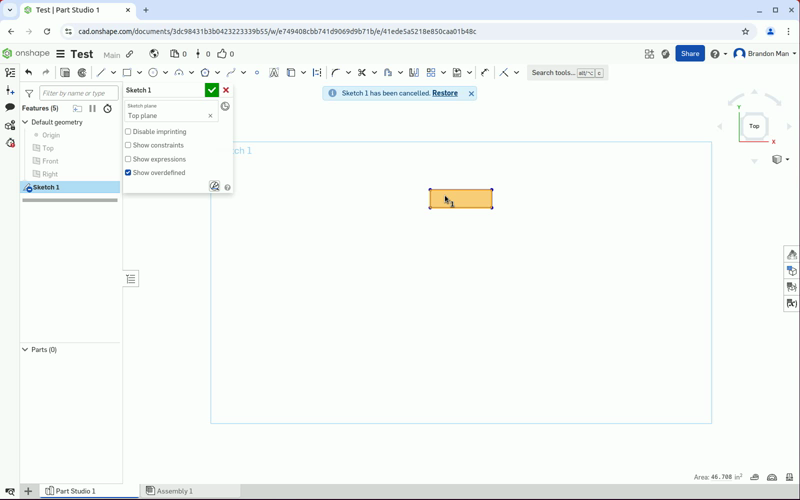
mouse_move(73, 352)
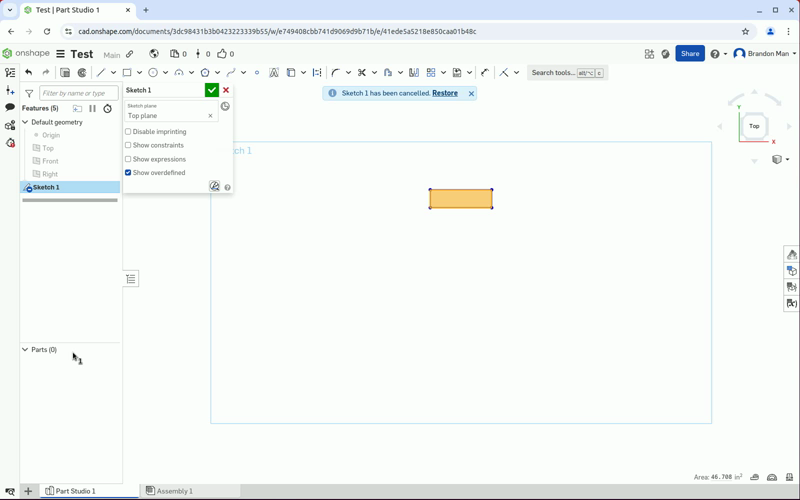
key(shift+y)
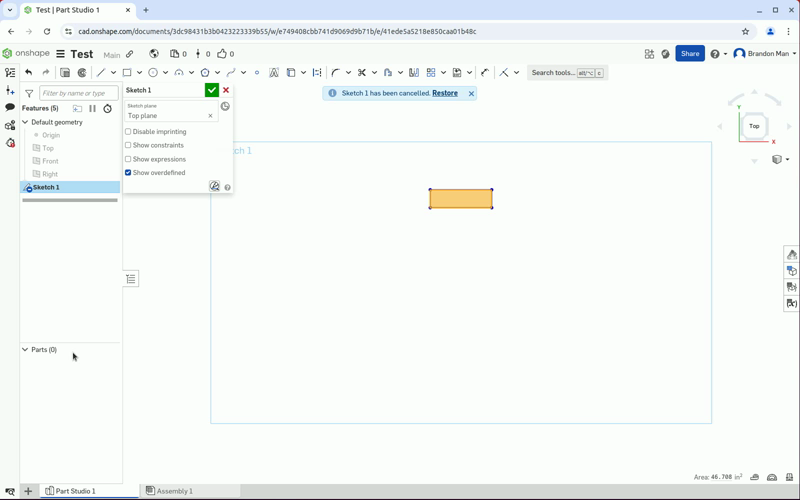
key(shift+e)
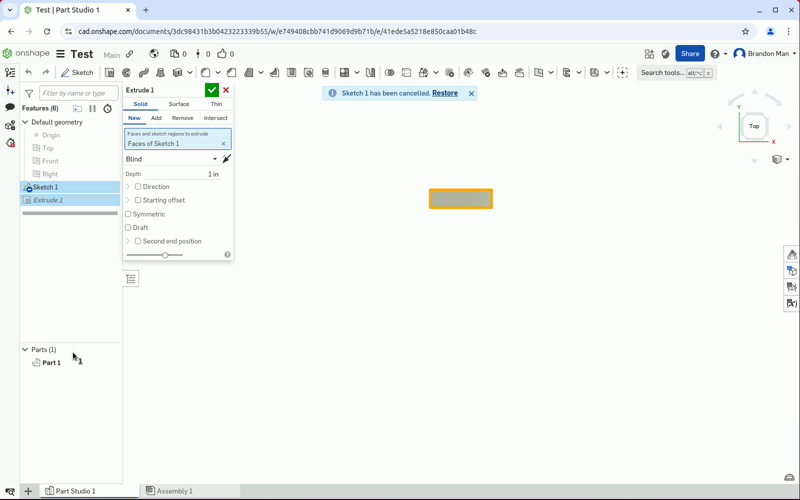
mouse_move(143, 106)
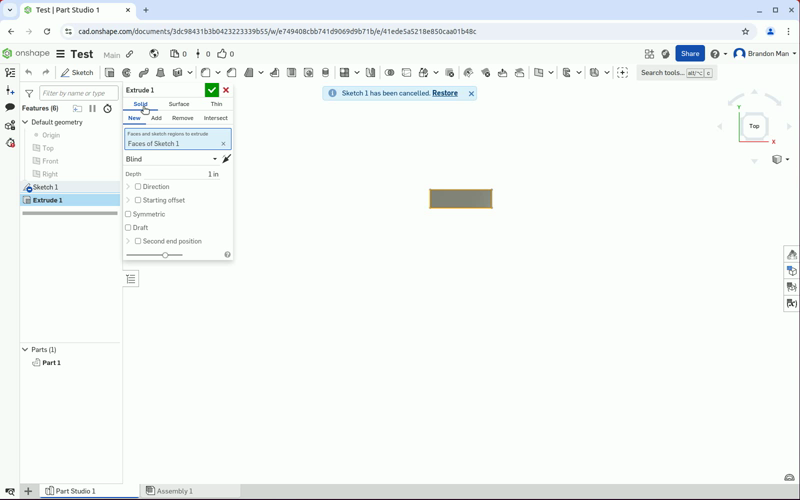
click(143, 106)
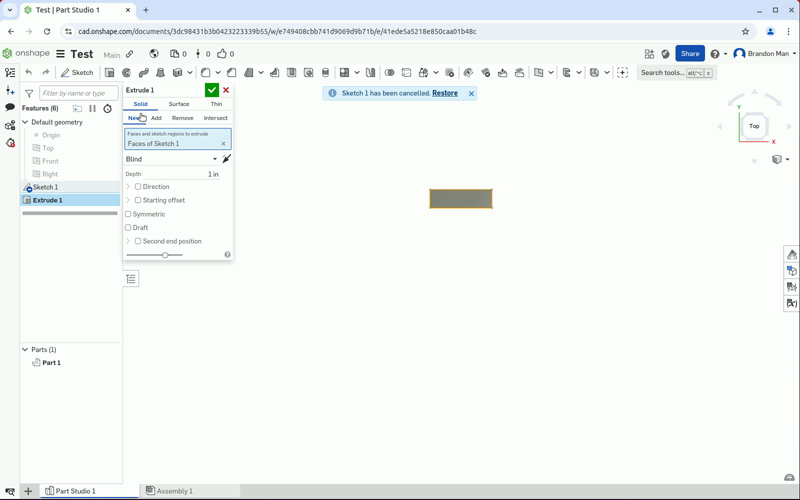
mouse_move(137, 120)
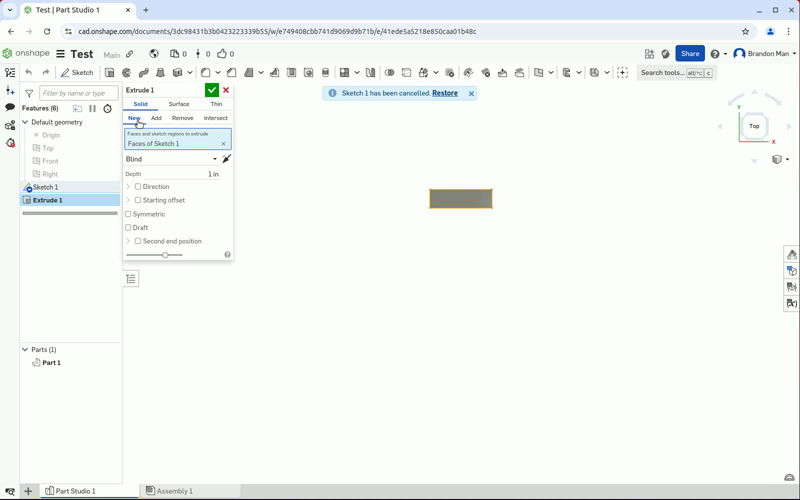
click(137, 120)
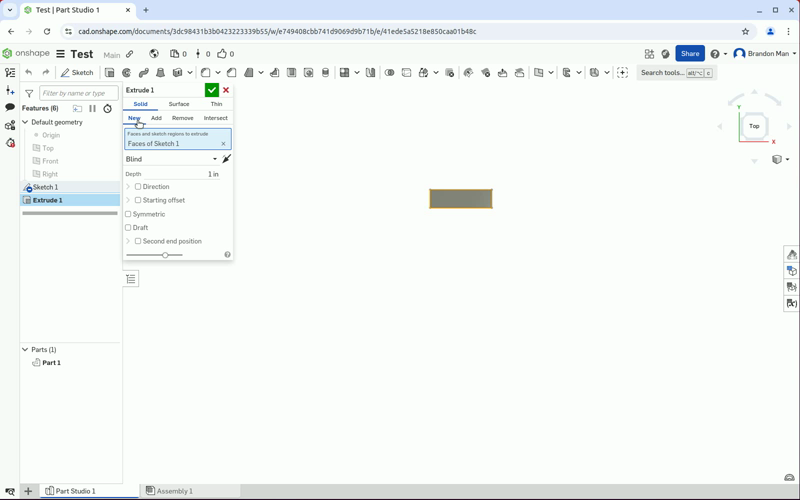
key(tab, 4)
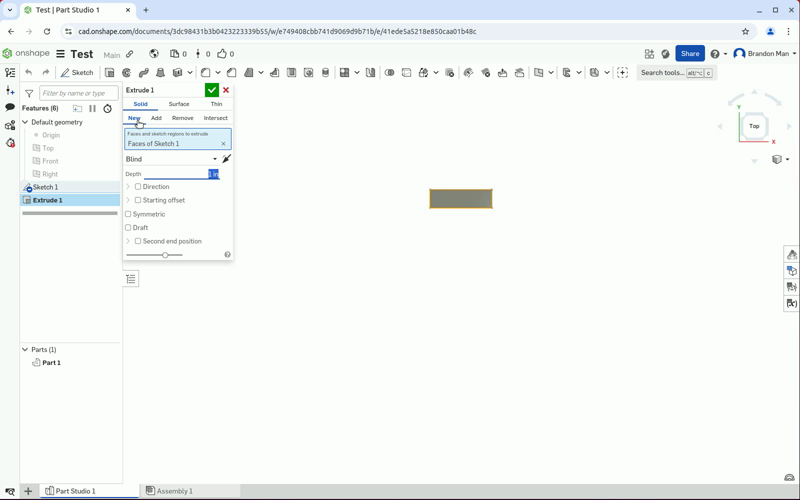
text(0.241)
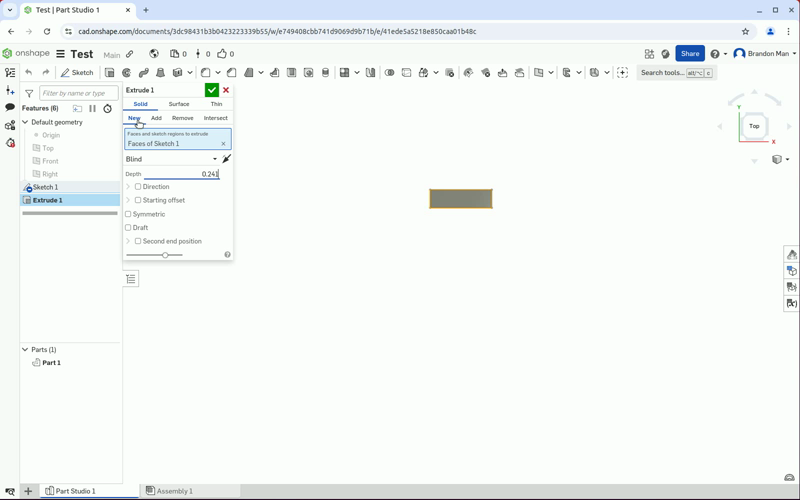
key(enter)
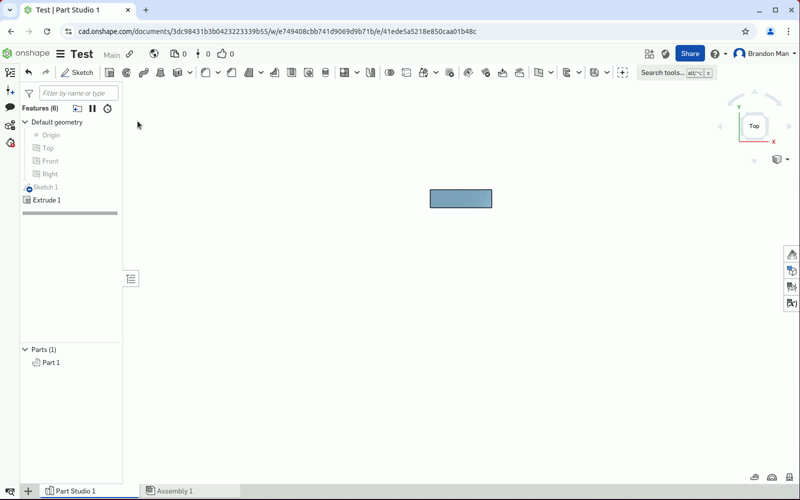
key(shift+h)
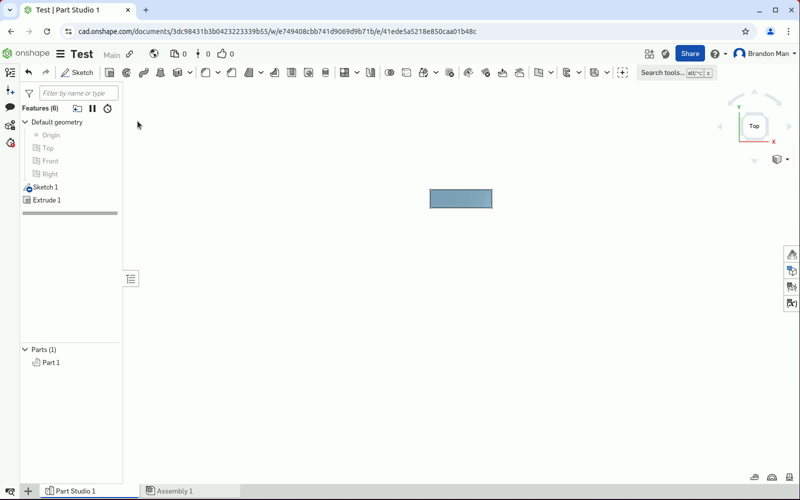
key(shift+h)
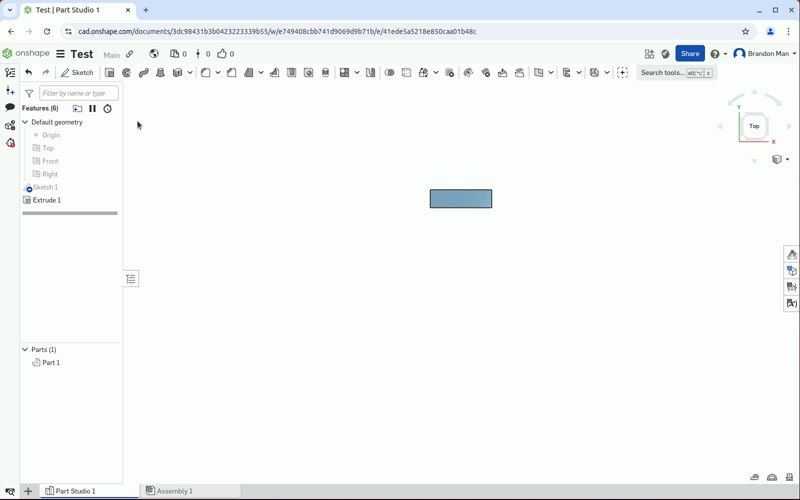
mouse_move(73, 189)
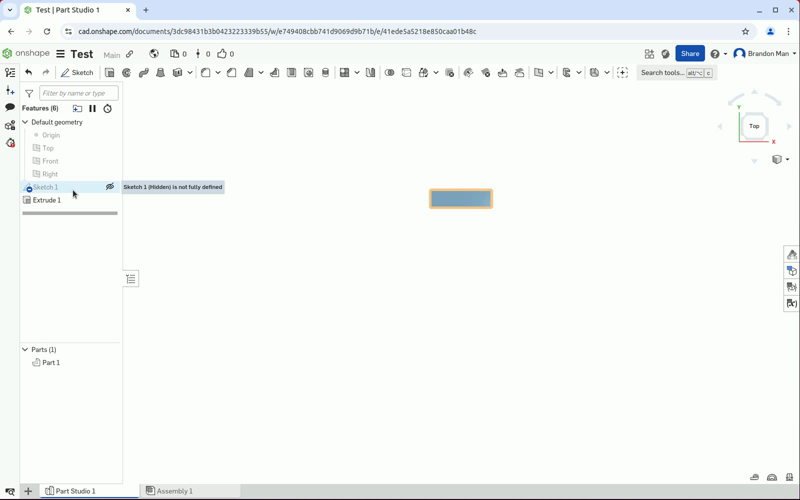
click(73, 189)
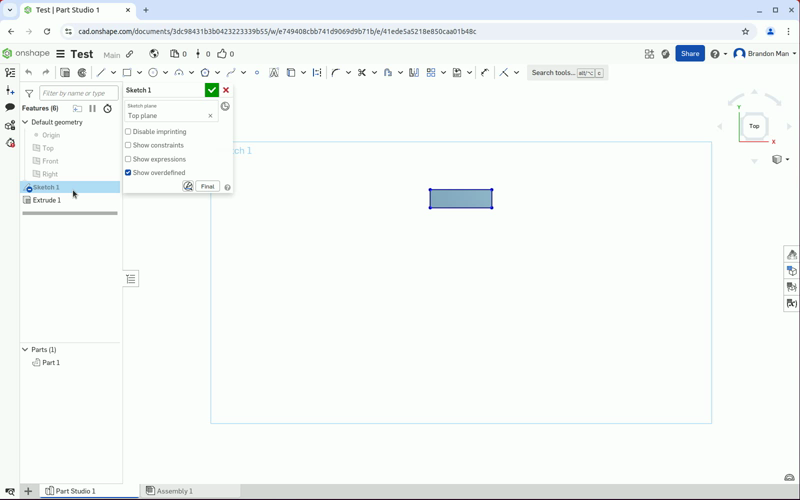
mouse_move(229, 92)
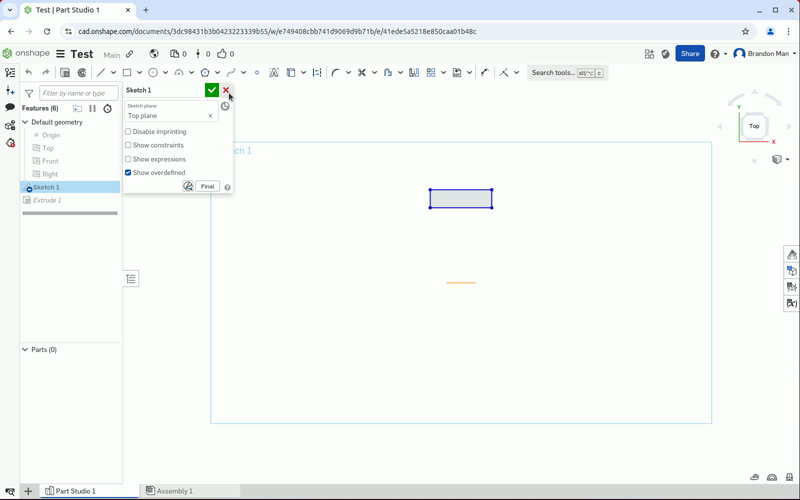
click(229, 92)
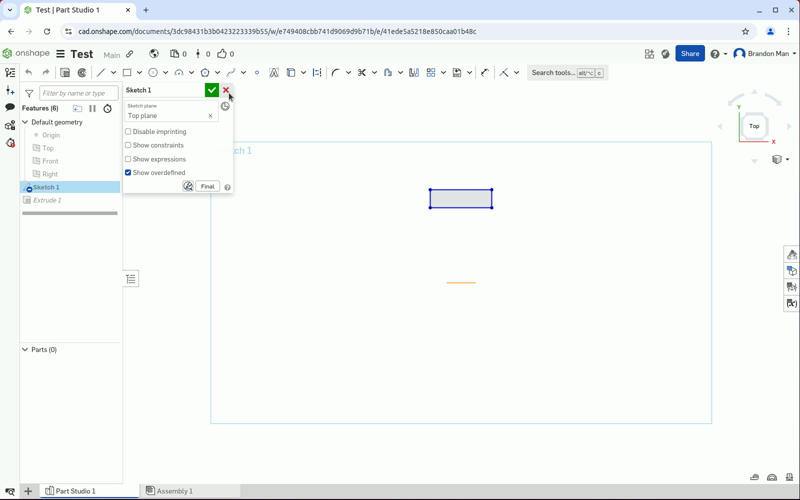
key(shift+s)
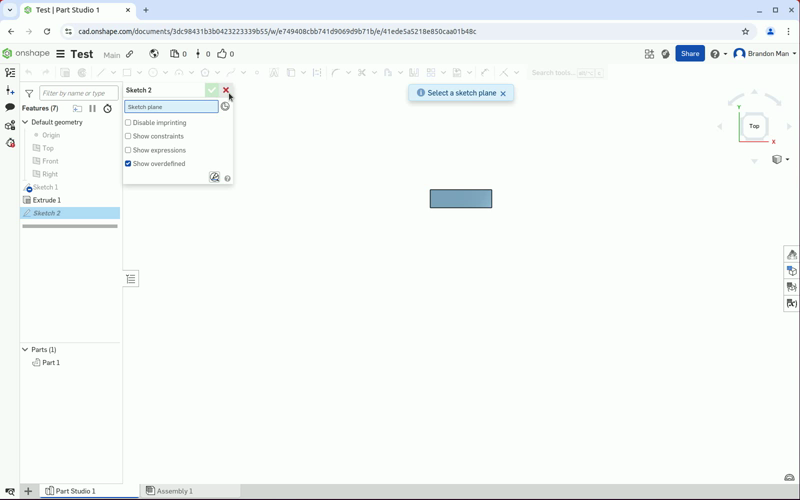
mouse_move(73, 150)
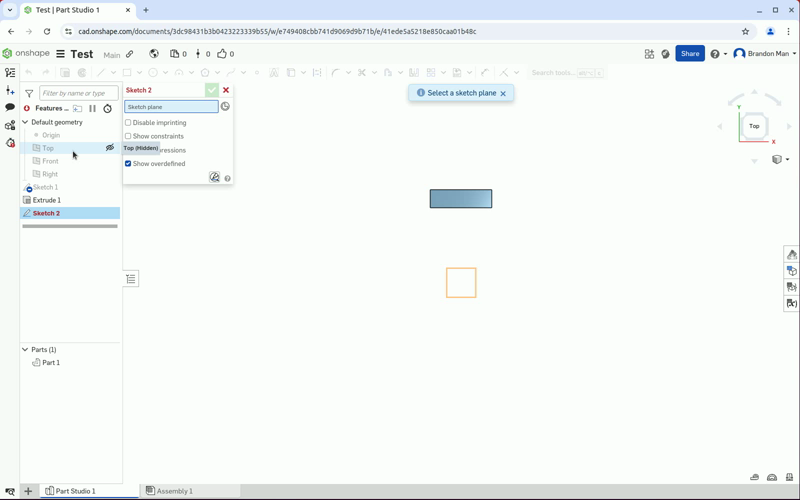
click(73, 150)
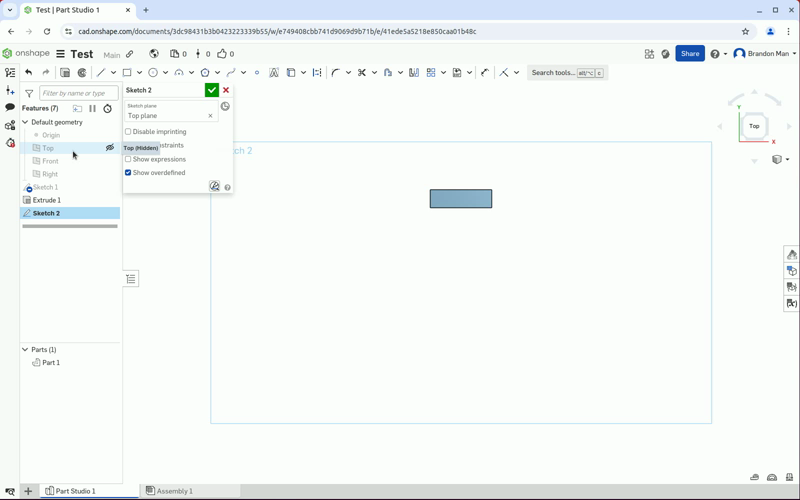
mouse_move(73, 352)
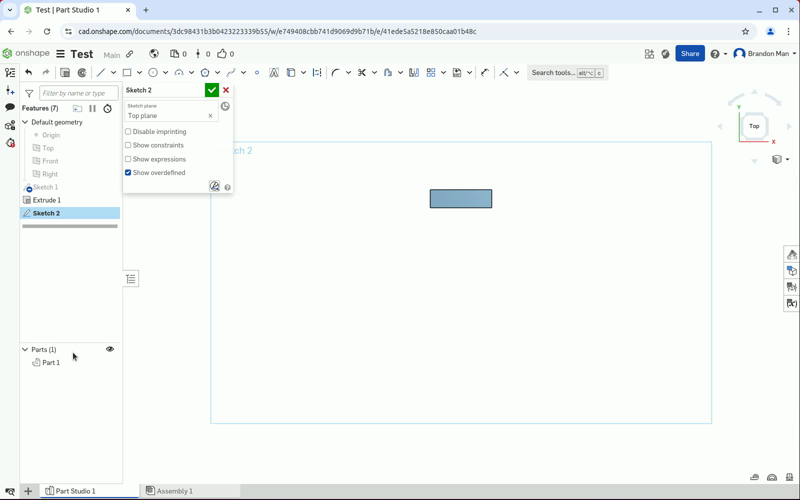
key(y)
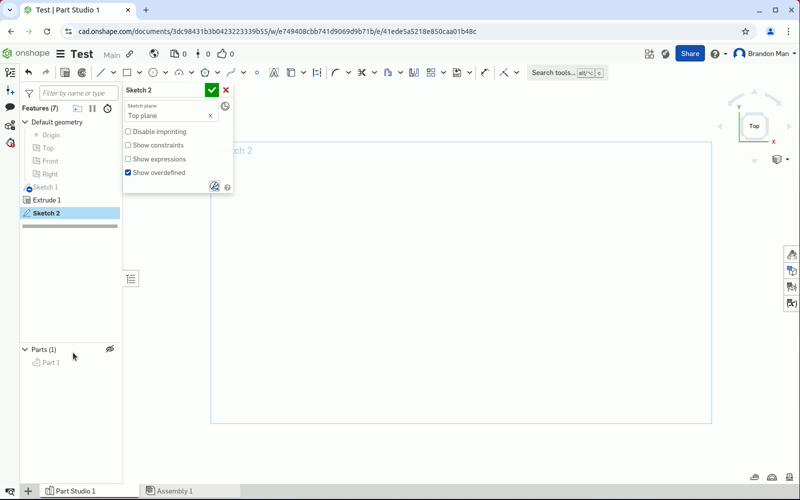
key(l)
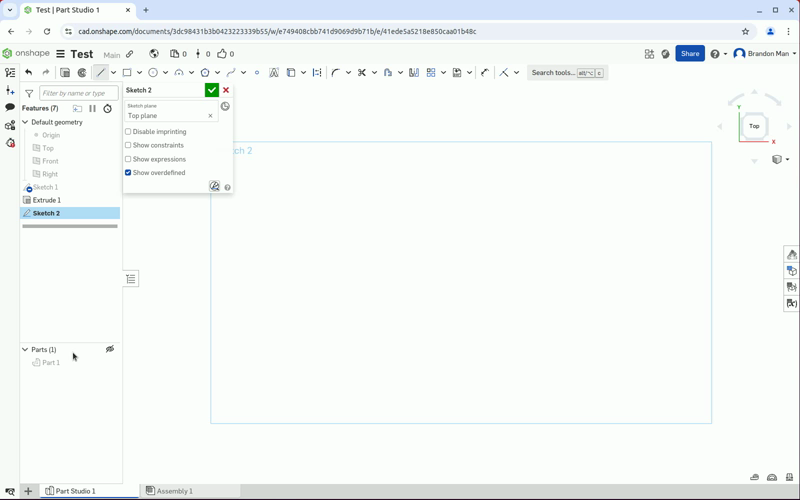
key_down(shift)
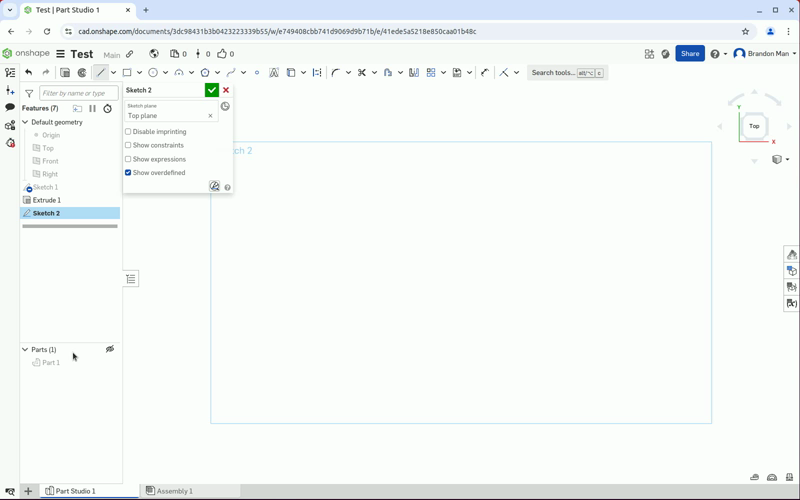
mouse_move(430, 395)
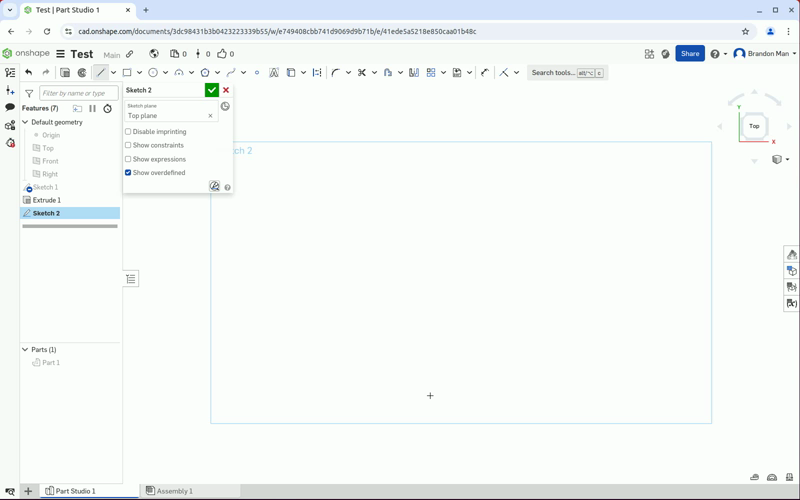
click(430, 395)
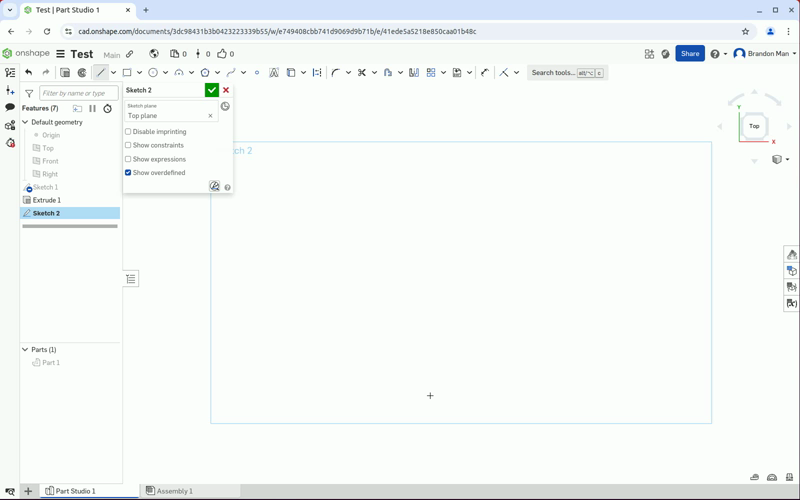
key_up(shift)
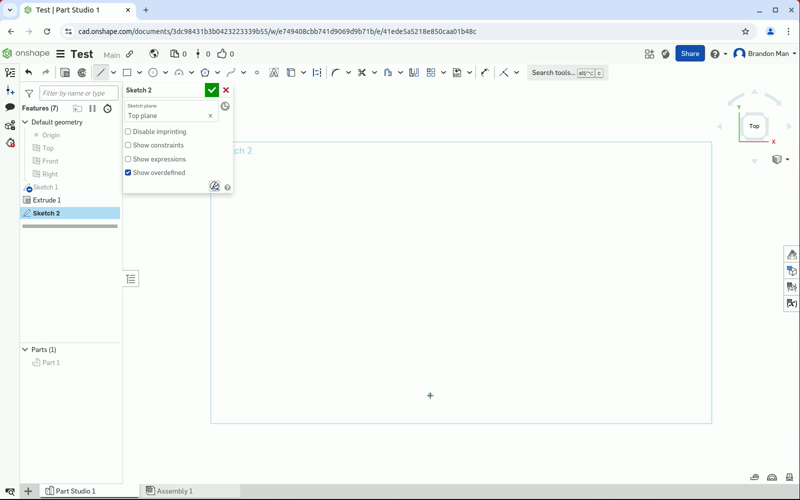
key_down(shift)
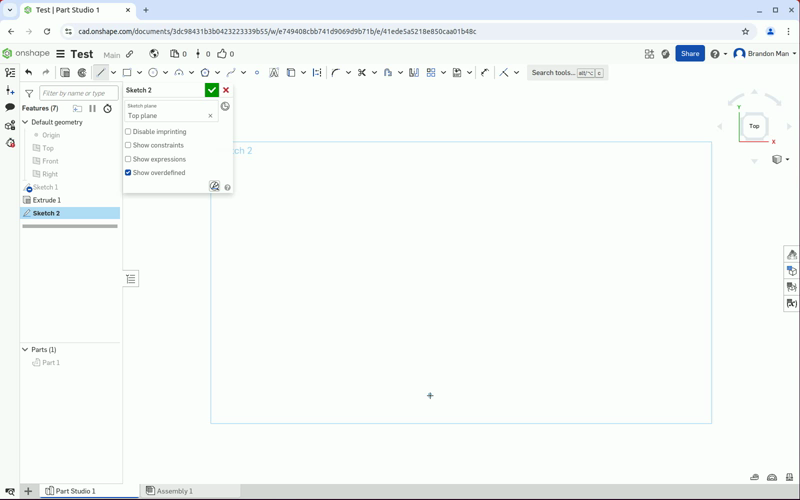
mouse_move(491, 395)
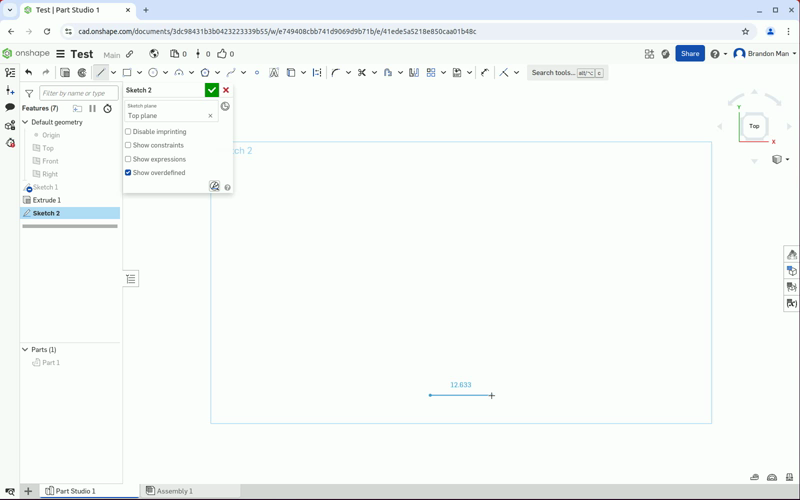
click(491, 395)
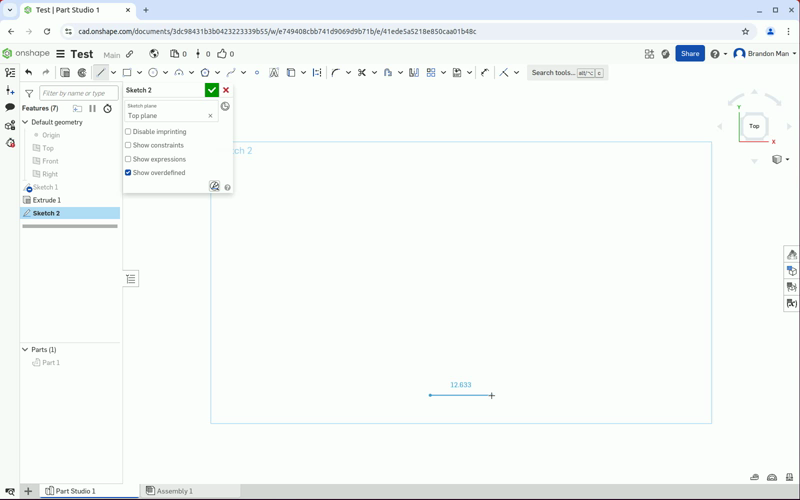
key_up(shift)
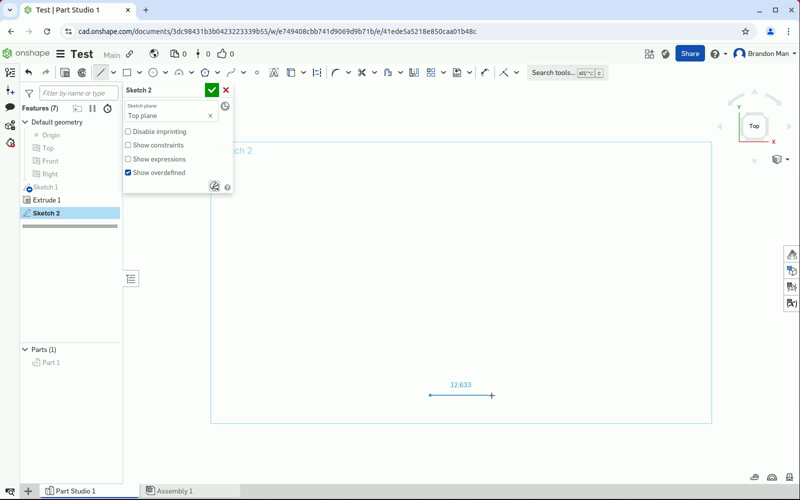
key_down(shift)
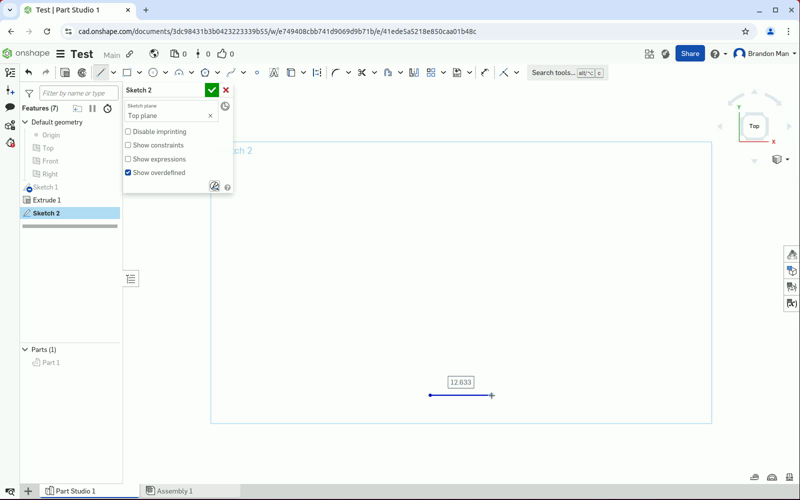
mouse_move(521, 395)
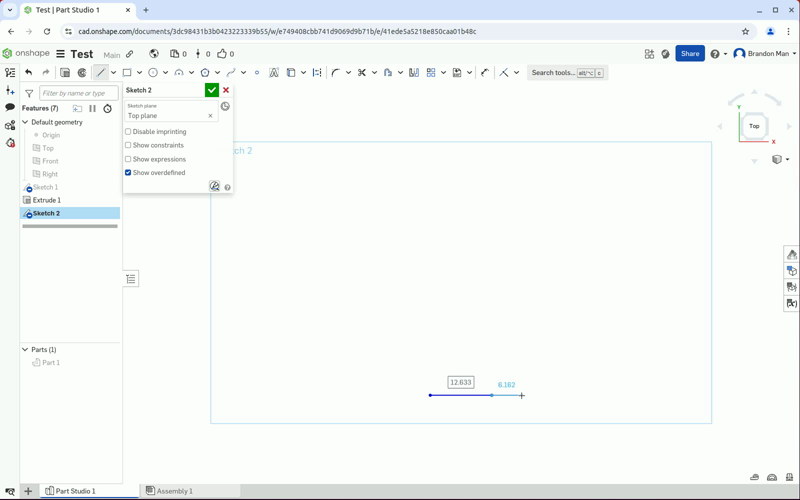
mouse_move(491, 381)
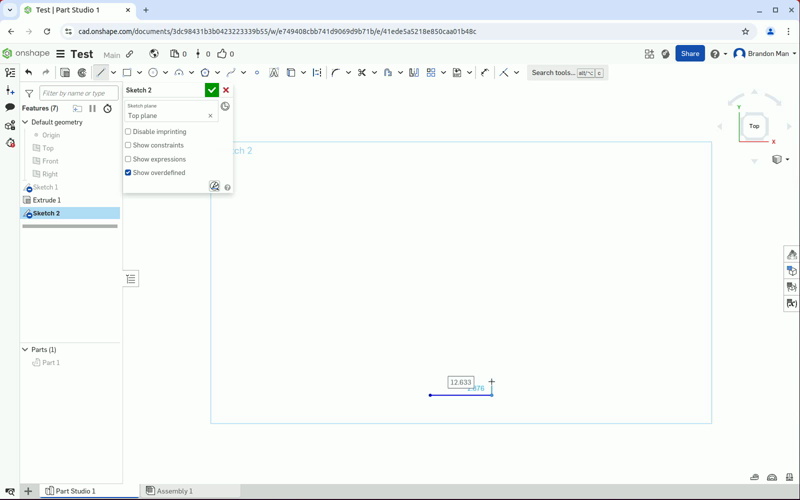
click(491, 381)
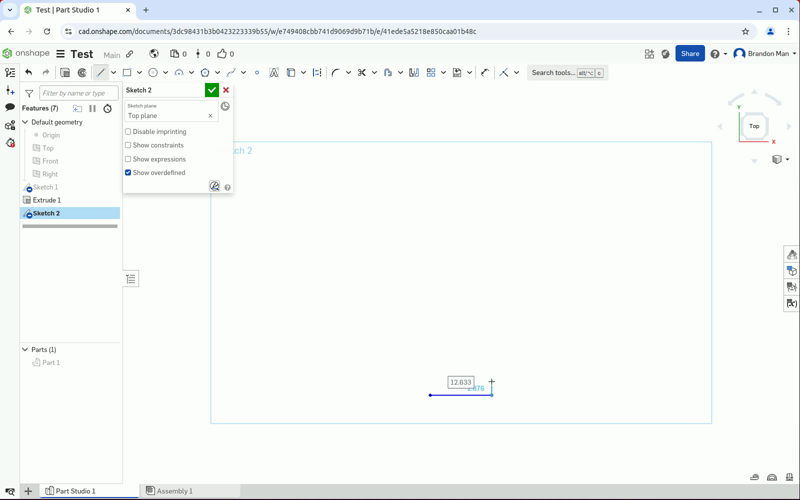
key_up(shift)
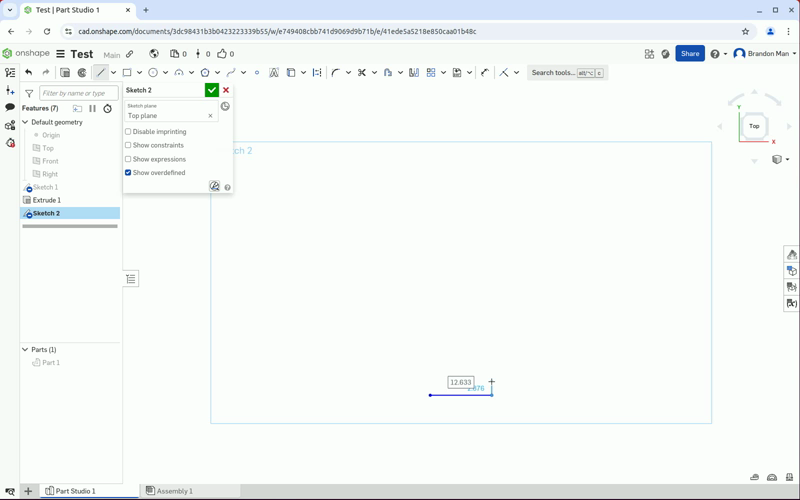
key_down(shift)
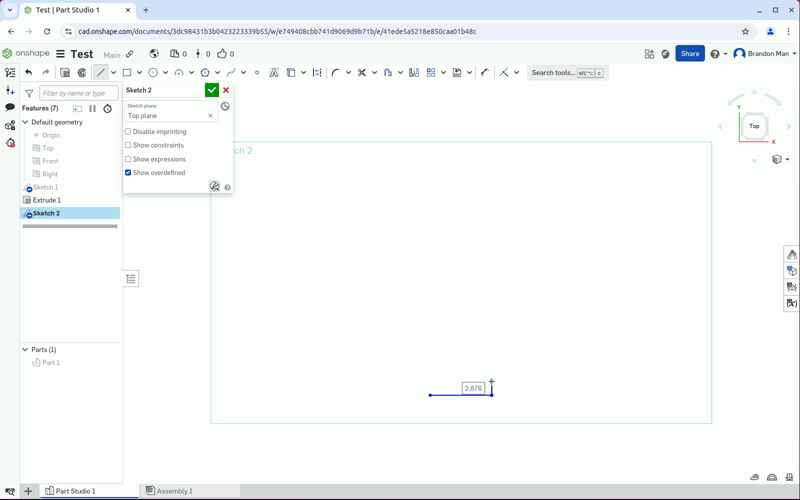
mouse_move(430, 381)
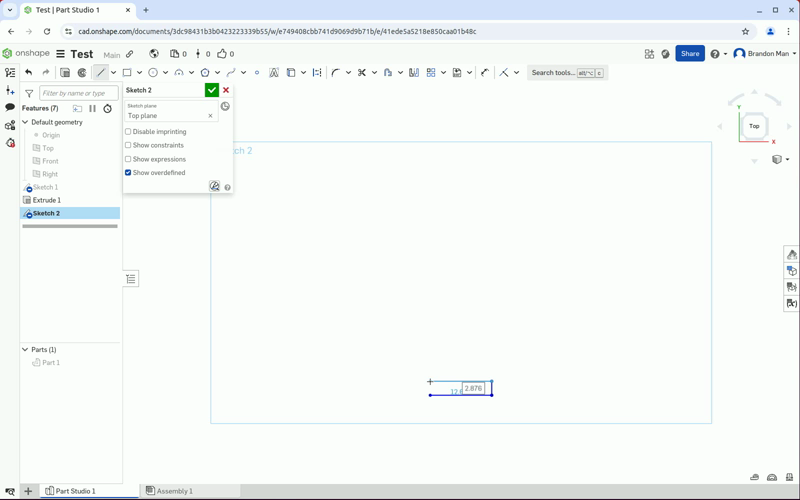
click(430, 381)
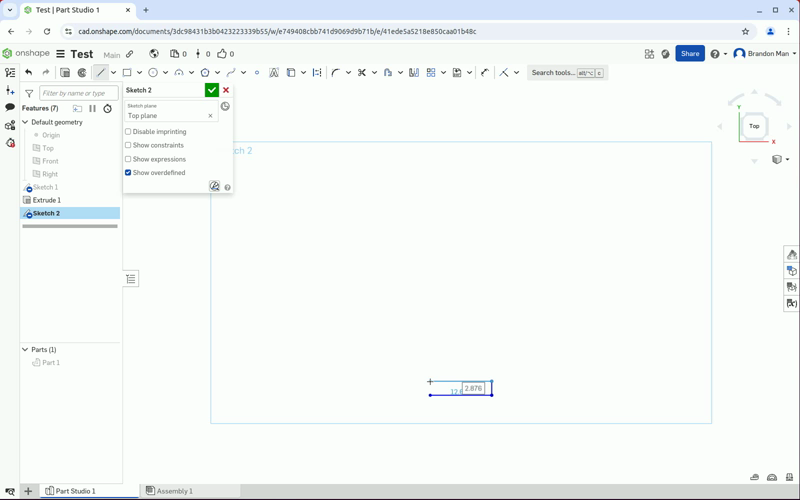
key_up(shift)
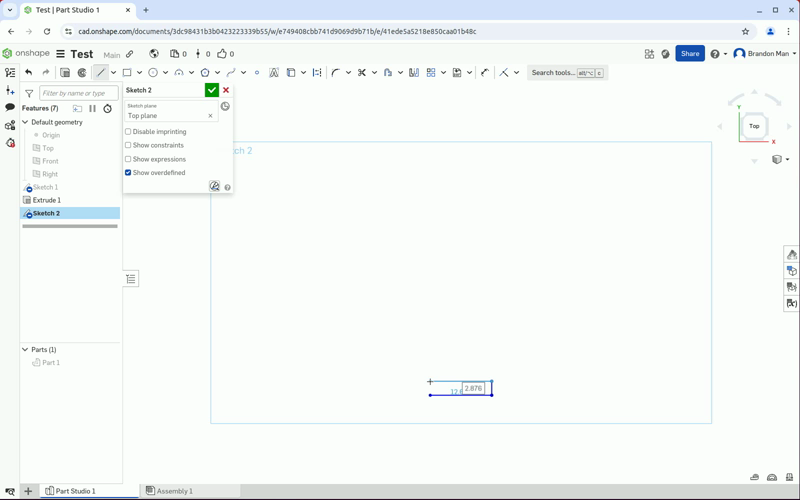
mouse_move(460, 381)
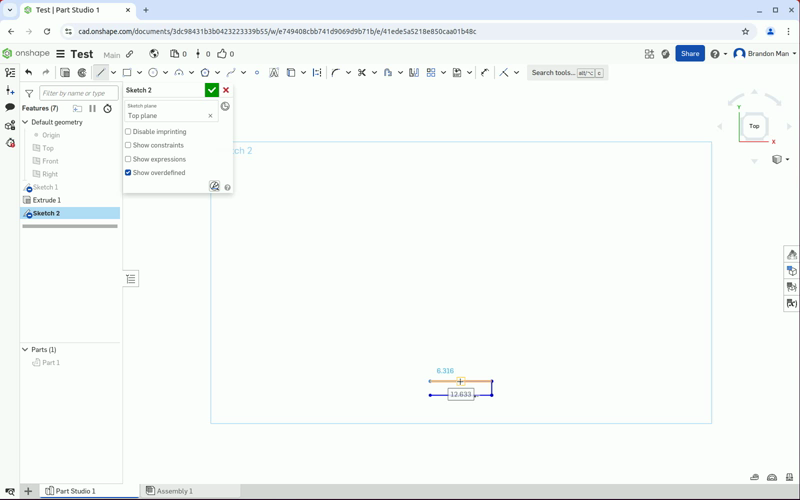
key_down(shift)
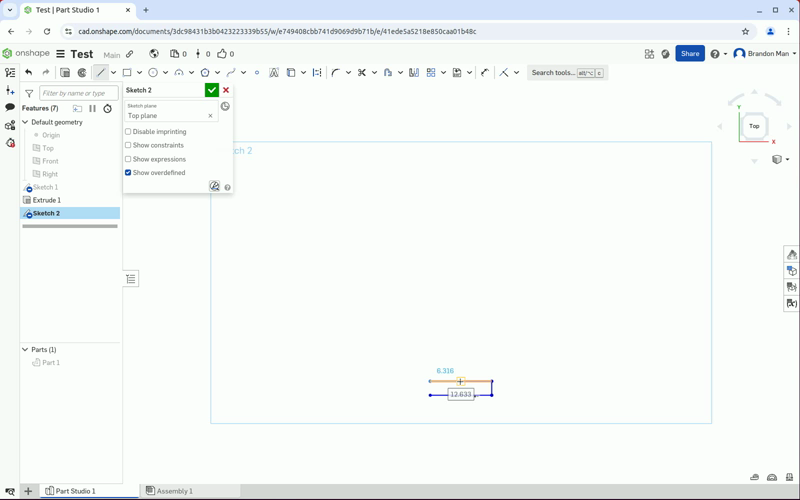
mouse_move(430, 395)
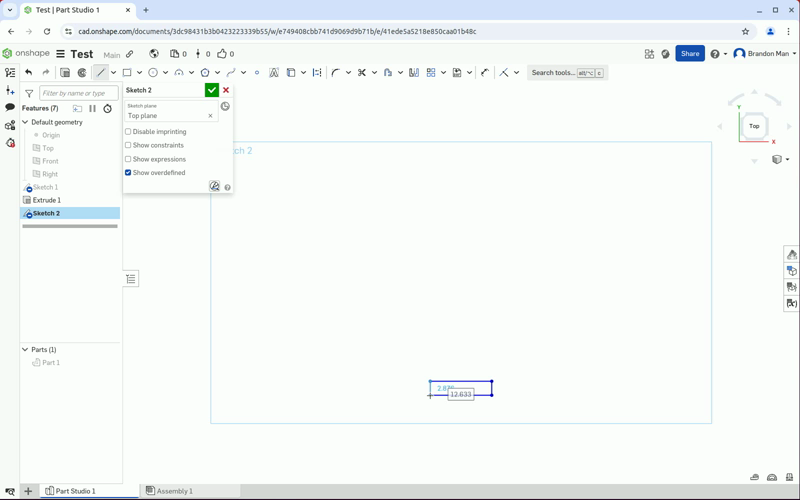
key_up(shift)
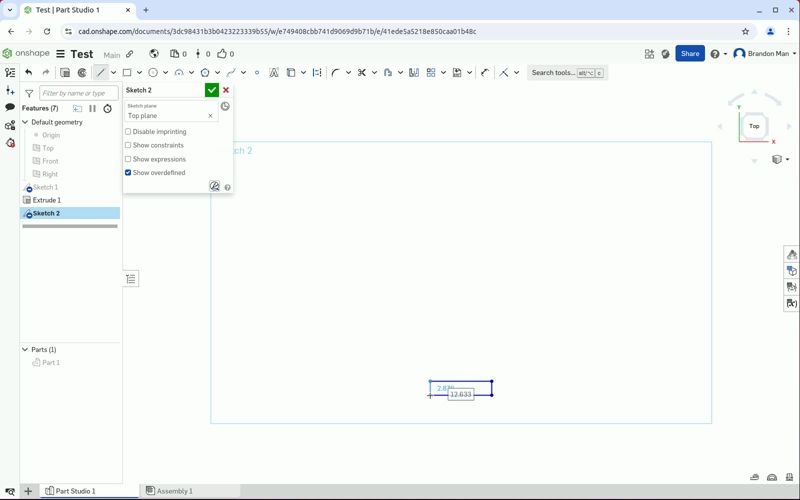
click(430, 395)
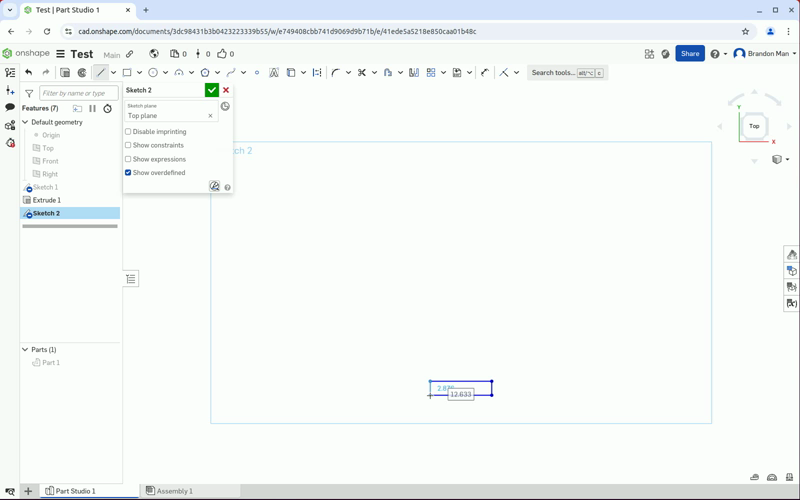
key(esc)
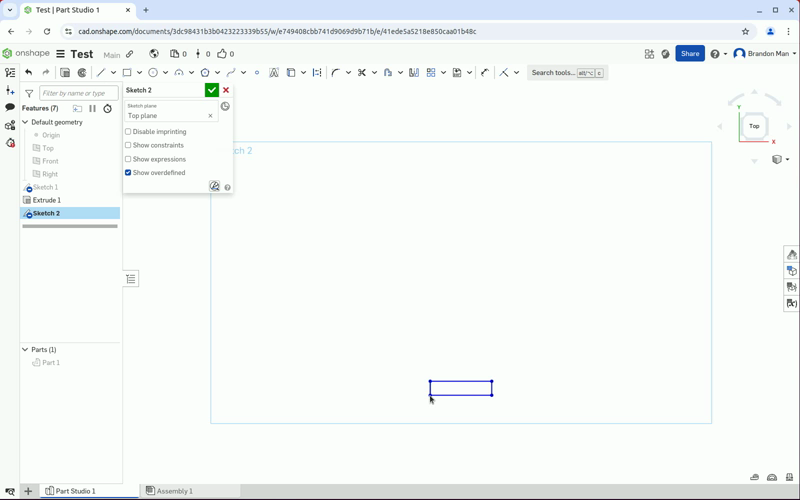
mouse_move(451, 385)
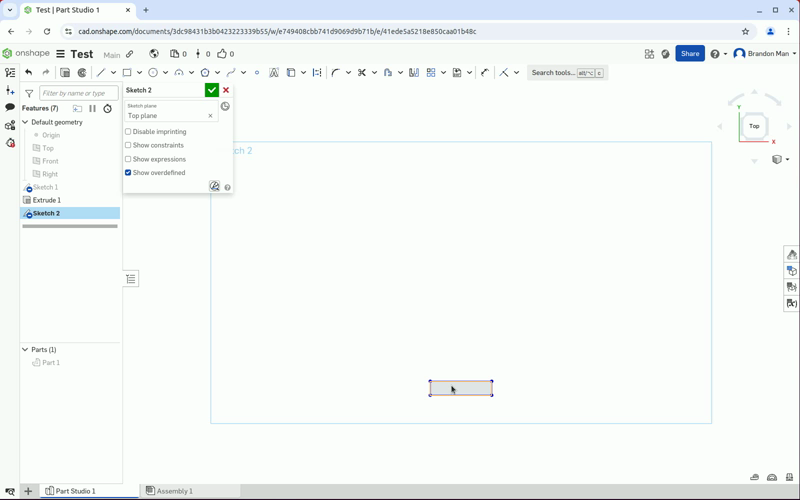
scroll(6)
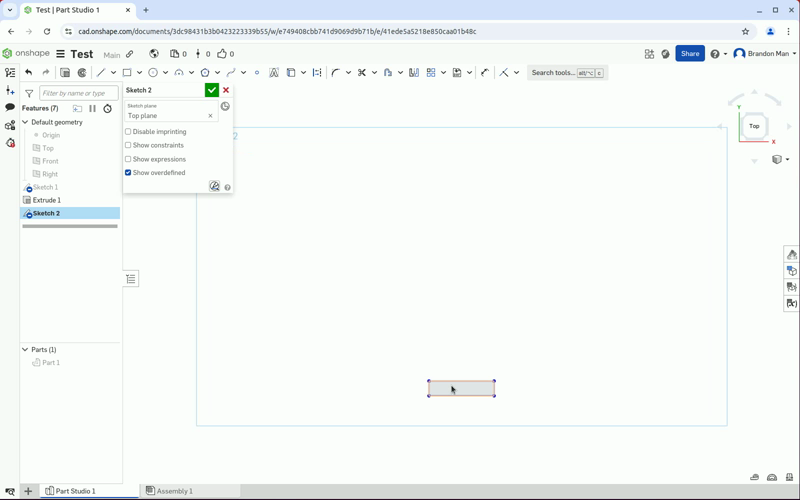
scroll(6)
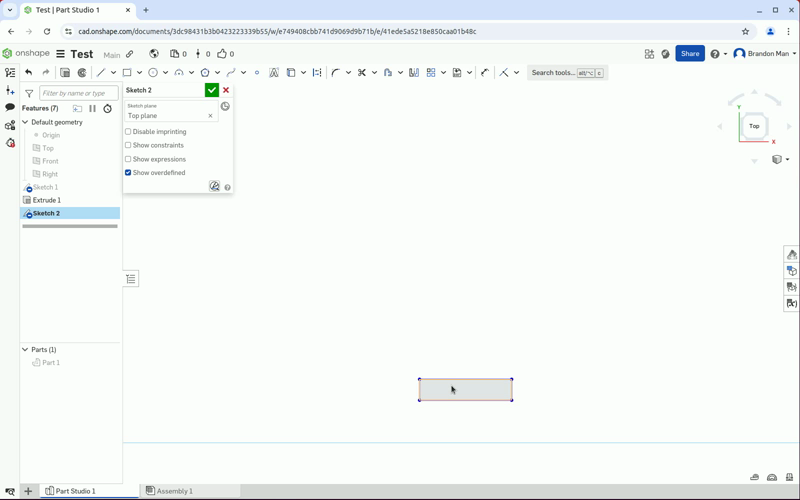
scroll(6)
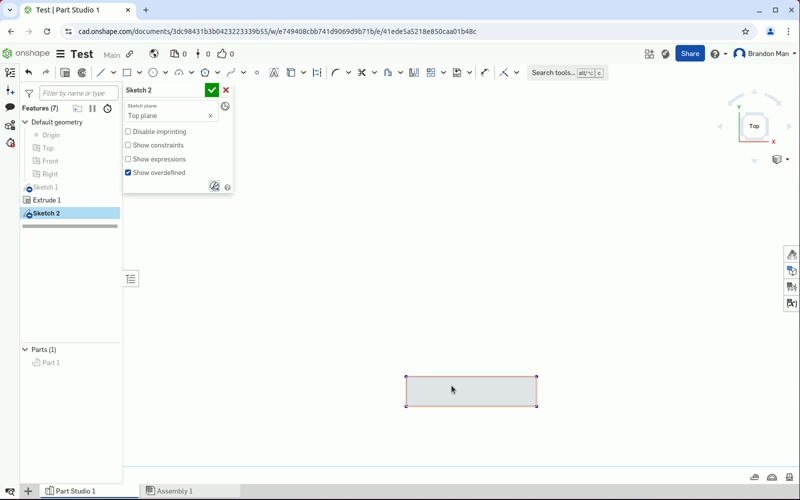
scroll(6)
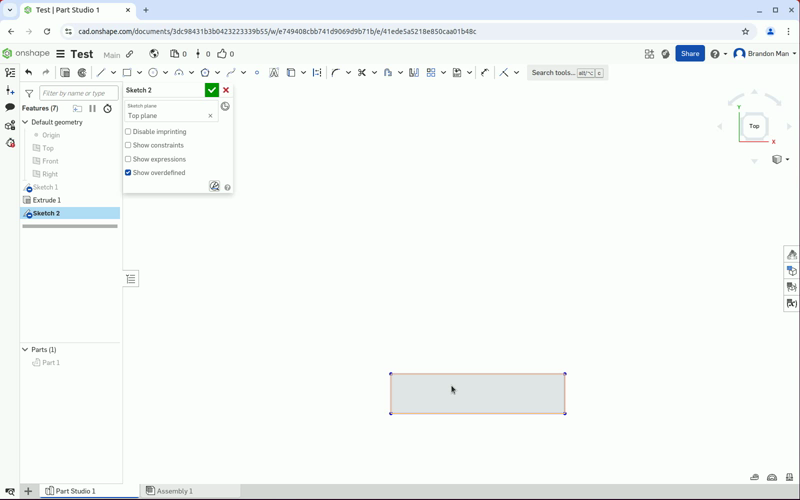
scroll(6)
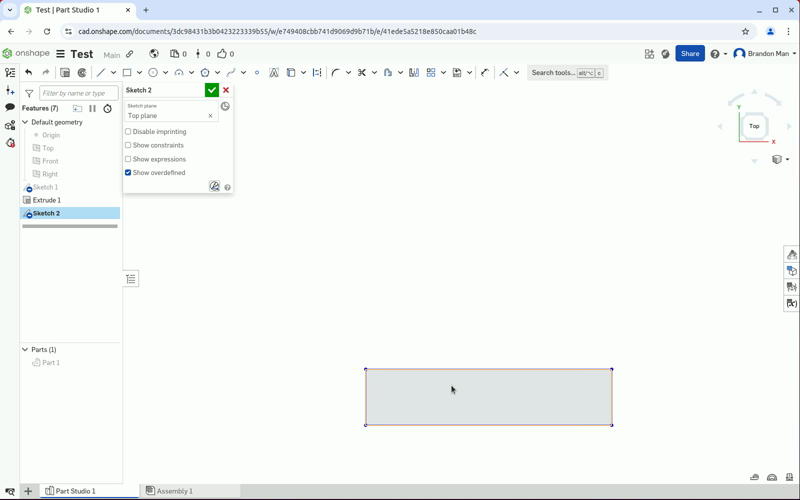
scroll(6)
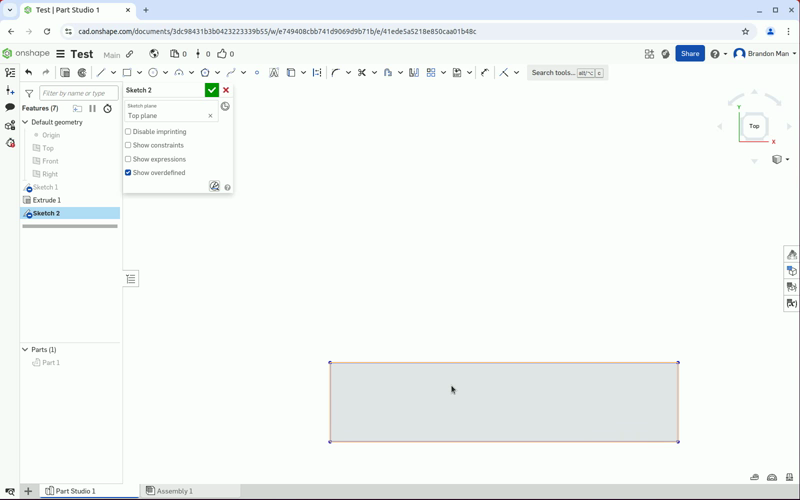
scroll(6)
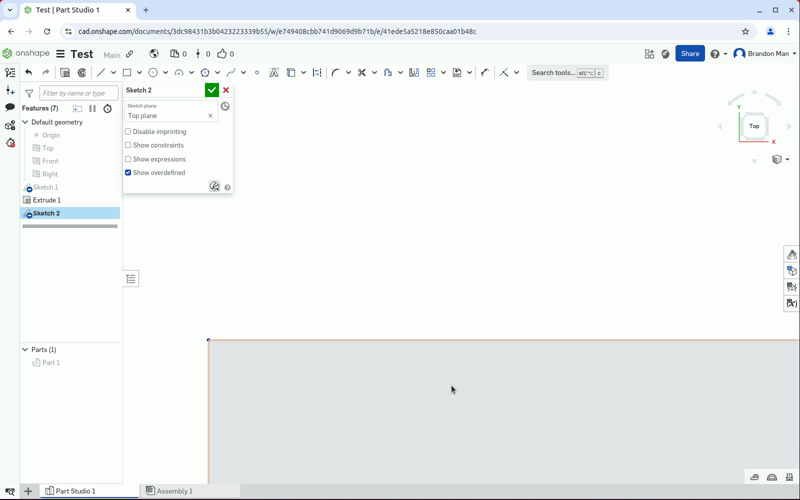
click(451, 385)
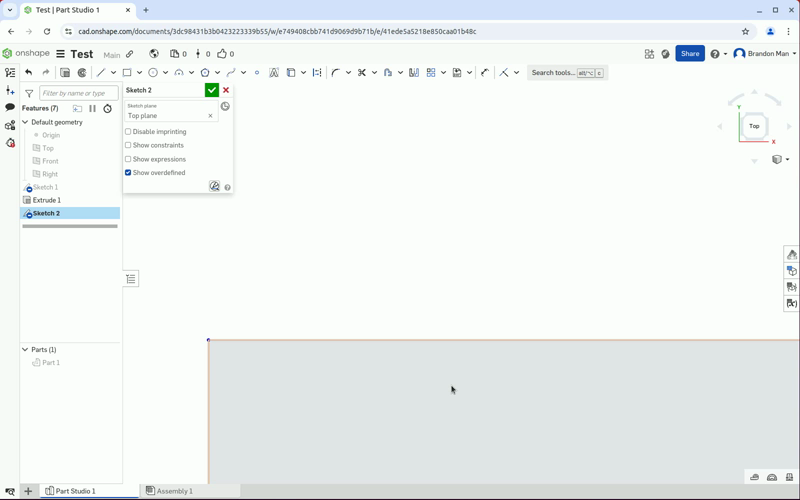
scroll(-6)
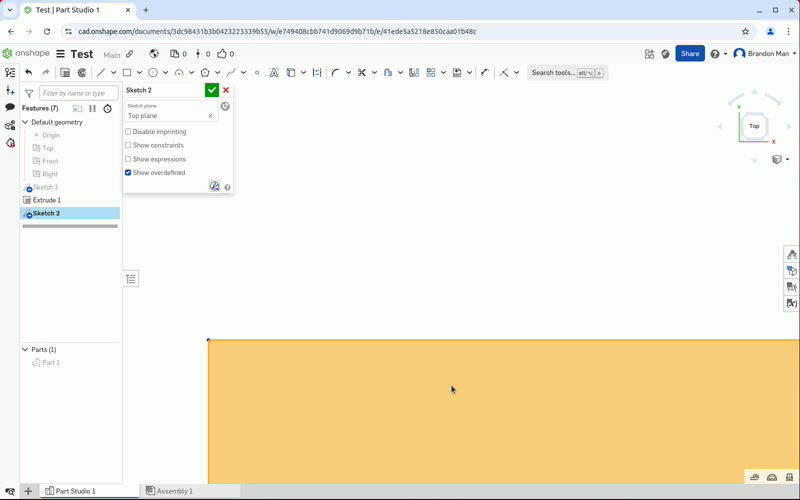
scroll(-6)
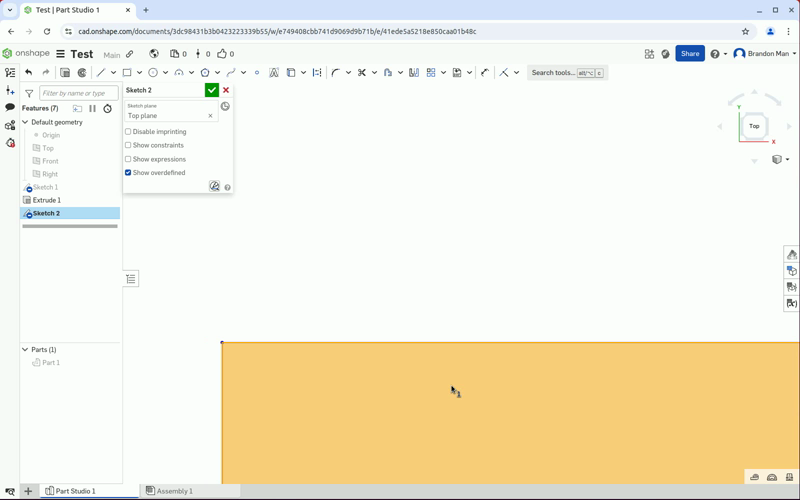
scroll(-6)
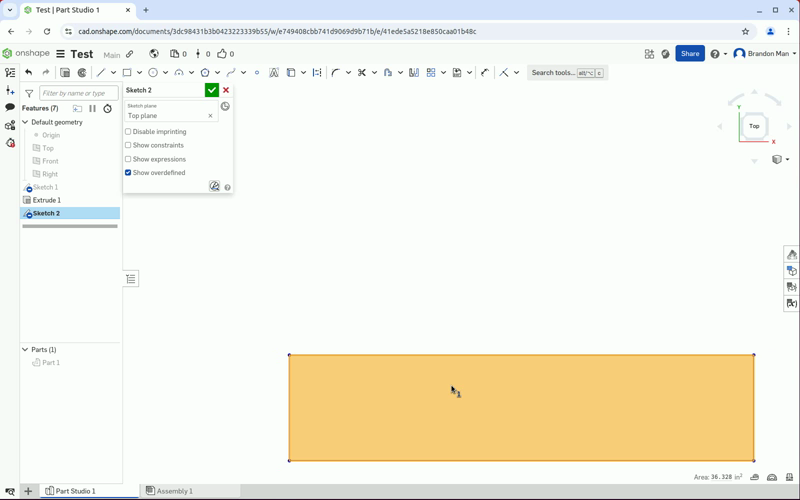
scroll(-6)
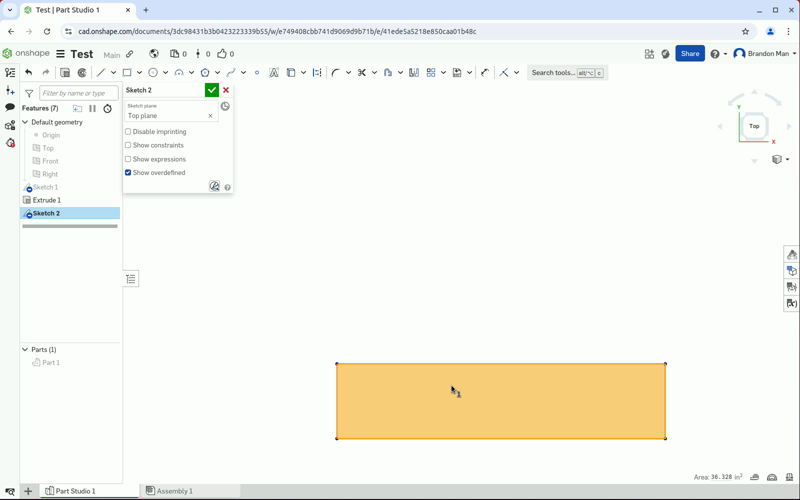
scroll(-6)
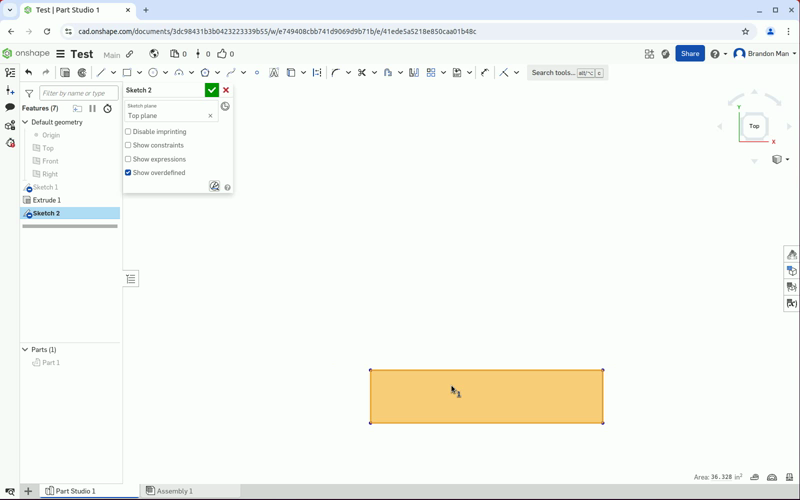
scroll(-6)
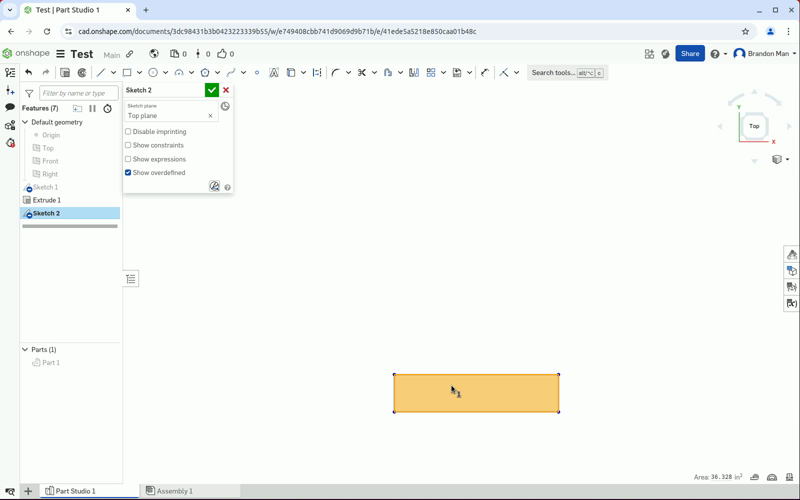
scroll(-6)
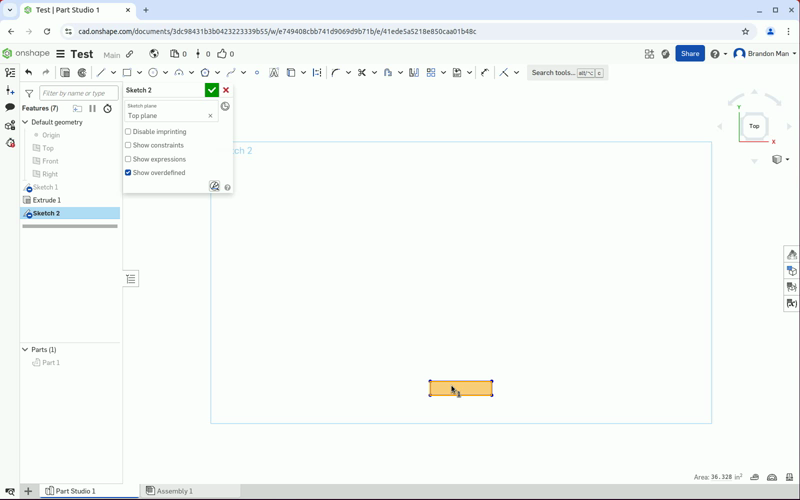
mouse_move(73, 352)
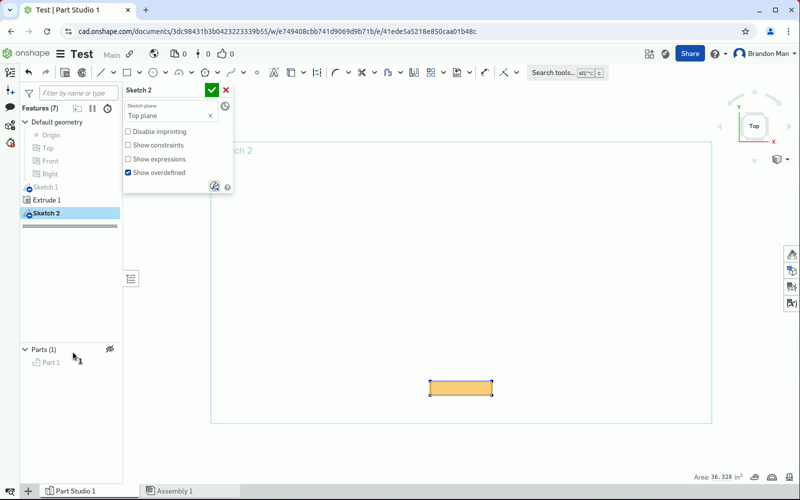
key(shift+y)
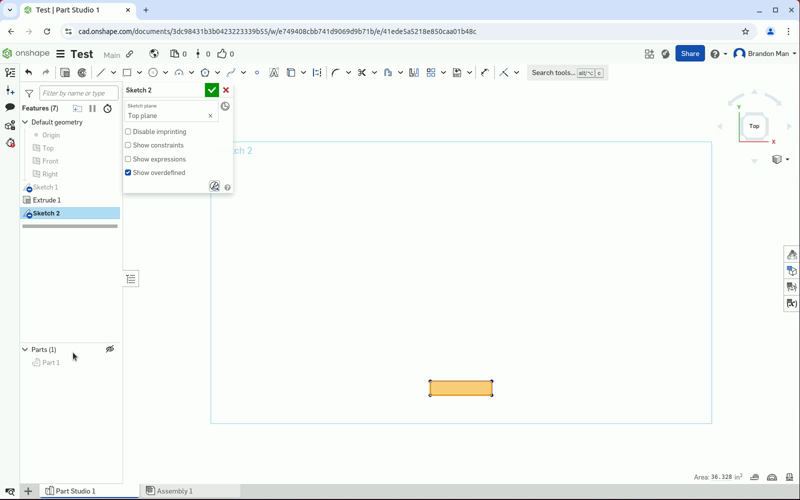
key(shift+e)
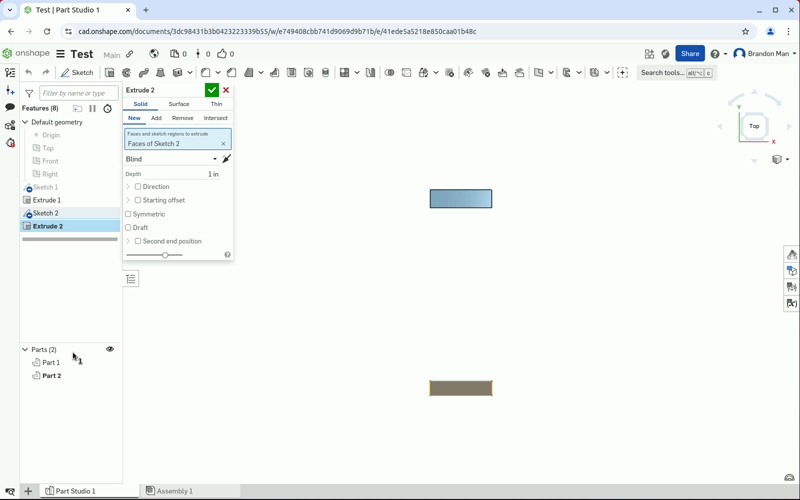
mouse_move(143, 106)
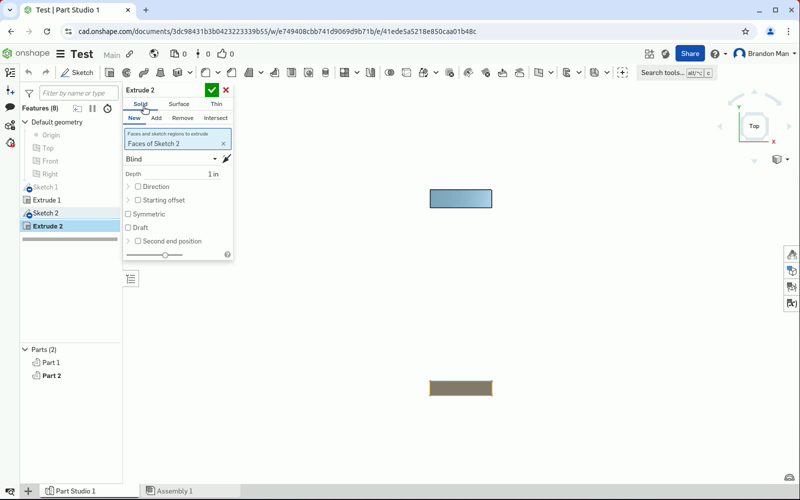
click(143, 106)
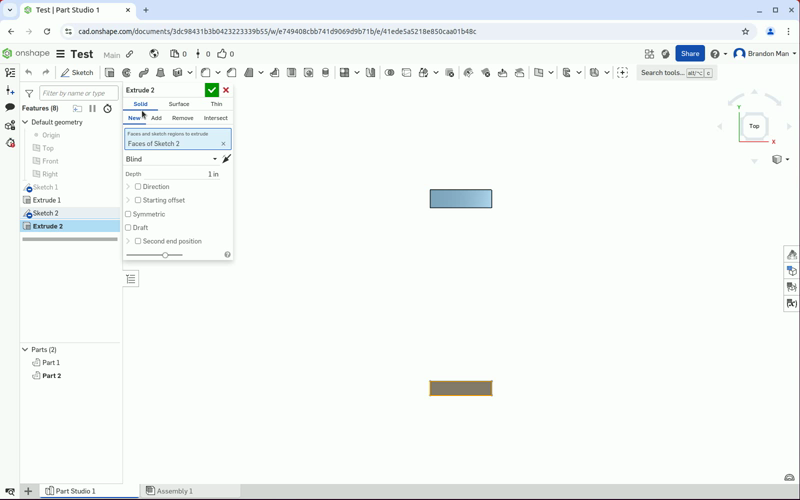
mouse_move(137, 120)
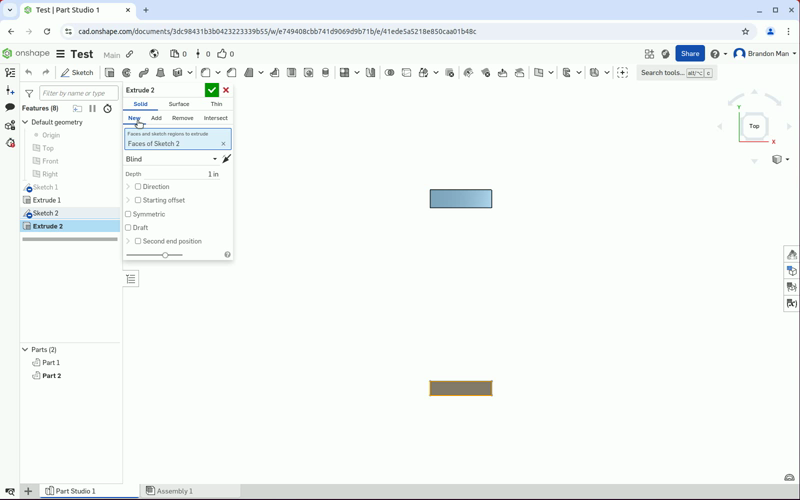
click(137, 120)
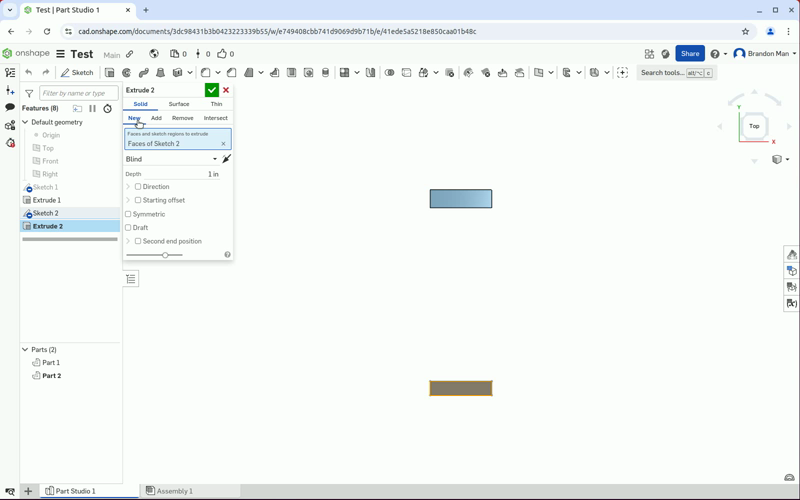
key(tab, 4)
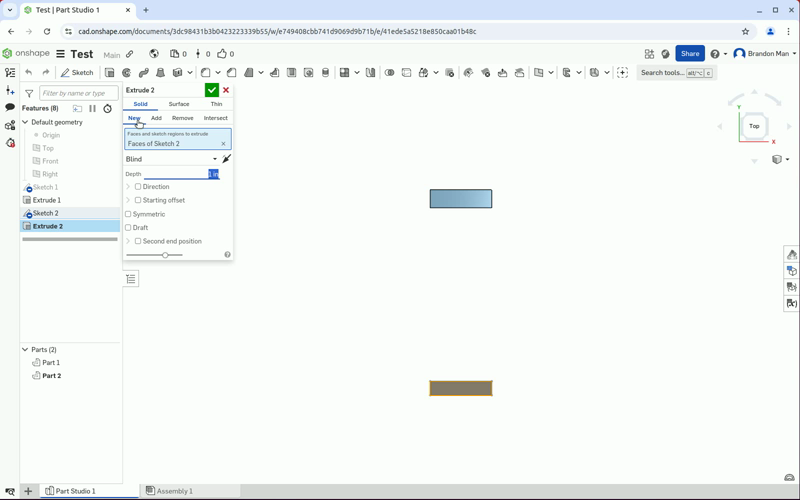
text(0.241)
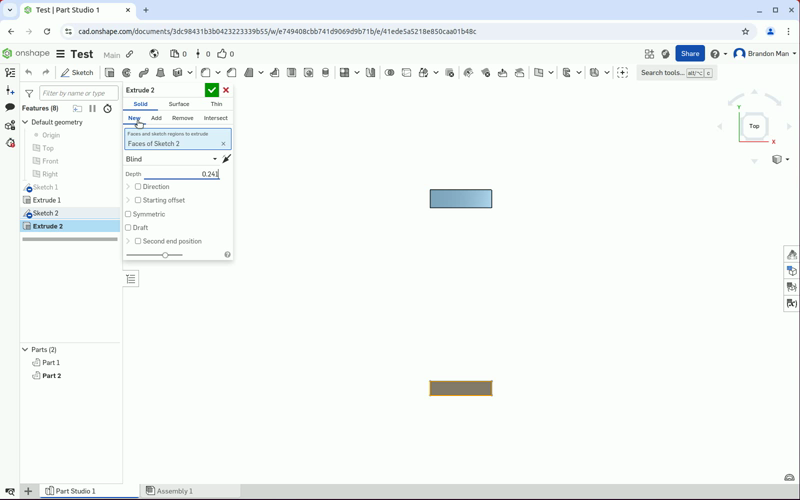
key(enter)
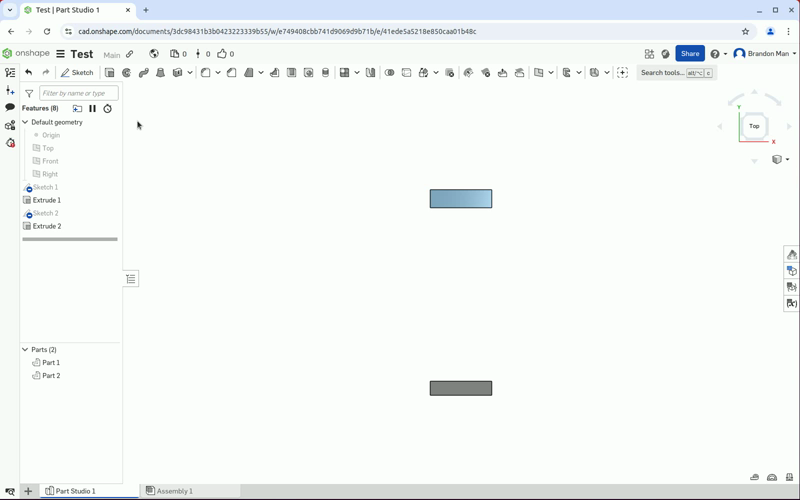
key(shift+h)
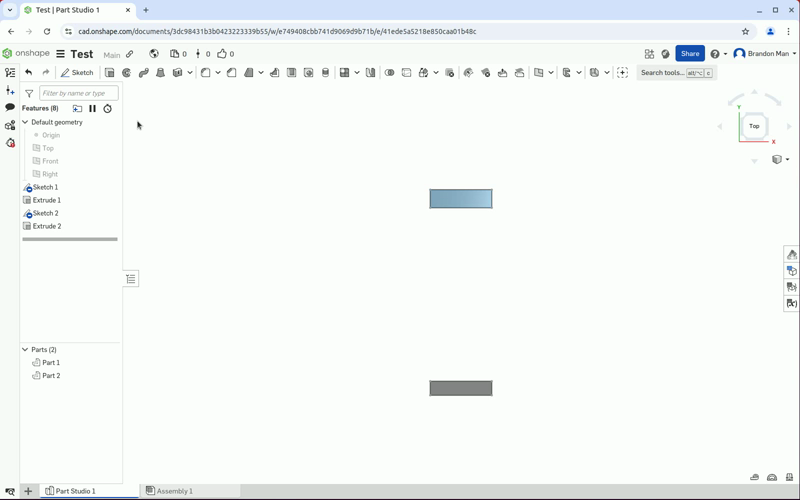
key(shift+h)
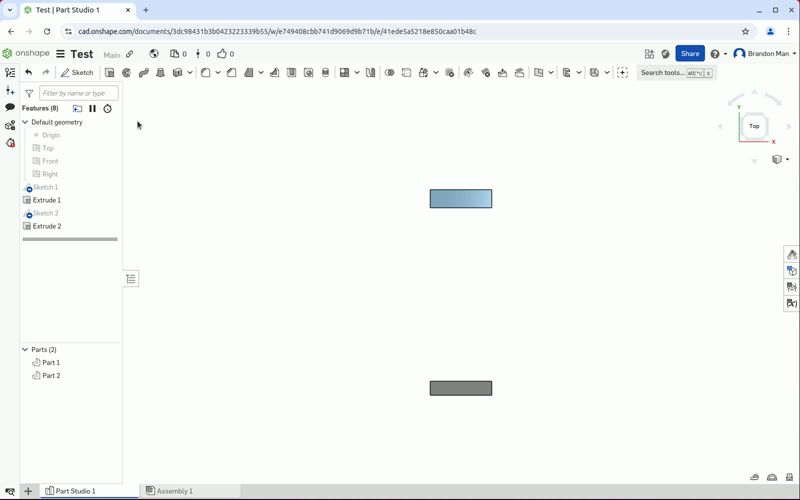
mouse_move(73, 189)
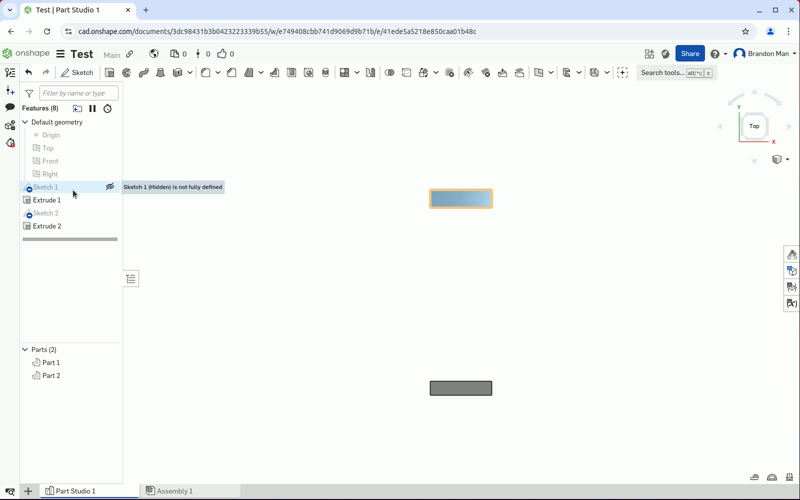
click(73, 189)
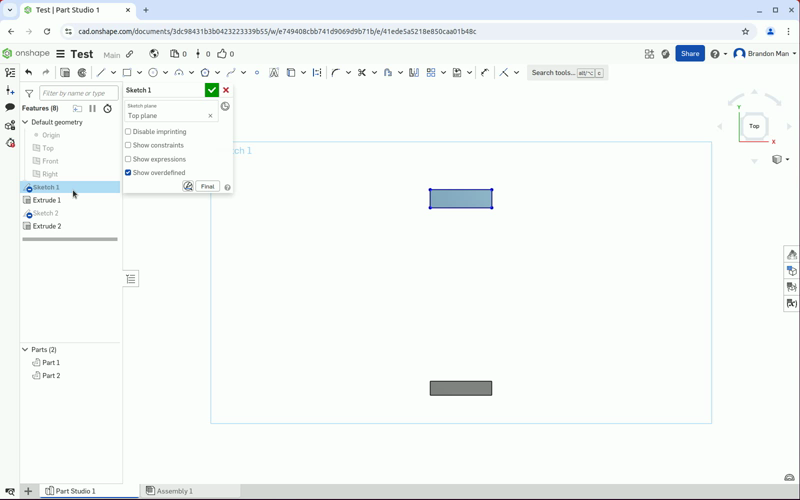
mouse_move(229, 92)
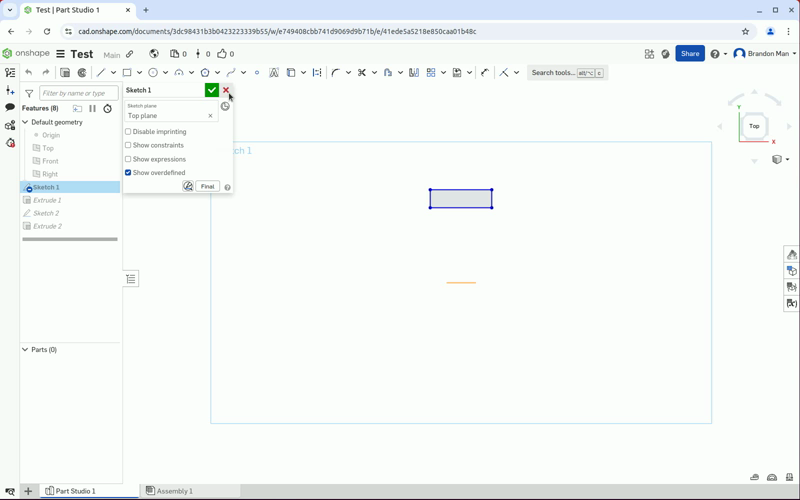
click(229, 92)
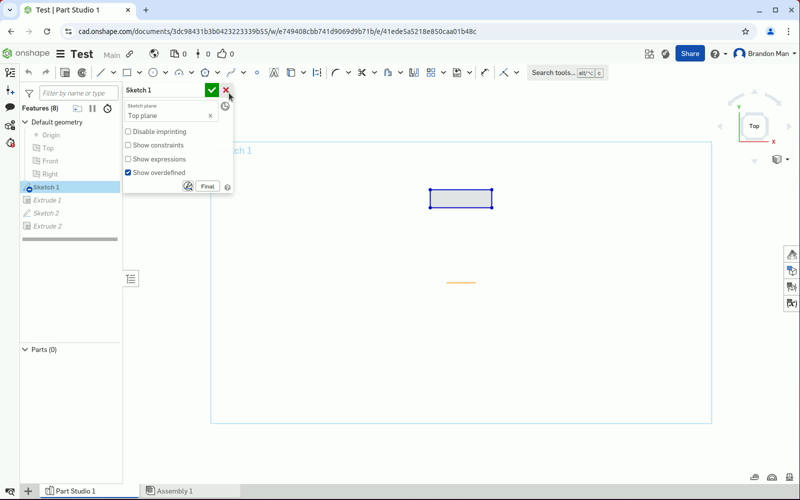
key(shift+s)
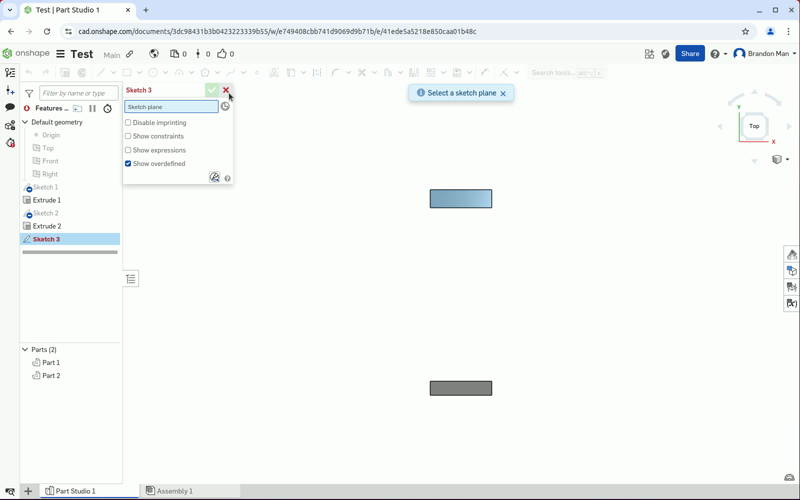
mouse_move(73, 150)
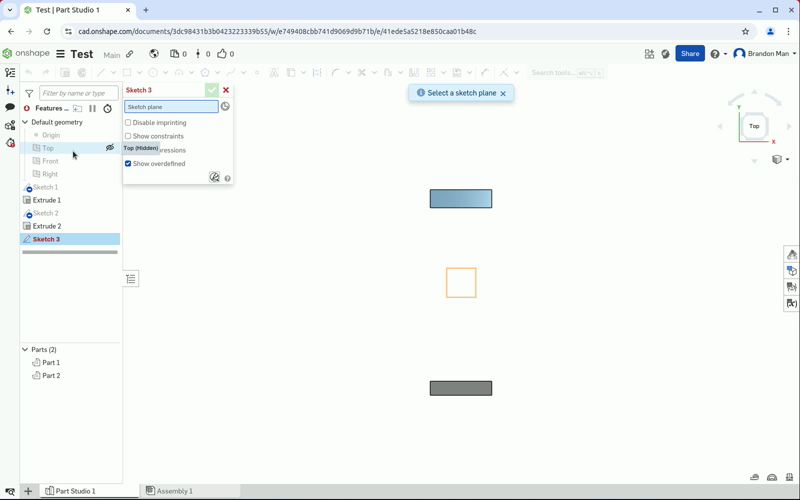
click(73, 150)
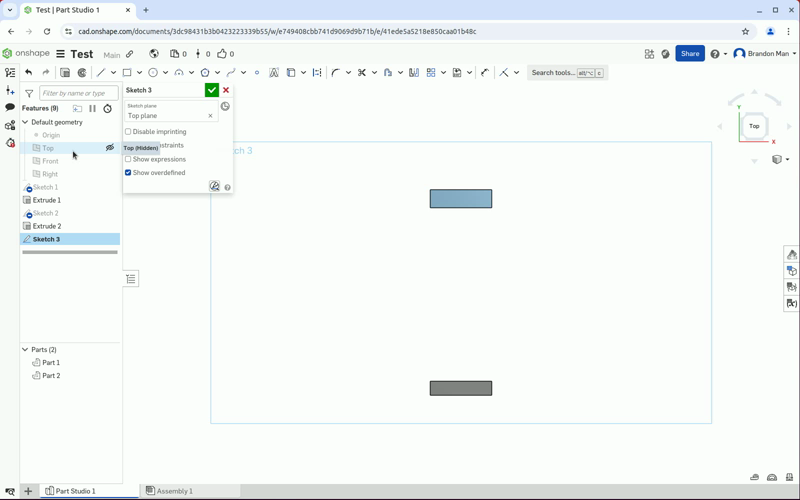
mouse_move(73, 352)
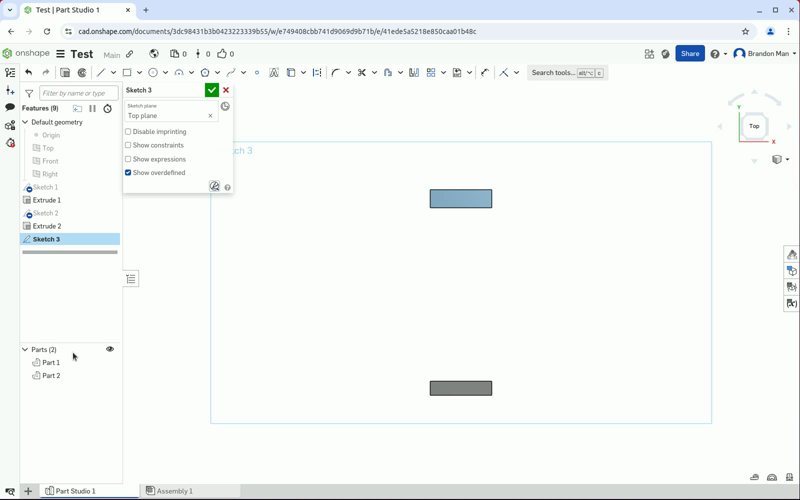
key(y)
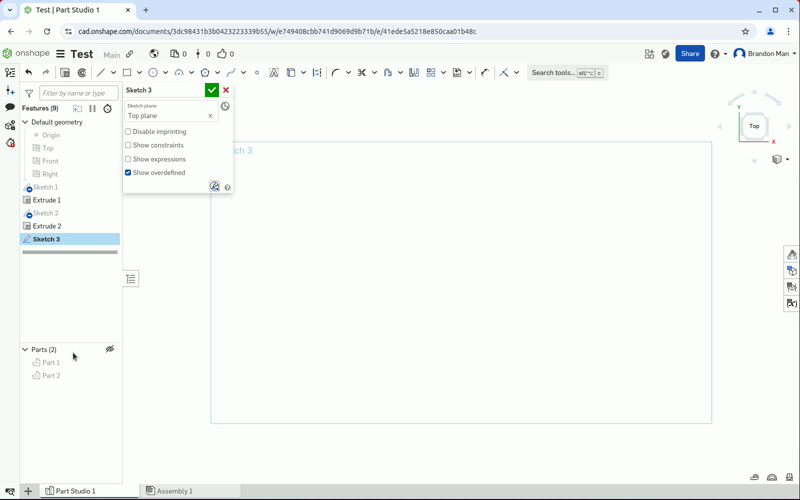
key(l)
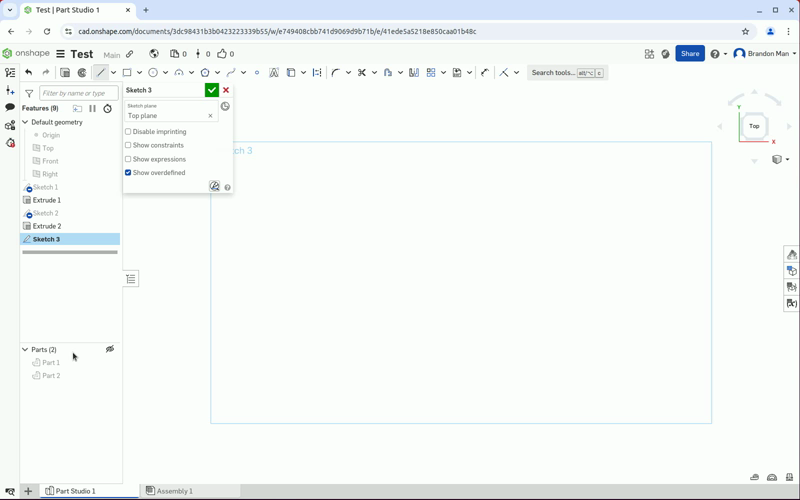
key_down(shift)
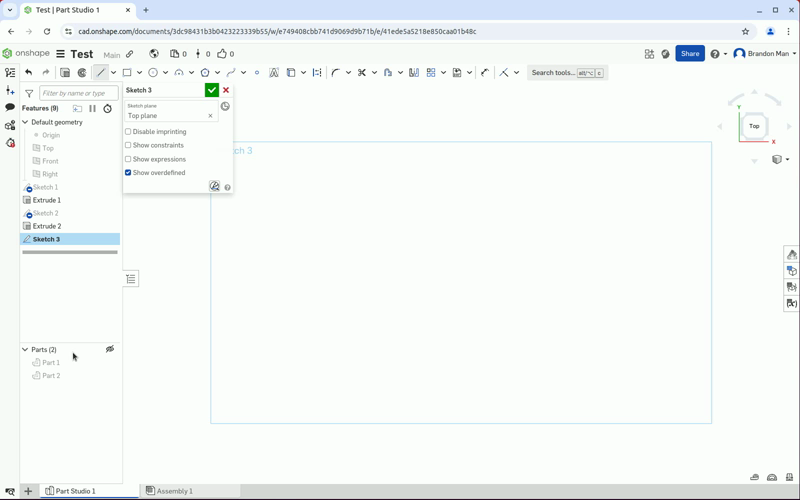
mouse_move(416, 315)
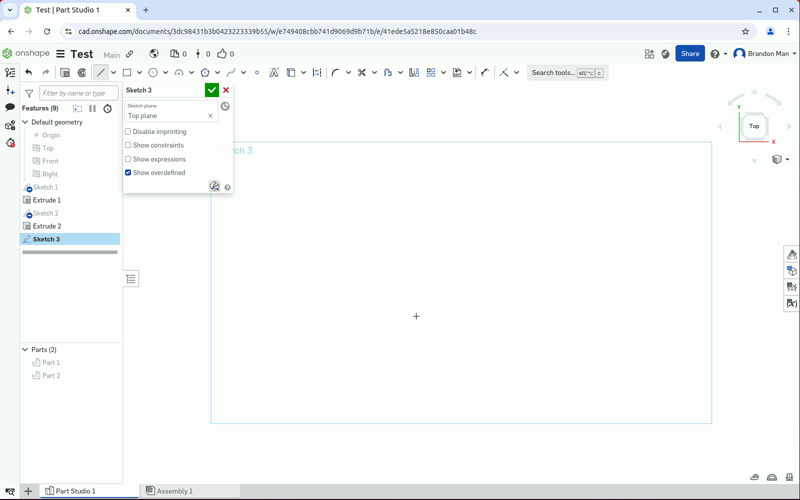
click(416, 315)
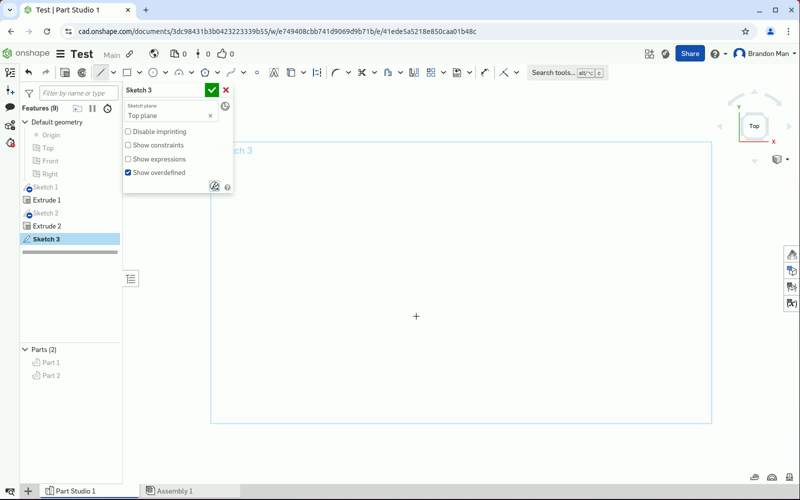
key_up(shift)
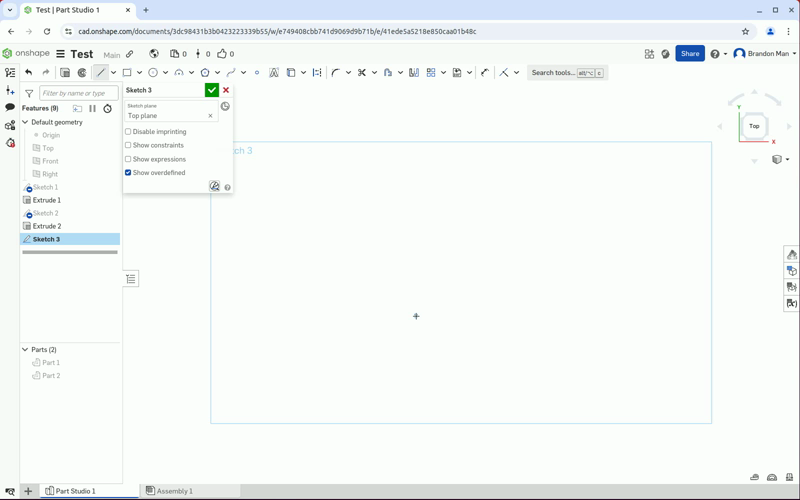
key_down(shift)
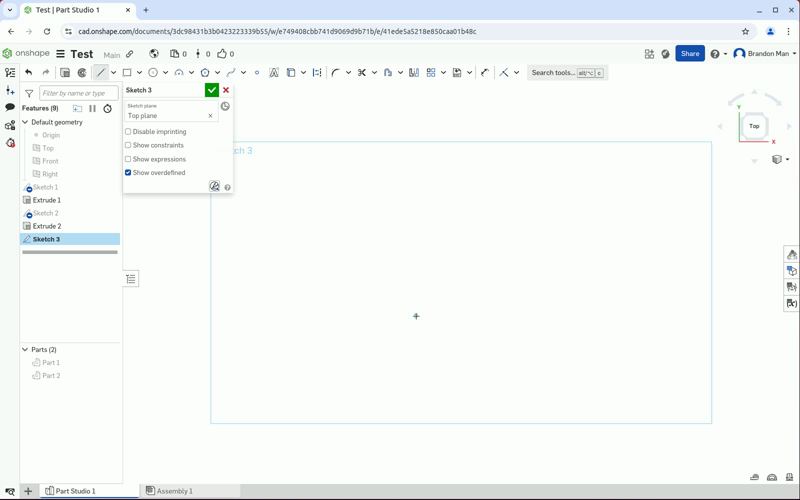
mouse_move(446, 315)
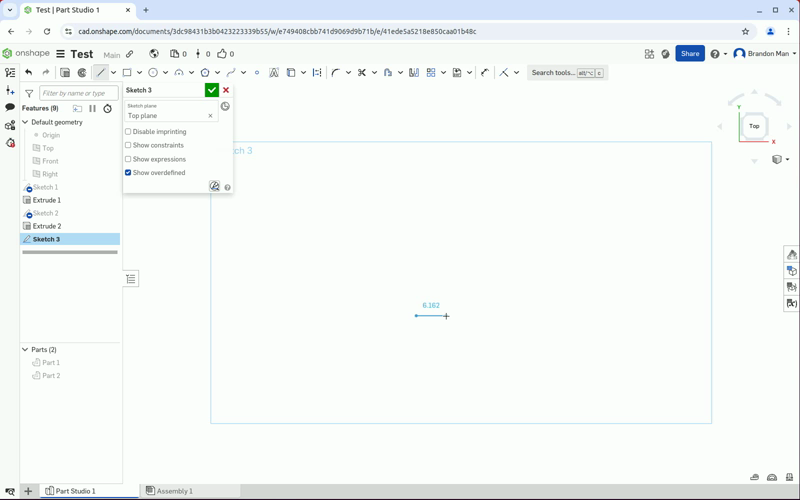
mouse_move(430, 315)
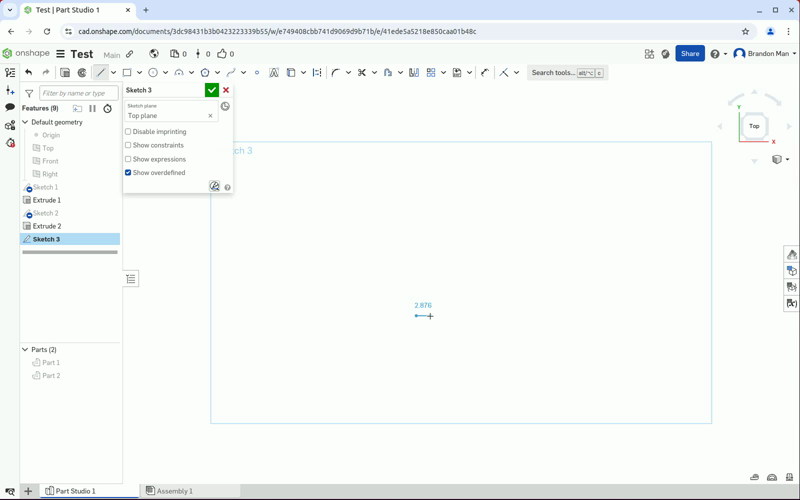
click(430, 315)
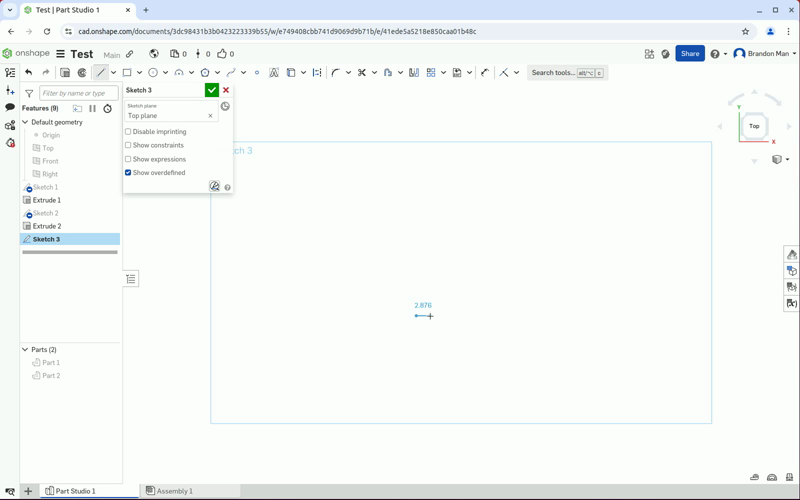
key_up(shift)
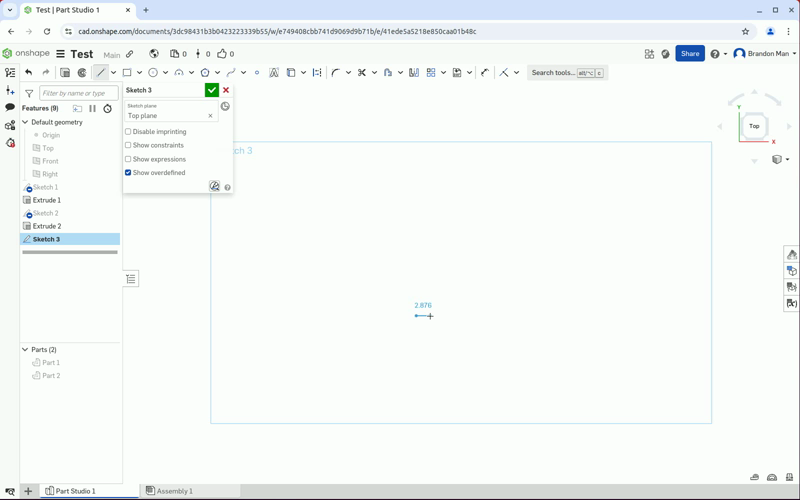
key_down(shift)
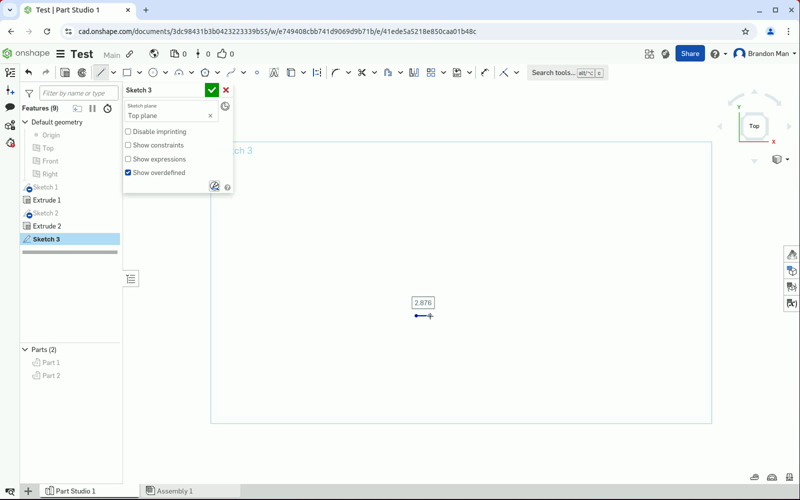
mouse_move(430, 249)
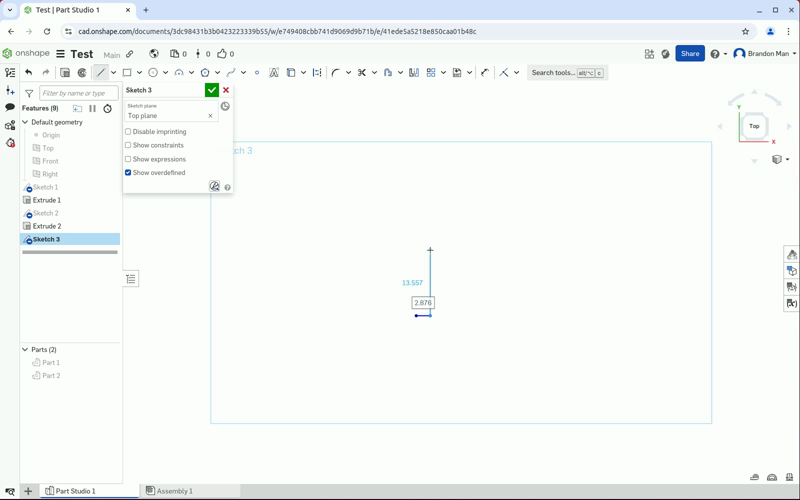
click(430, 249)
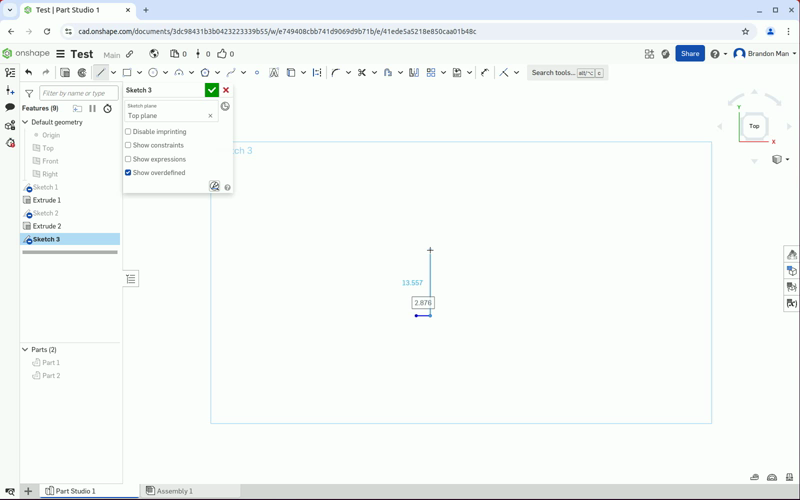
key_up(shift)
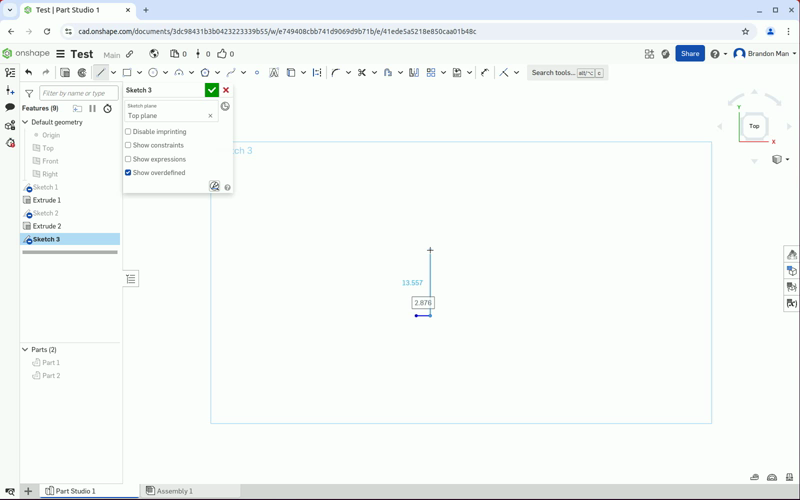
key_down(shift)
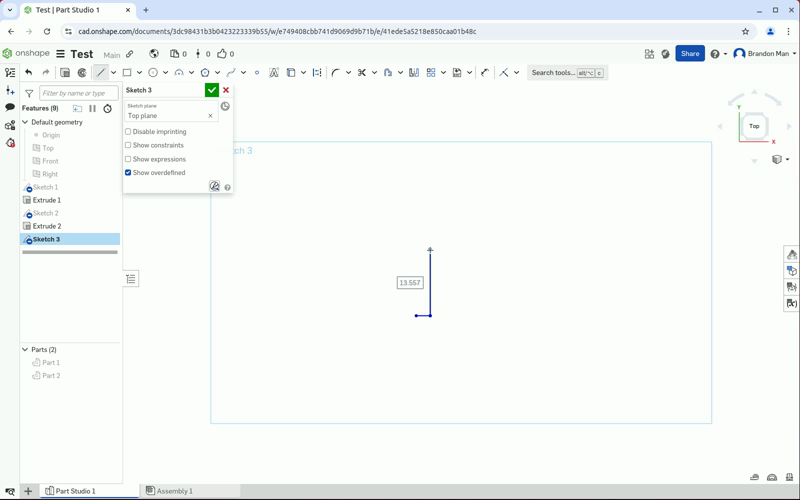
mouse_move(460, 249)
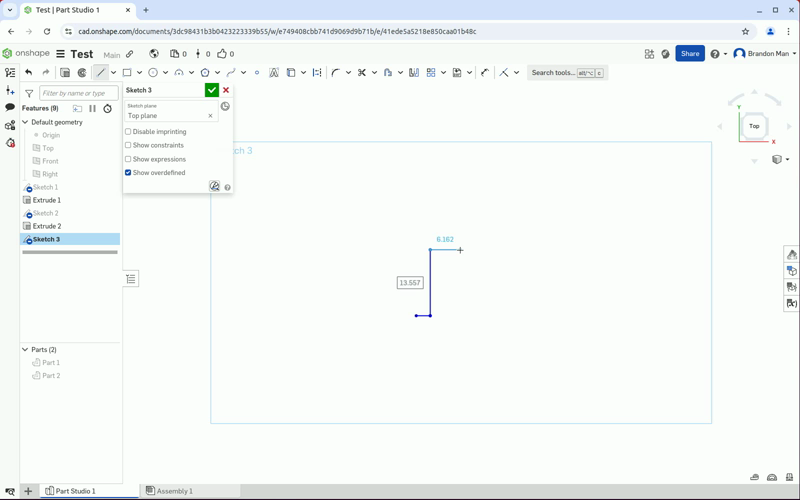
mouse_move(416, 249)
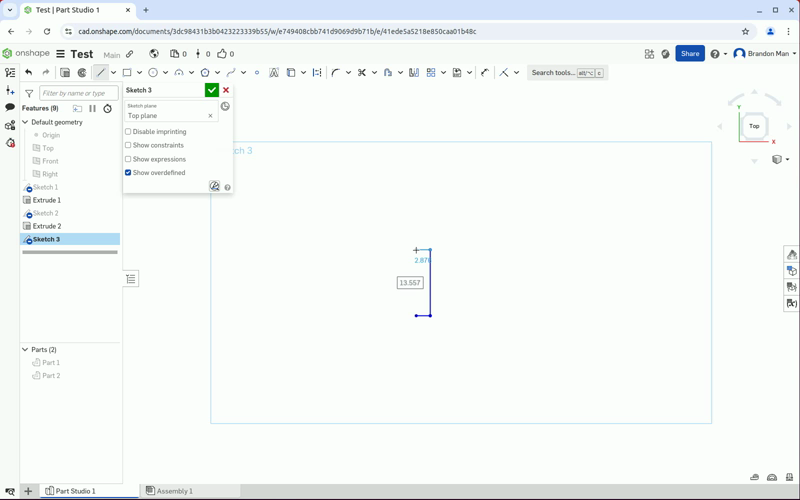
click(416, 249)
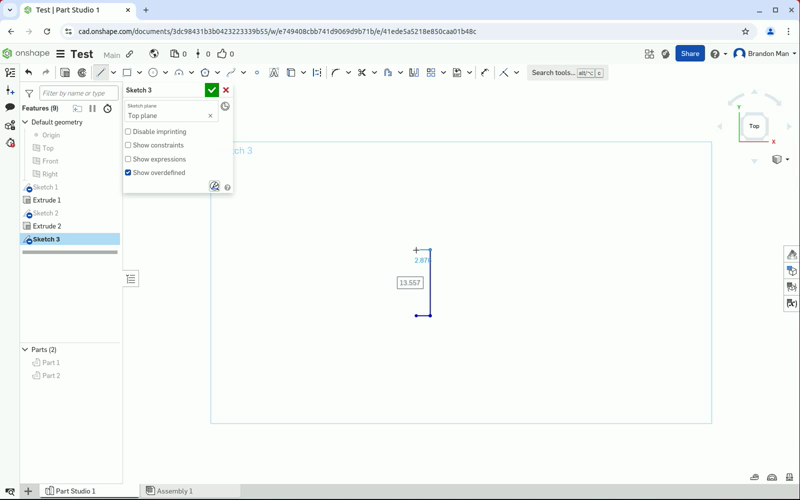
key_up(shift)
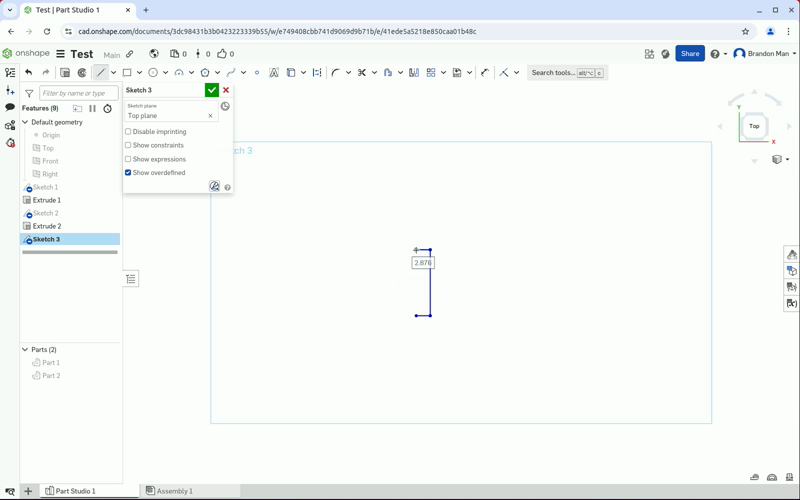
key_down(shift)
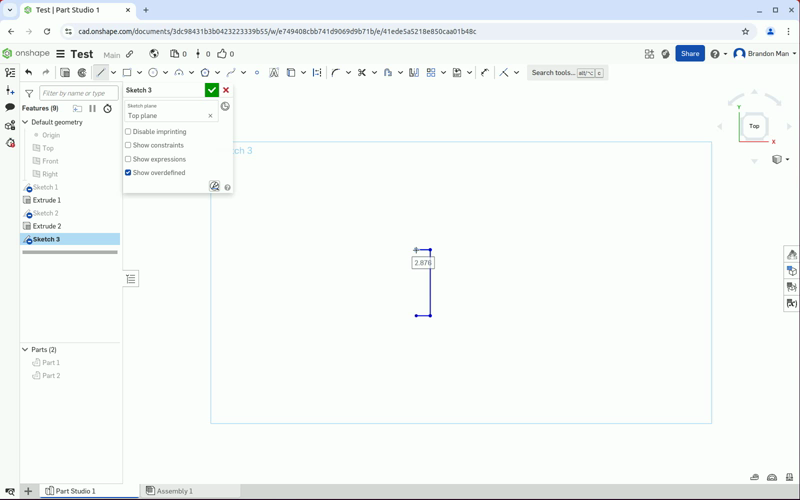
mouse_move(416, 315)
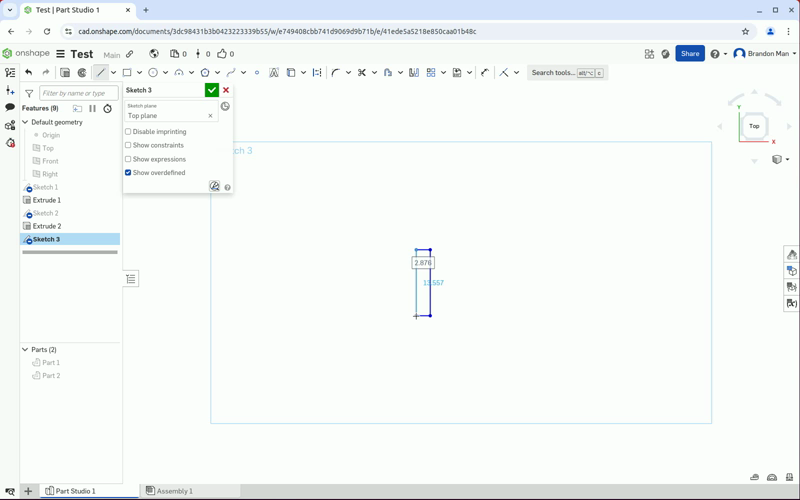
key_up(shift)
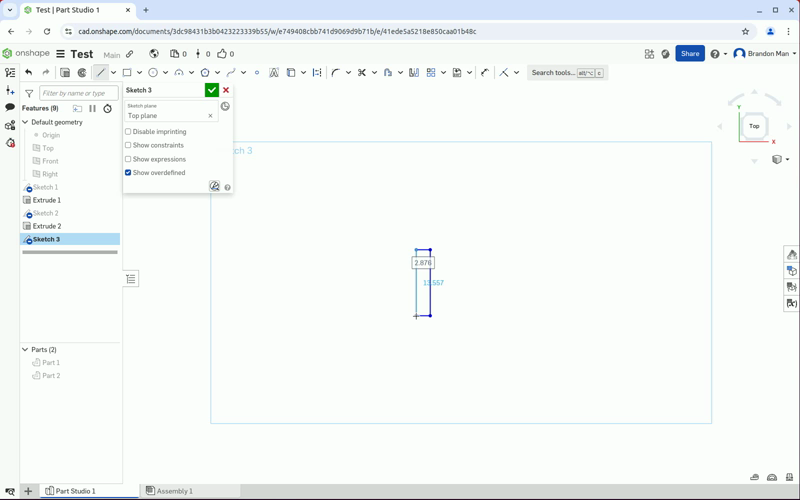
click(416, 315)
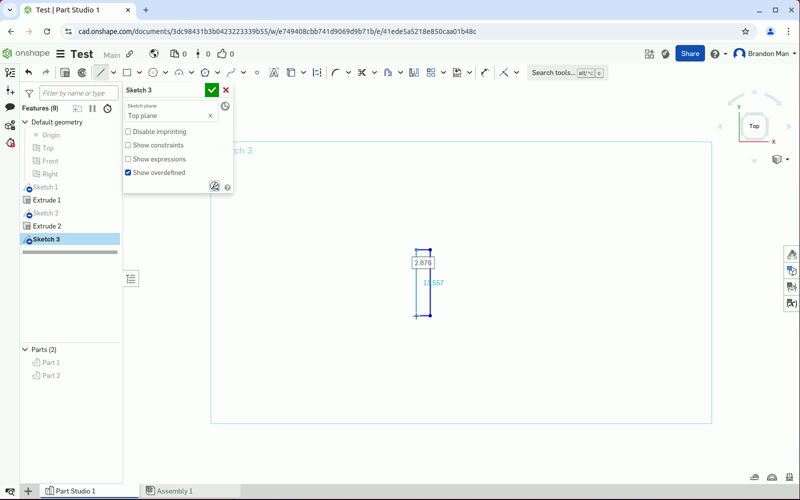
key(esc)
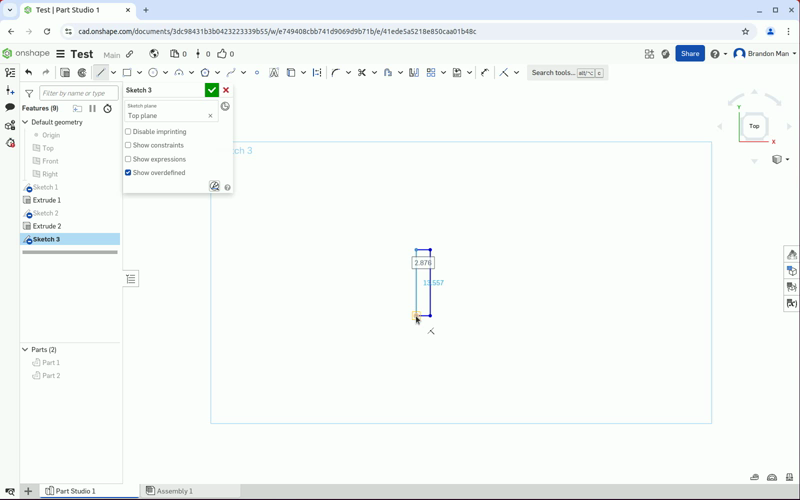
mouse_move(421, 275)
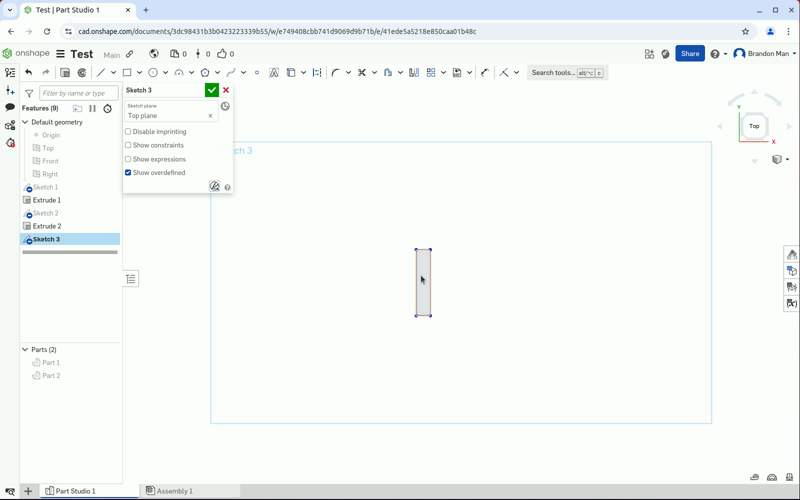
scroll(6)
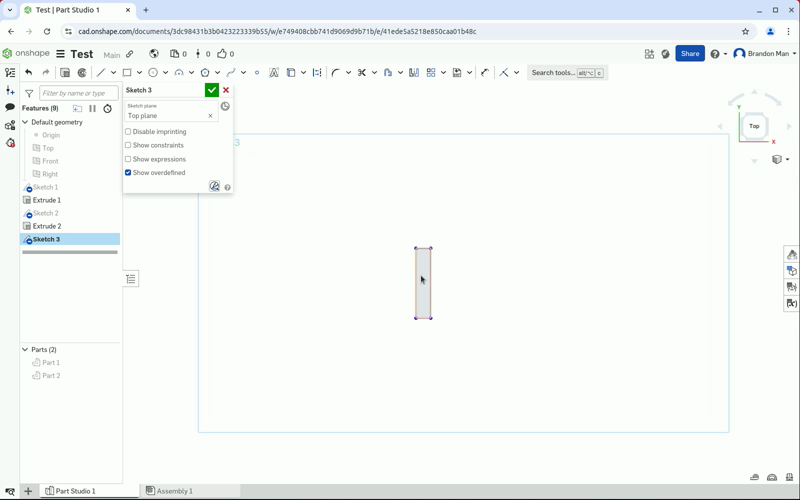
scroll(6)
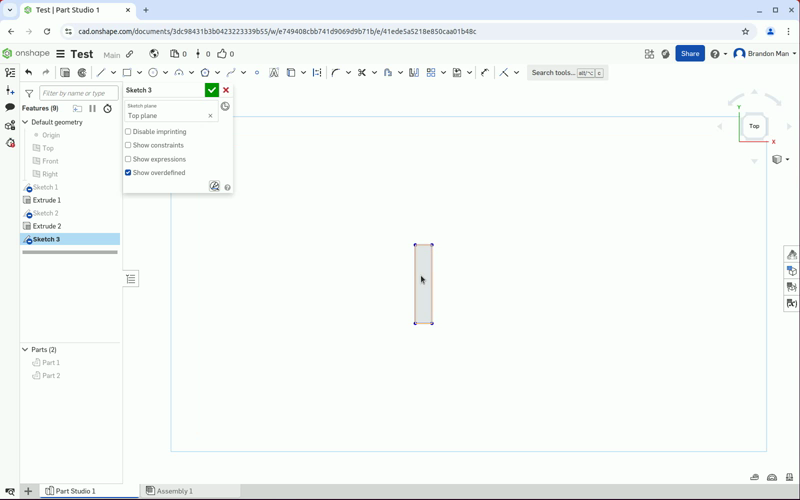
scroll(6)
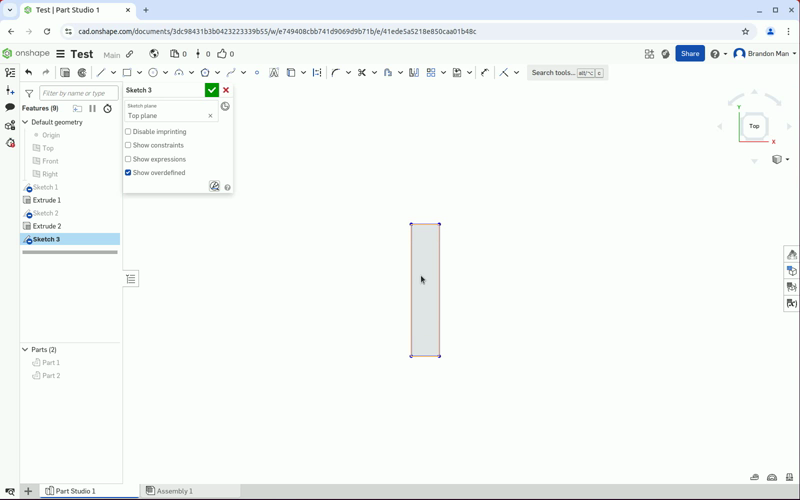
scroll(6)
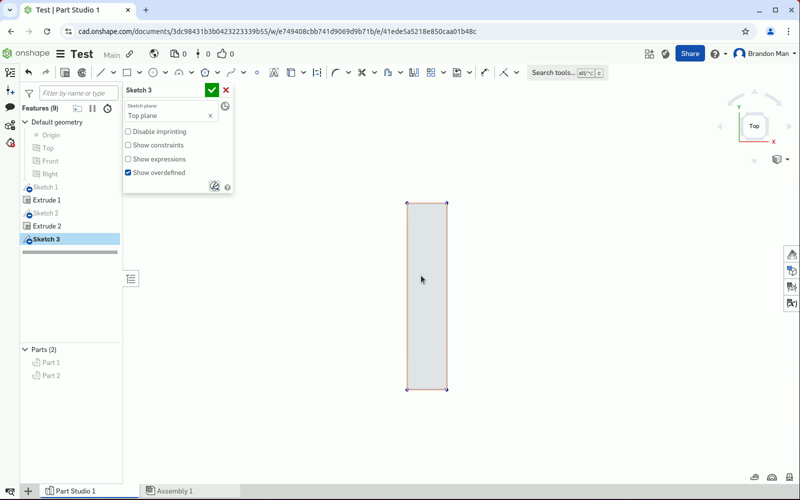
scroll(6)
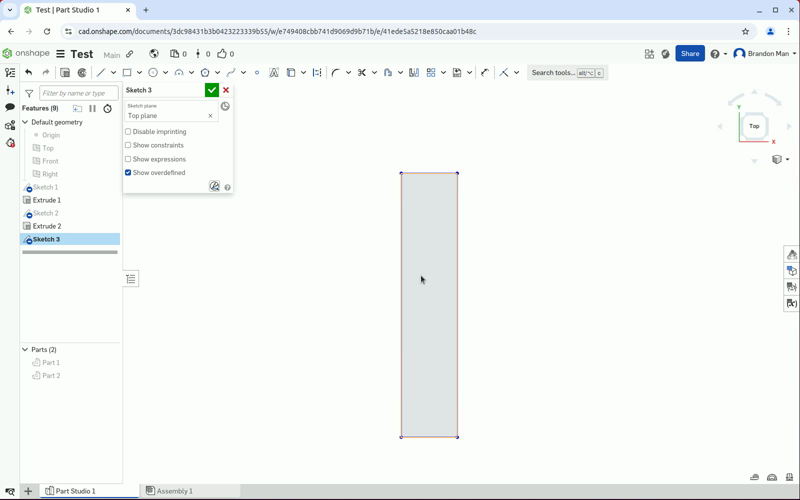
scroll(6)
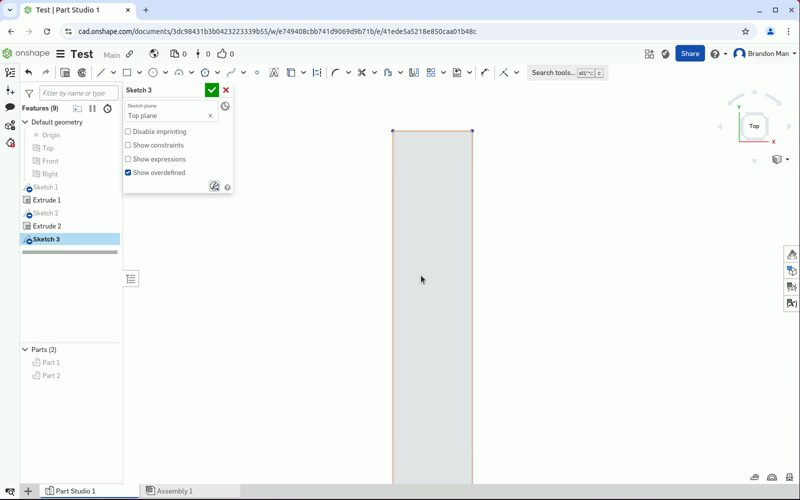
scroll(6)
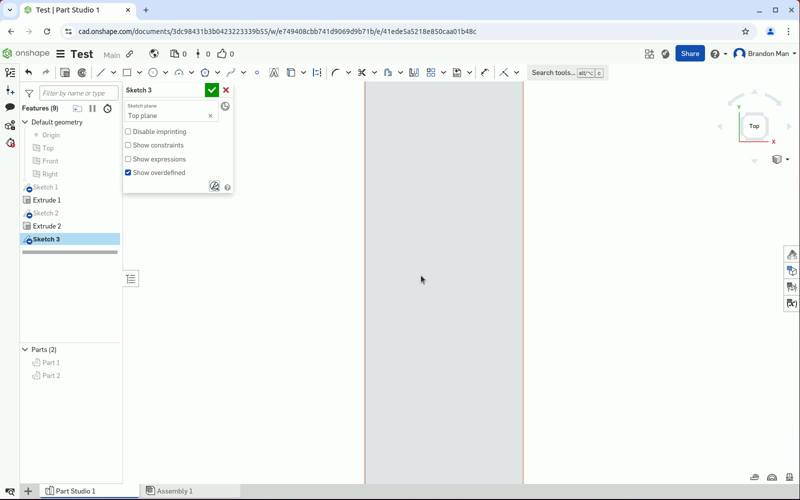
click(421, 275)
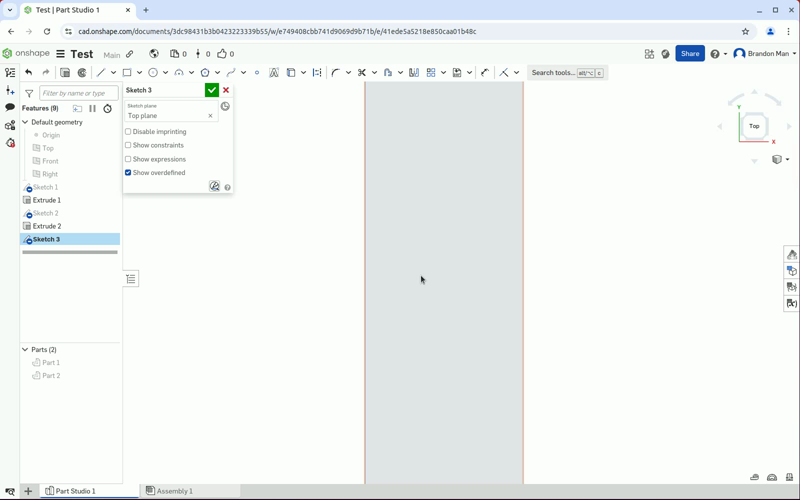
scroll(-6)
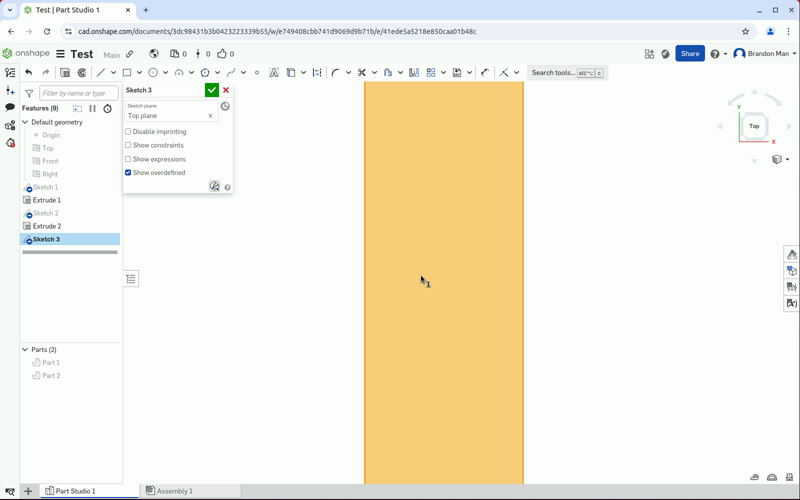
scroll(-6)
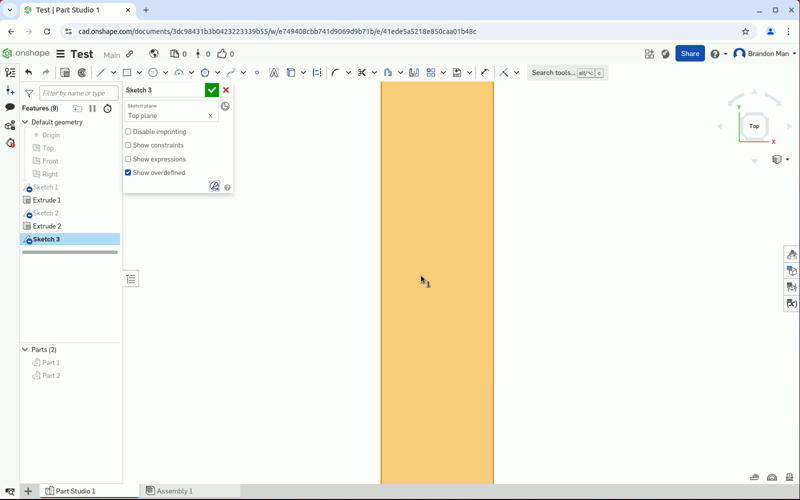
scroll(-6)
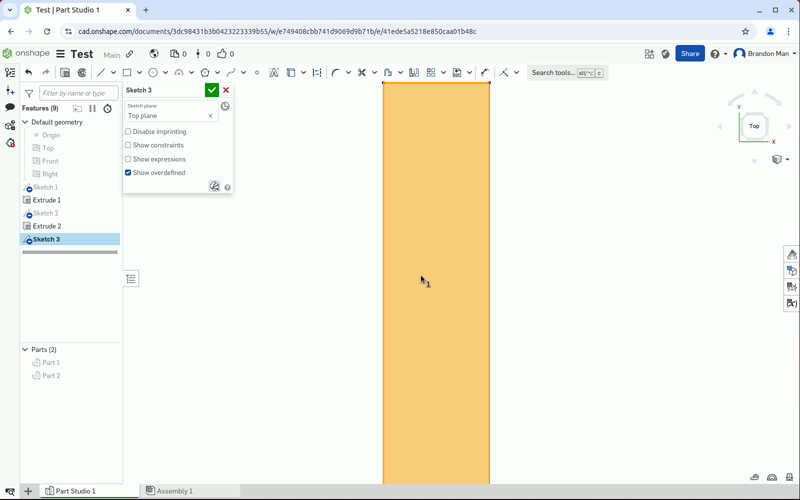
scroll(-6)
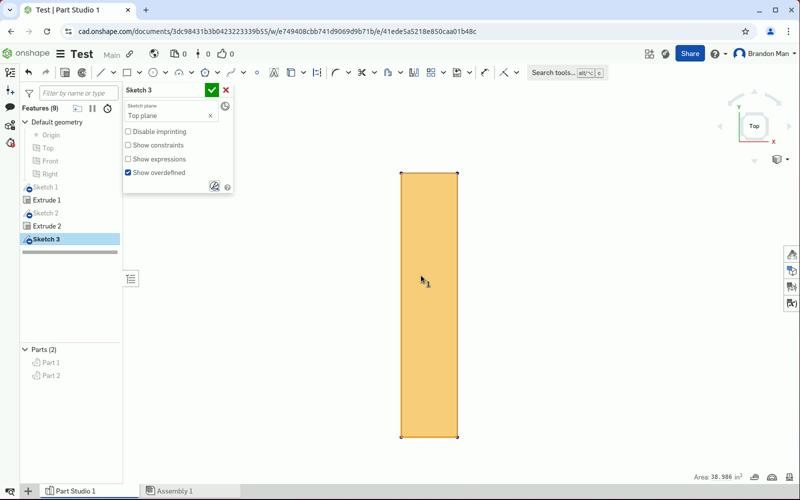
scroll(-6)
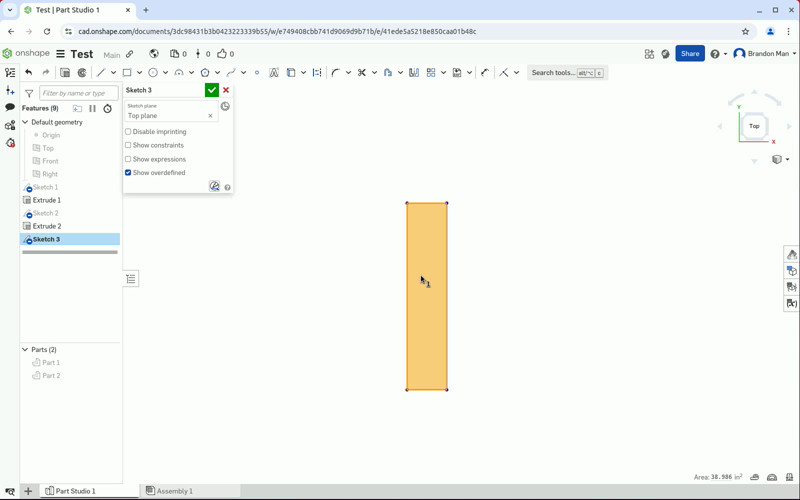
scroll(-6)
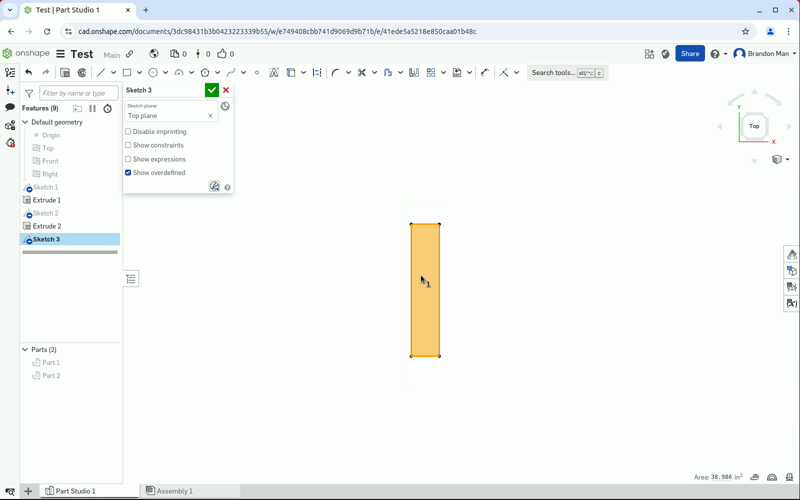
scroll(-6)
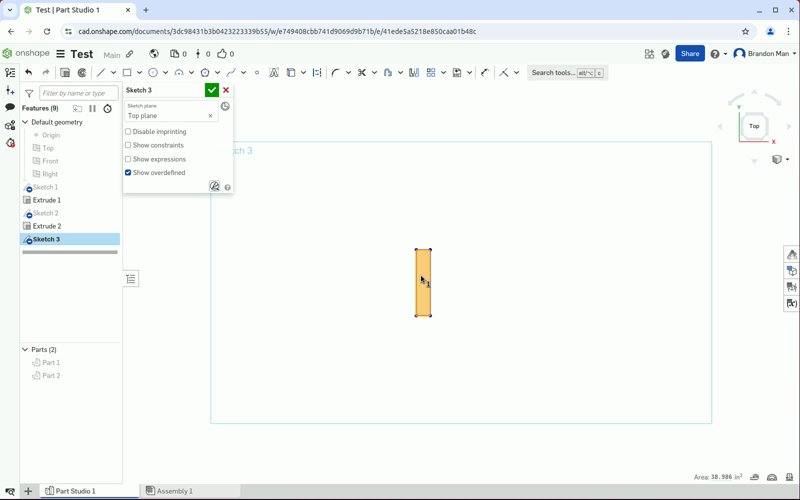
mouse_move(73, 352)
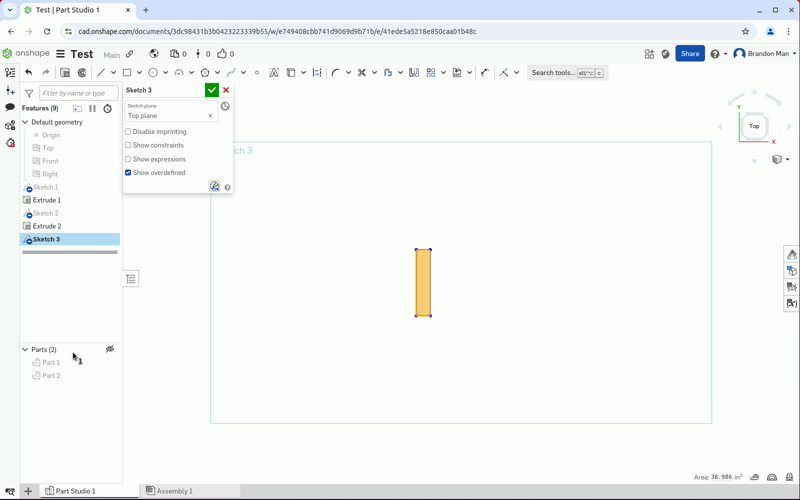
key(shift+y)
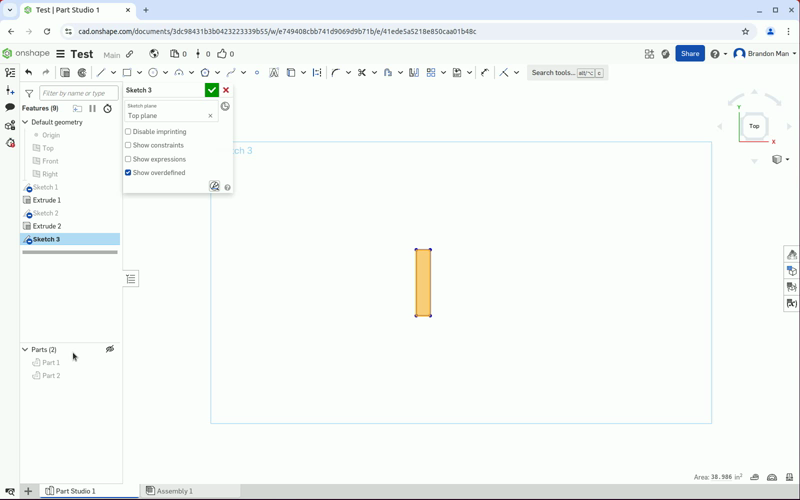
key(shift+e)
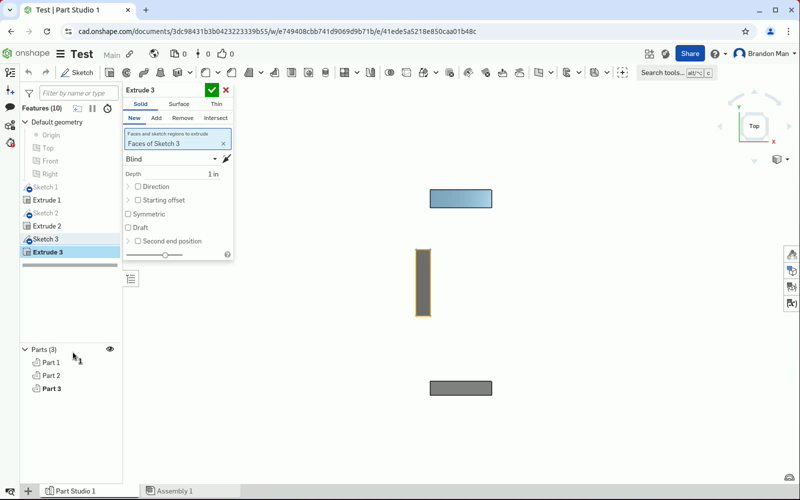
mouse_move(143, 106)
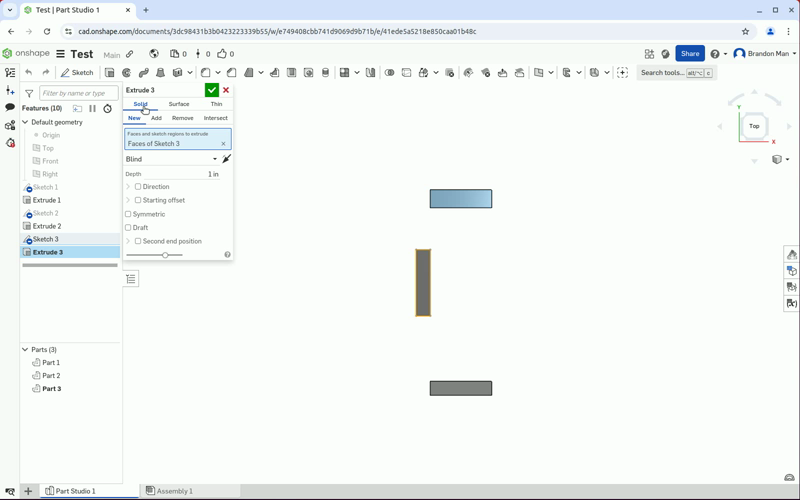
click(143, 106)
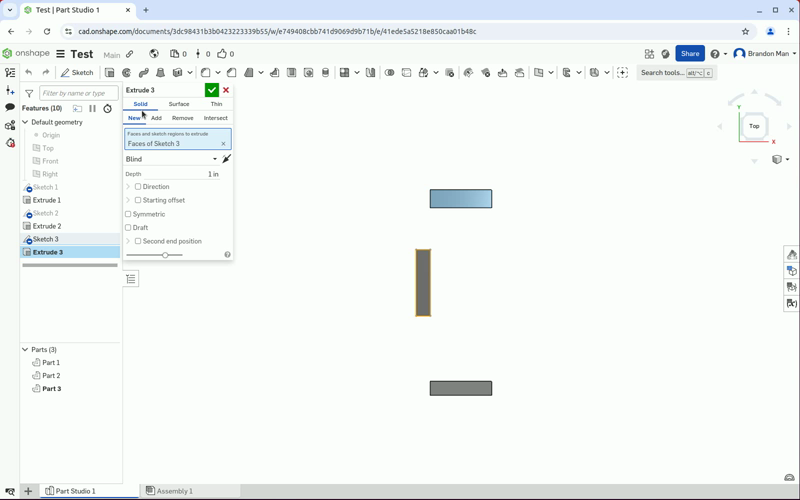
mouse_move(137, 120)
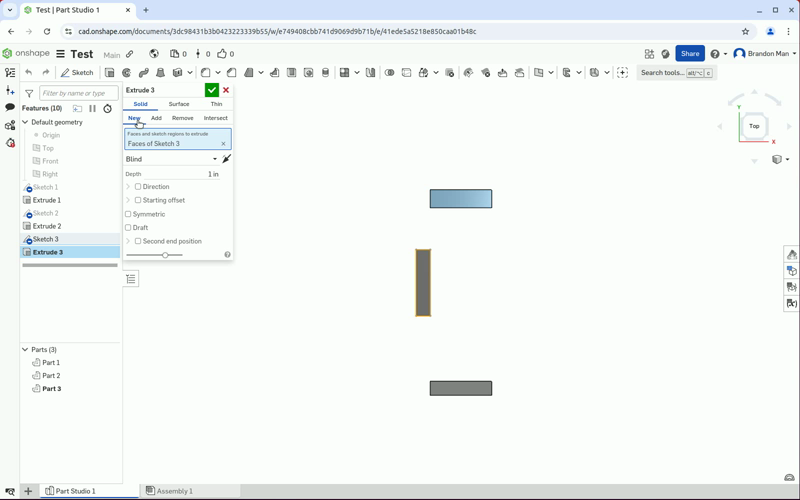
click(137, 120)
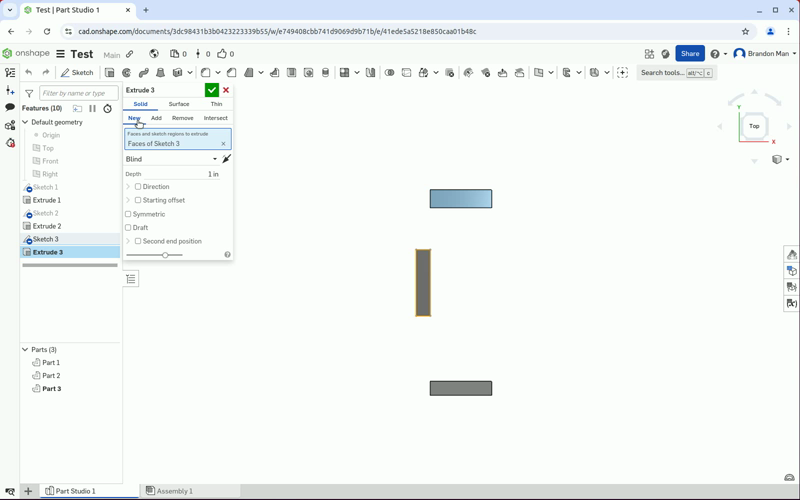
key(tab, 4)
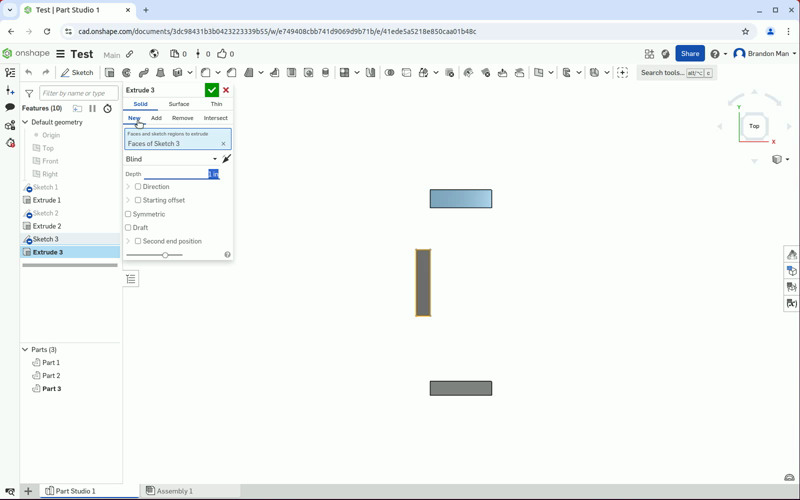
text(0.241)
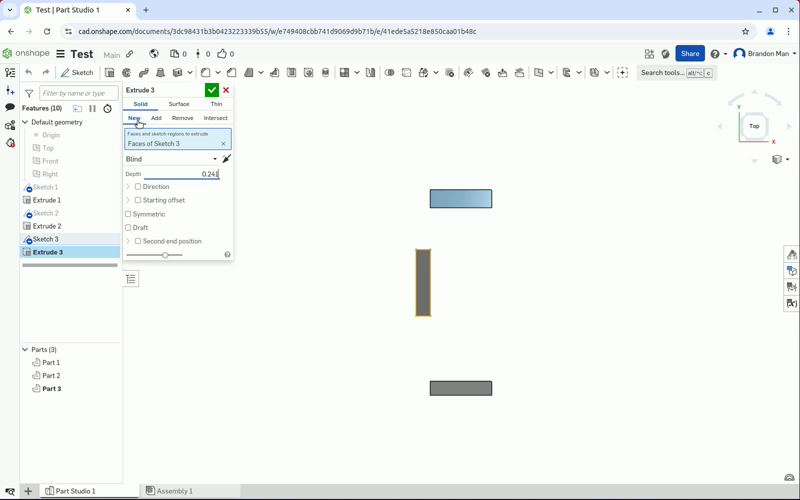
key(enter)
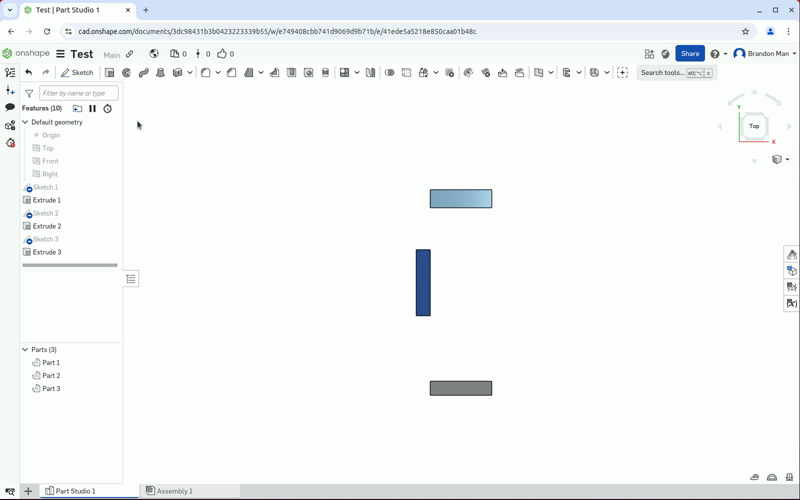
key(shift+h)
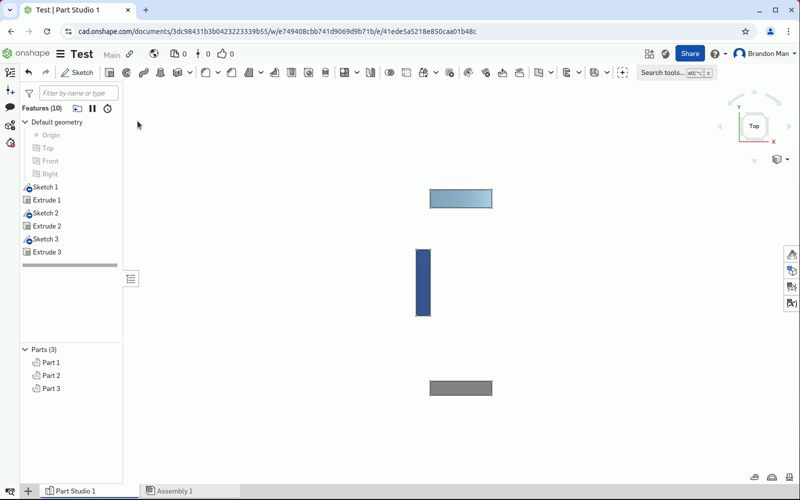
key(shift+h)
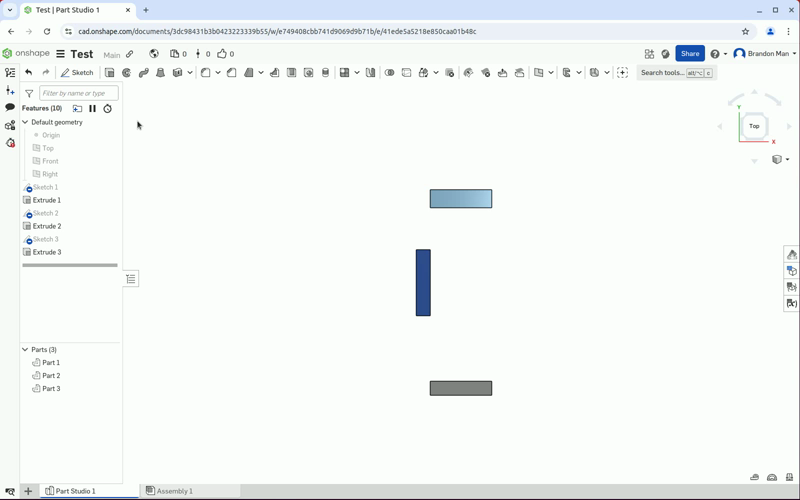
mouse_move(73, 189)
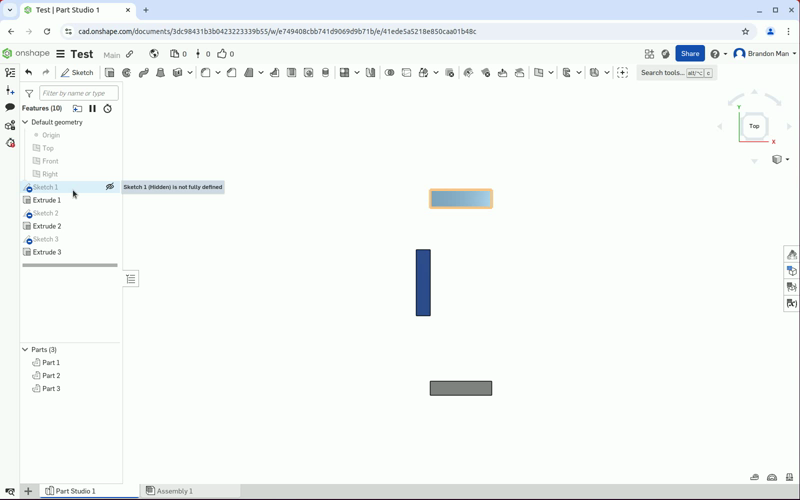
click(73, 189)
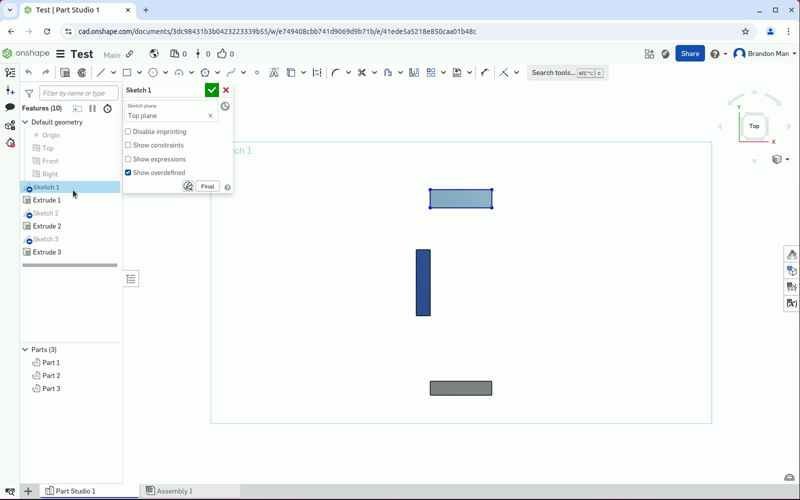
mouse_move(229, 92)
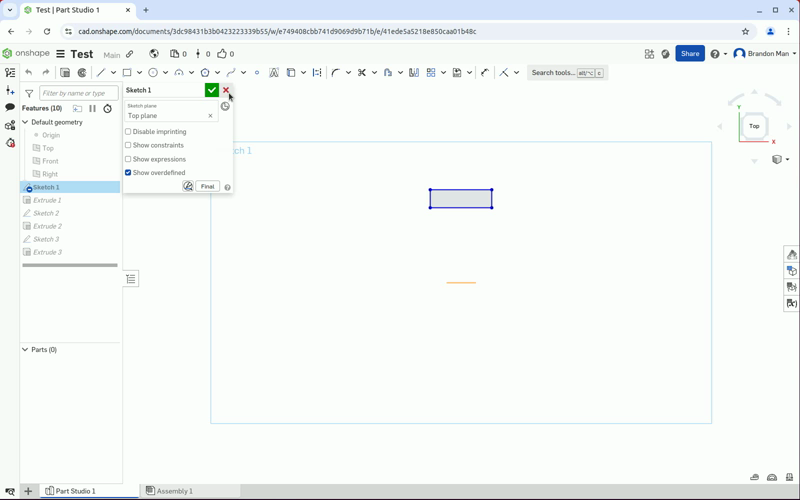
click(229, 92)
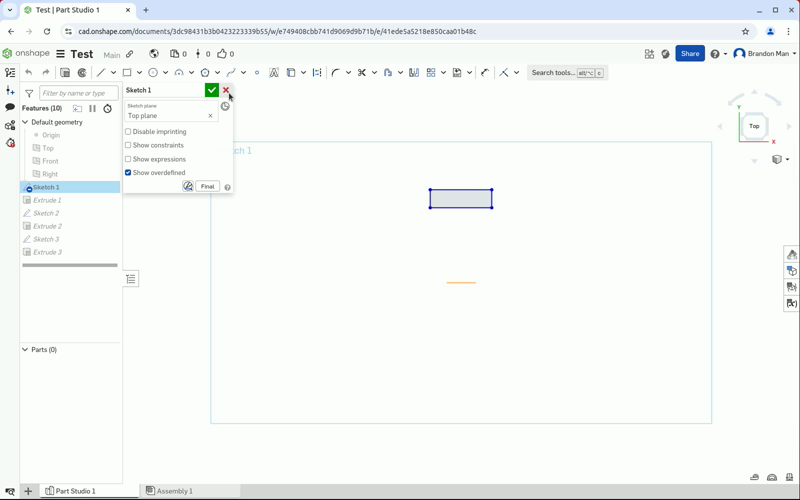
key(shift+s)
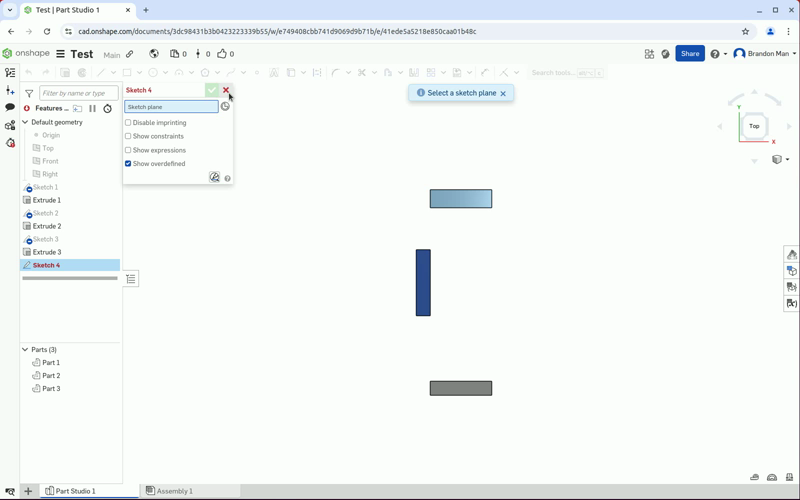
mouse_move(73, 150)
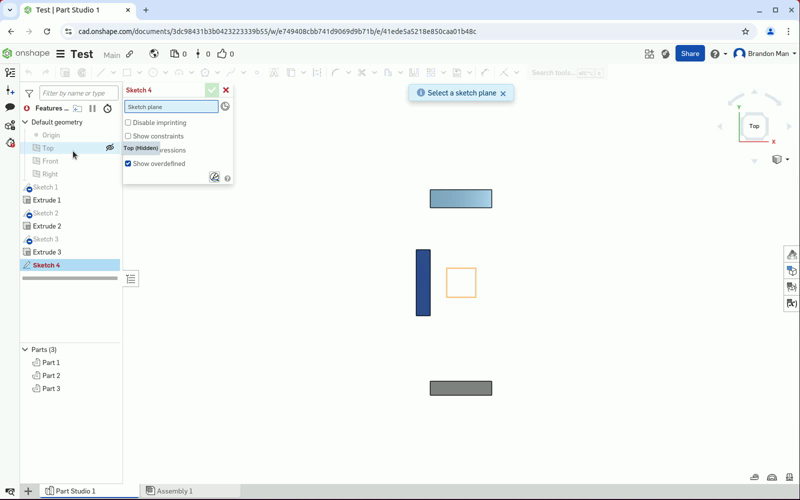
click(73, 150)
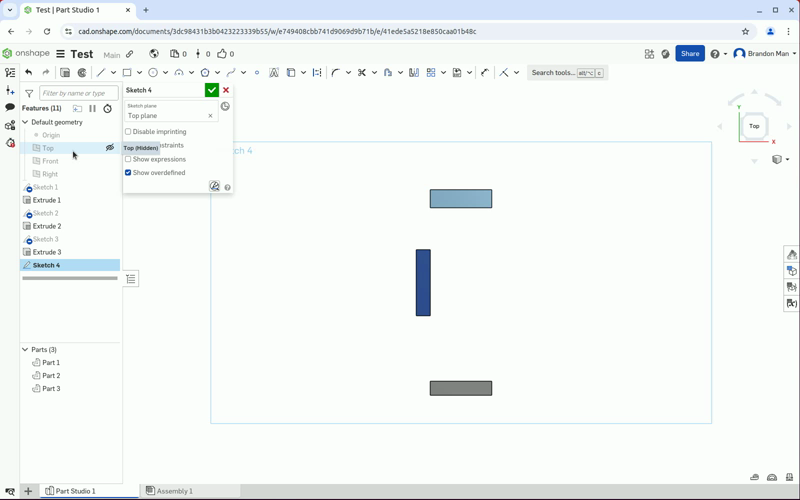
mouse_move(73, 352)
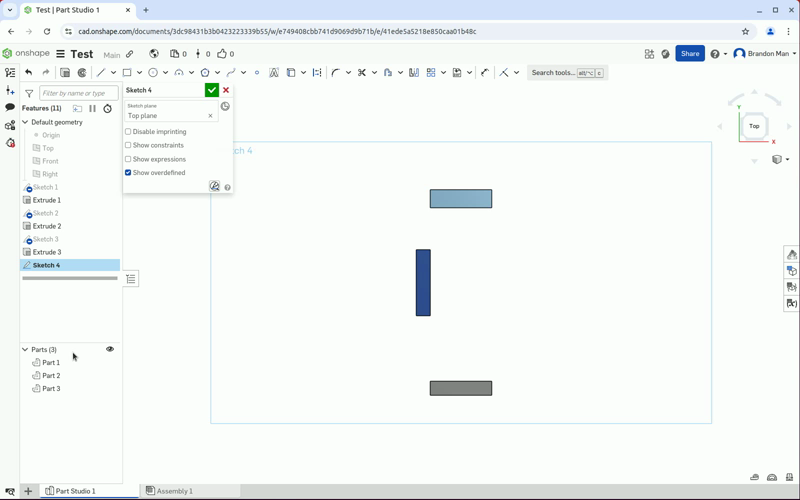
key(y)
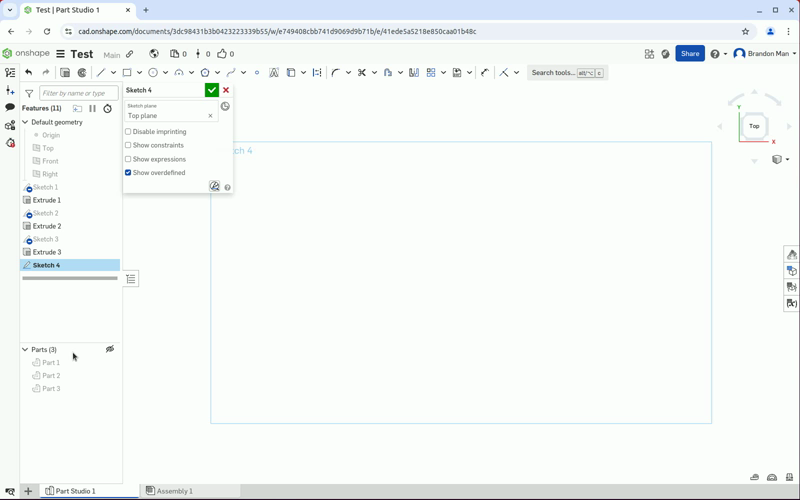
key(l)
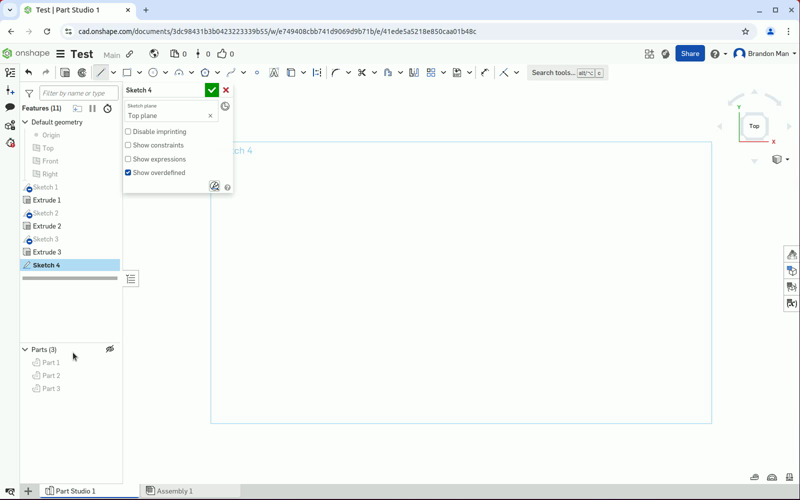
key_down(shift)
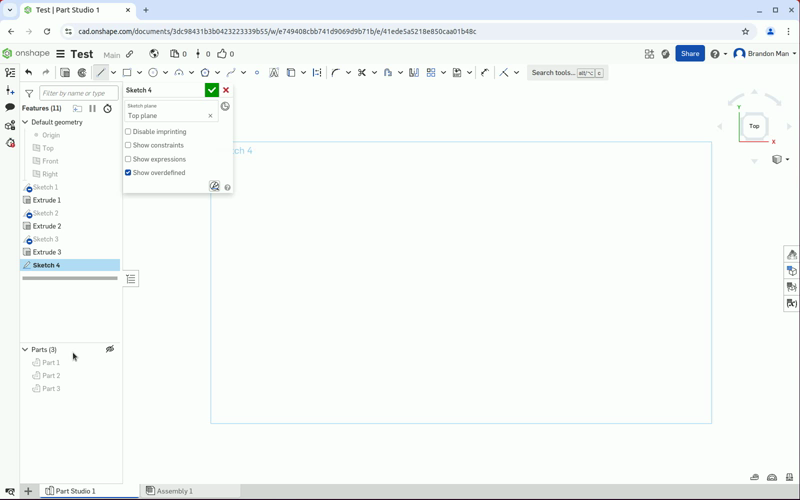
mouse_move(491, 315)
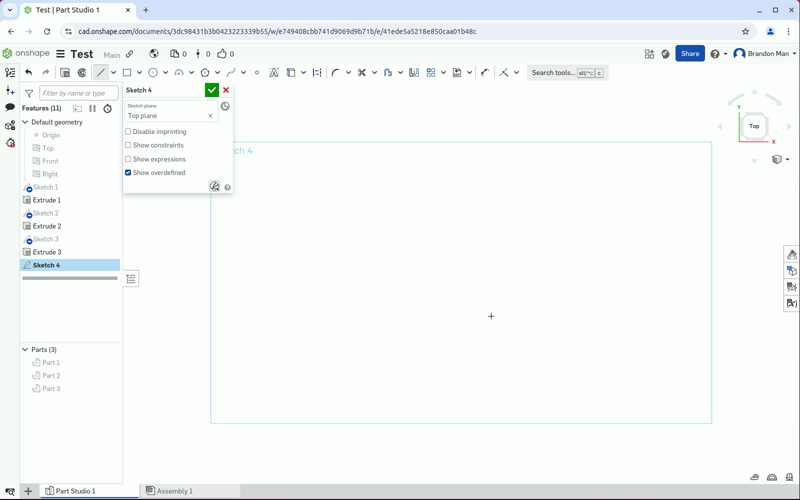
click(491, 315)
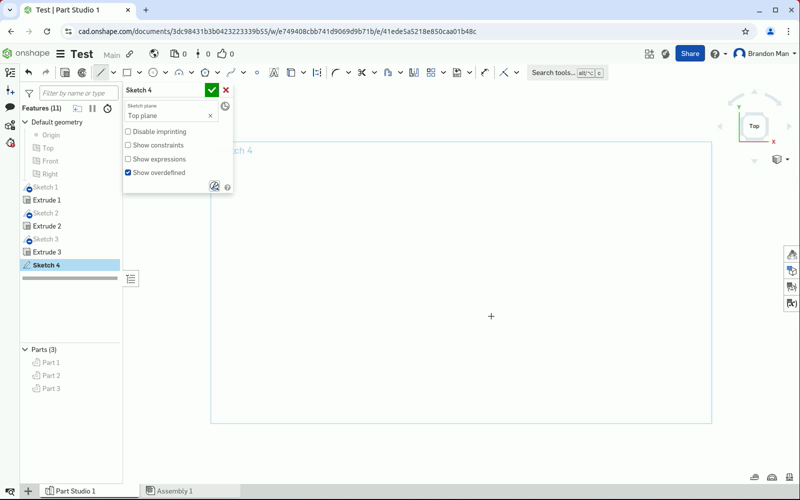
key_up(shift)
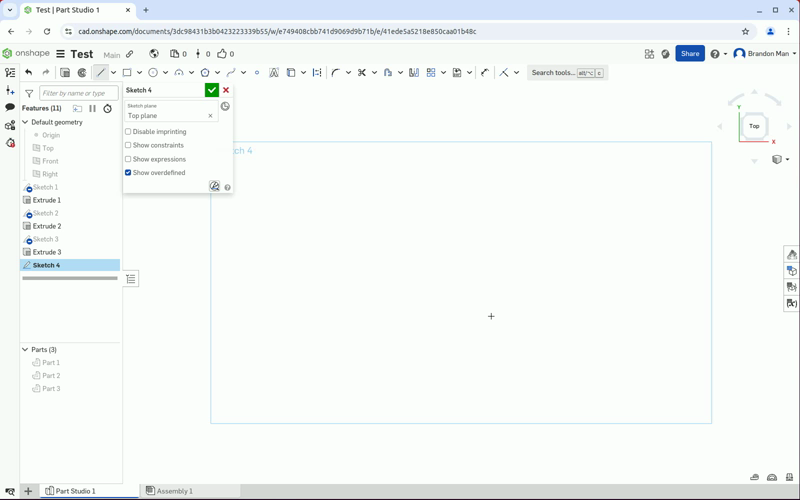
key_down(shift)
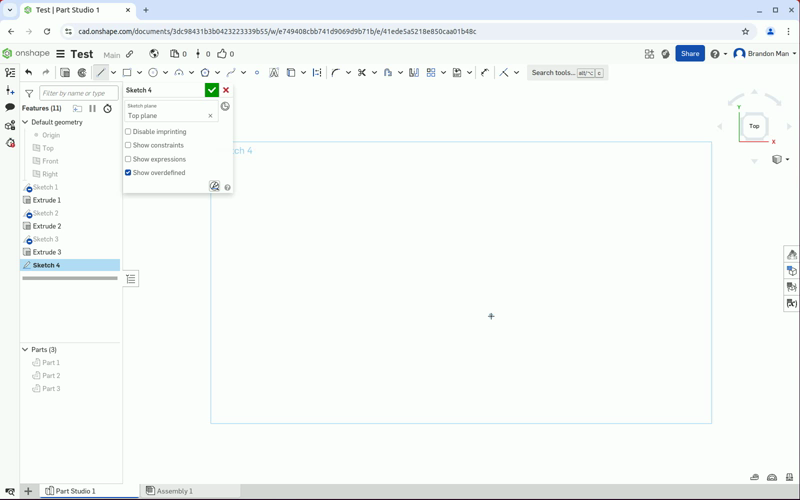
mouse_move(521, 315)
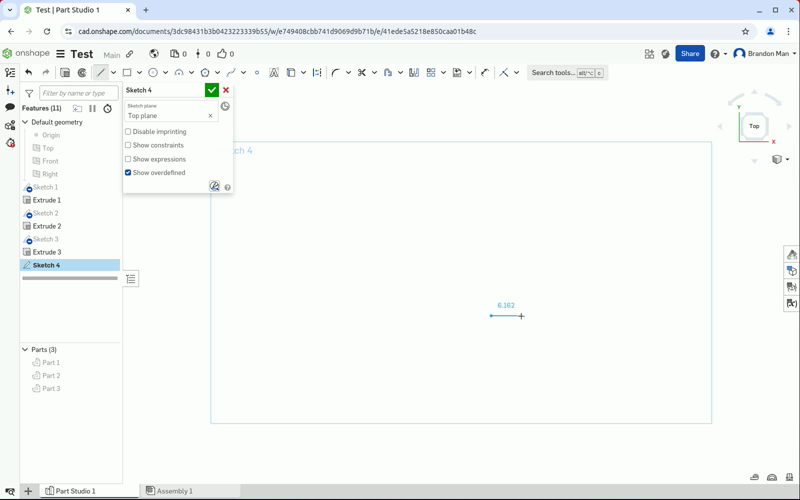
mouse_move(505, 315)
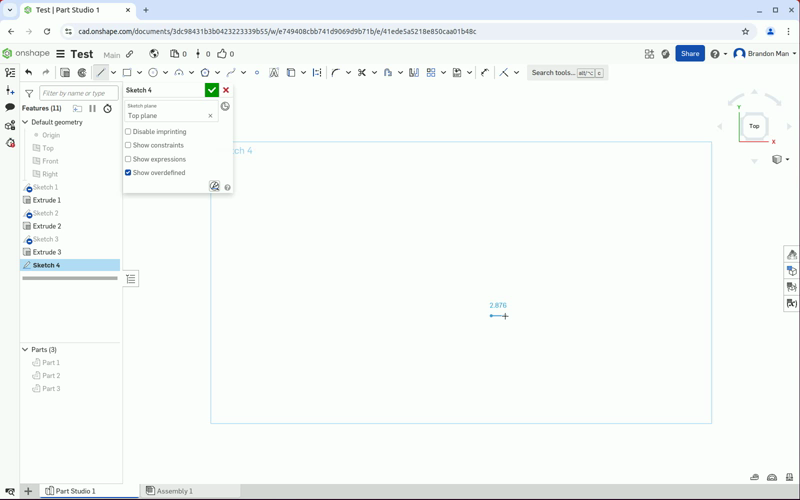
click(505, 315)
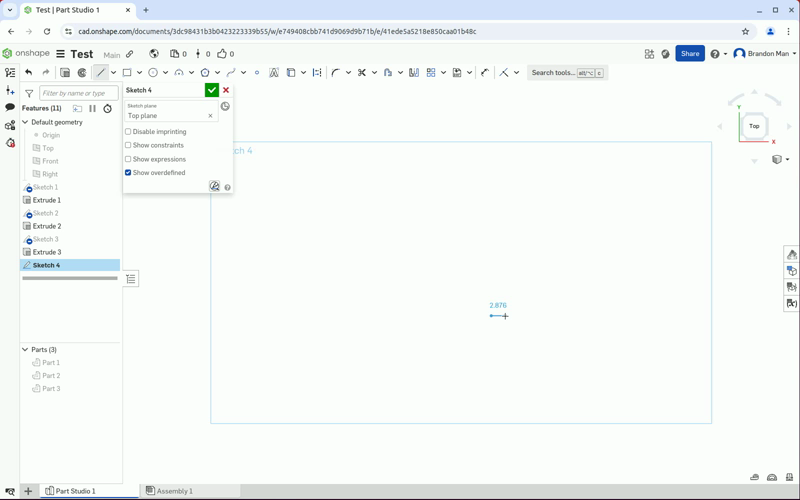
key_up(shift)
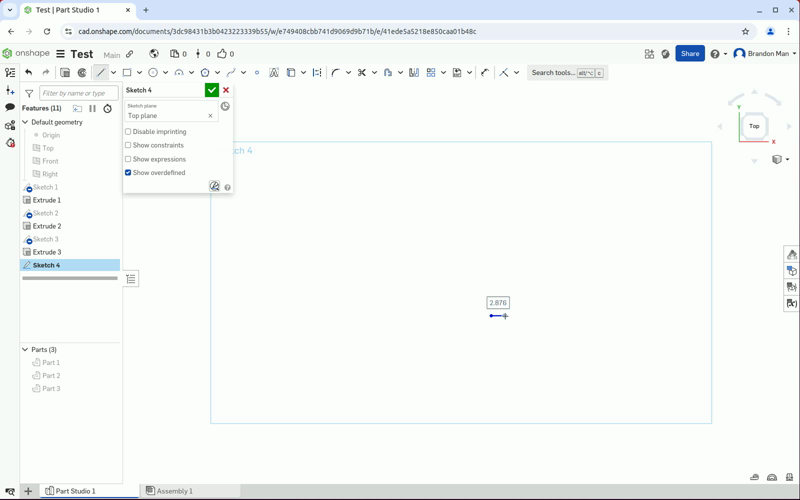
key_down(shift)
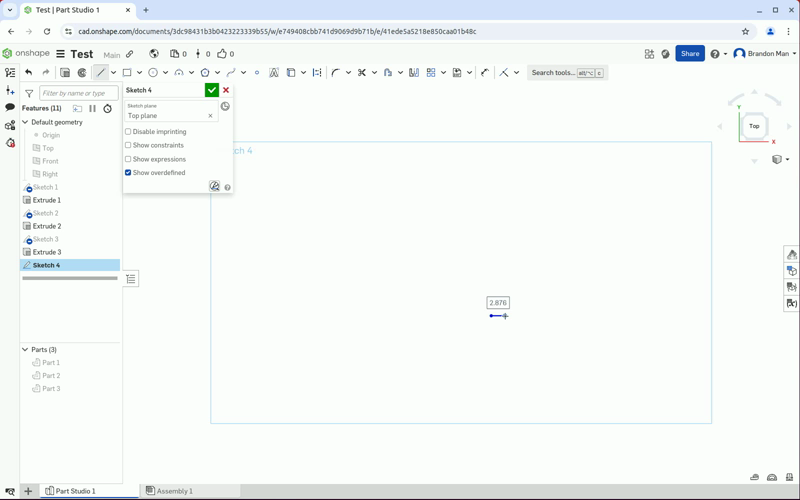
mouse_move(505, 249)
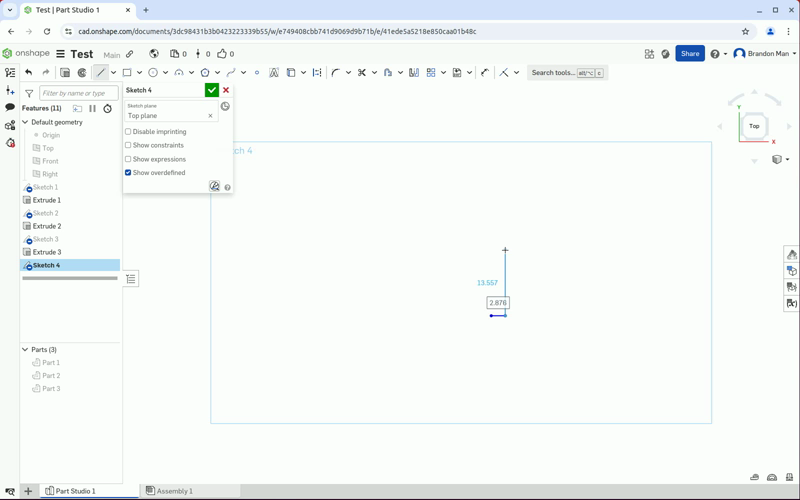
click(505, 249)
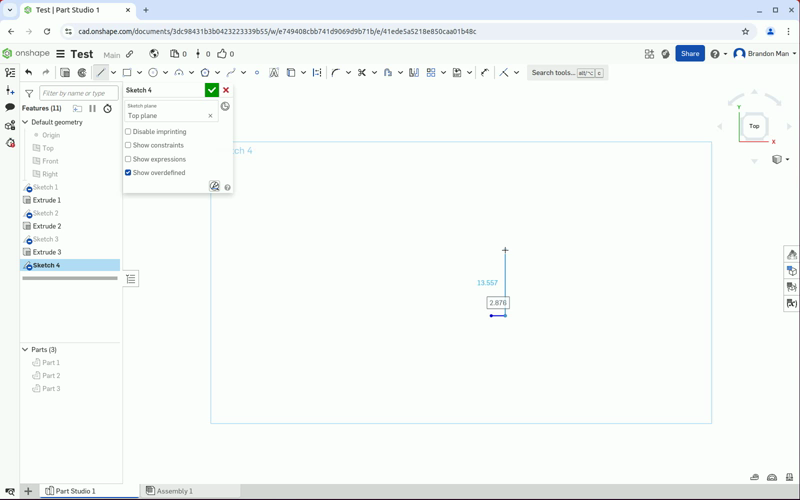
key_up(shift)
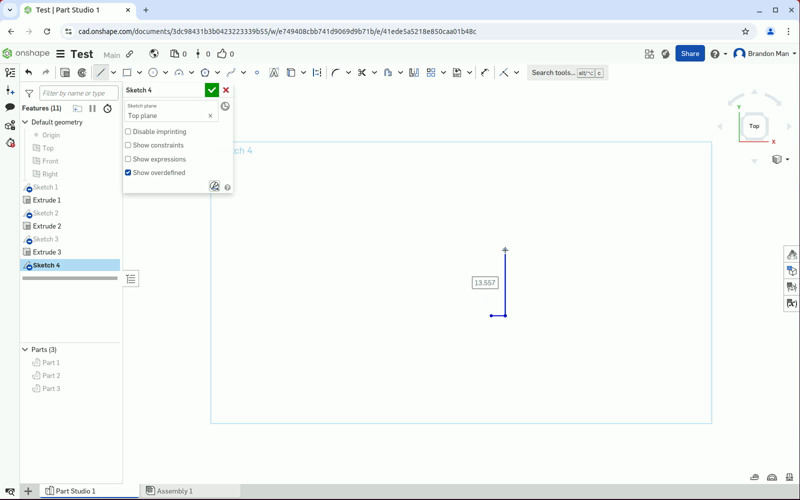
key_down(shift)
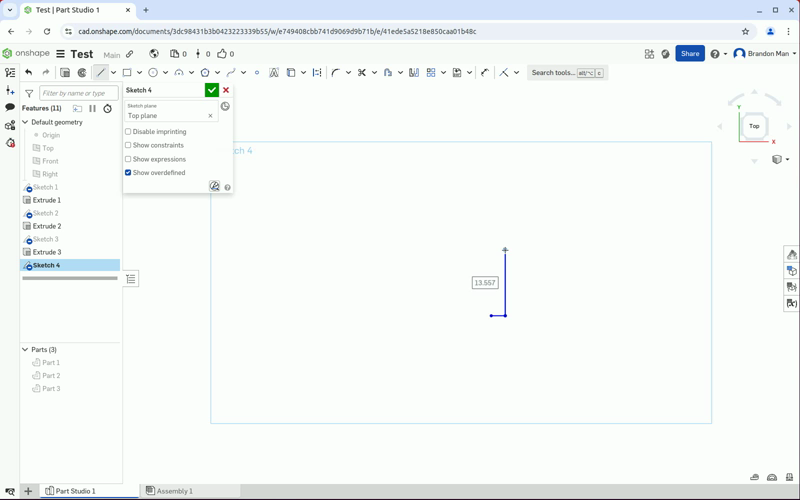
mouse_move(535, 249)
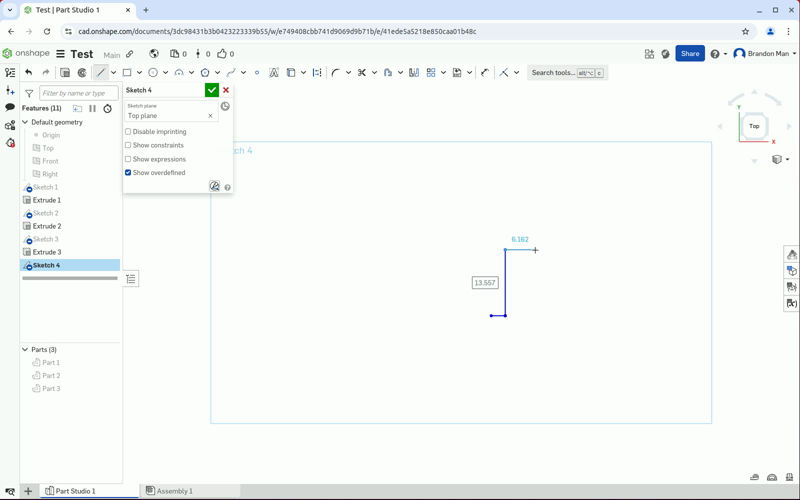
mouse_move(491, 249)
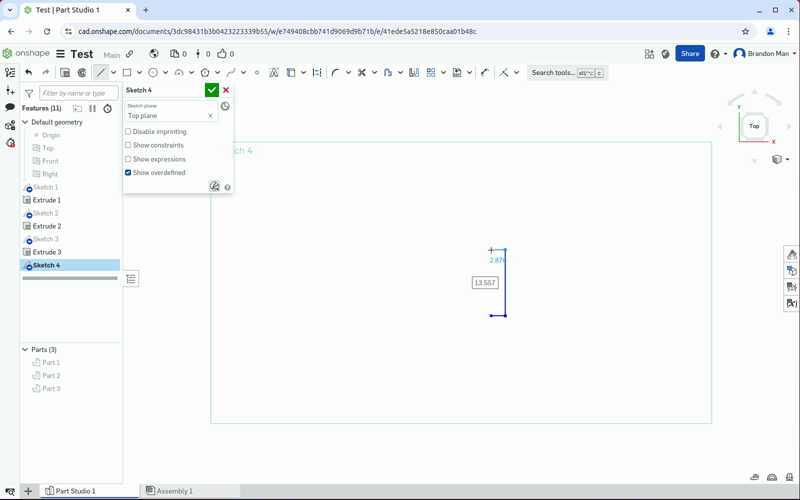
click(491, 249)
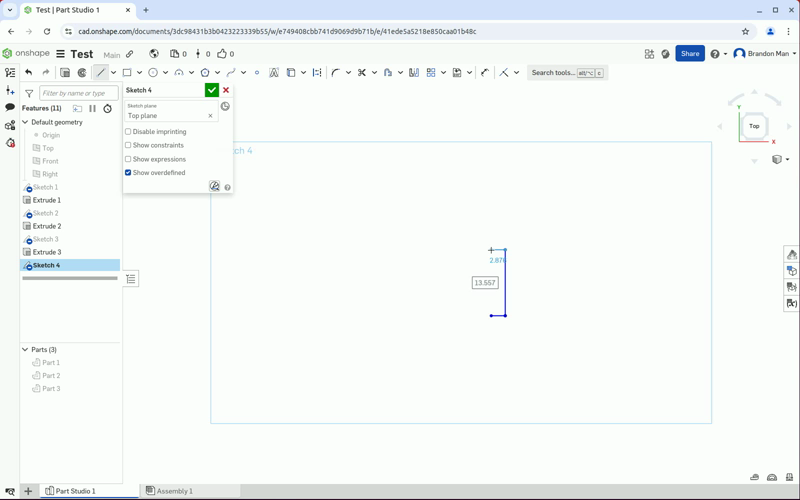
key_up(shift)
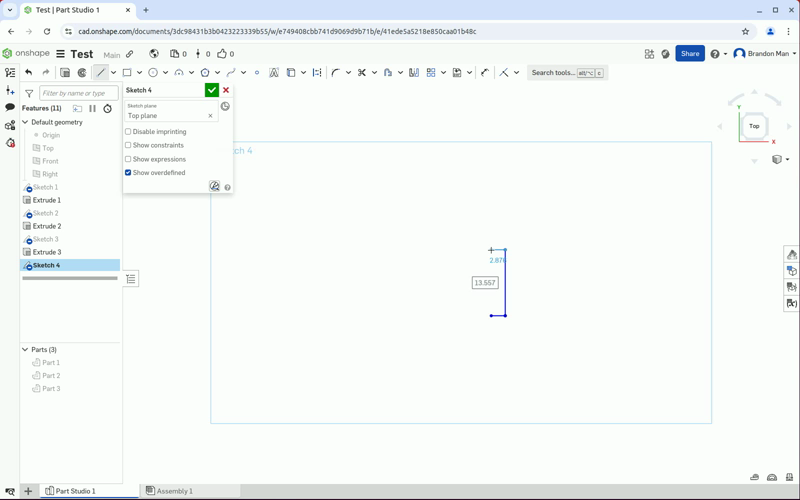
key_down(shift)
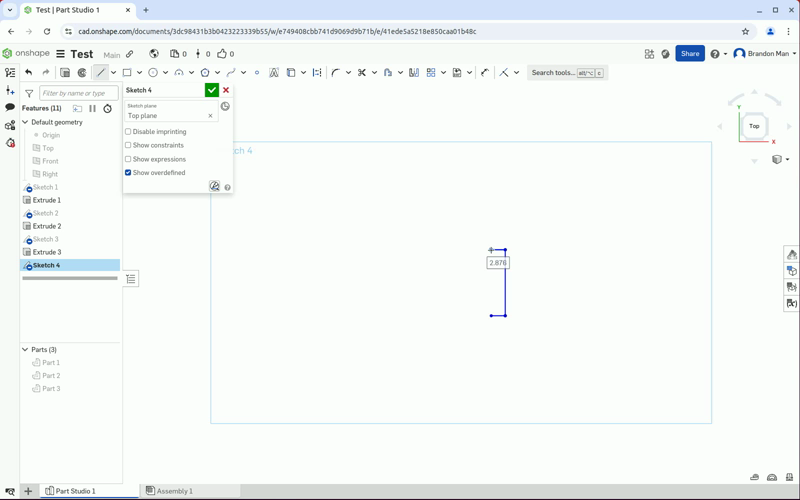
mouse_move(491, 315)
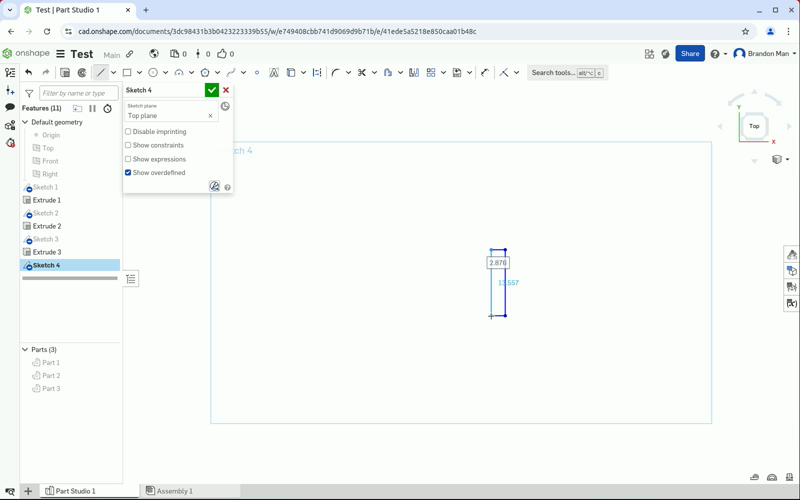
key_up(shift)
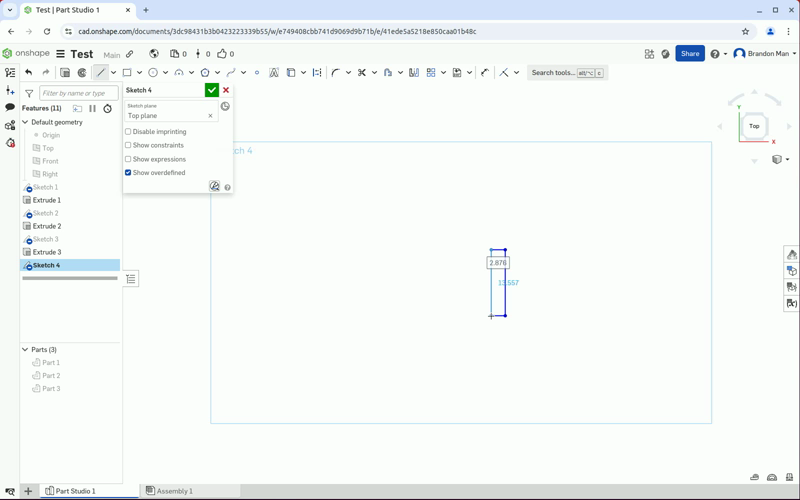
click(491, 315)
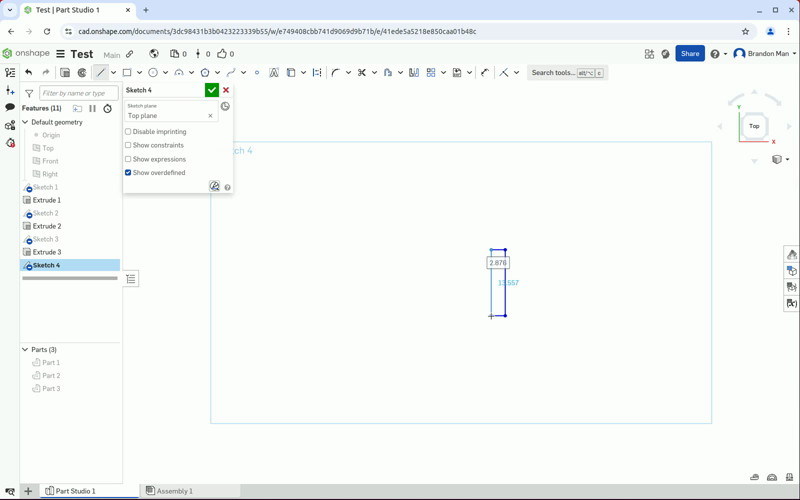
key(esc)
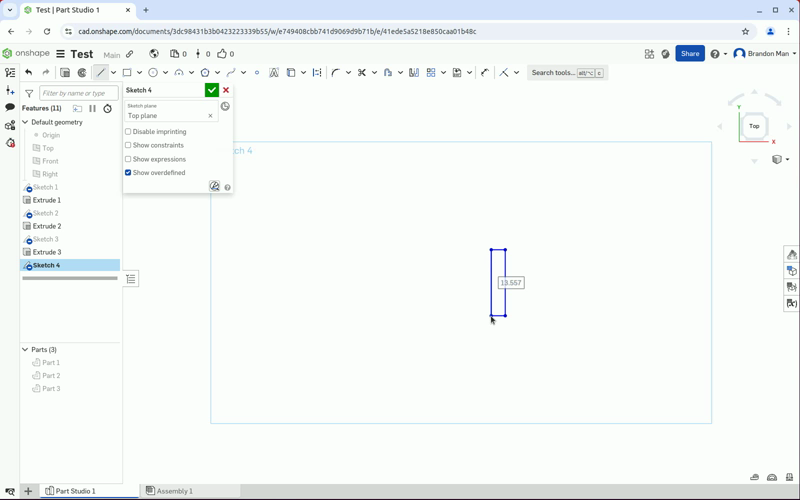
mouse_move(504, 266)
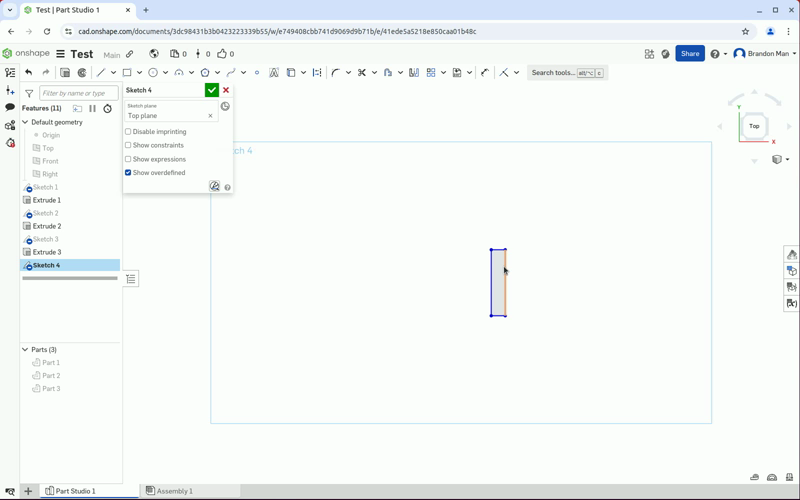
scroll(6)
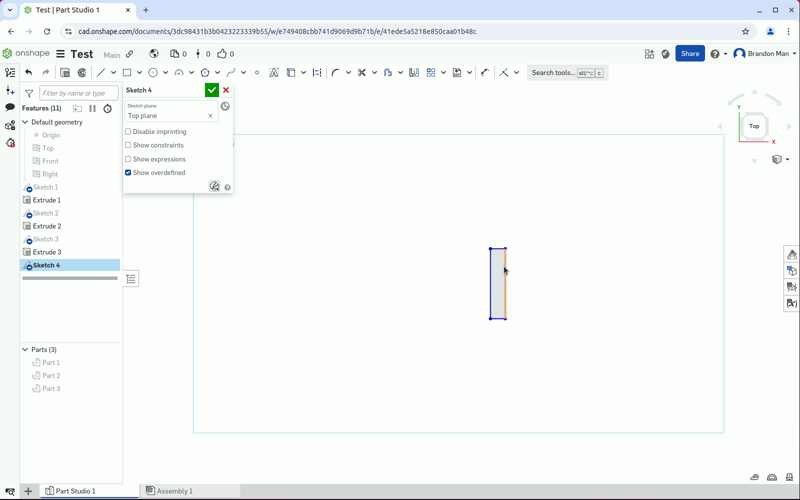
scroll(6)
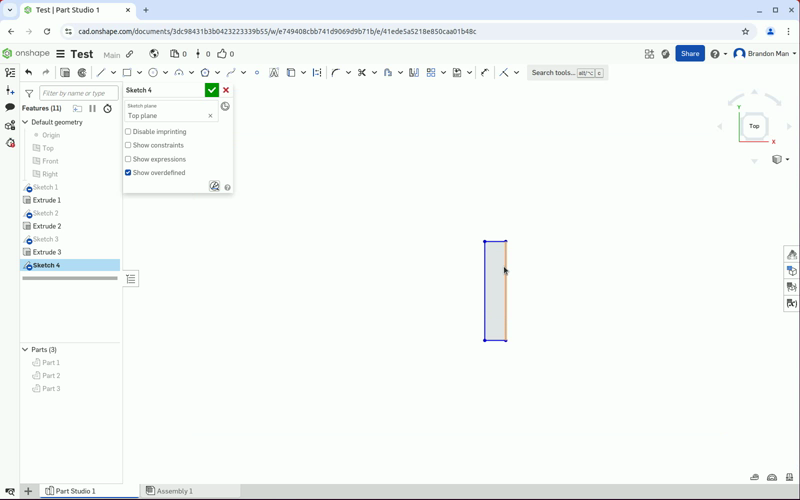
scroll(6)
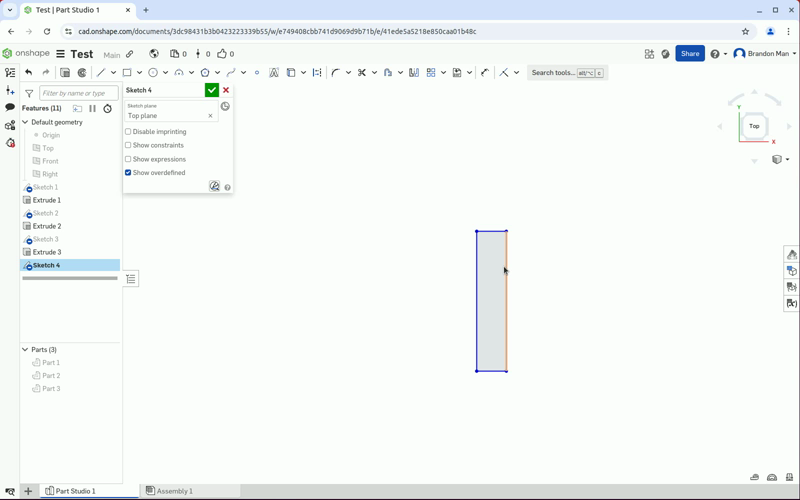
scroll(6)
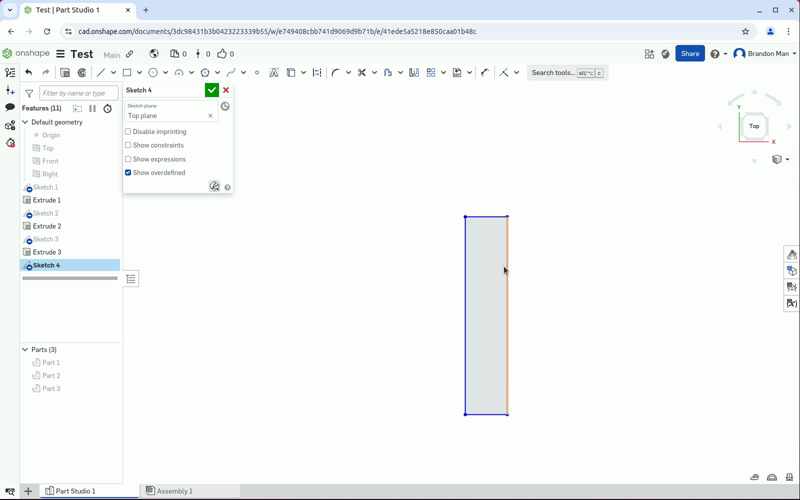
scroll(6)
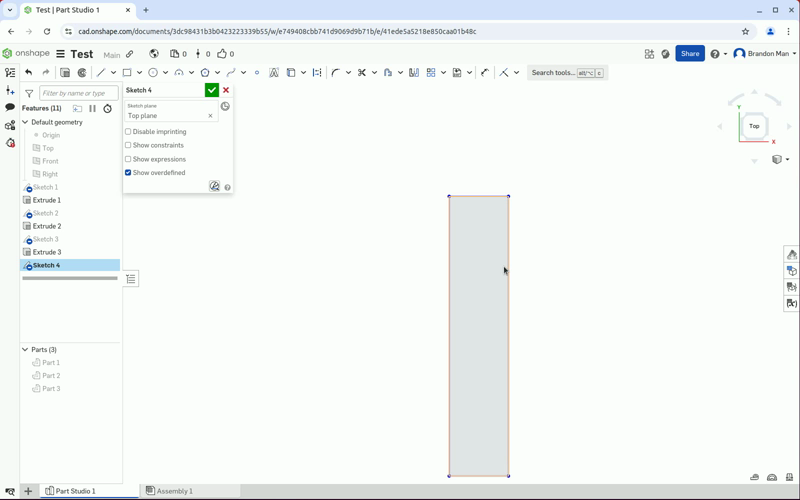
scroll(6)
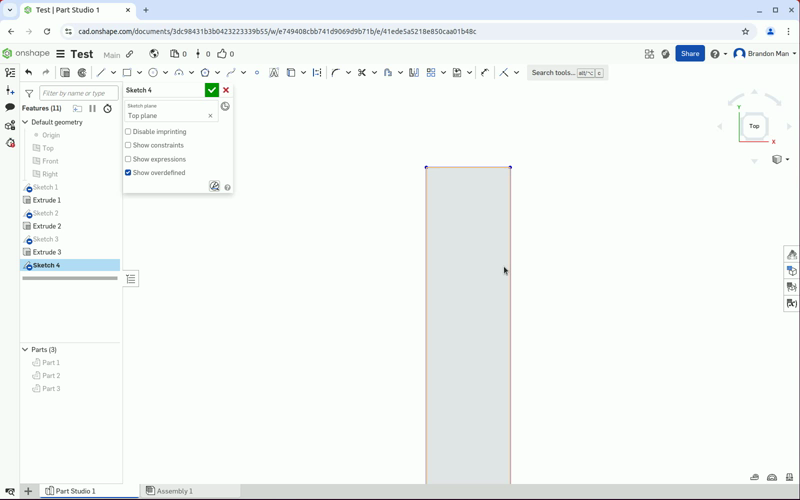
scroll(6)
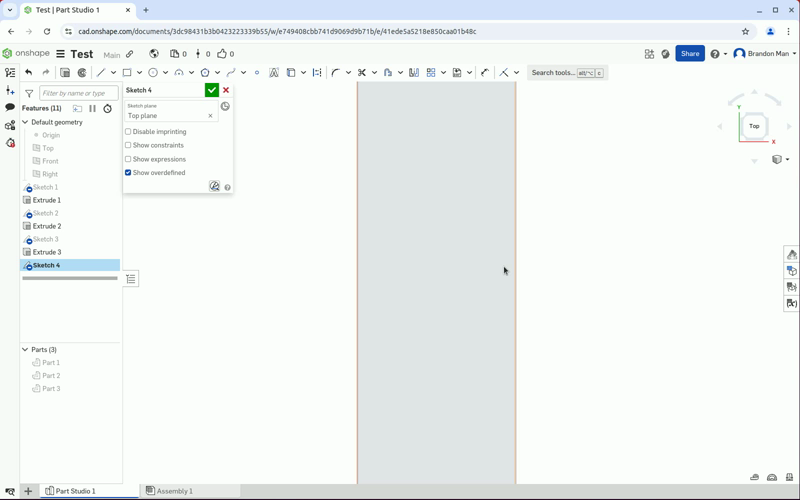
click(504, 266)
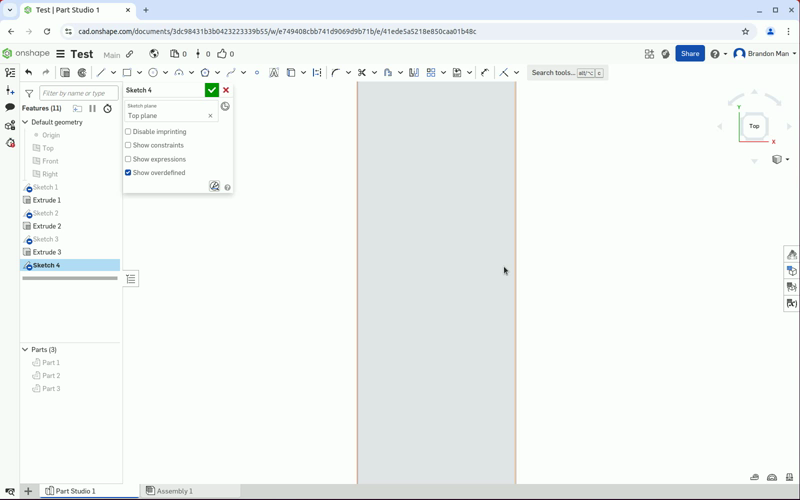
scroll(-6)
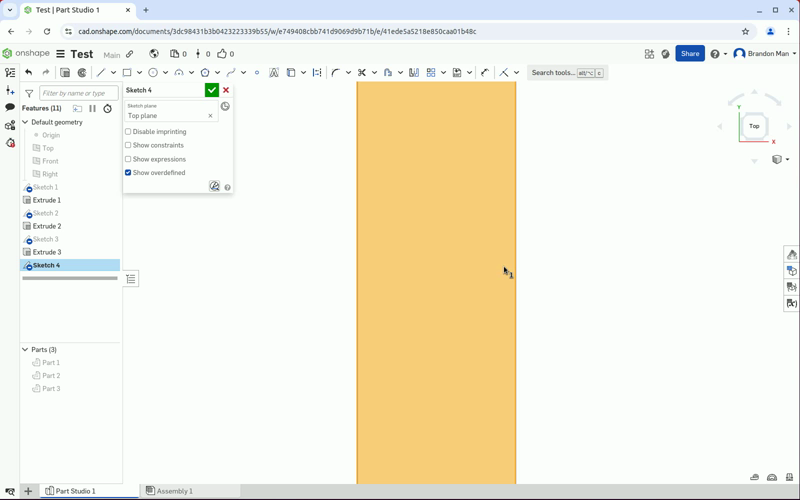
scroll(-6)
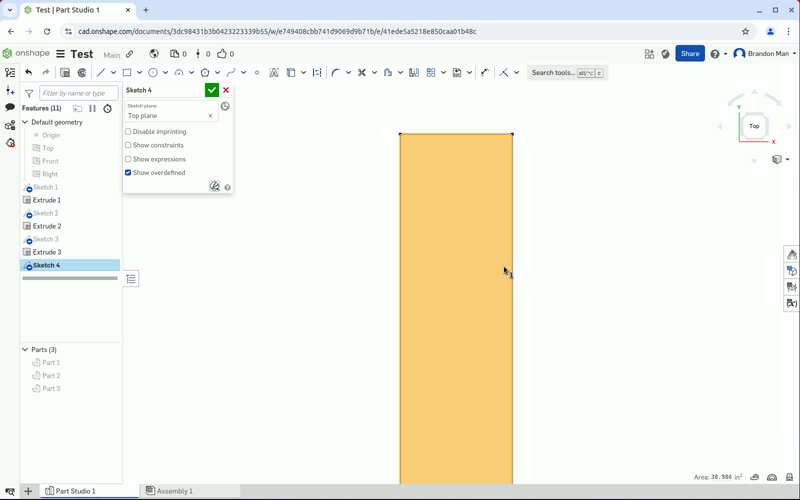
scroll(-6)
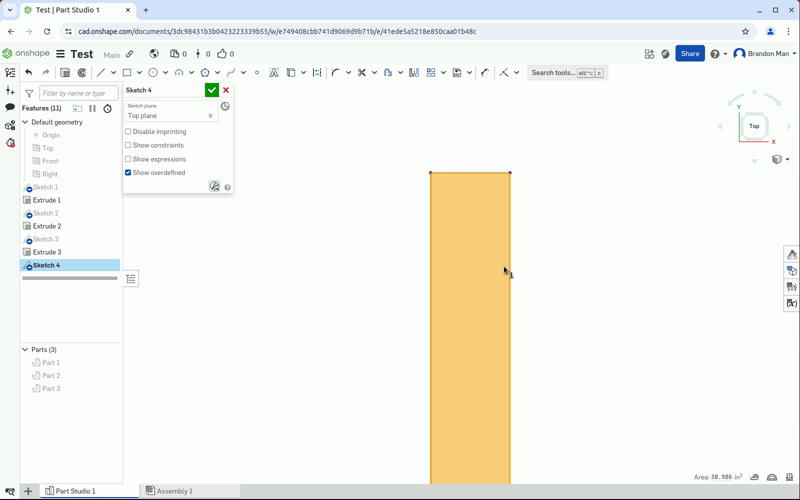
scroll(-6)
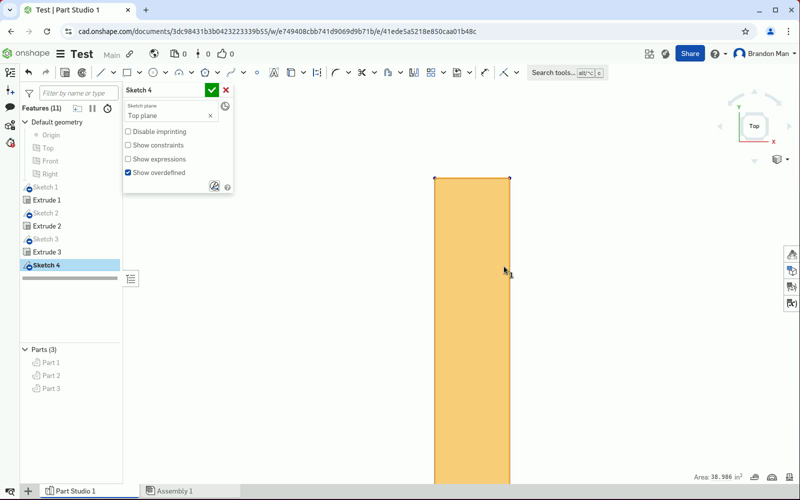
scroll(-6)
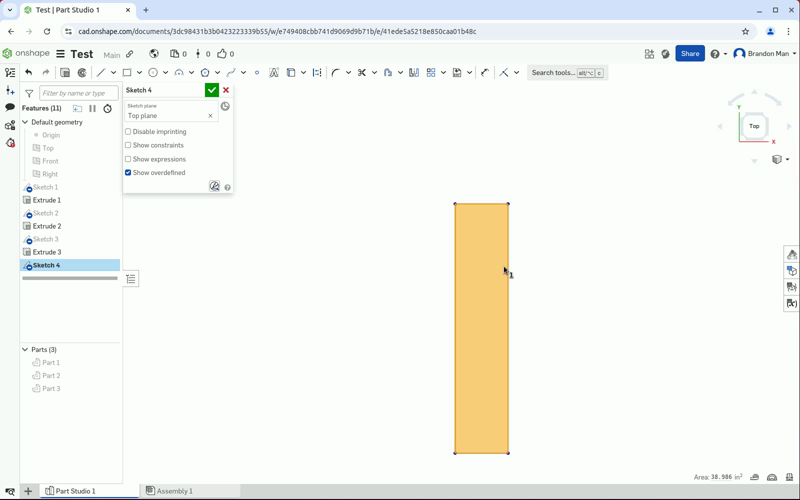
scroll(-6)
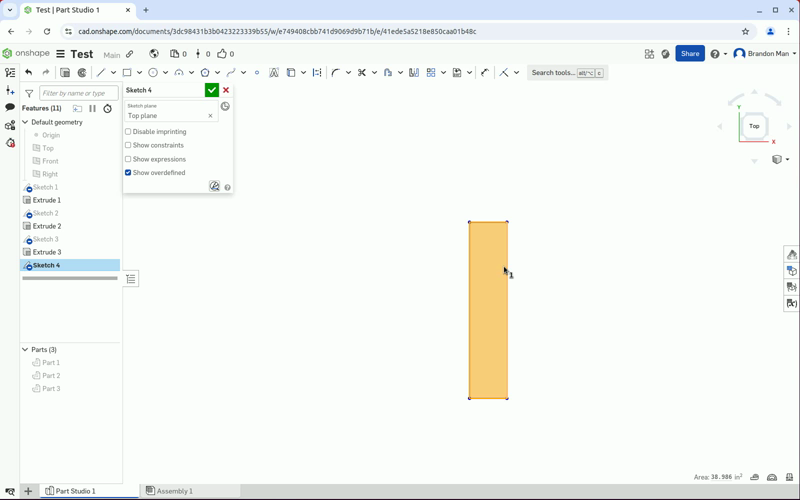
scroll(-6)
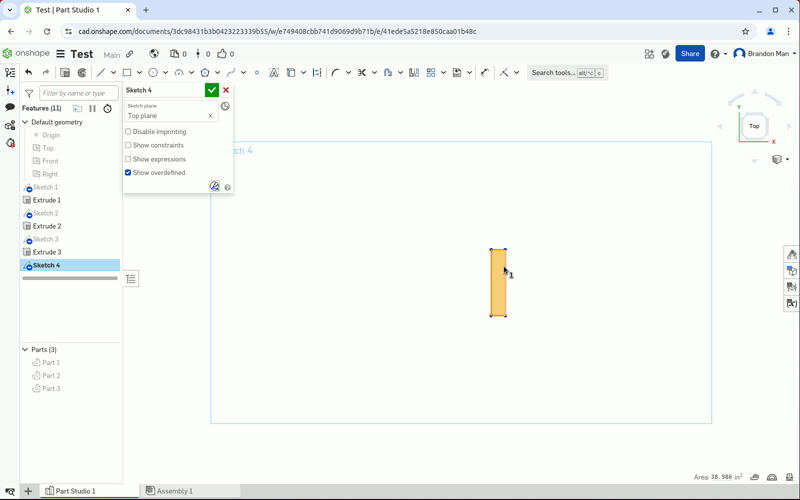
mouse_move(73, 352)
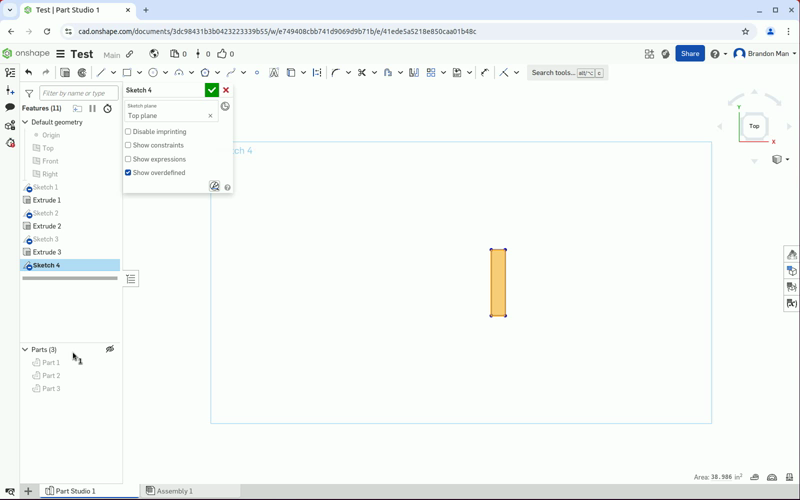
key(shift+y)
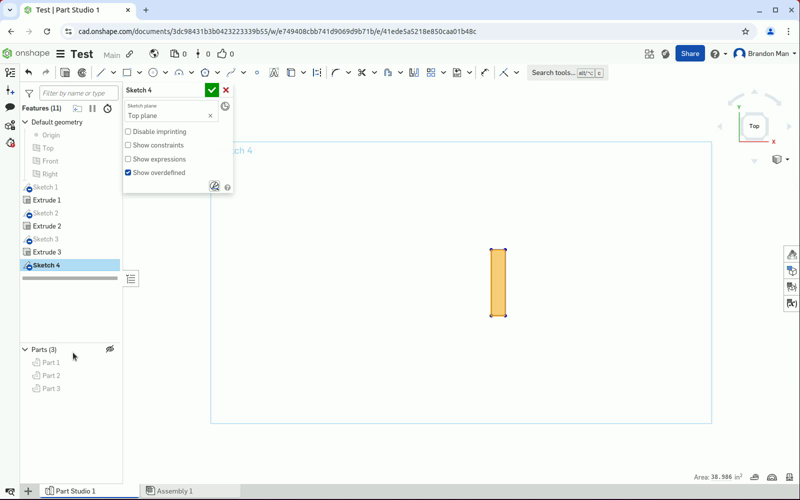
key(shift+e)
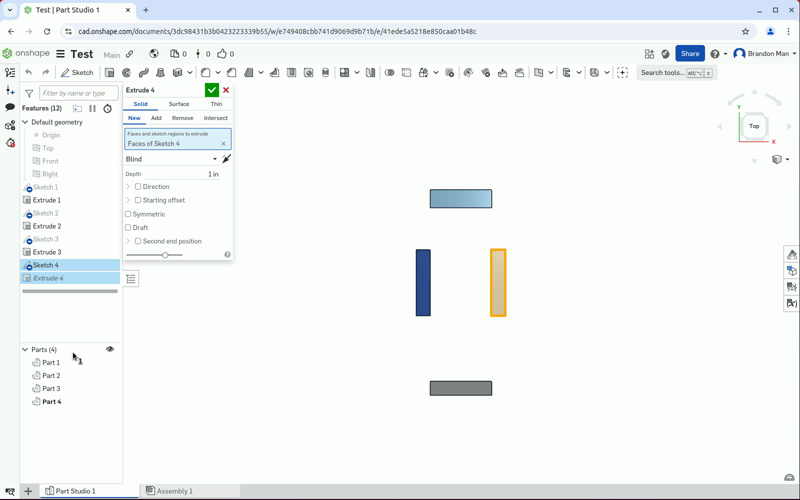
mouse_move(143, 106)
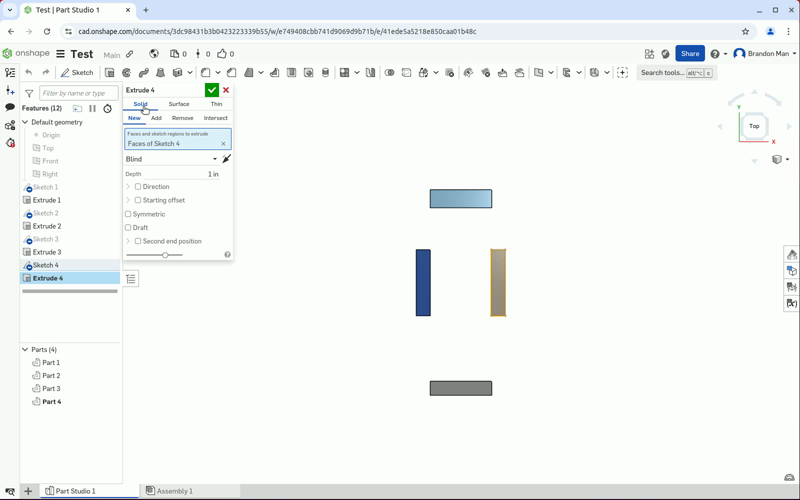
click(143, 106)
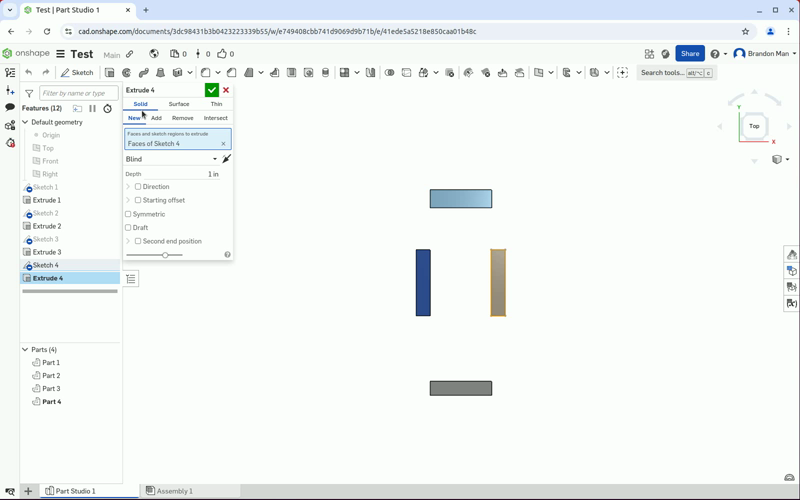
mouse_move(137, 120)
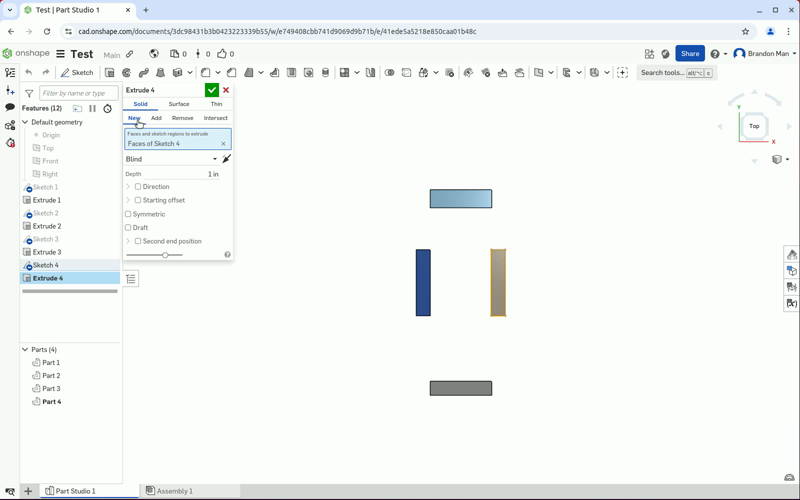
click(137, 120)
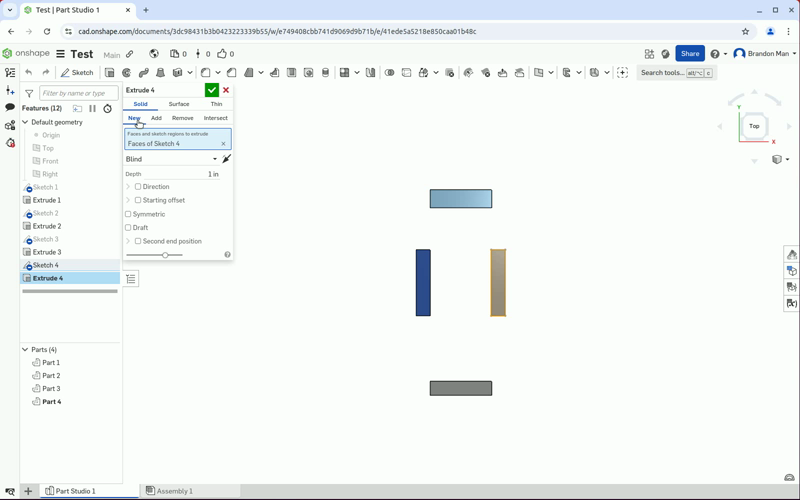
key(tab, 4)
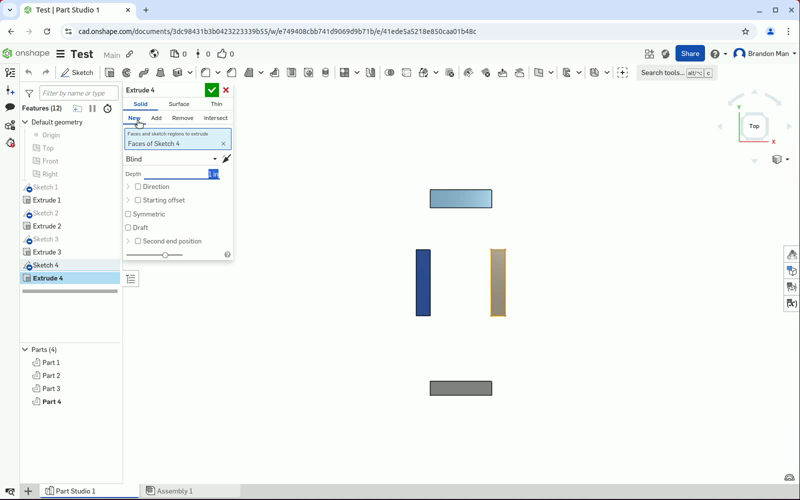
text(0.241)
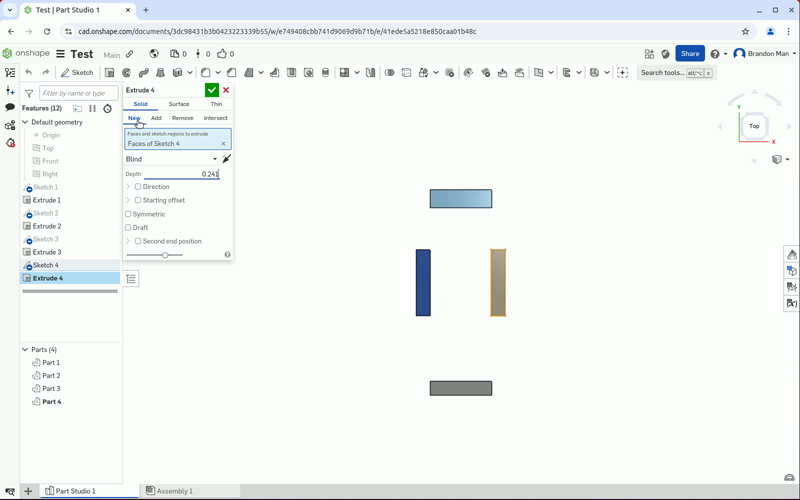
key(enter)
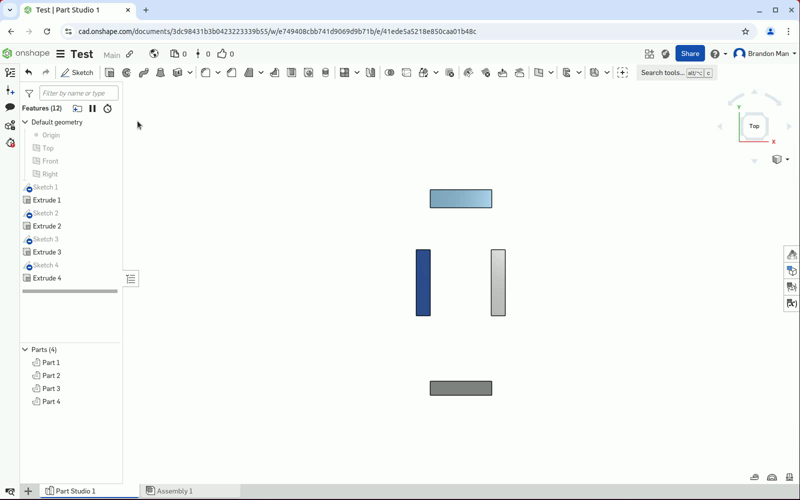
key(shift+h)
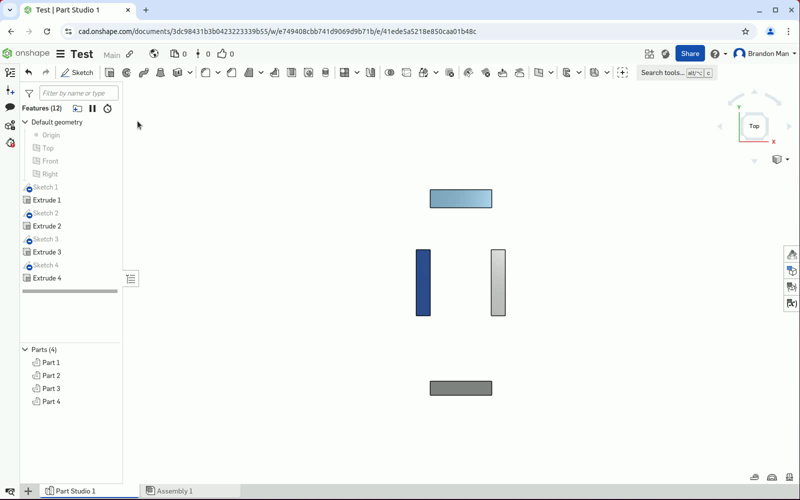
key(shift+h)
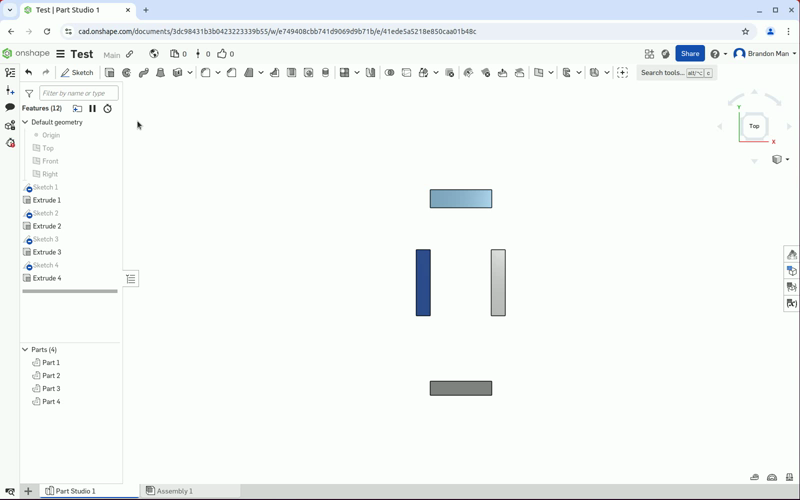
mouse_move(73, 189)
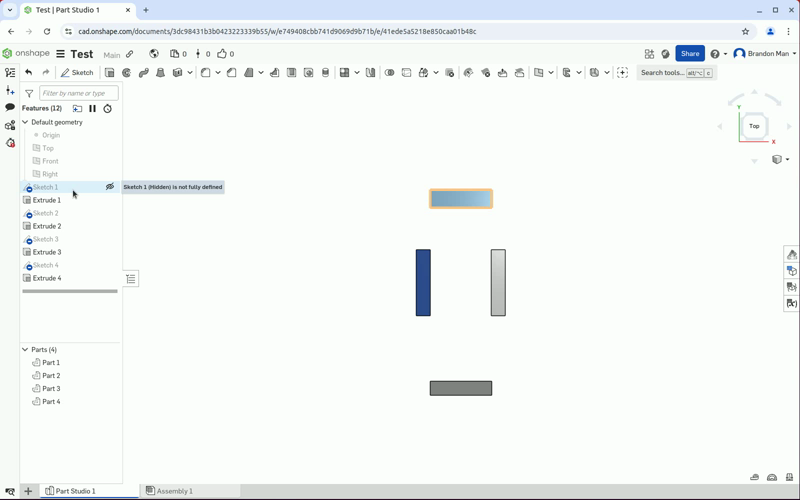
click(73, 189)
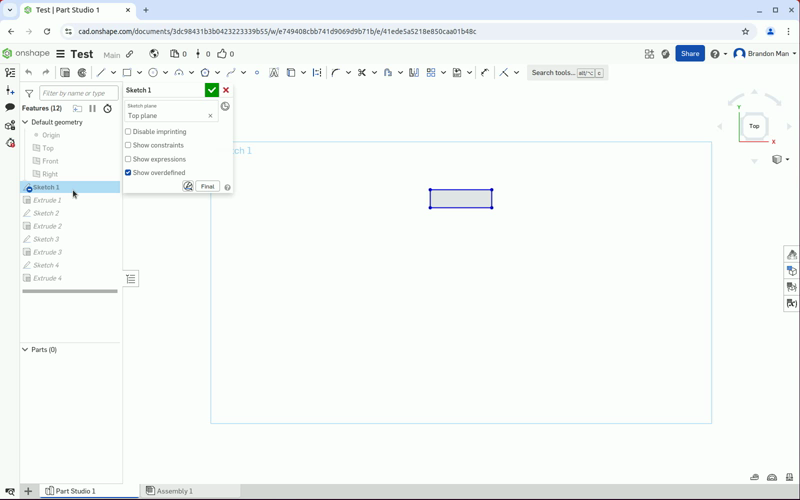
mouse_move(229, 92)
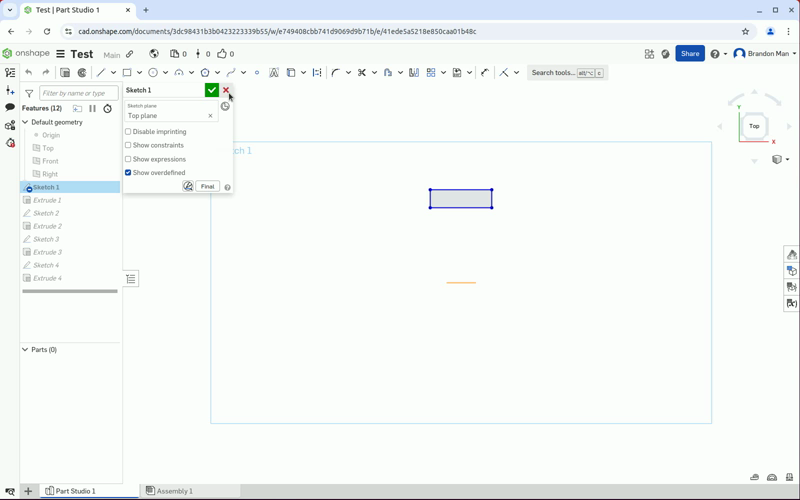
click(229, 92)
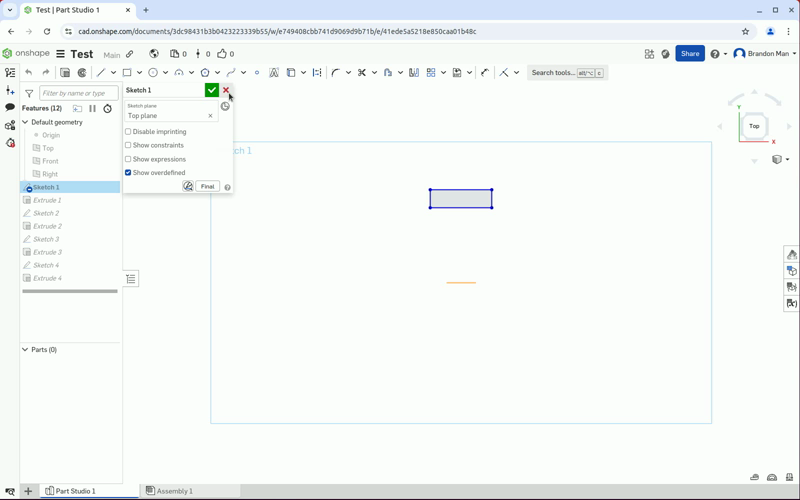
key(shift+s)
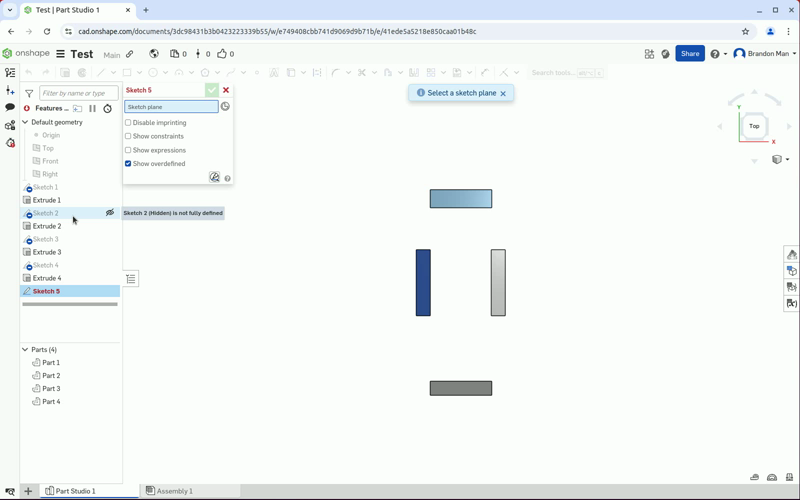
scroll(3)
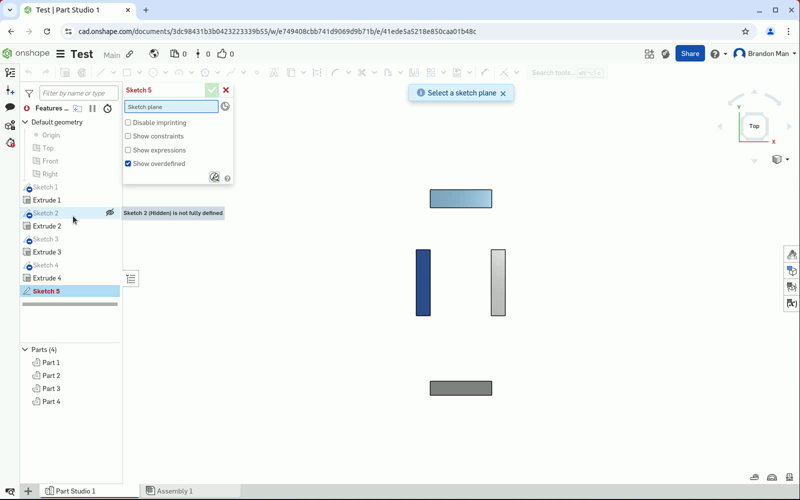
mouse_move(73, 150)
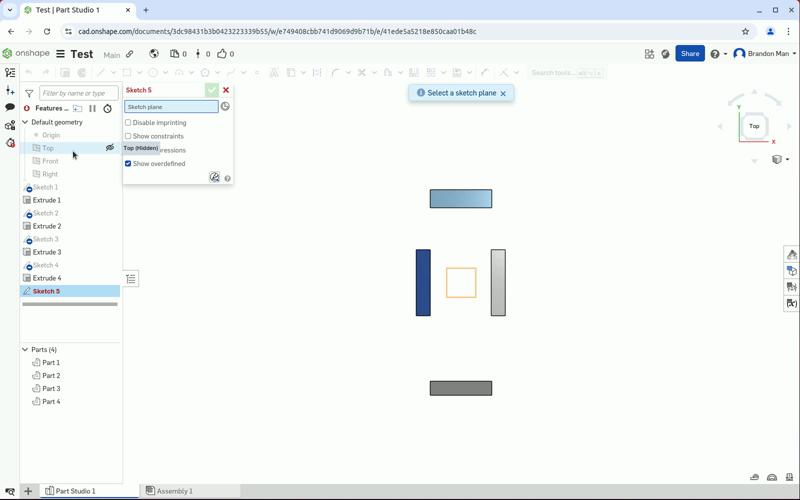
click(73, 150)
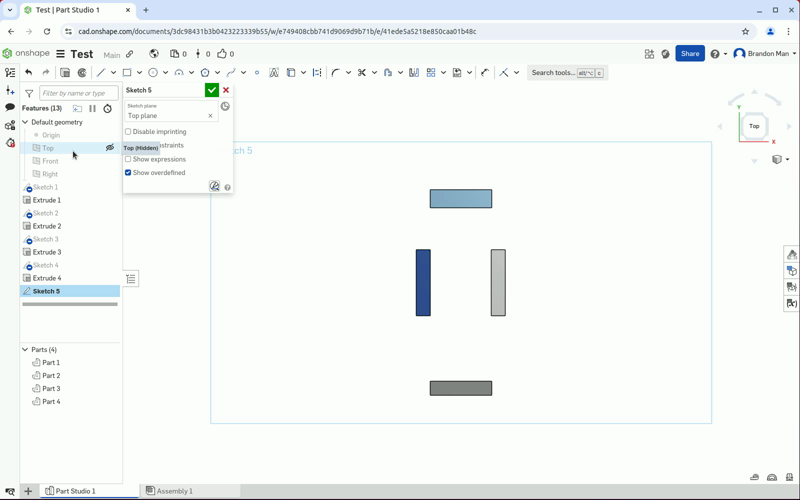
mouse_move(73, 352)
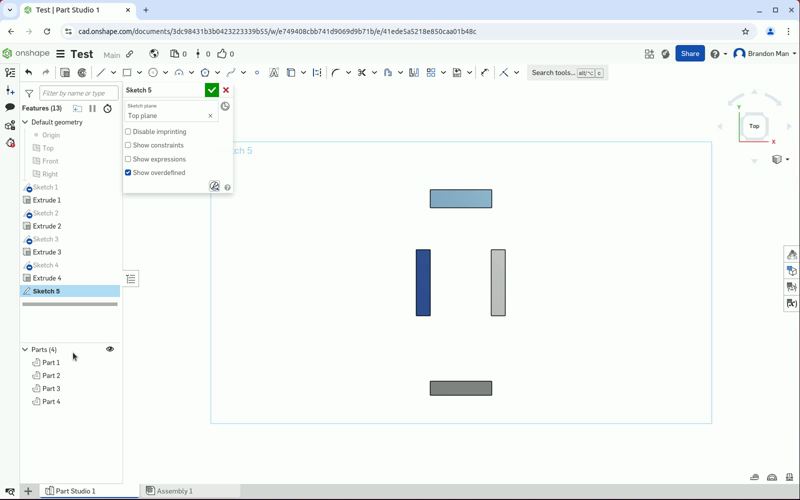
key(y)
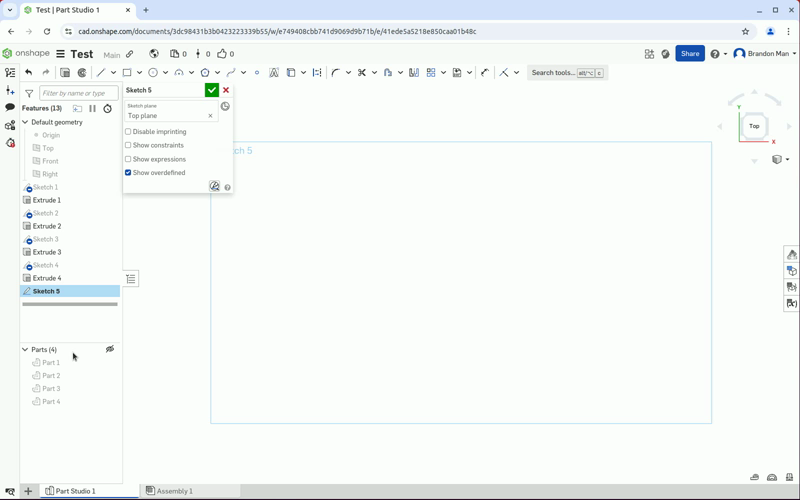
key(l)
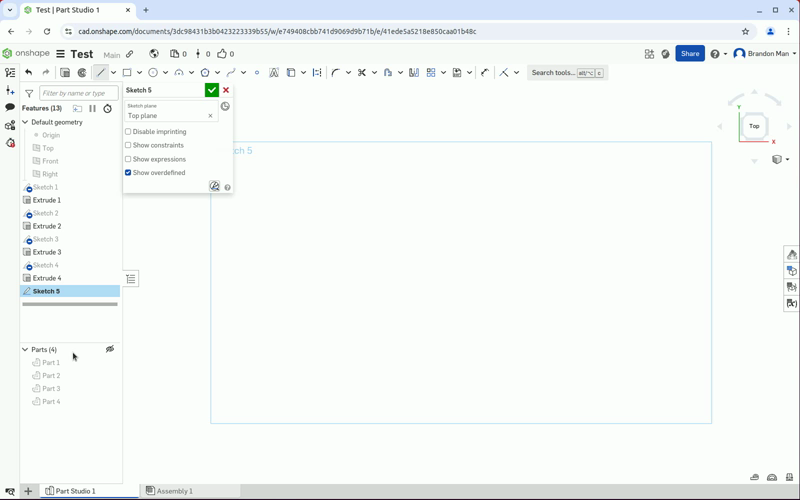
key_down(shift)
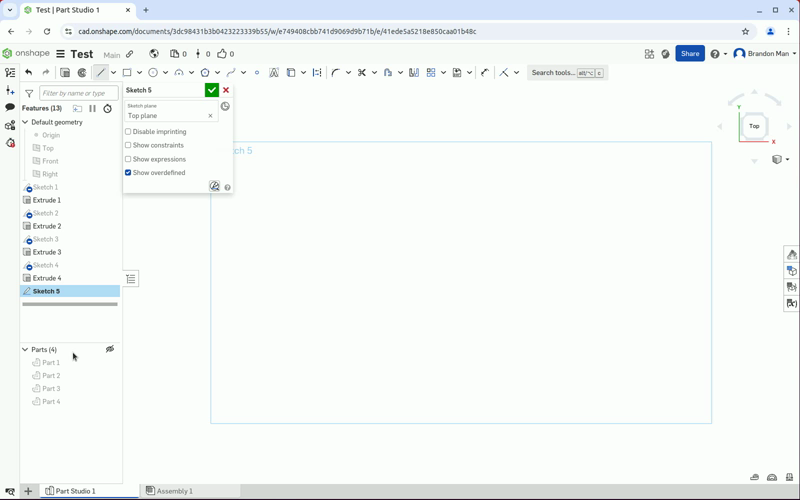
mouse_move(430, 250)
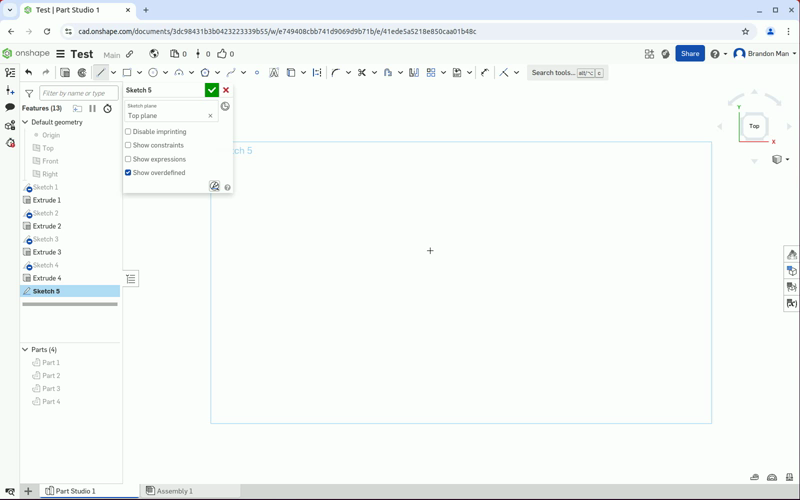
click(430, 250)
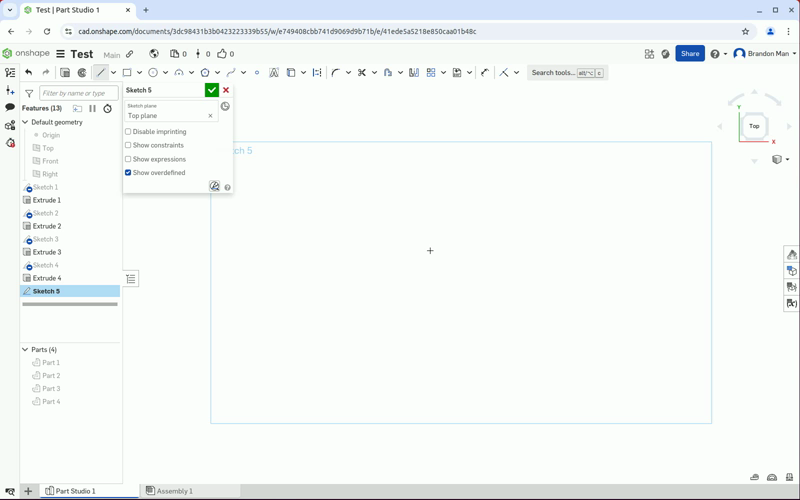
key_up(shift)
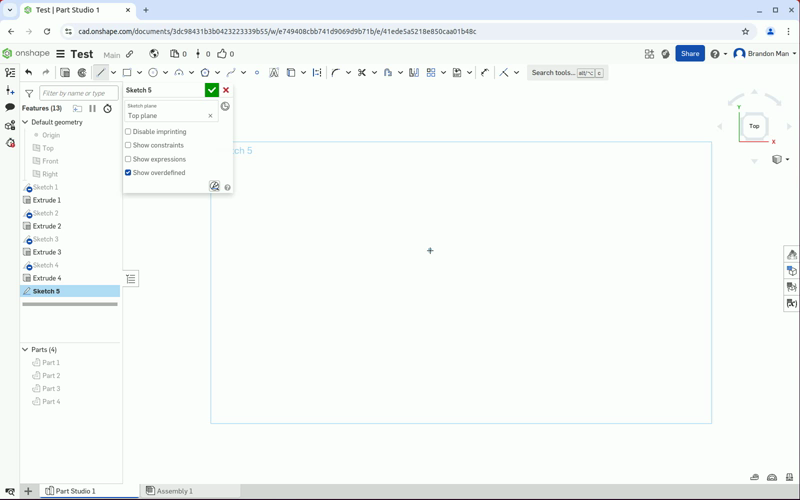
key_down(shift)
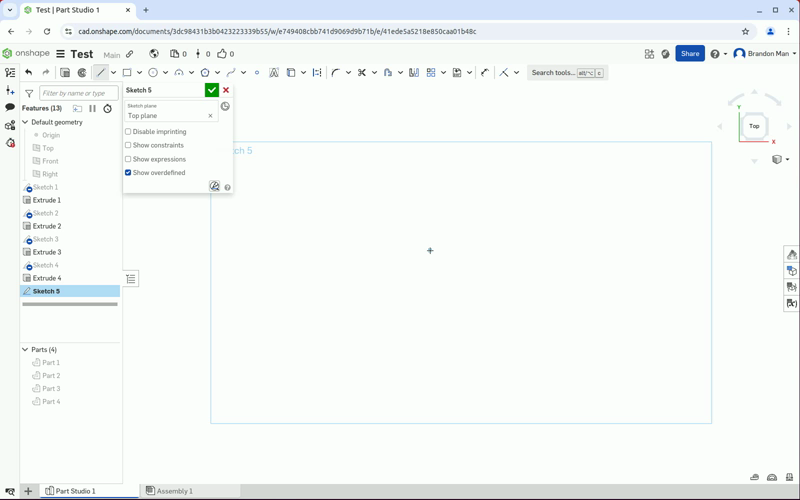
mouse_move(491, 250)
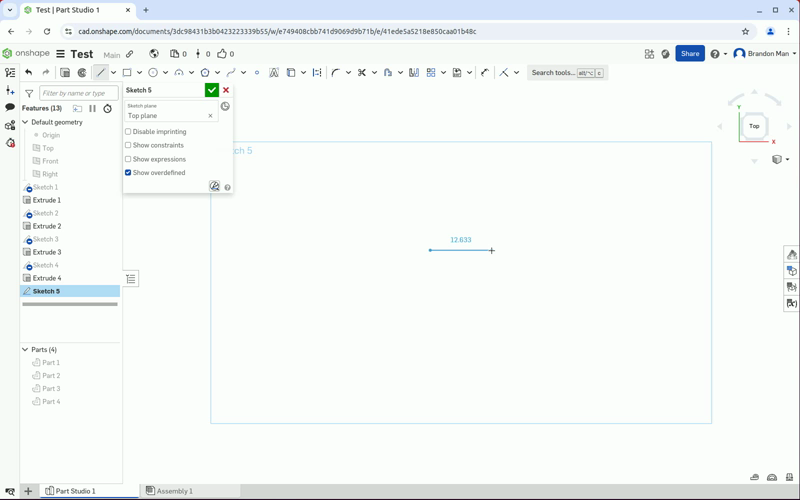
click(491, 250)
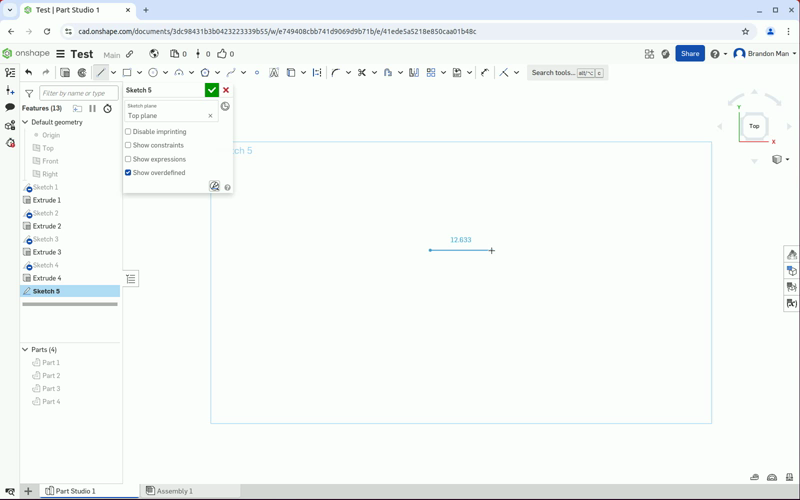
key_up(shift)
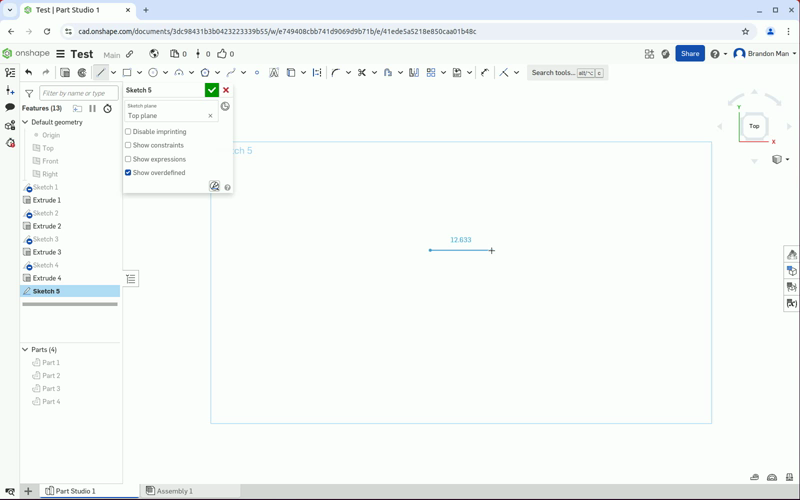
key_down(shift)
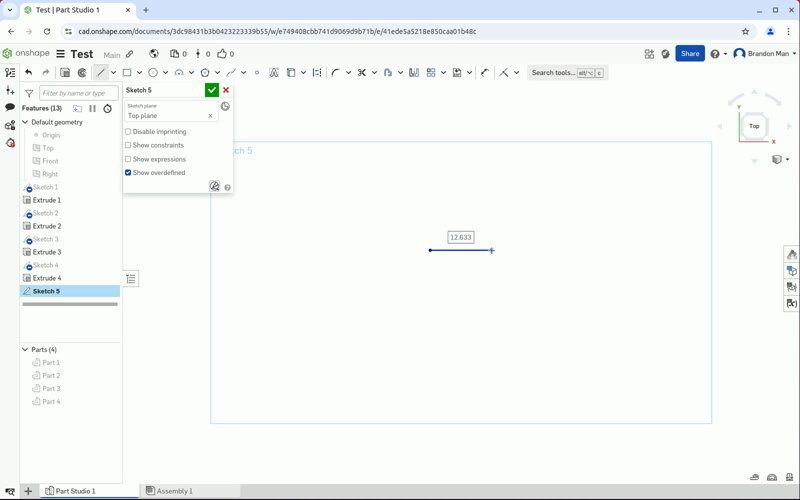
mouse_move(521, 250)
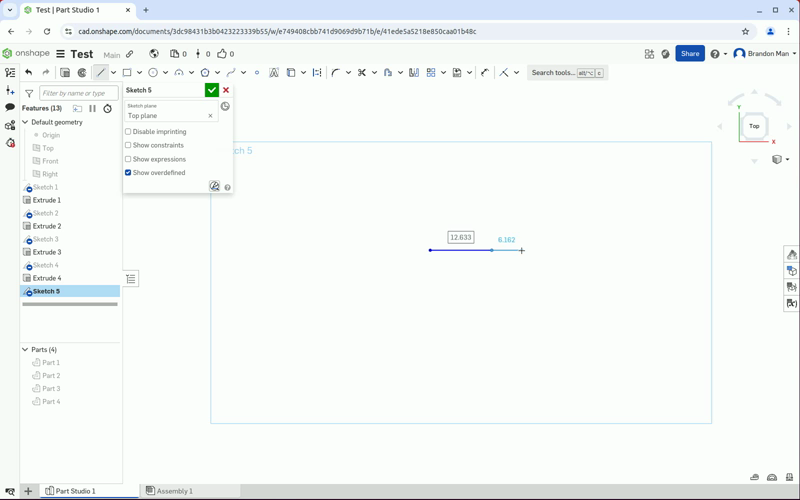
mouse_move(491, 207)
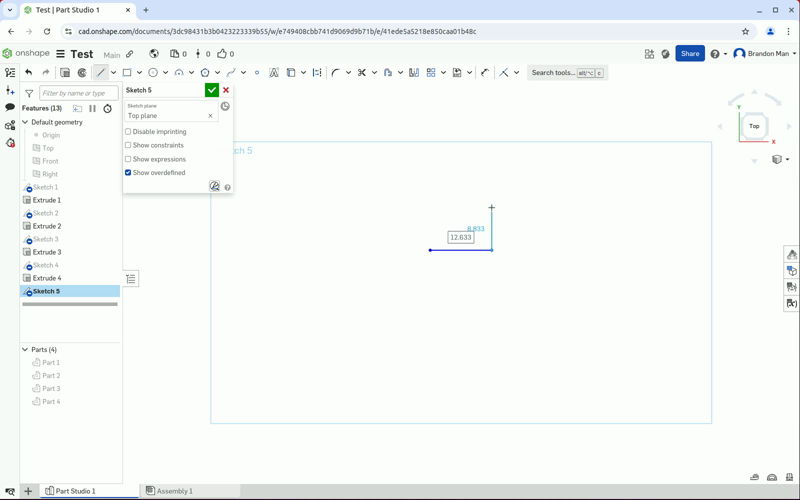
click(491, 207)
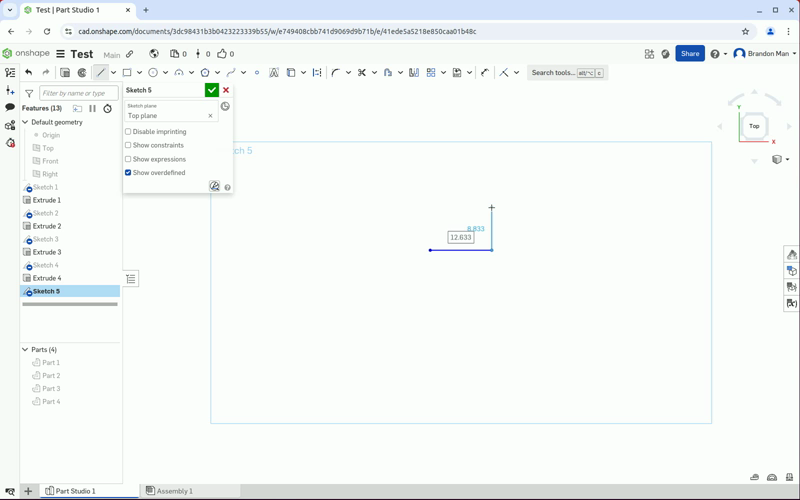
key_up(shift)
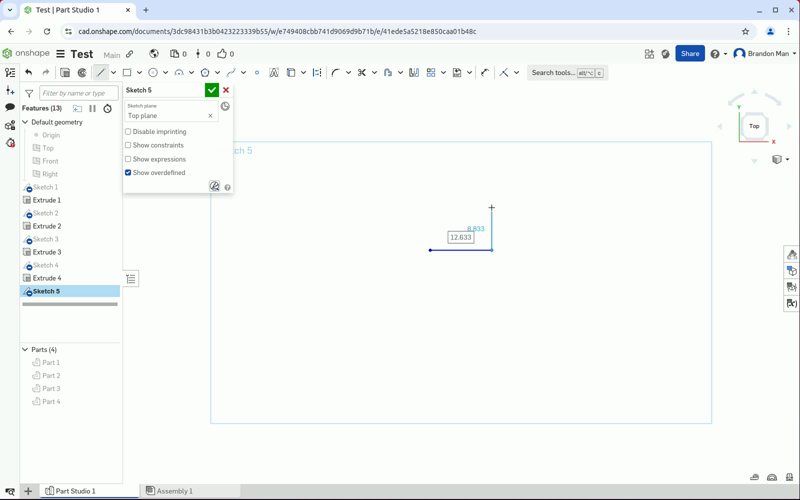
key_down(shift)
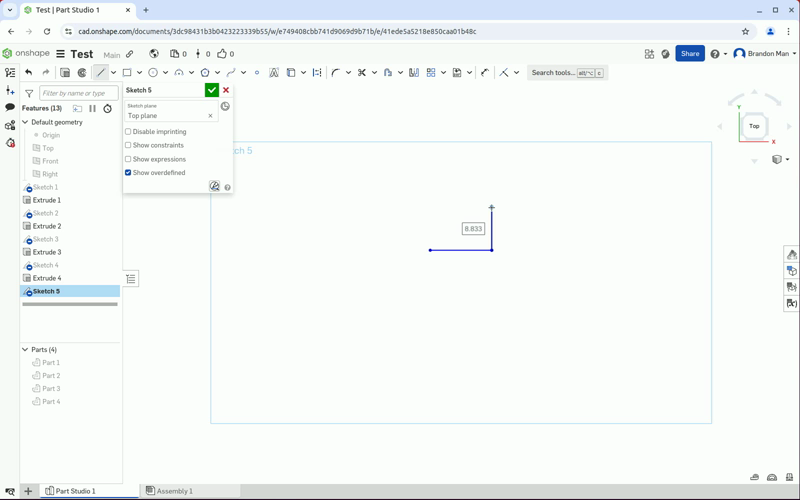
mouse_move(430, 207)
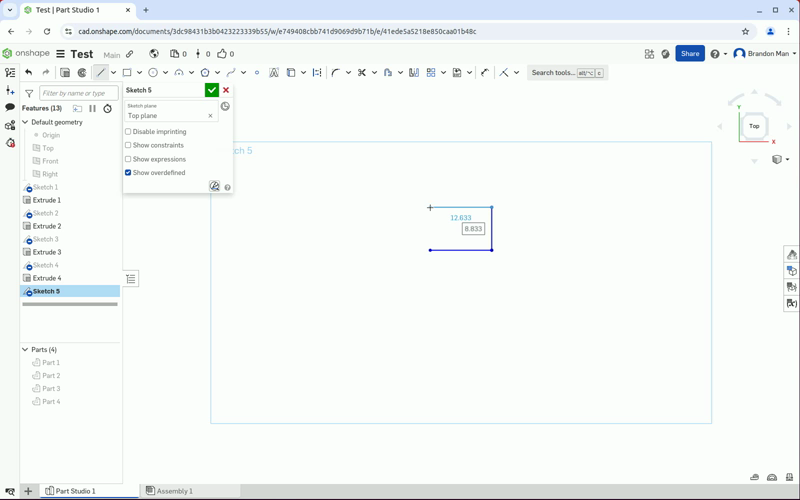
click(430, 207)
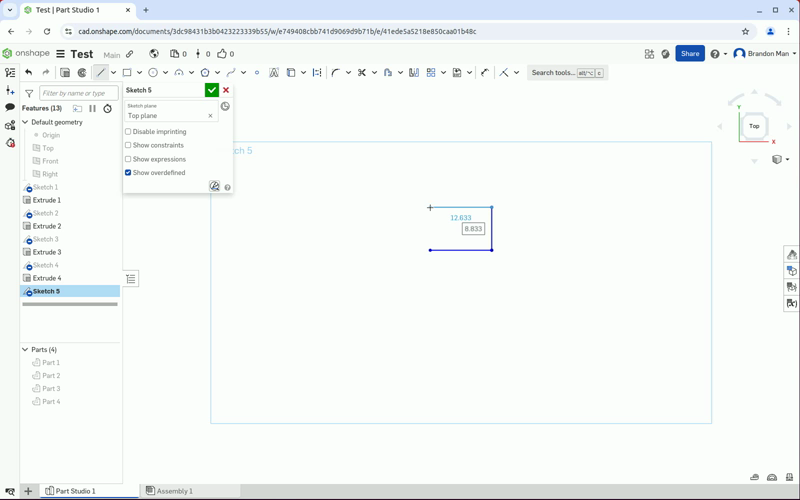
key_up(shift)
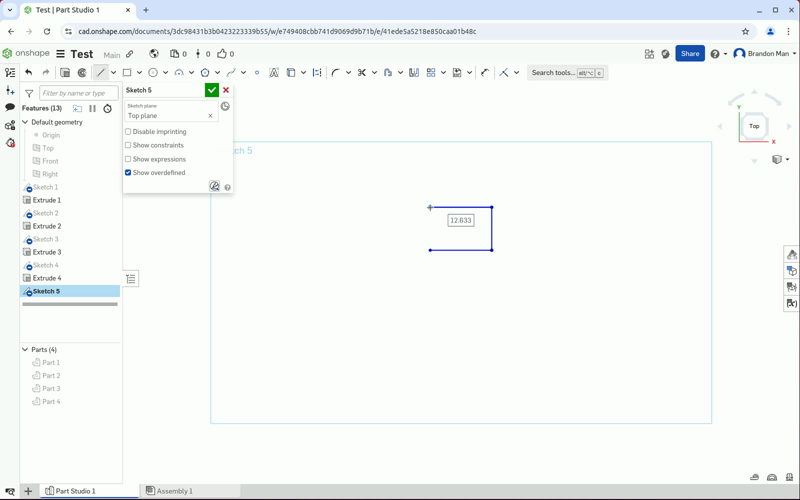
mouse_move(460, 207)
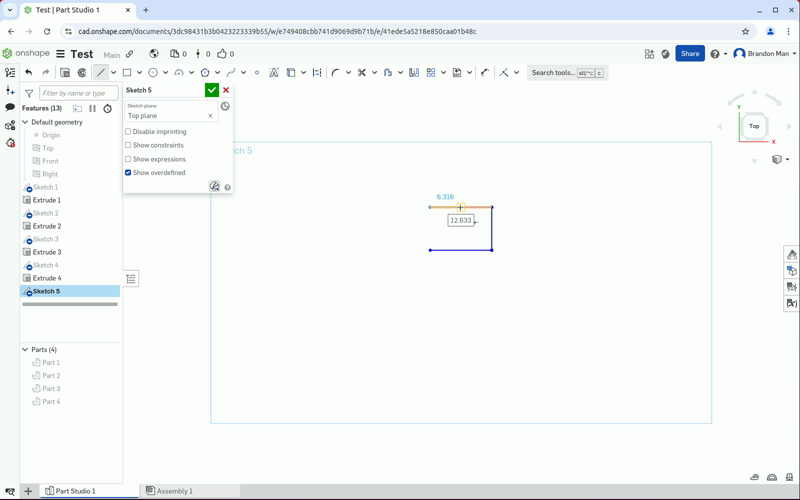
key_down(shift)
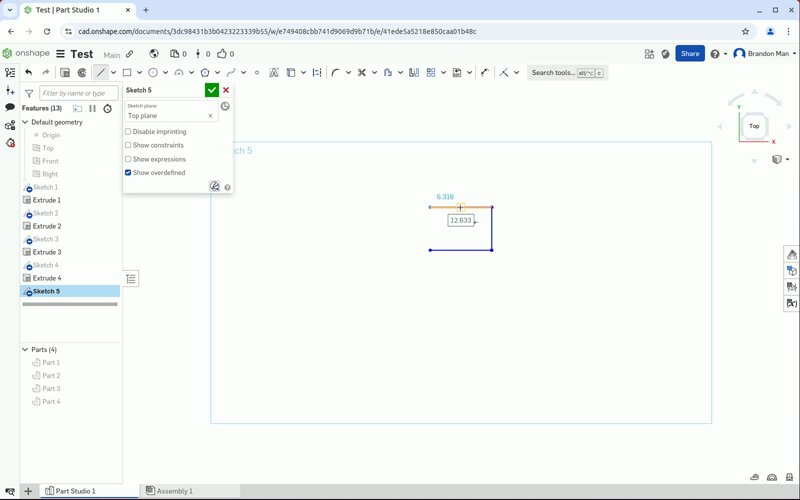
mouse_move(430, 250)
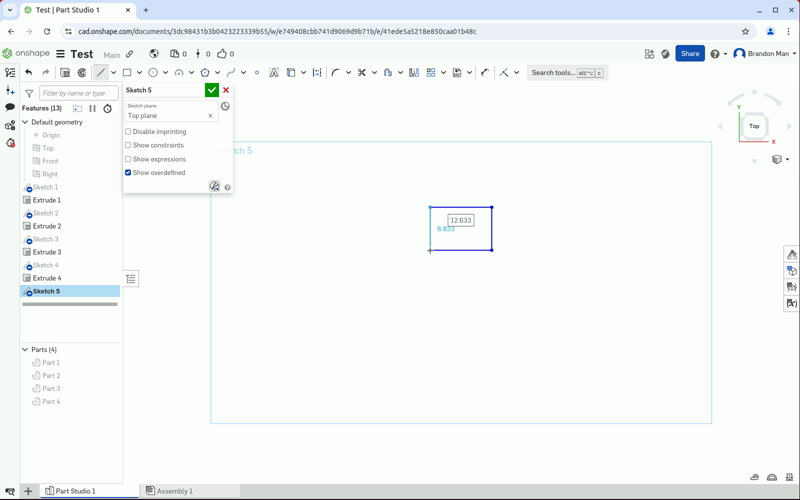
key_up(shift)
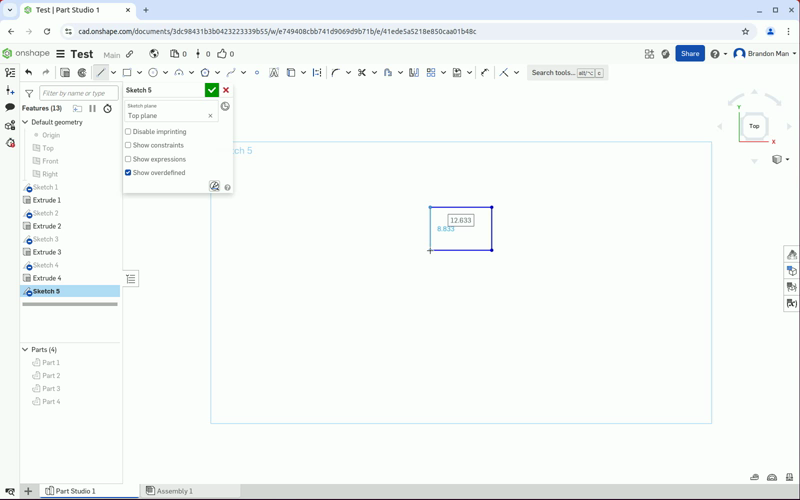
click(430, 250)
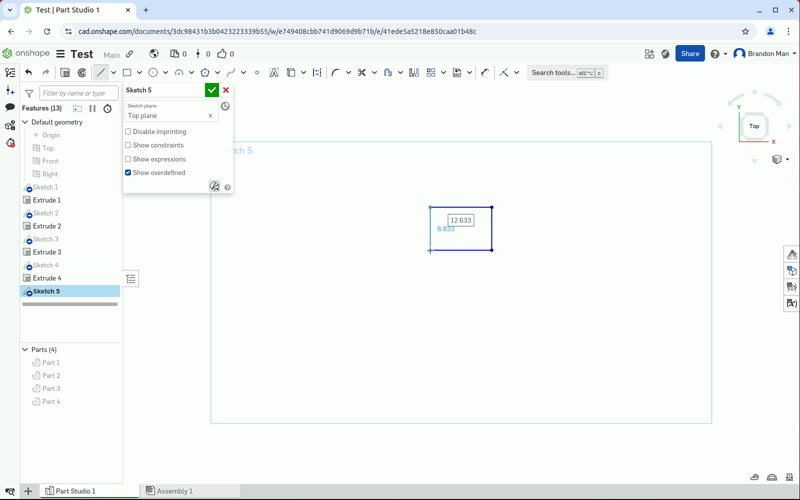
key(esc)
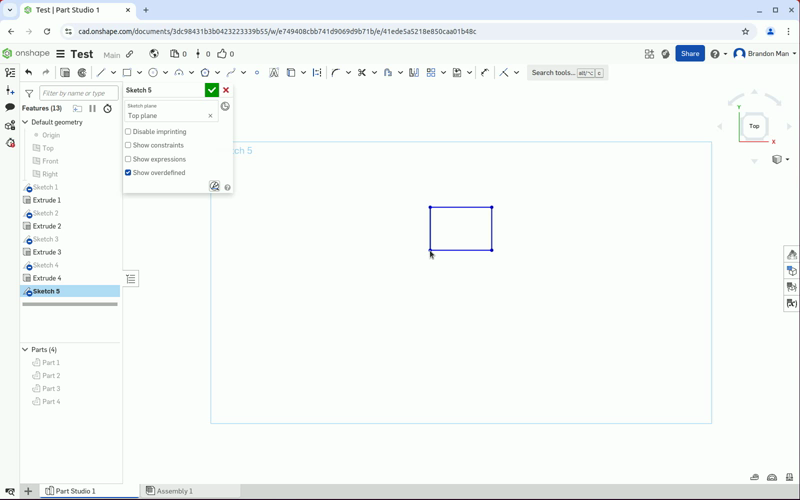
mouse_move(439, 233)
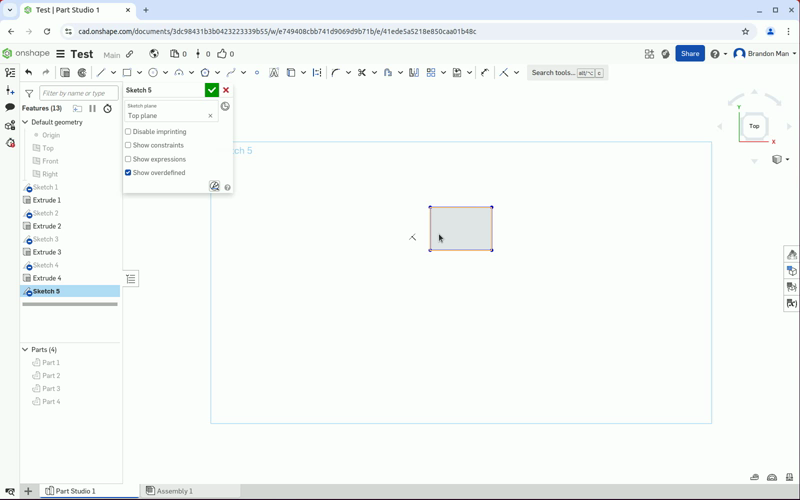
click(439, 233)
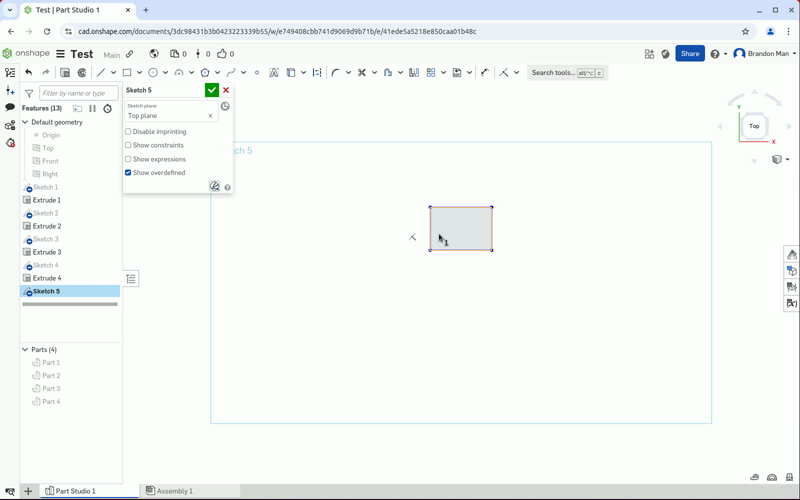
mouse_move(73, 352)
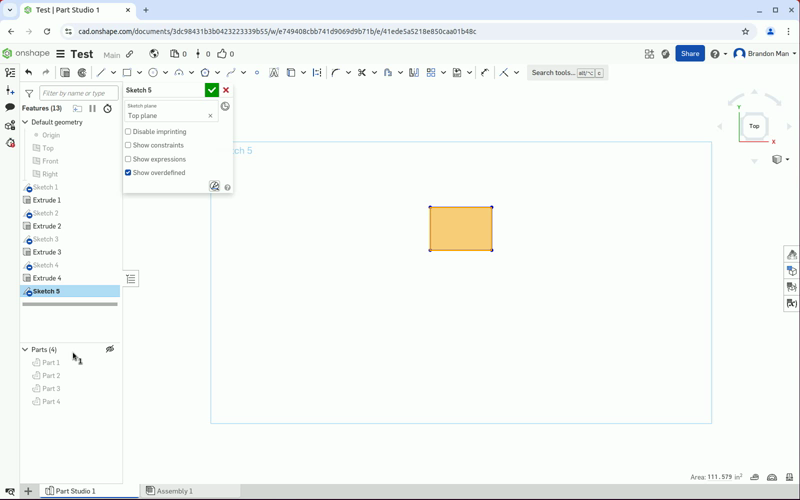
key(shift+y)
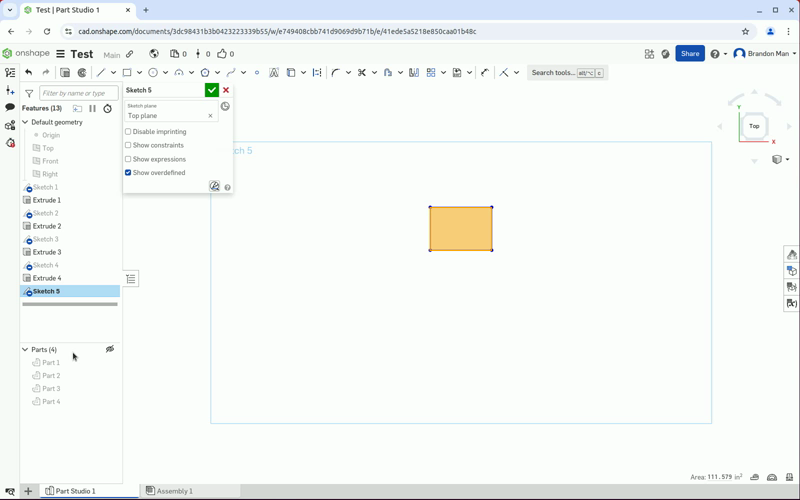
key(shift+e)
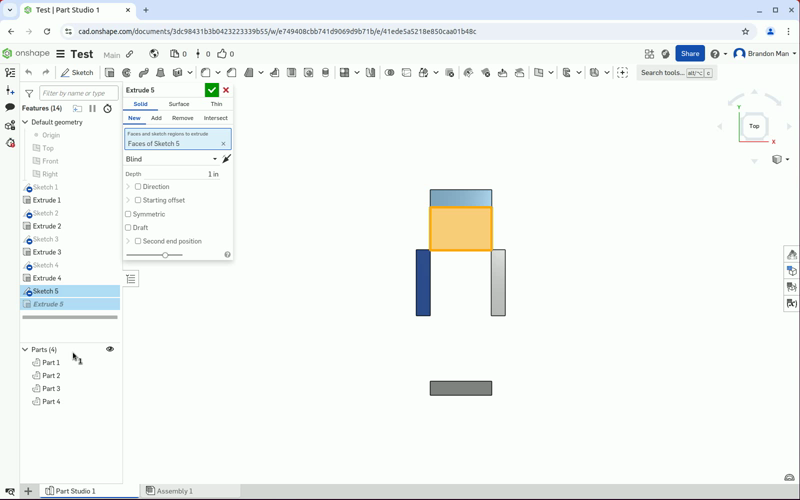
mouse_move(143, 106)
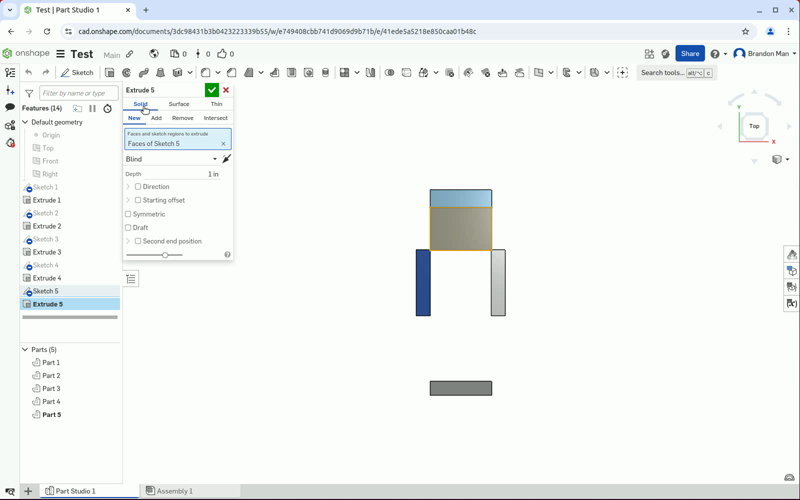
click(143, 106)
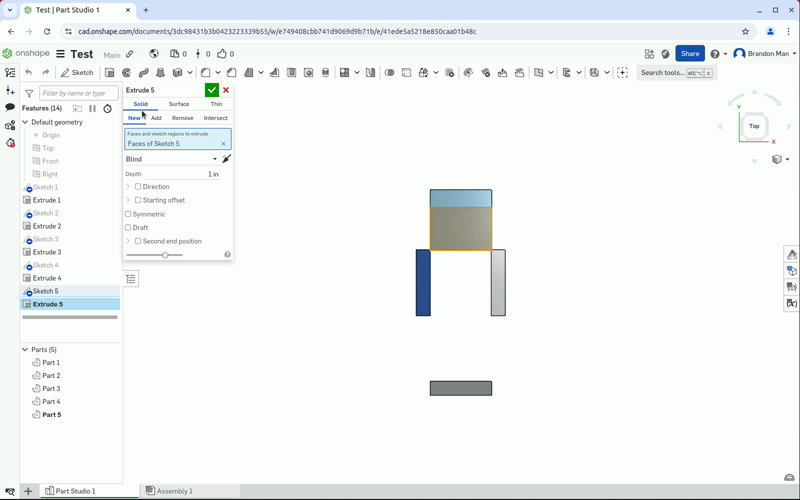
mouse_move(137, 120)
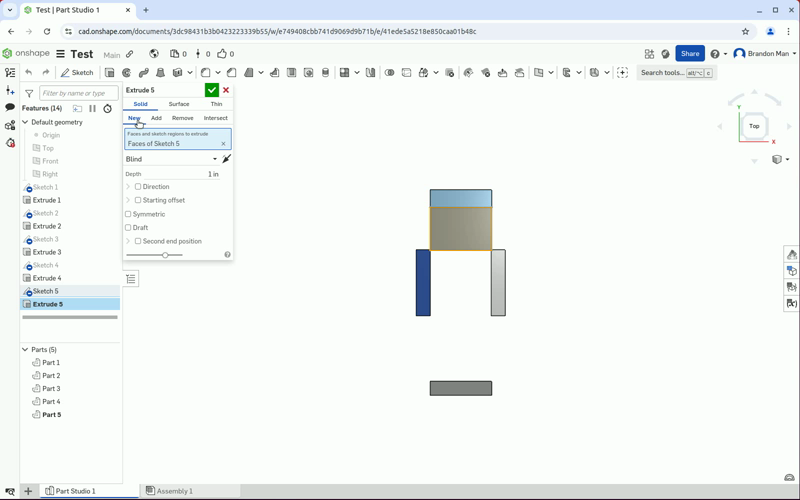
click(137, 120)
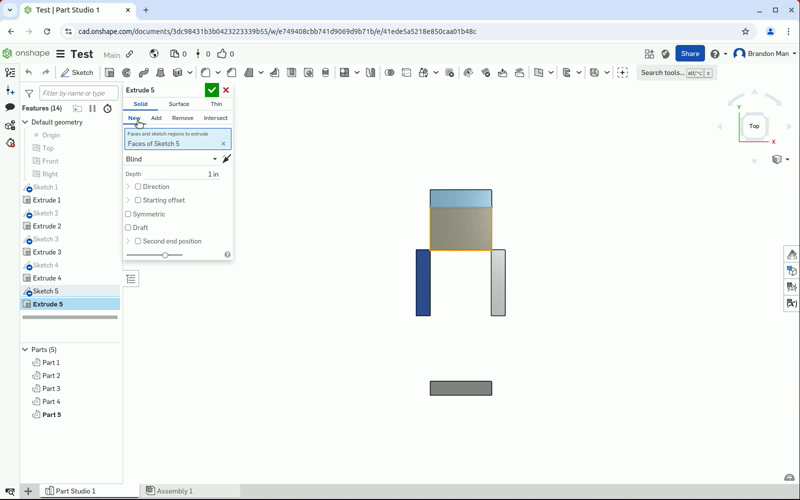
key(tab, 4)
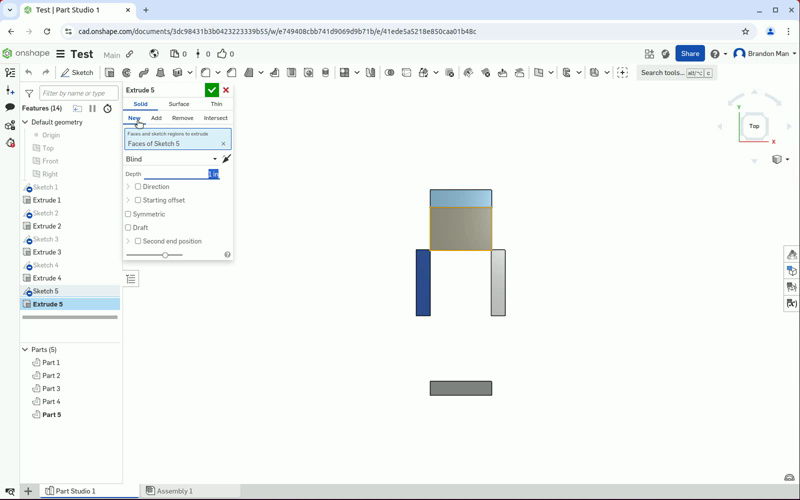
text(0.241)
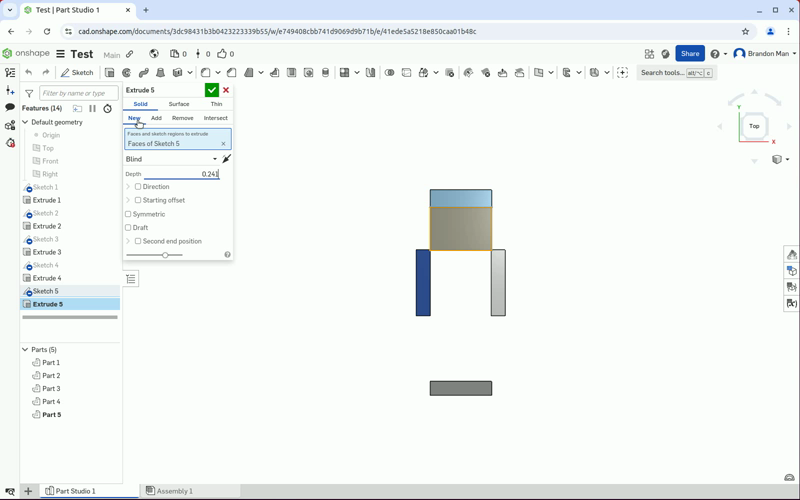
key(enter)
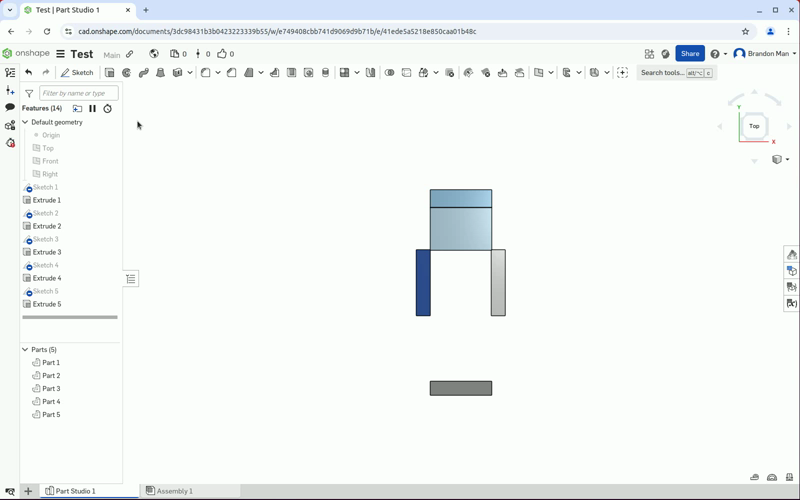
key(shift+h)
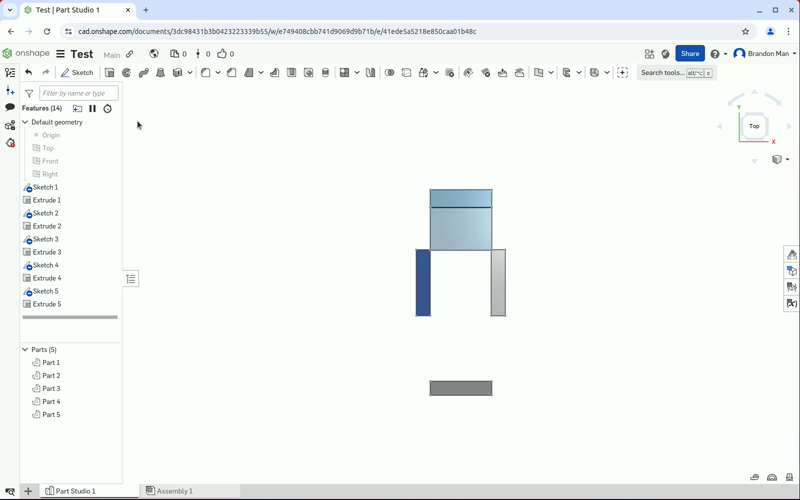
key(shift+h)
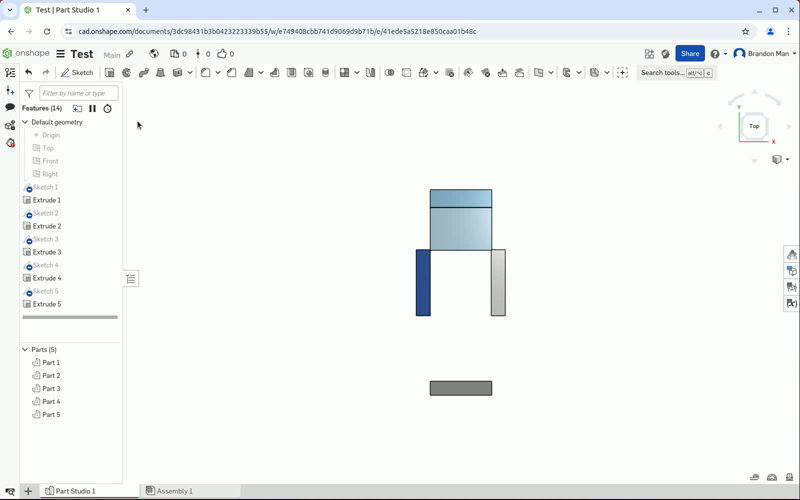
mouse_move(73, 189)
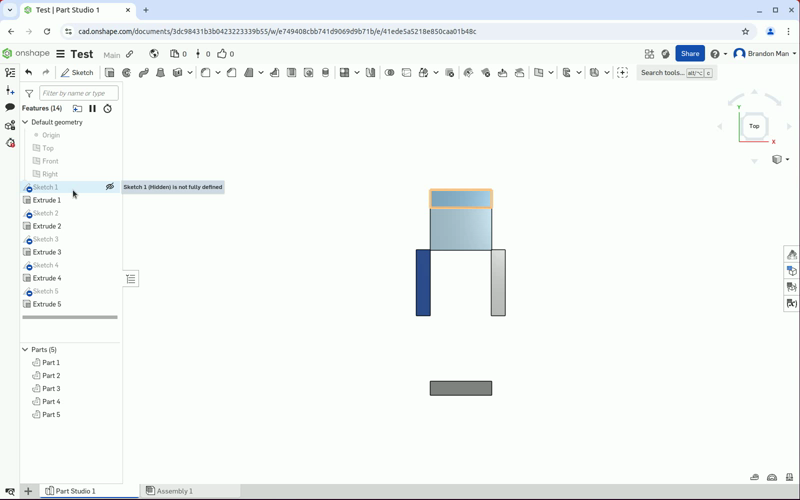
click(73, 189)
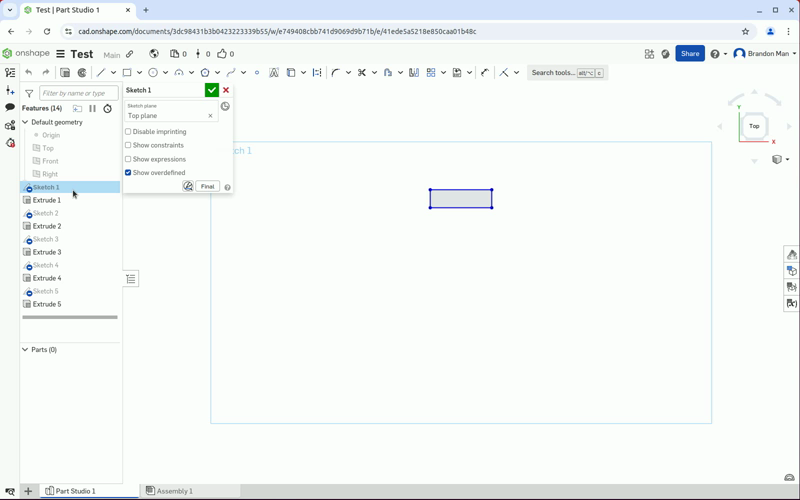
mouse_move(229, 92)
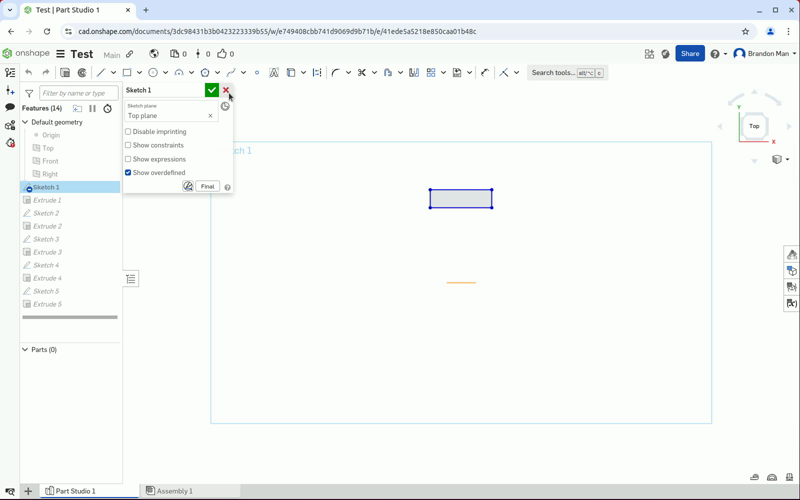
click(229, 92)
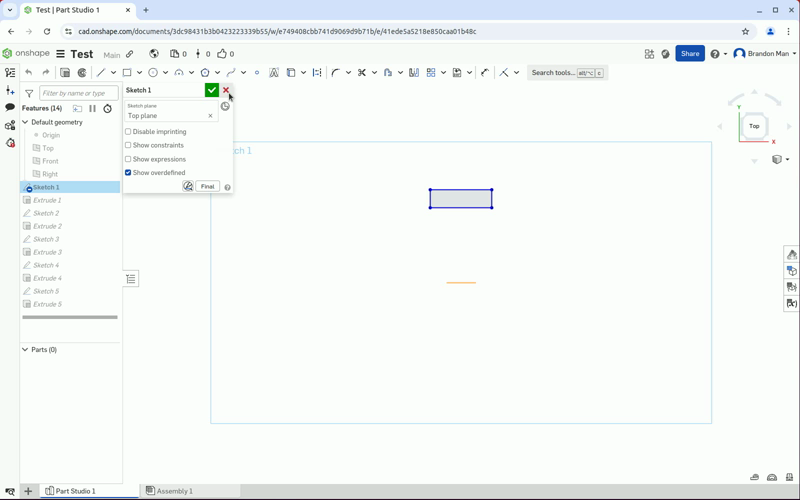
key(shift+s)
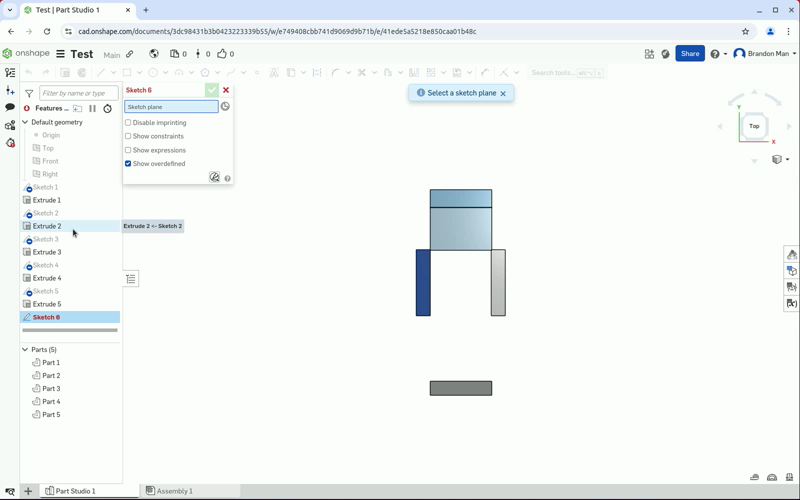
scroll(3)
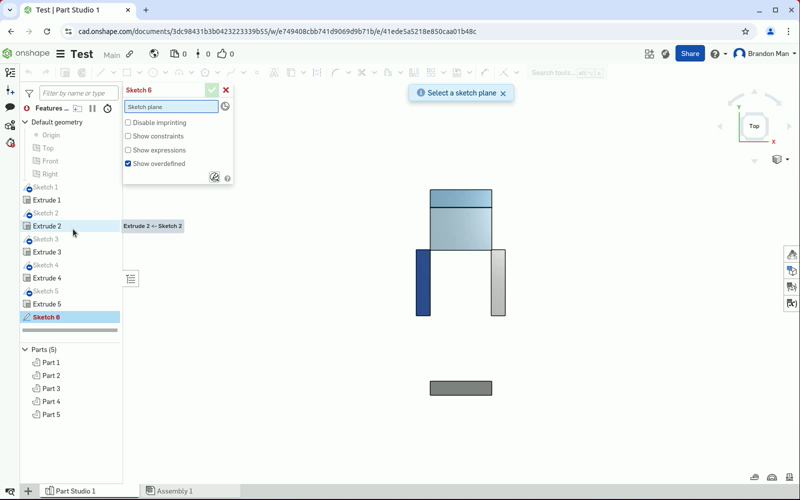
mouse_move(73, 150)
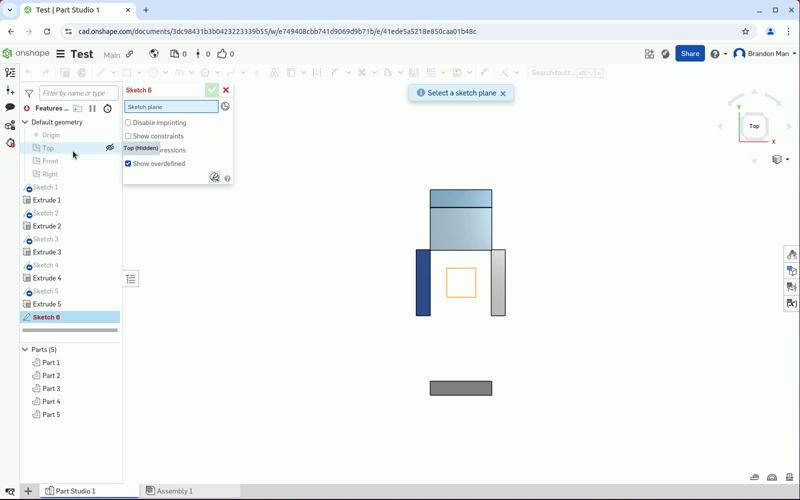
click(73, 150)
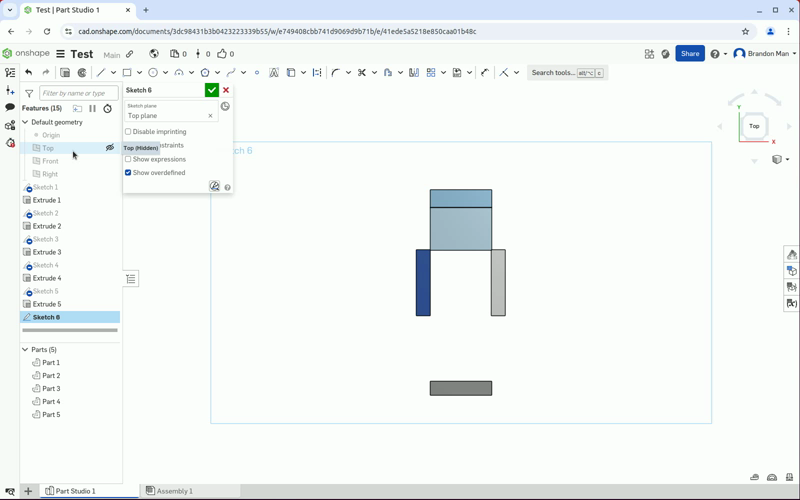
mouse_move(73, 352)
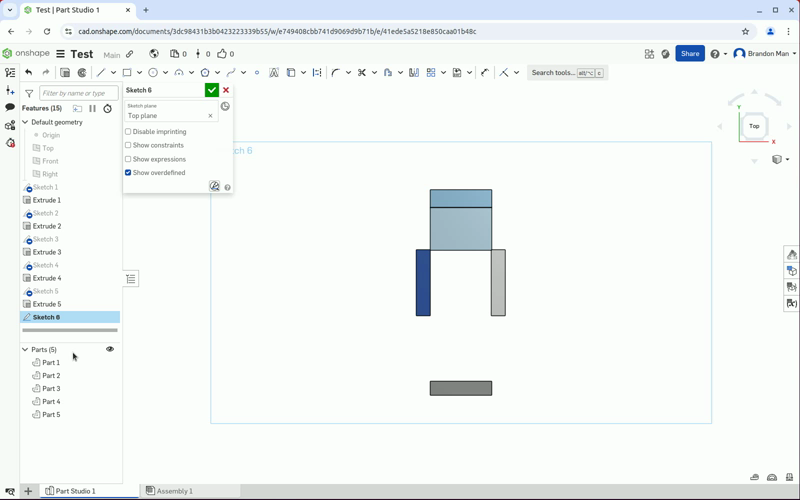
key(y)
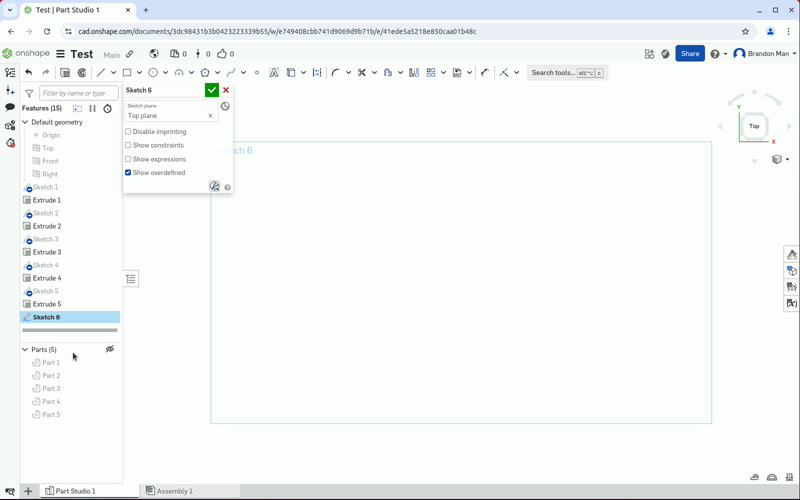
key(l)
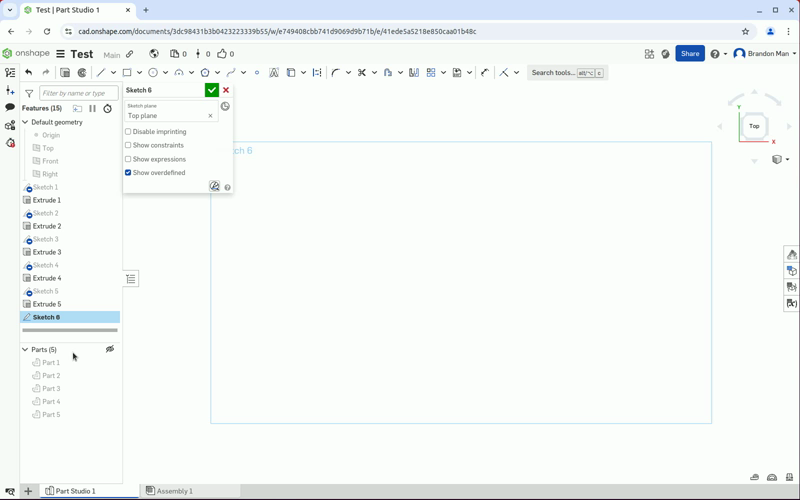
key_down(shift)
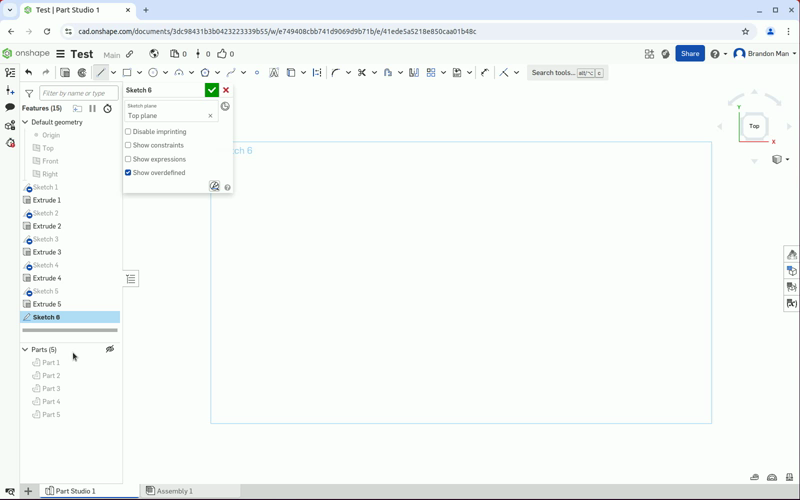
mouse_move(430, 357)
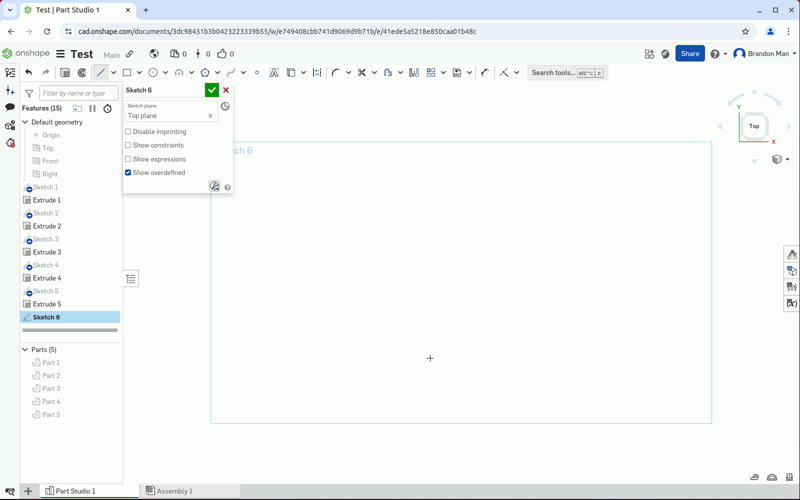
click(430, 357)
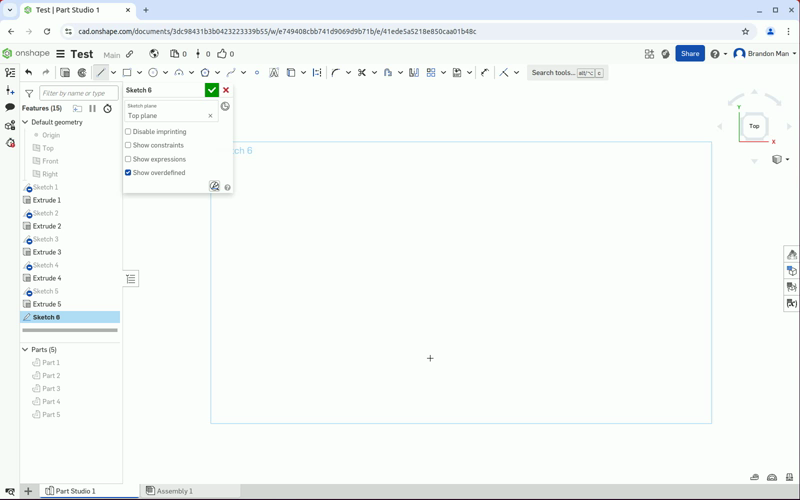
key_up(shift)
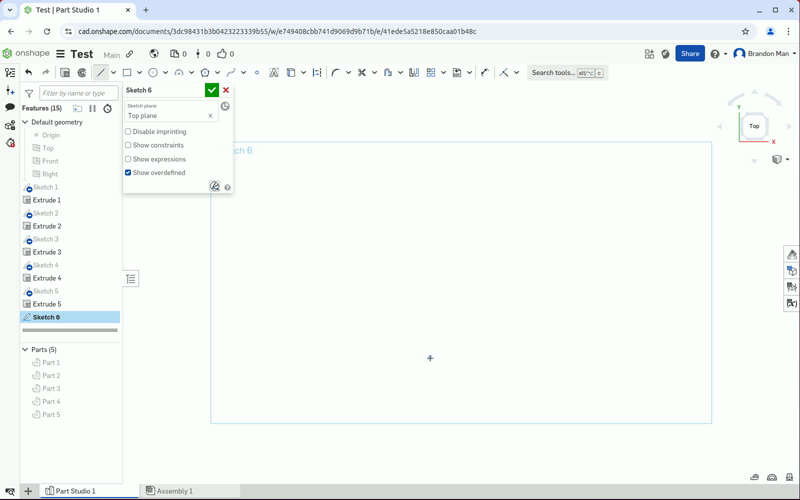
key_down(shift)
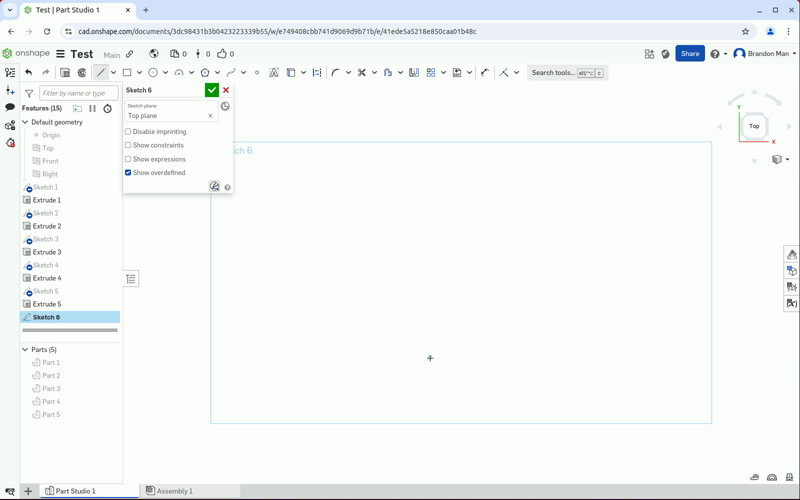
mouse_move(491, 357)
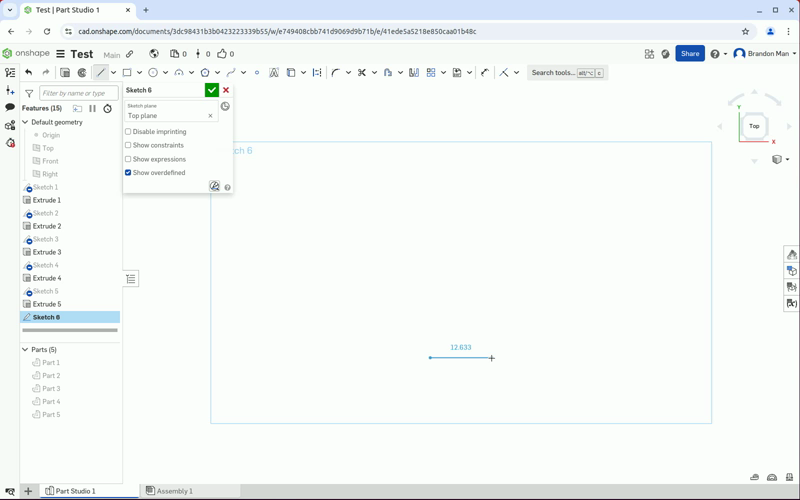
click(491, 357)
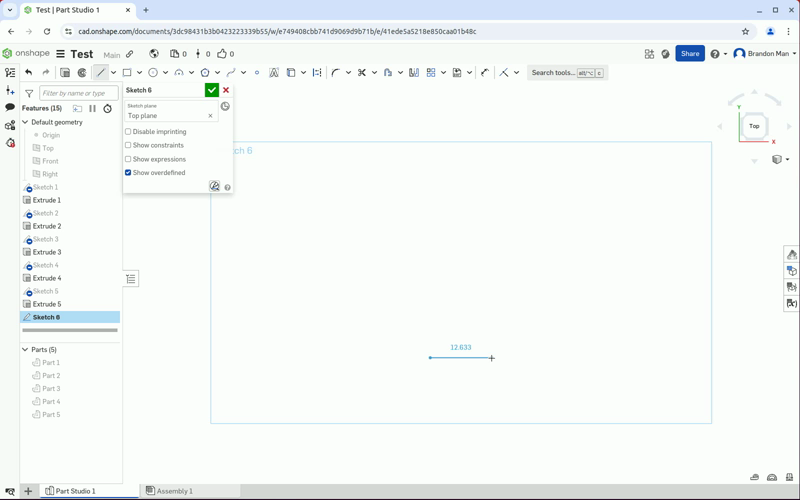
key_up(shift)
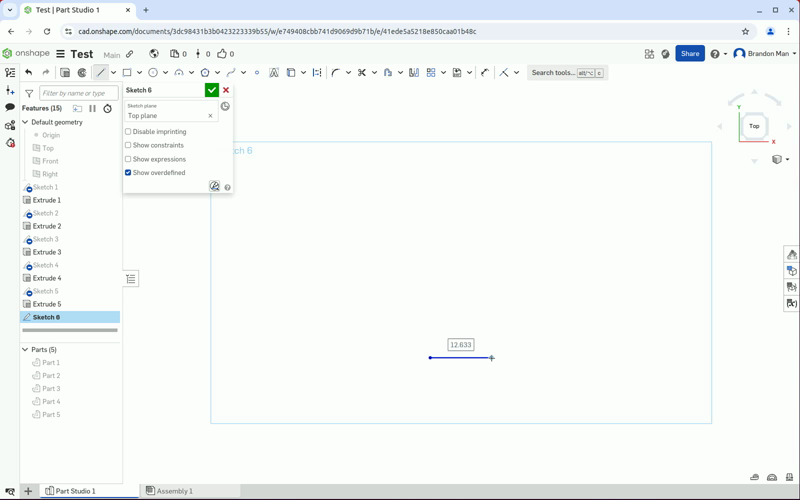
key_down(shift)
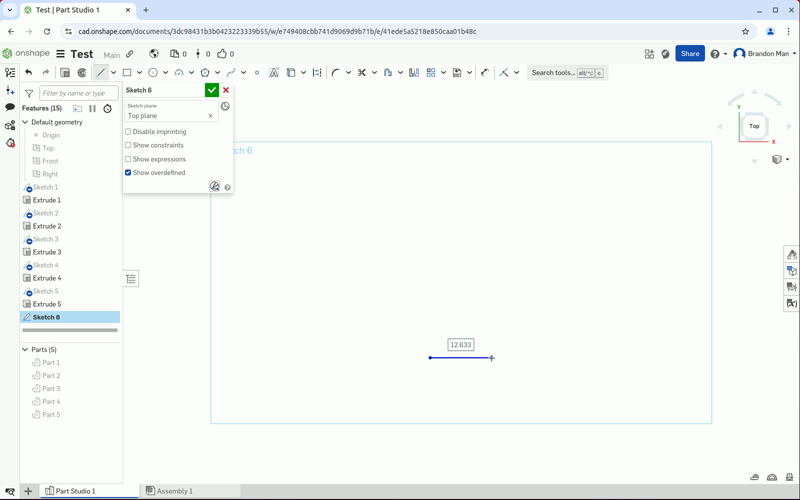
mouse_move(521, 357)
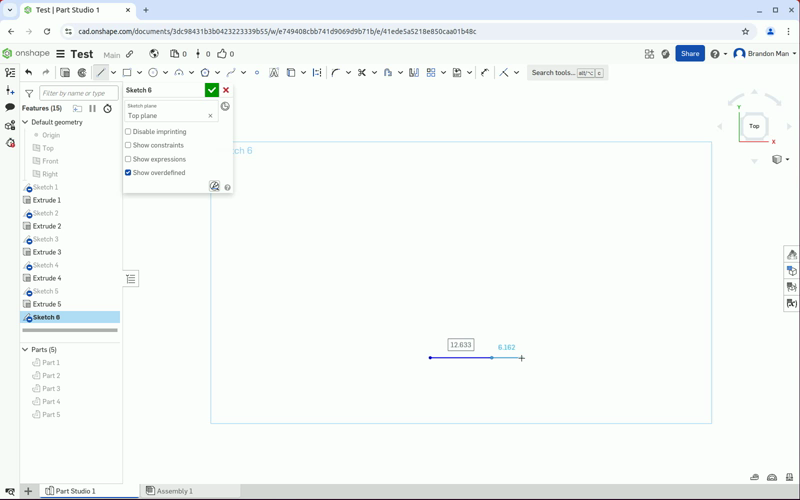
mouse_move(491, 315)
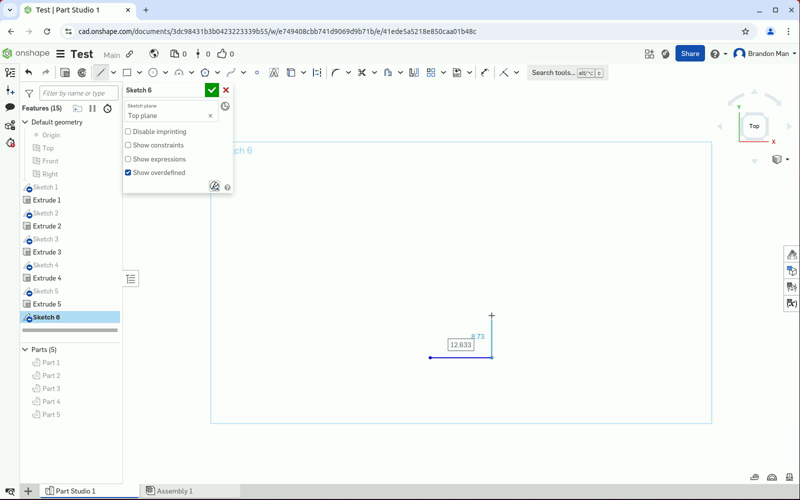
click(491, 315)
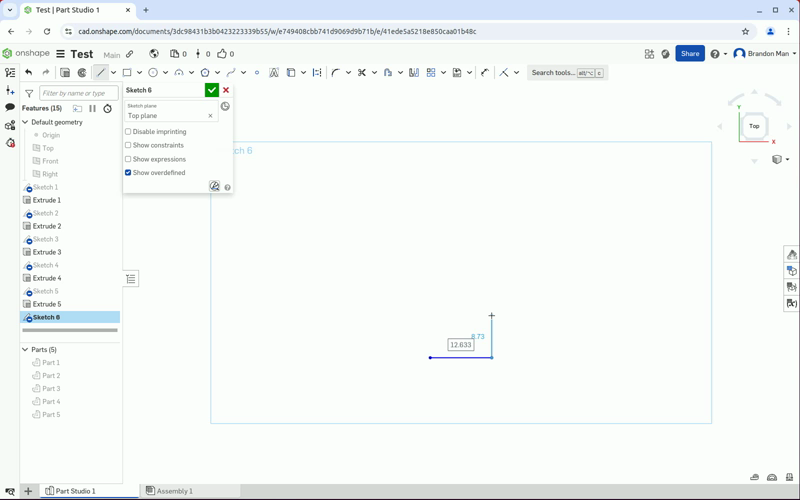
key_up(shift)
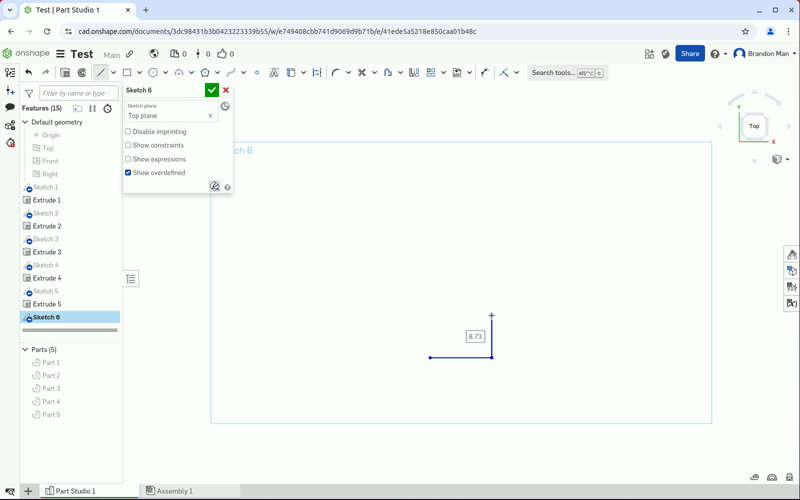
key_down(shift)
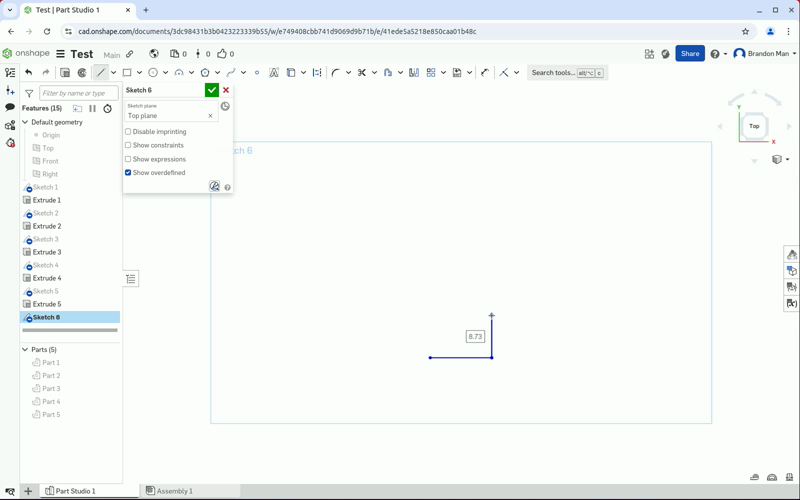
mouse_move(430, 315)
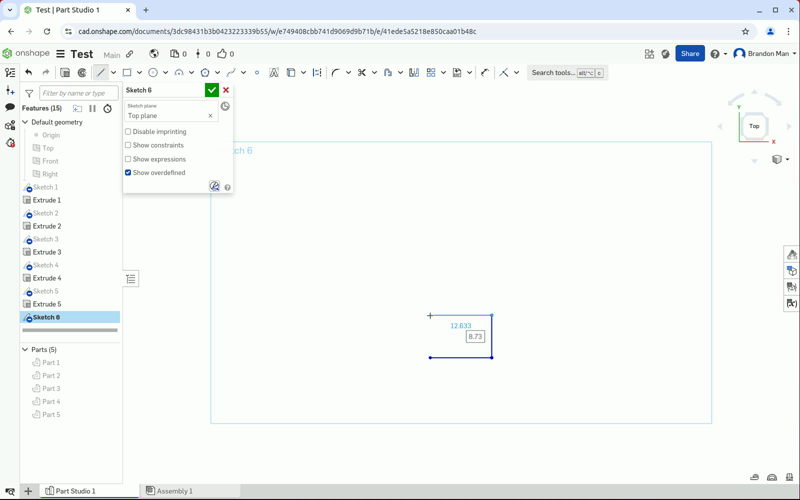
click(430, 315)
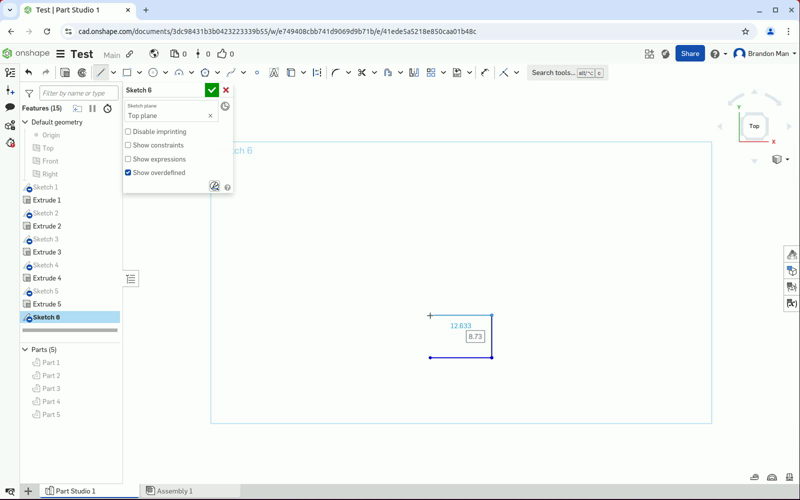
key_up(shift)
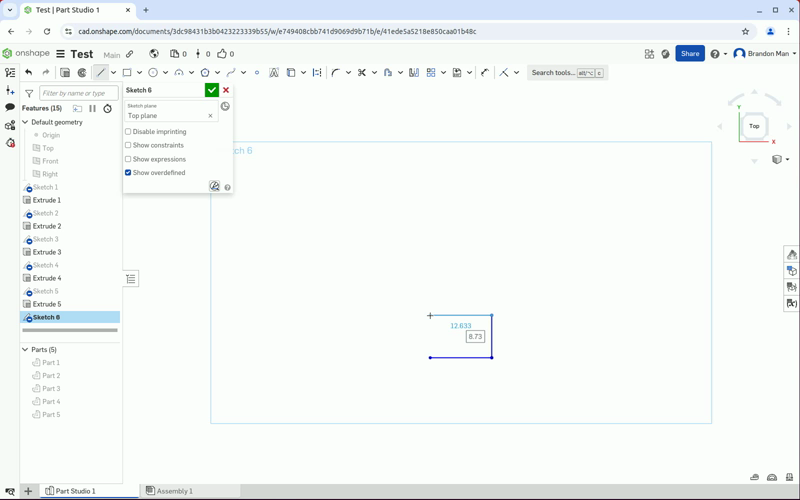
mouse_move(460, 315)
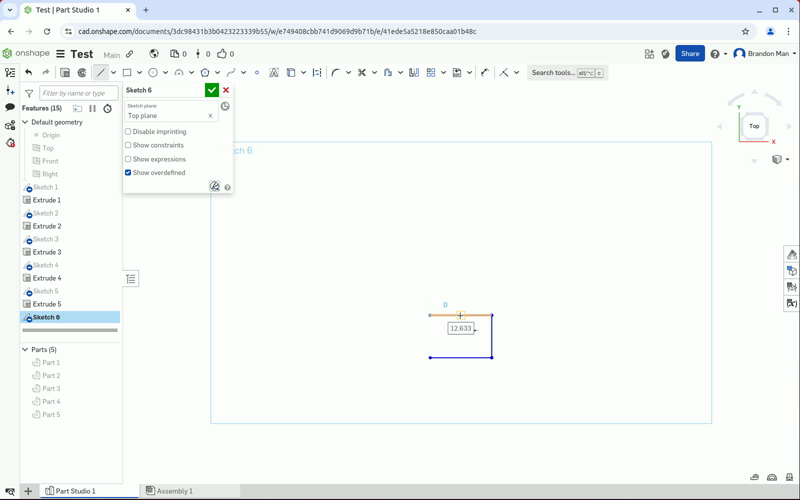
key_down(shift)
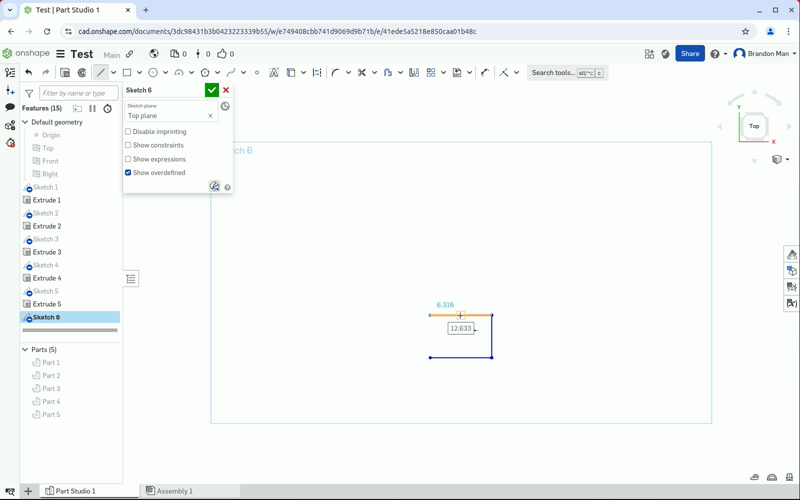
mouse_move(430, 357)
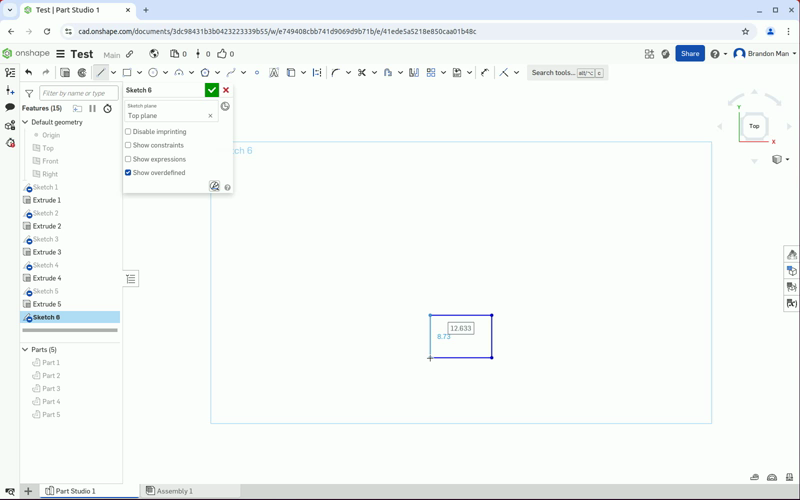
key_up(shift)
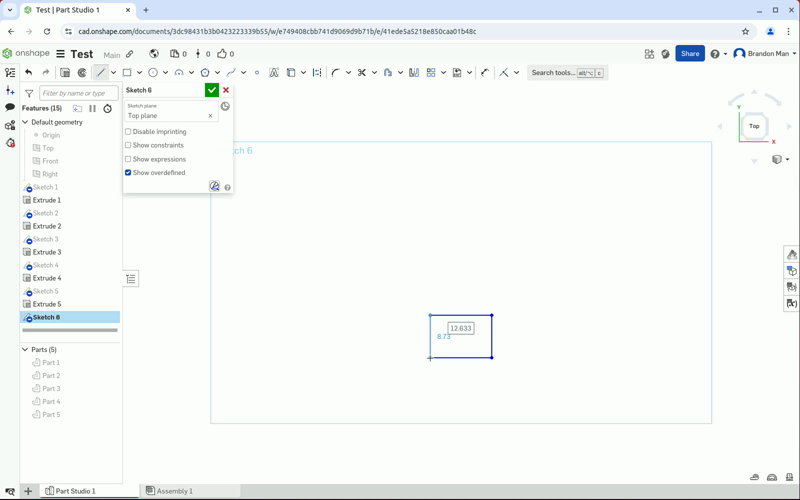
click(430, 357)
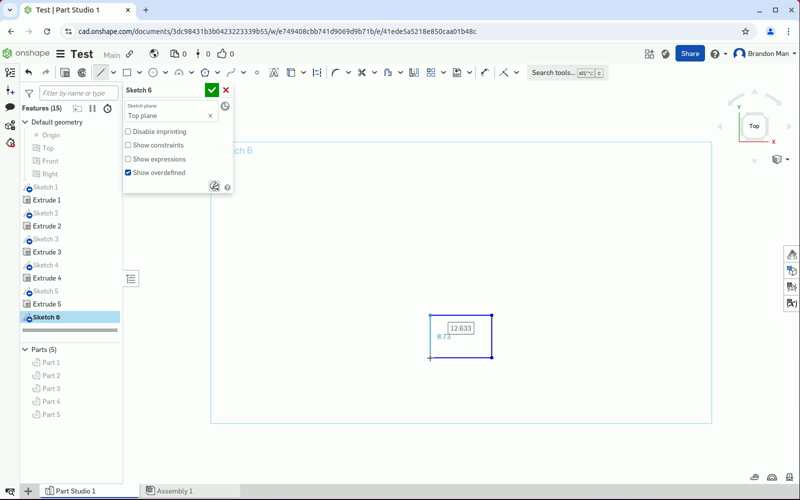
key(esc)
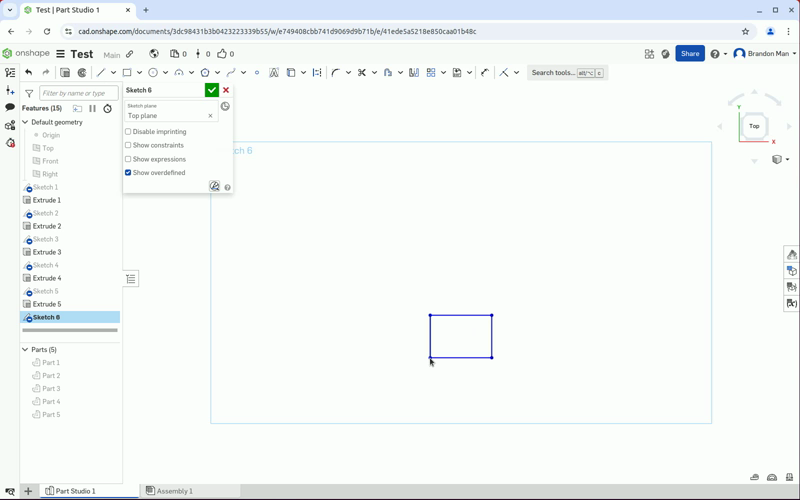
mouse_move(435, 336)
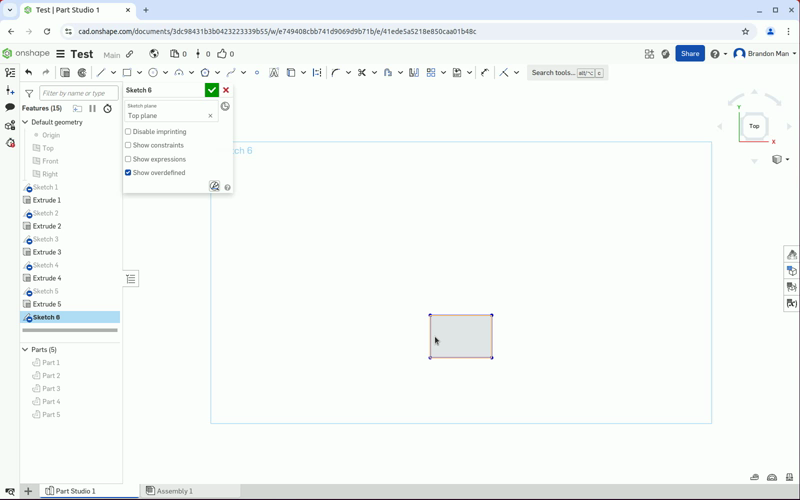
click(435, 336)
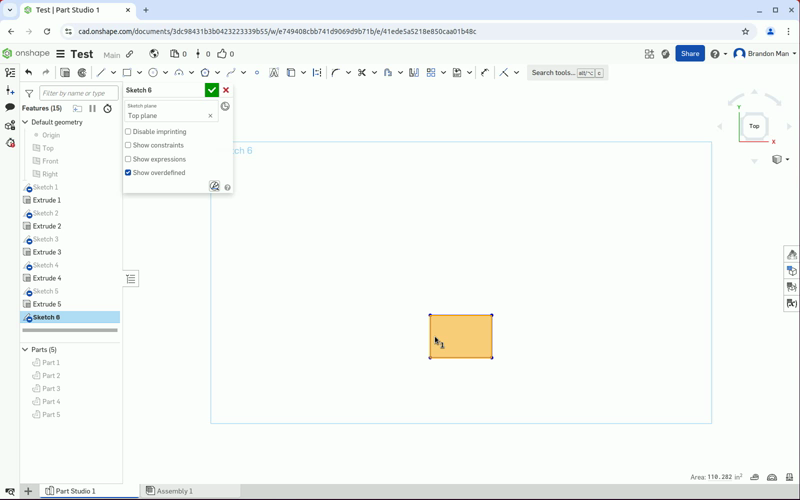
mouse_move(73, 352)
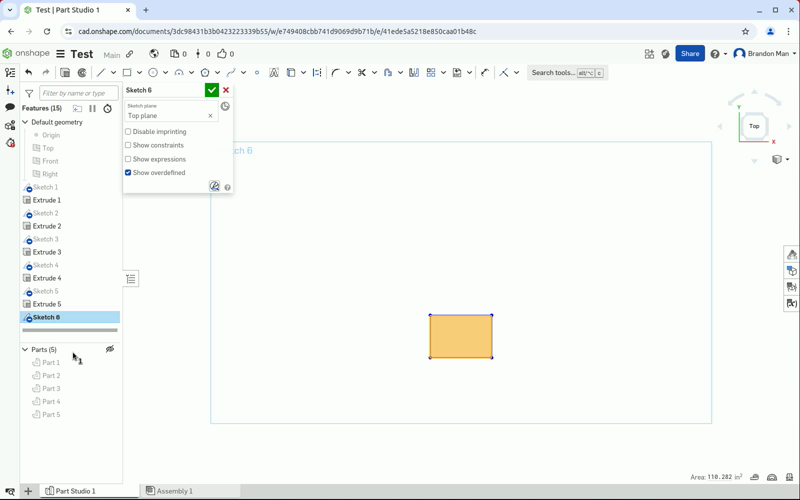
key(shift+y)
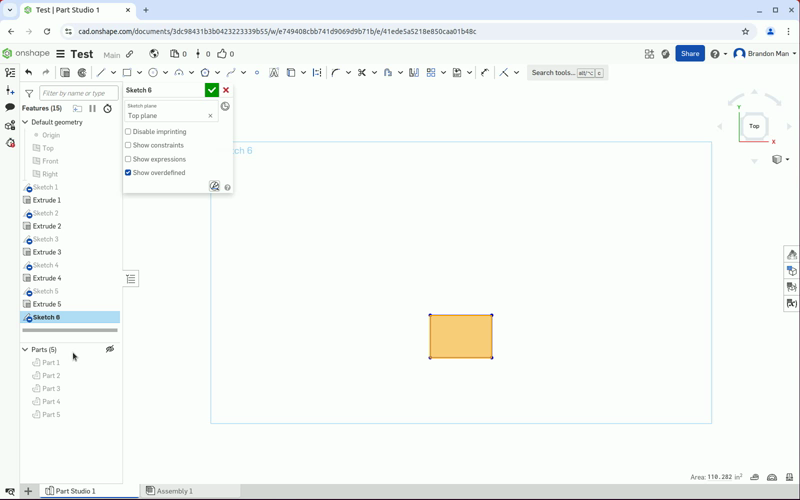
key(shift+e)
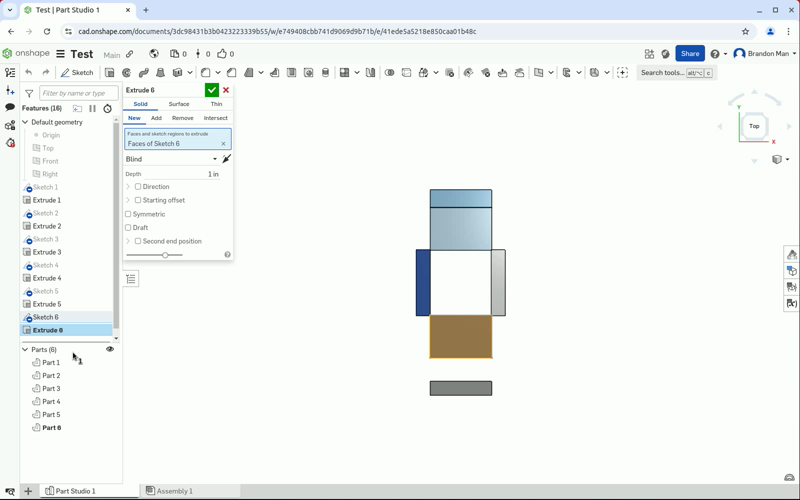
mouse_move(143, 106)
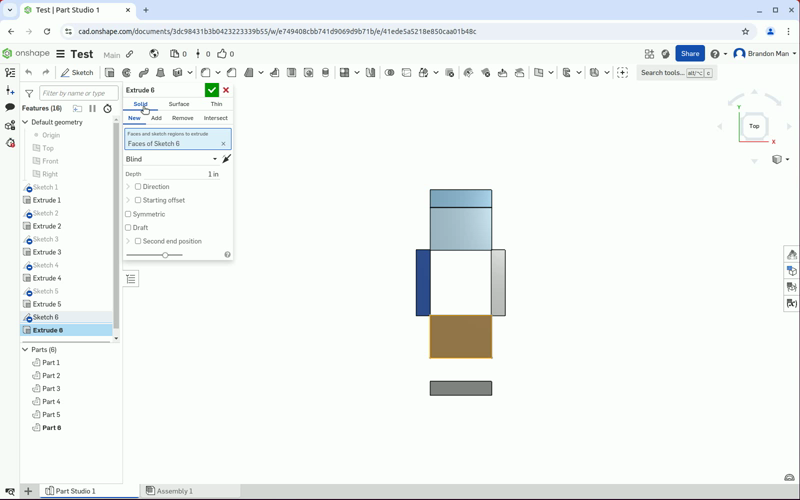
click(143, 106)
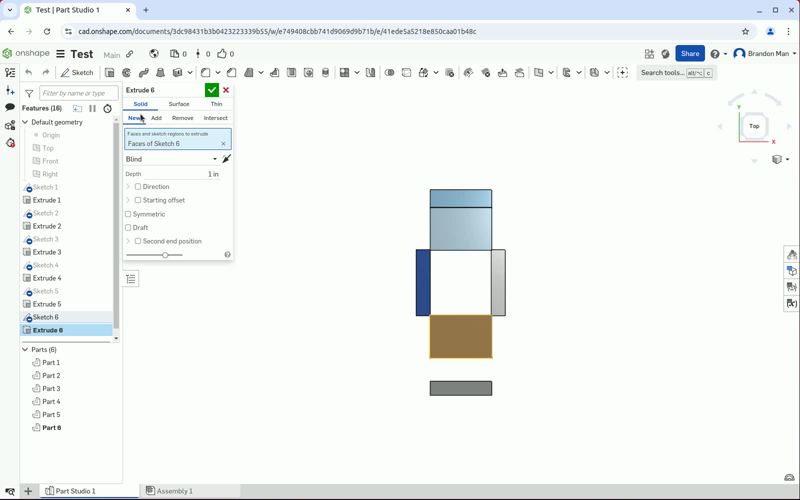
mouse_move(137, 120)
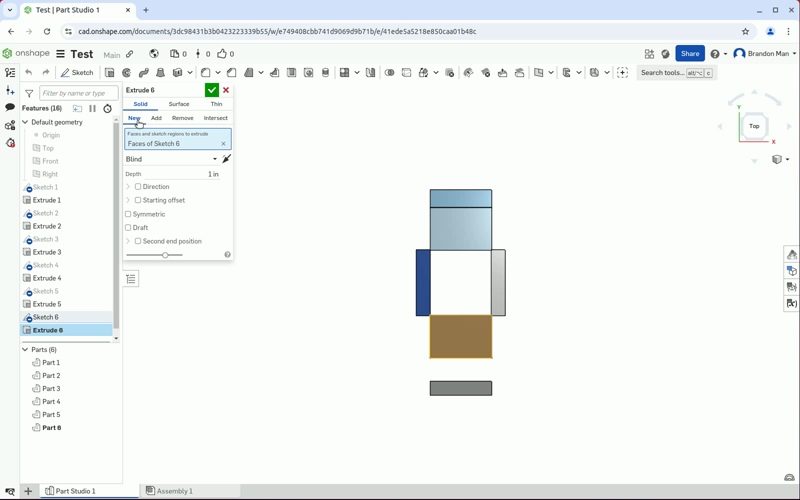
click(137, 120)
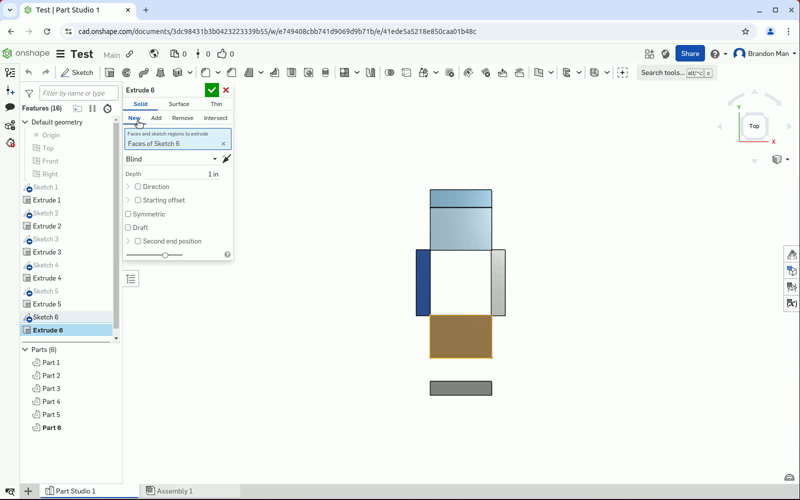
key(tab, 4)
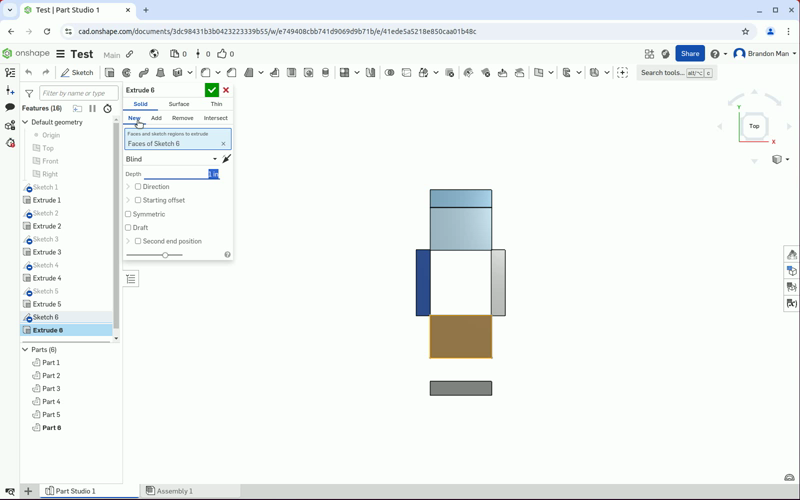
text(0.241)
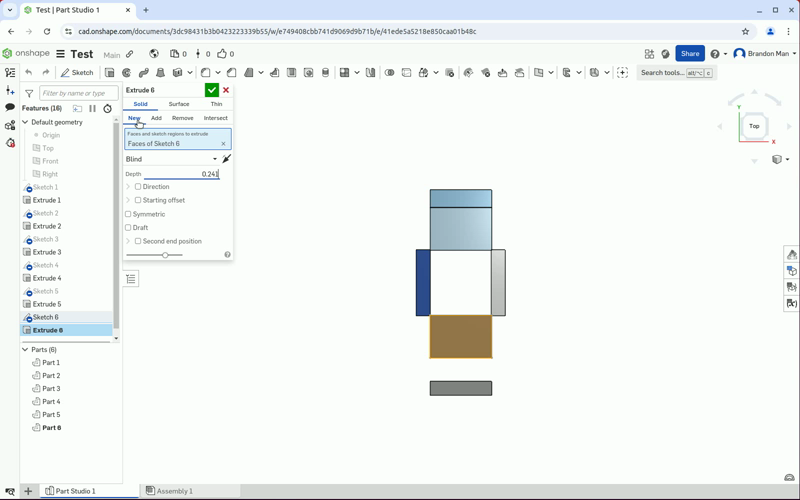
key(enter)
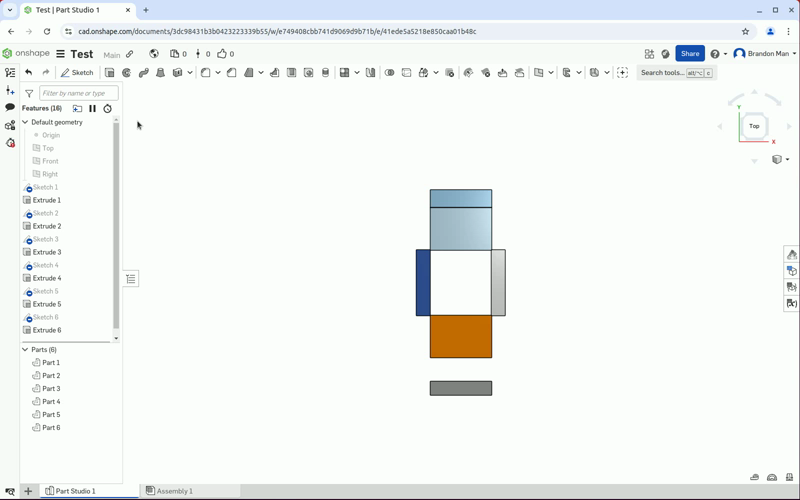
key(shift+h)
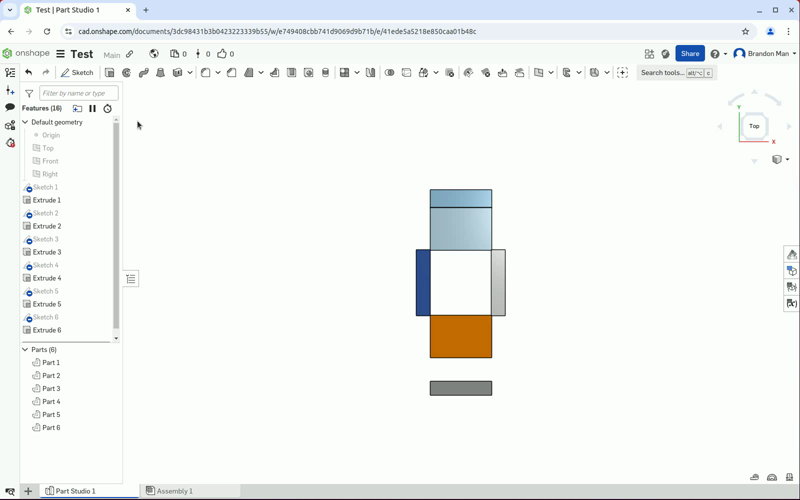
key(shift+h)
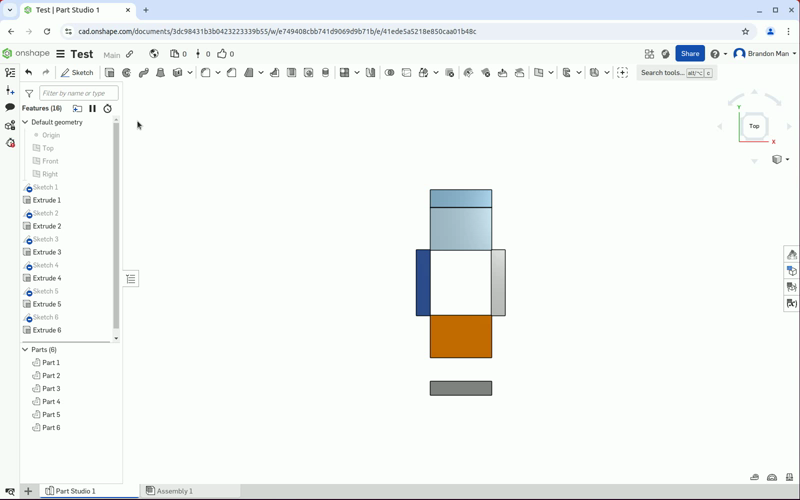
mouse_move(69, 189)
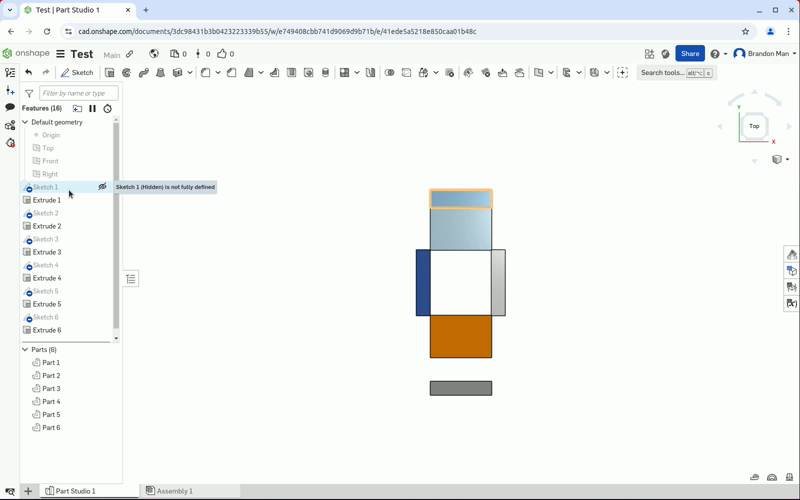
click(69, 189)
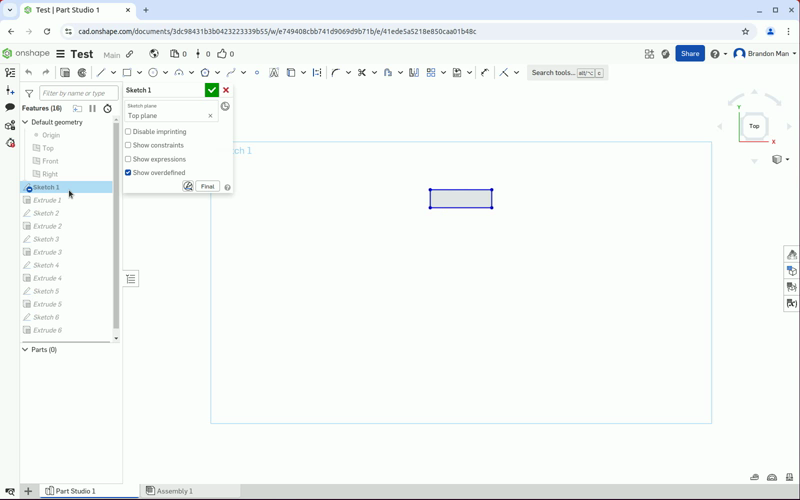
mouse_move(229, 92)
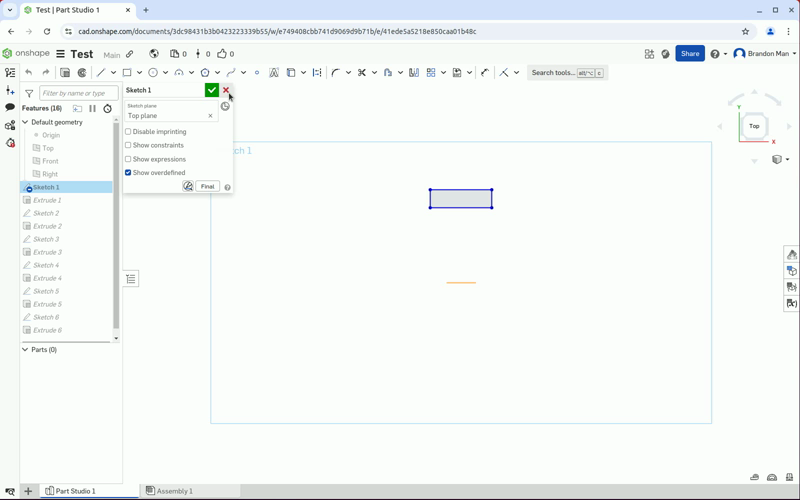
click(229, 92)
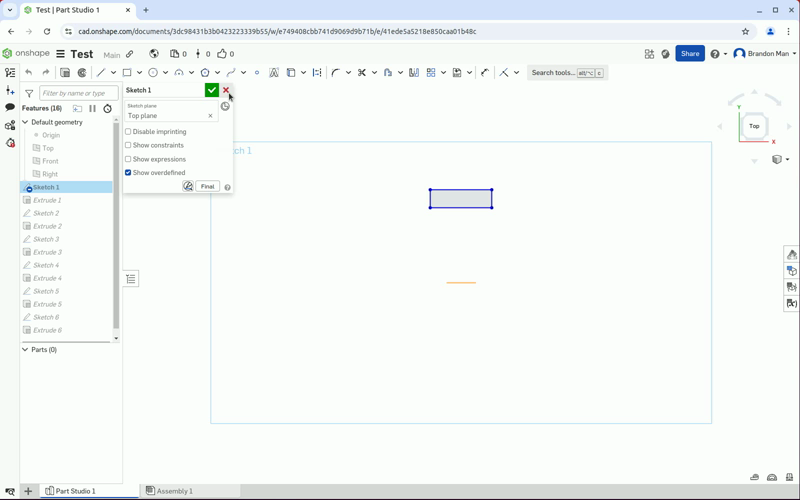
key(shift+s)
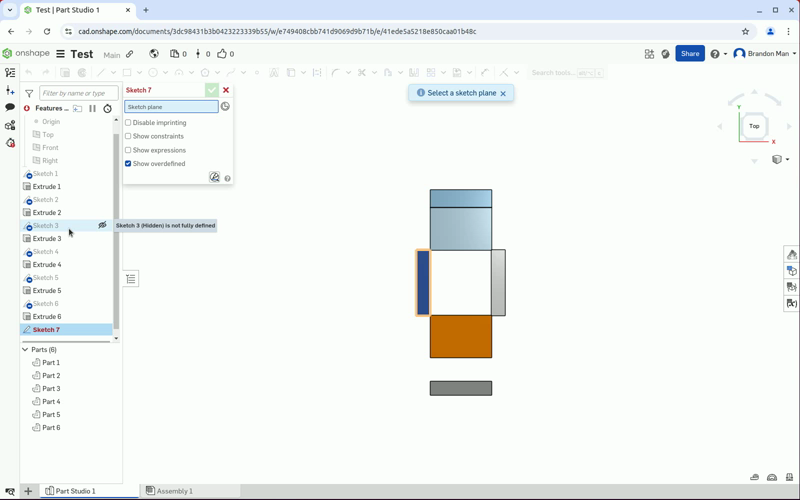
scroll(3)
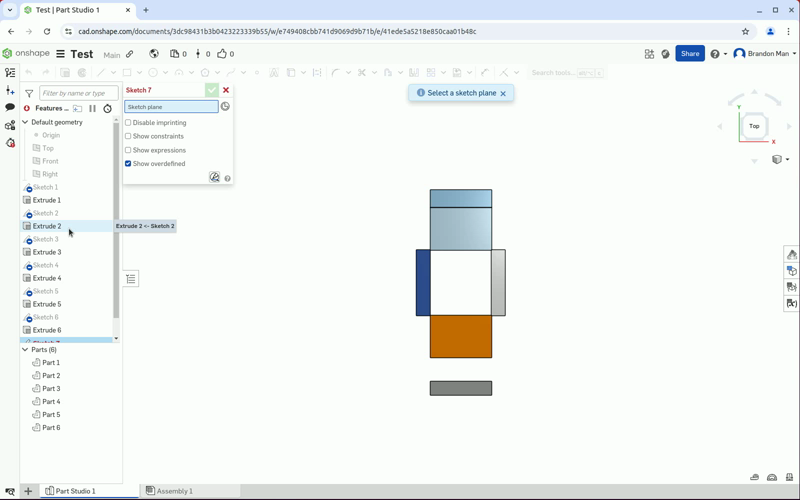
mouse_move(69, 150)
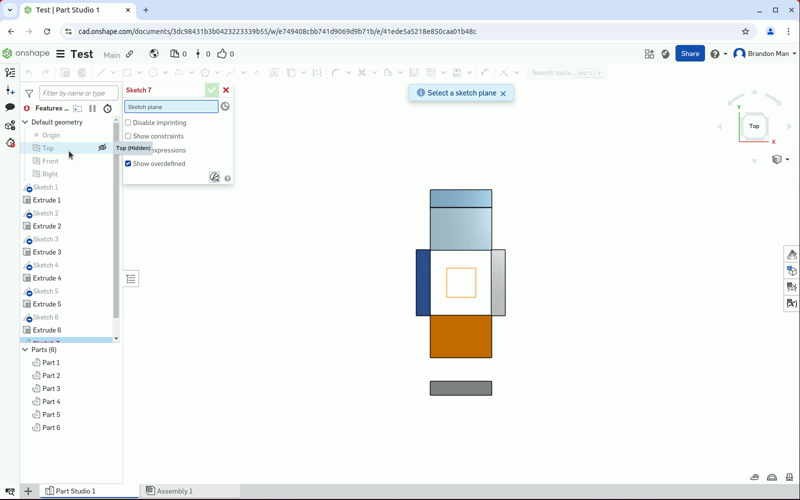
click(69, 150)
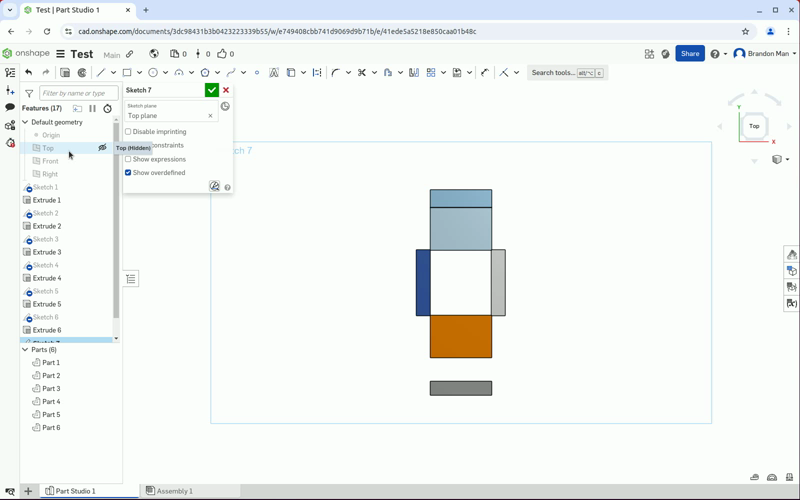
mouse_move(73, 352)
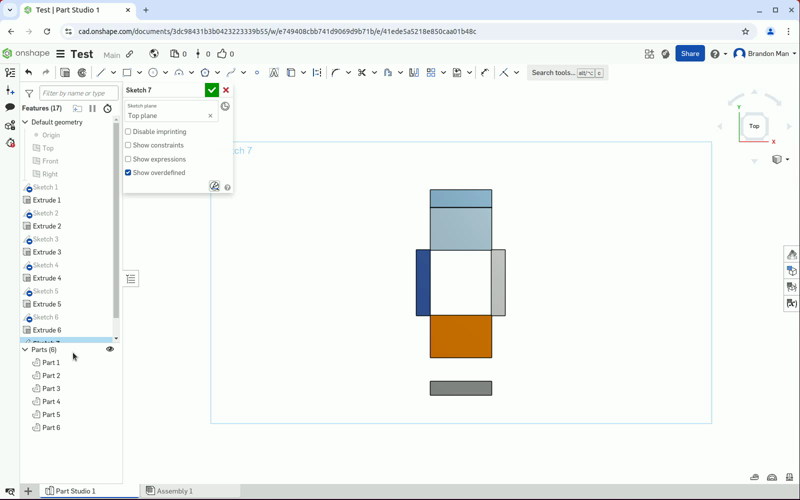
key(y)
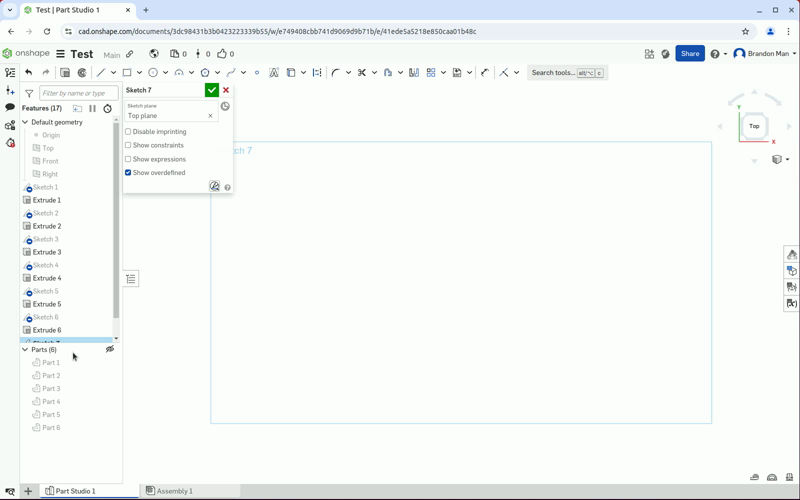
key(l)
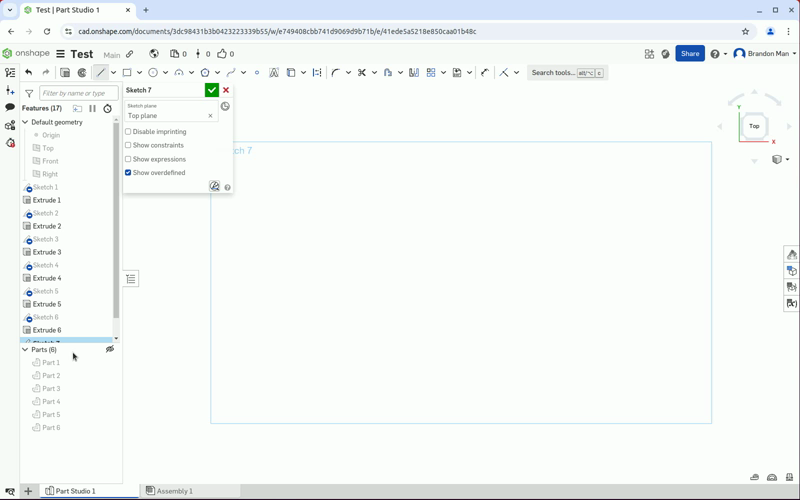
key_down(shift)
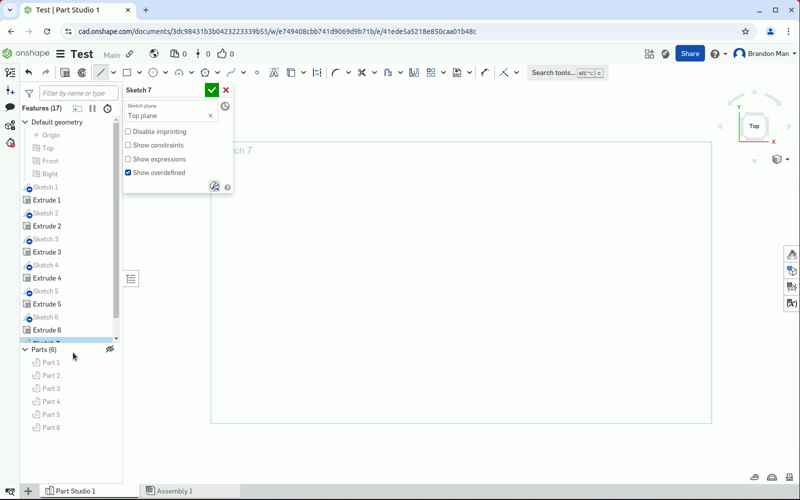
mouse_move(430, 381)
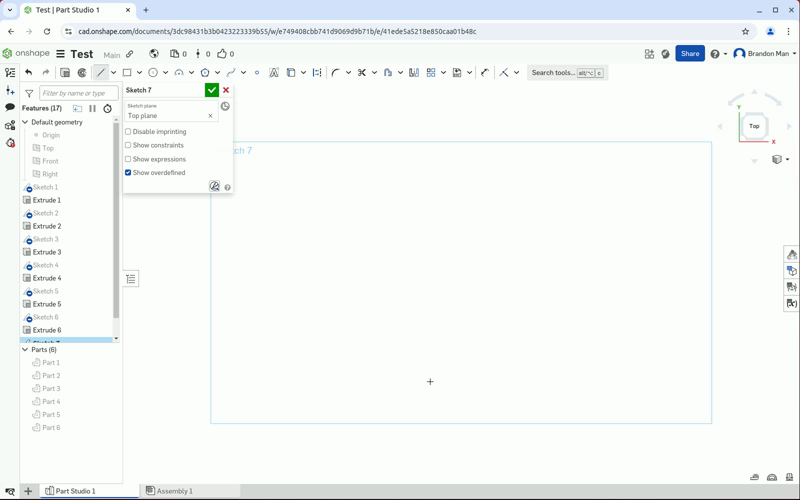
click(430, 381)
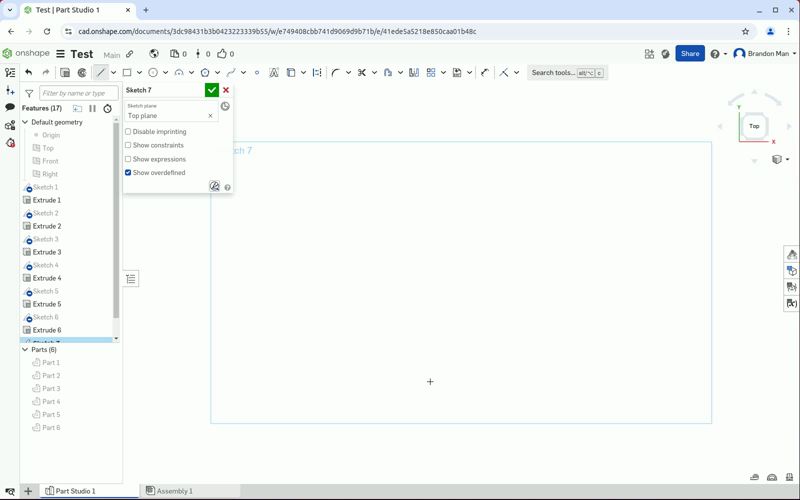
key_up(shift)
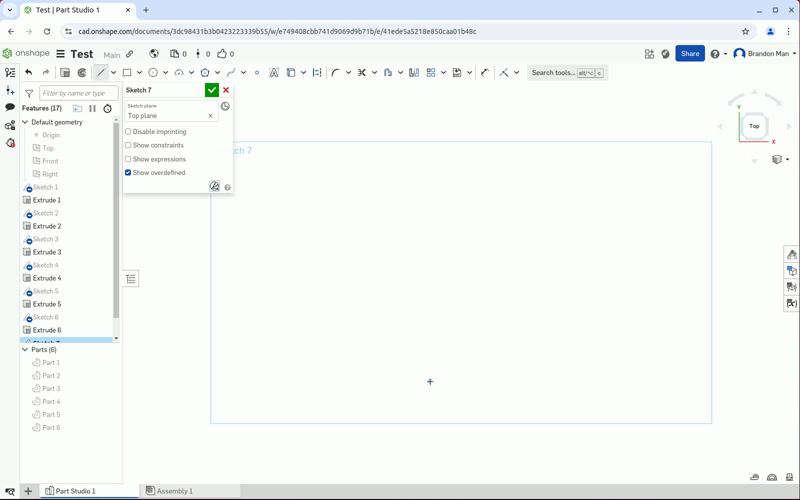
key_down(shift)
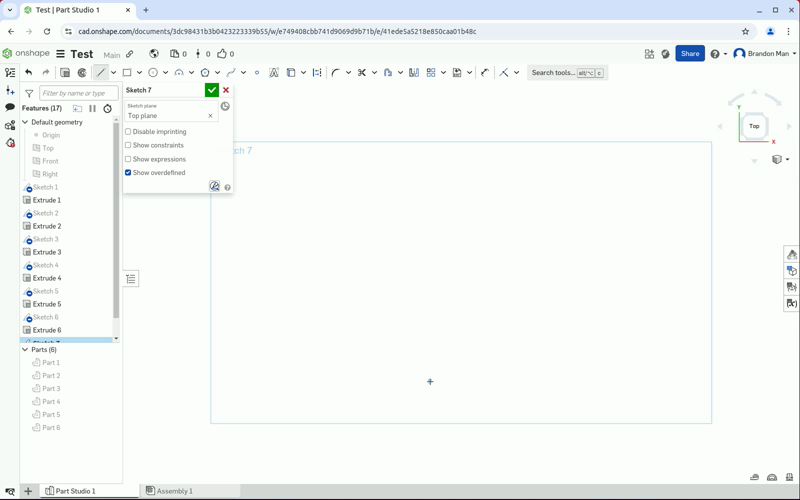
mouse_move(491, 381)
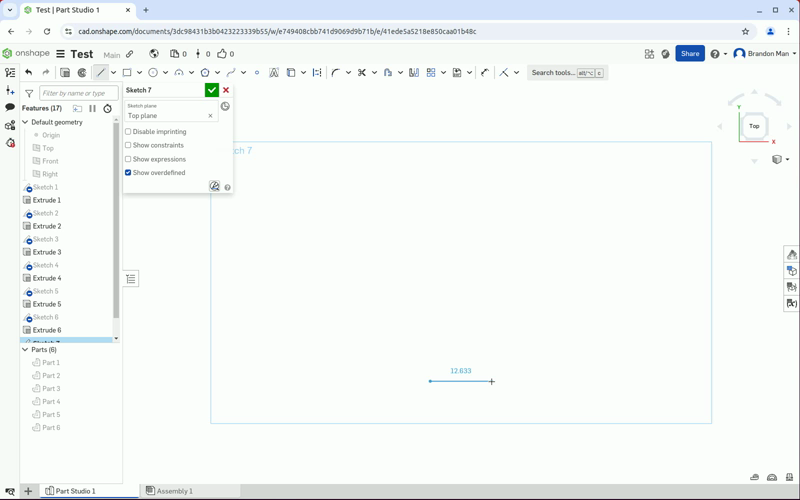
click(491, 381)
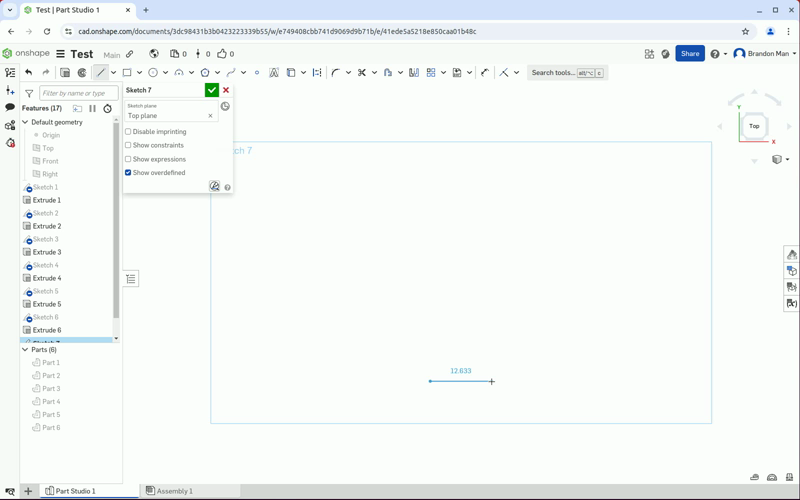
key_up(shift)
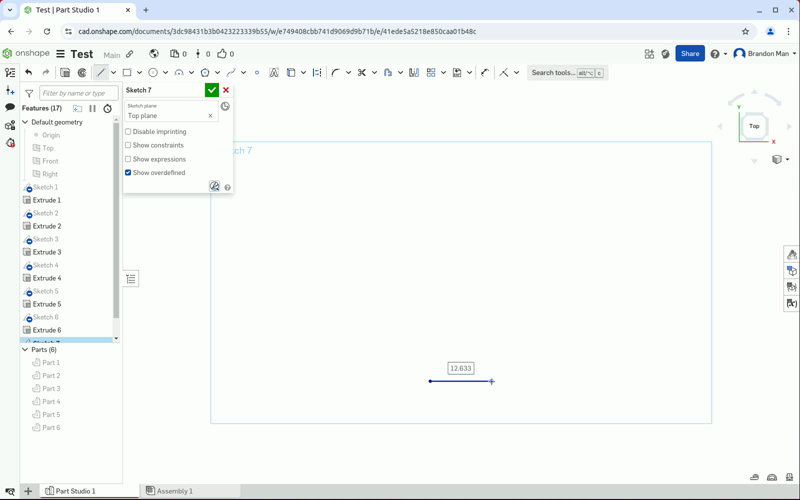
key_down(shift)
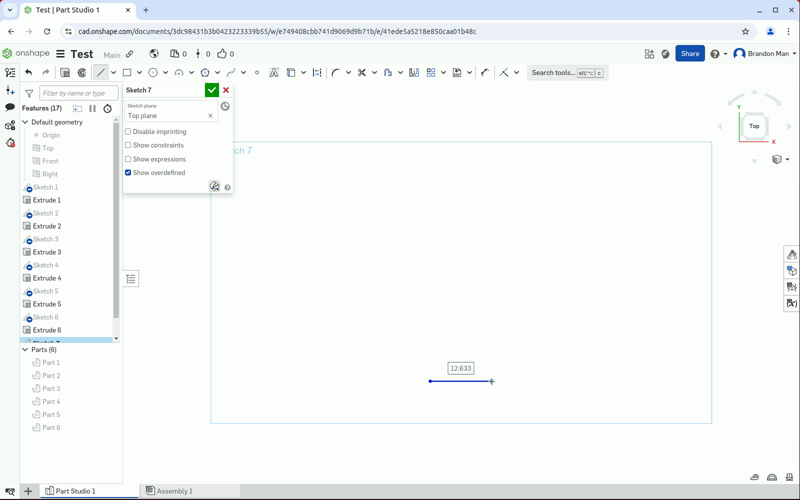
mouse_move(521, 381)
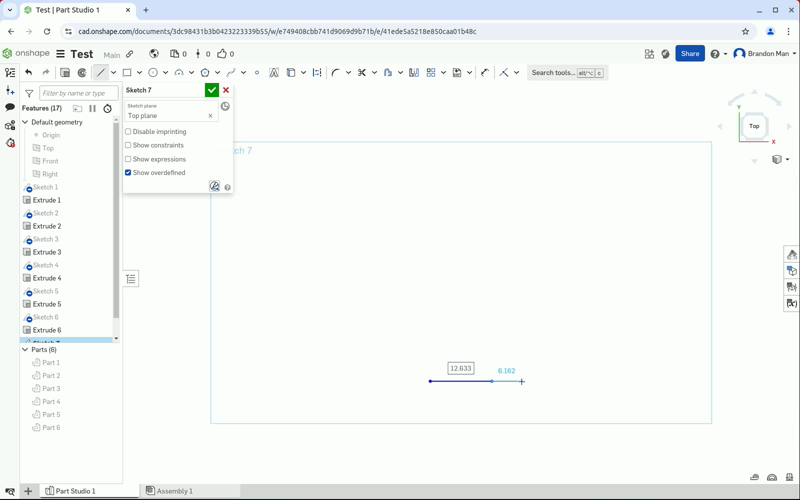
mouse_move(491, 357)
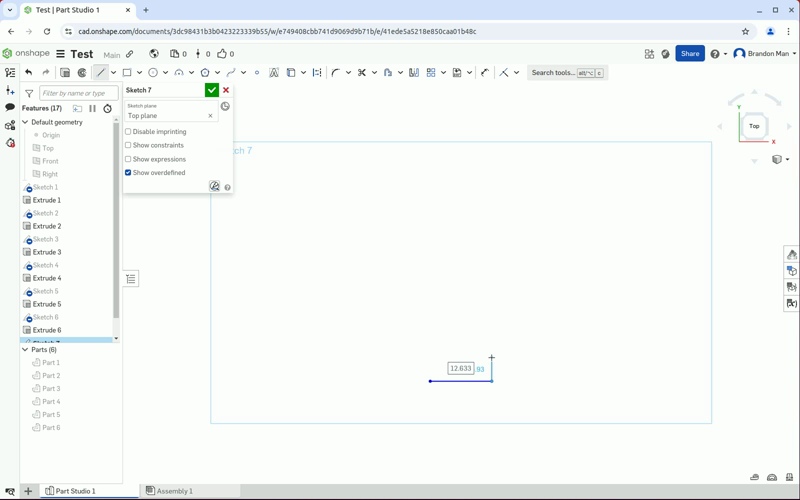
click(491, 357)
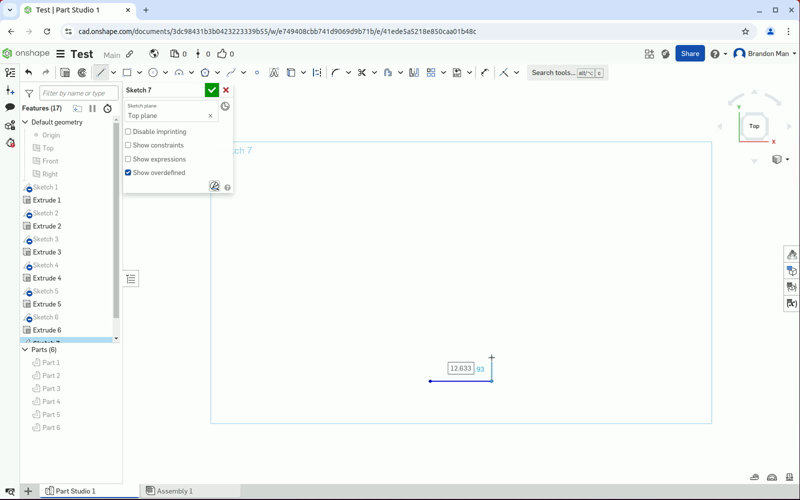
key_up(shift)
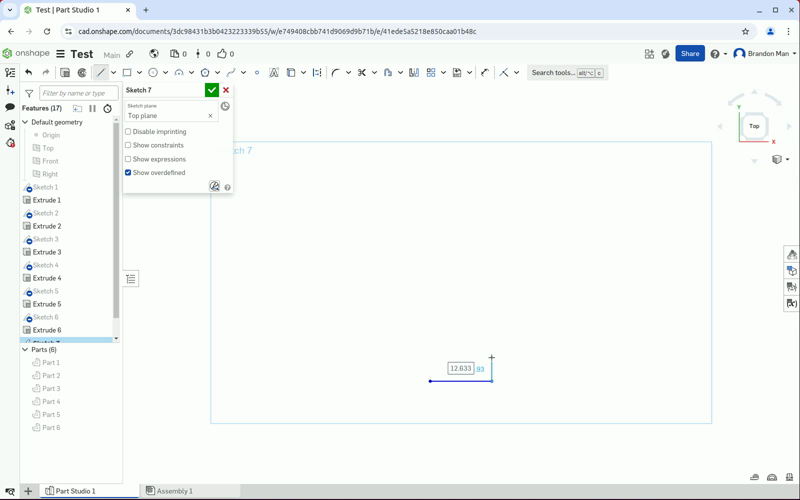
key_down(shift)
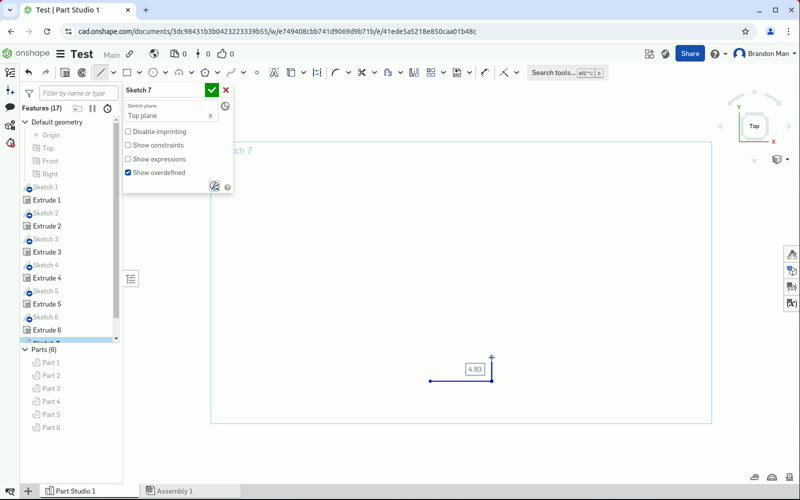
mouse_move(430, 357)
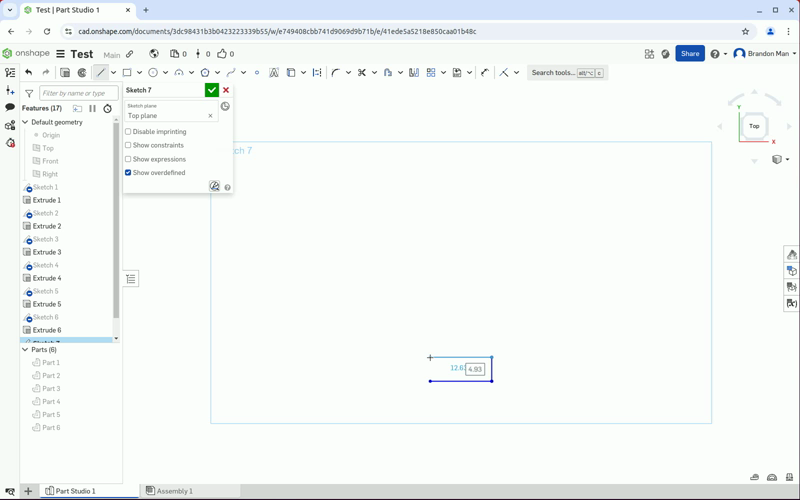
click(430, 357)
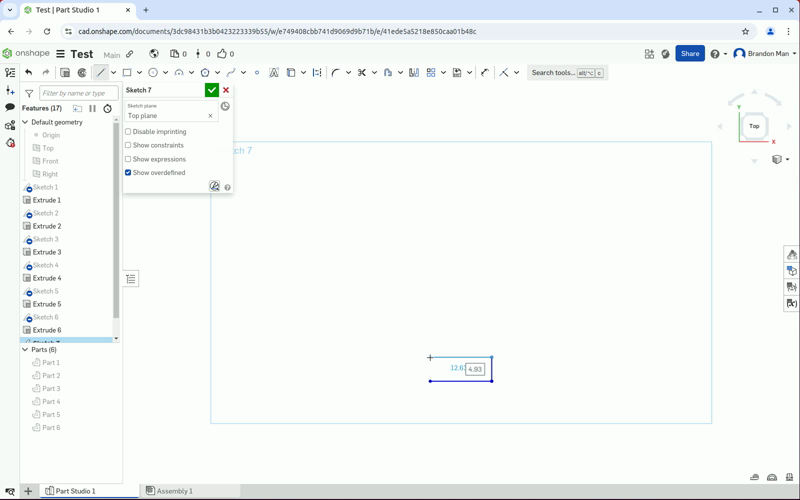
key_up(shift)
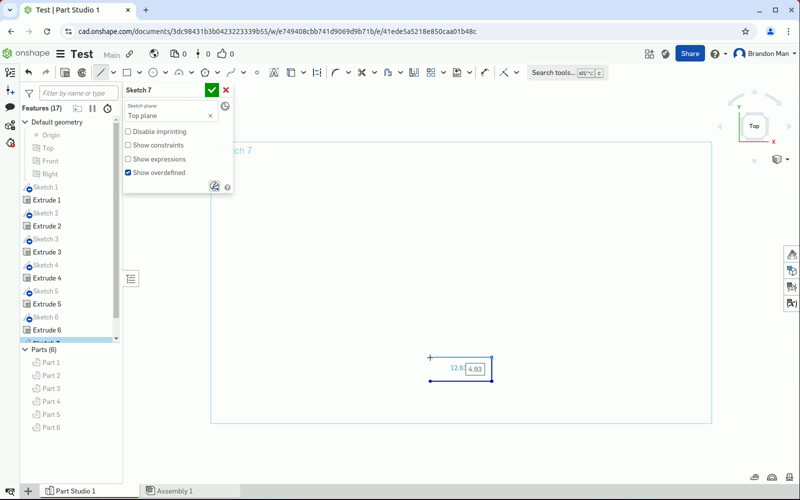
mouse_move(460, 357)
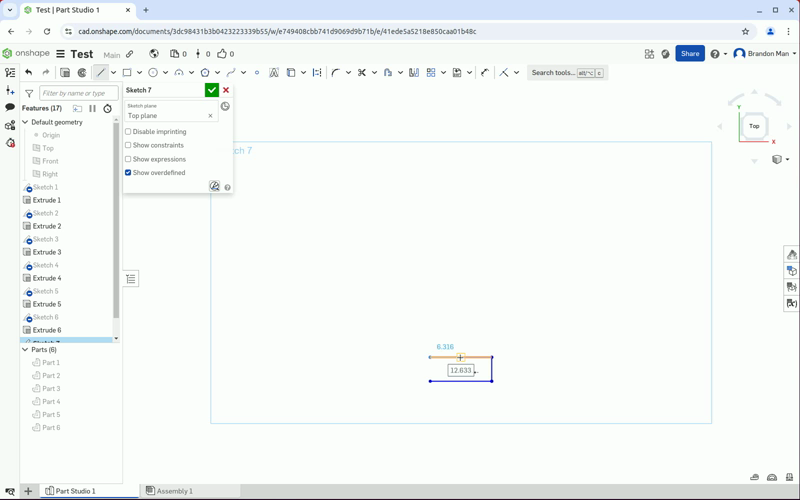
key_down(shift)
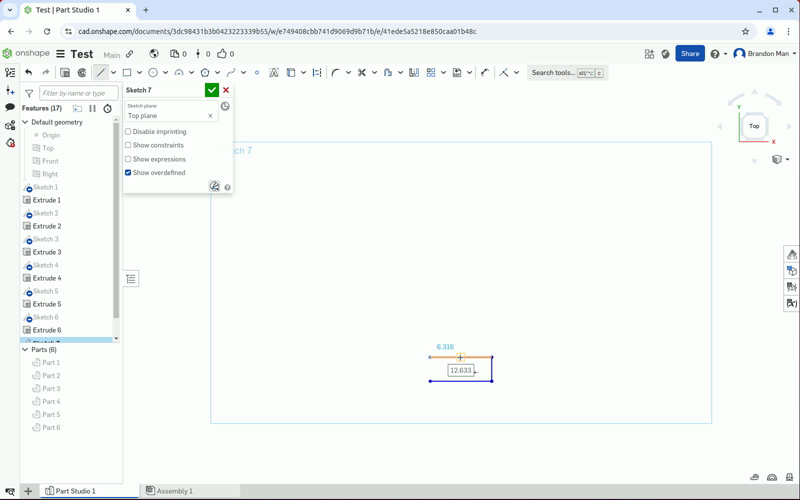
mouse_move(430, 381)
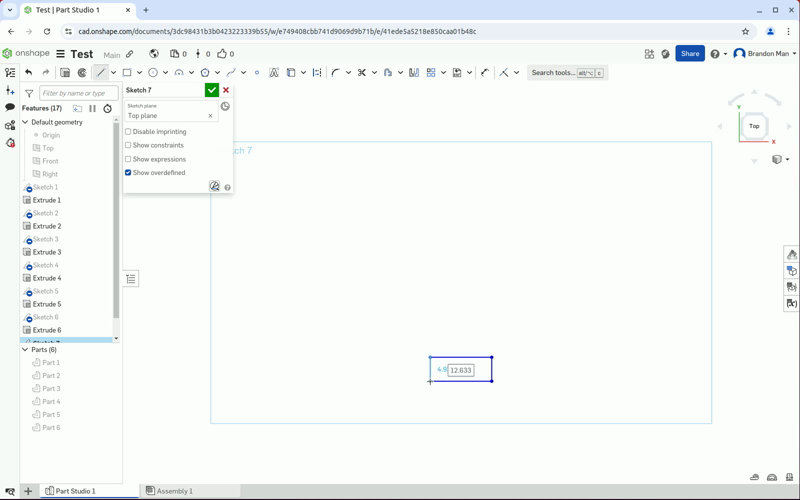
key_up(shift)
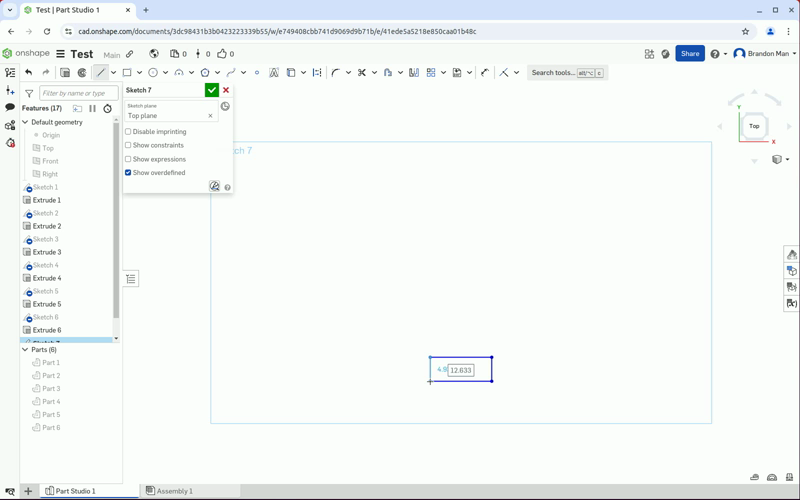
click(430, 381)
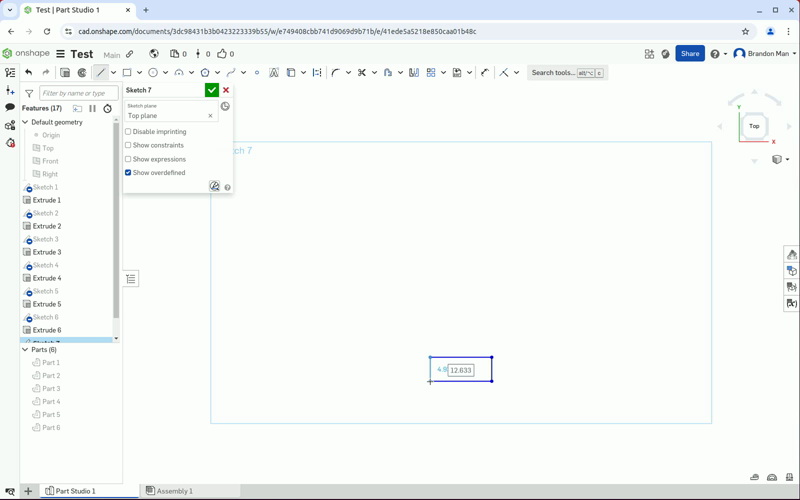
key(esc)
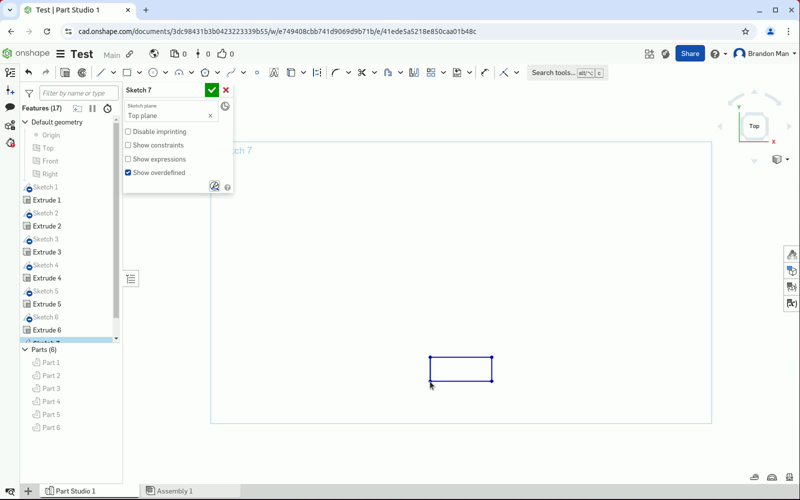
mouse_move(441, 367)
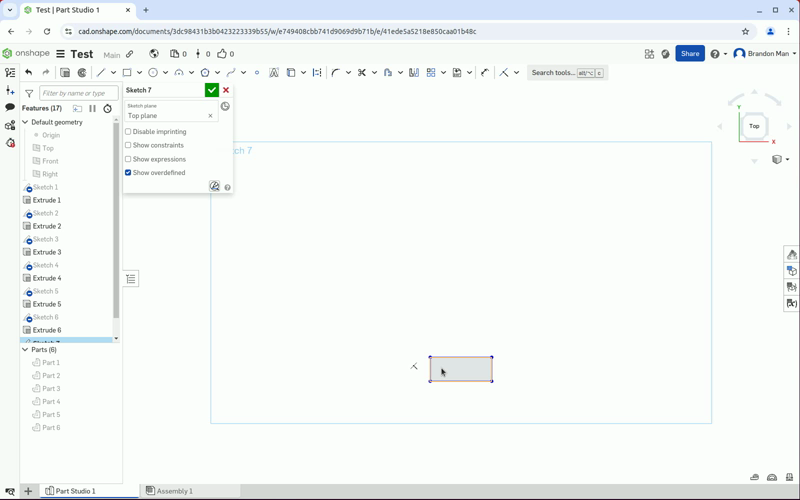
scroll(6)
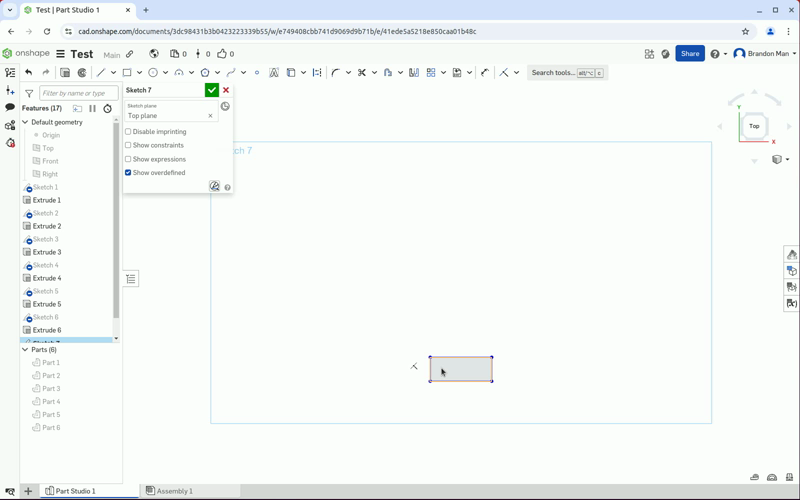
scroll(6)
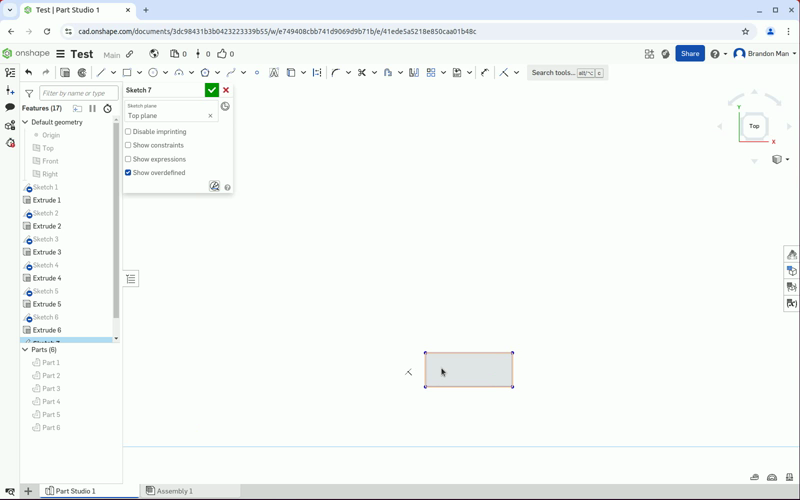
scroll(6)
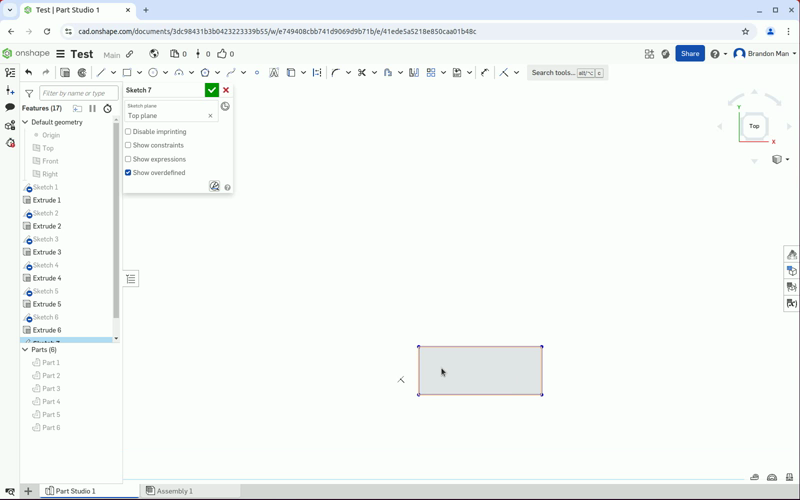
scroll(6)
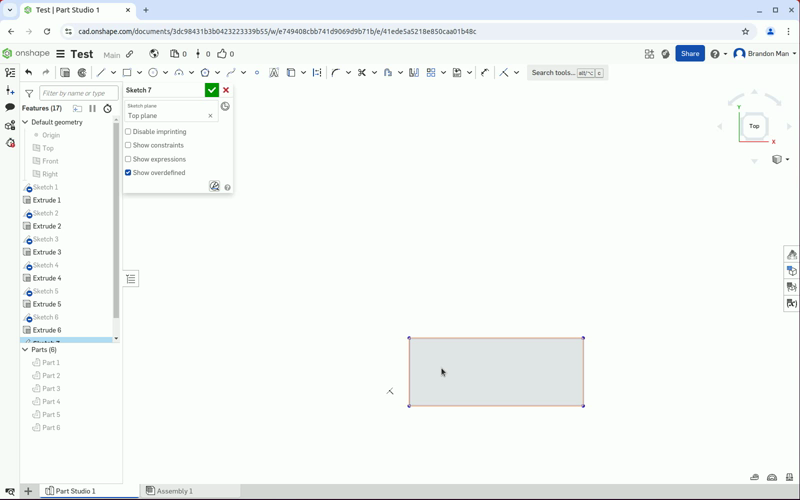
scroll(6)
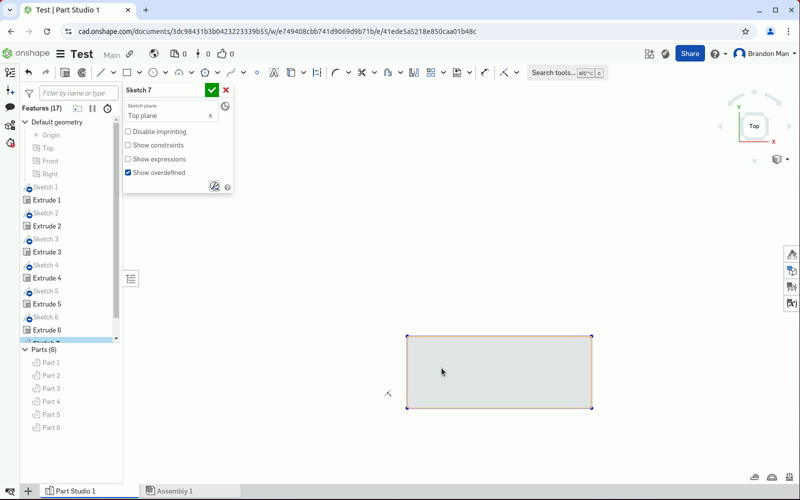
scroll(6)
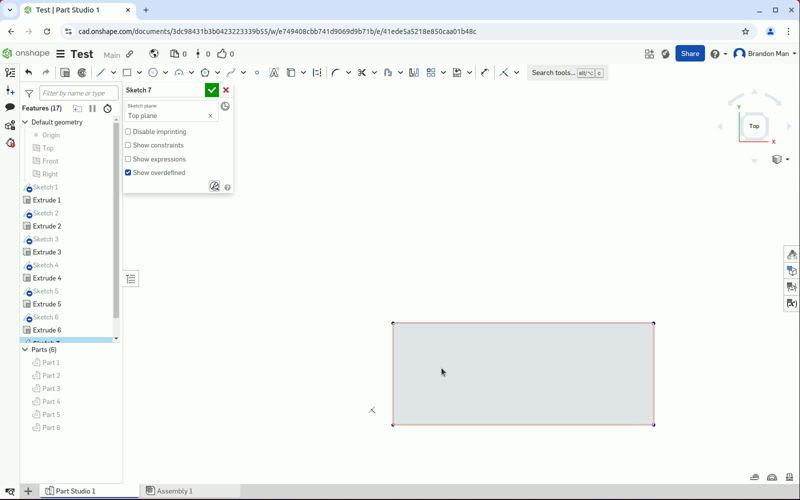
scroll(6)
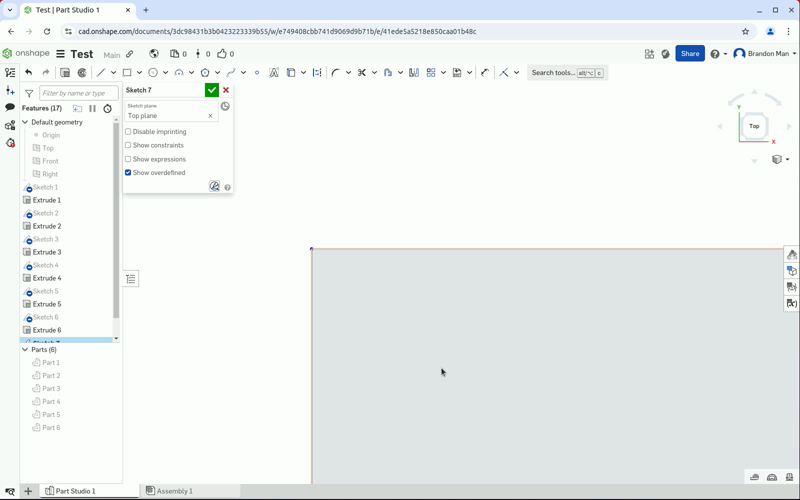
click(441, 367)
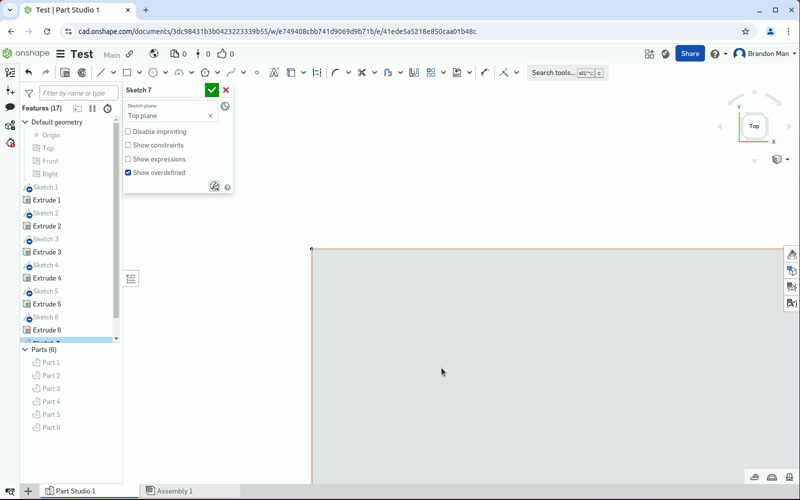
scroll(-6)
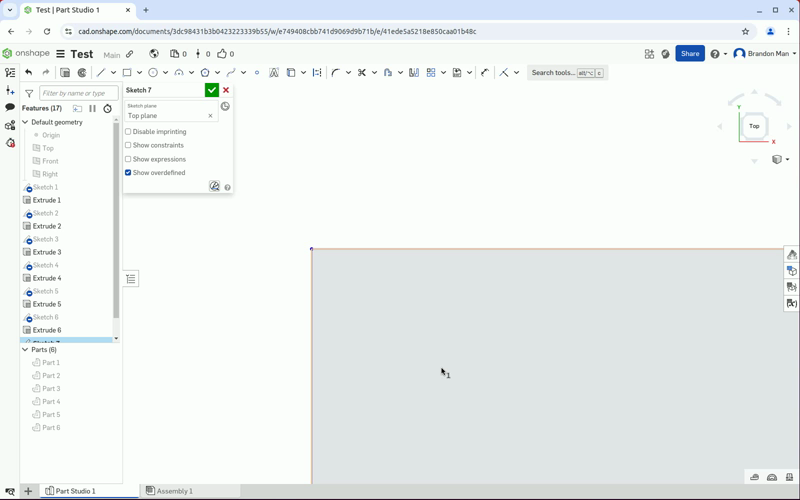
scroll(-6)
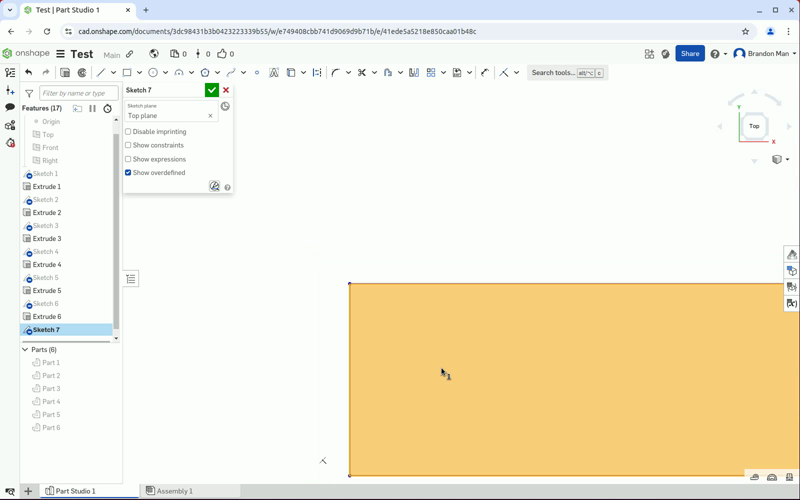
scroll(-6)
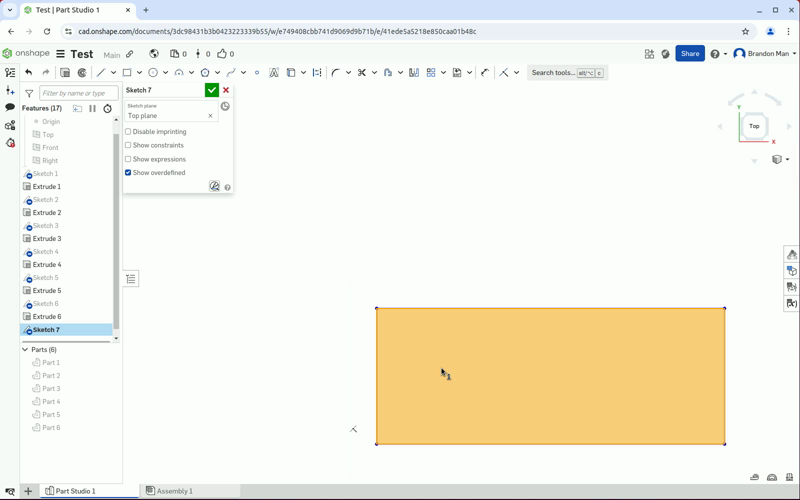
scroll(-6)
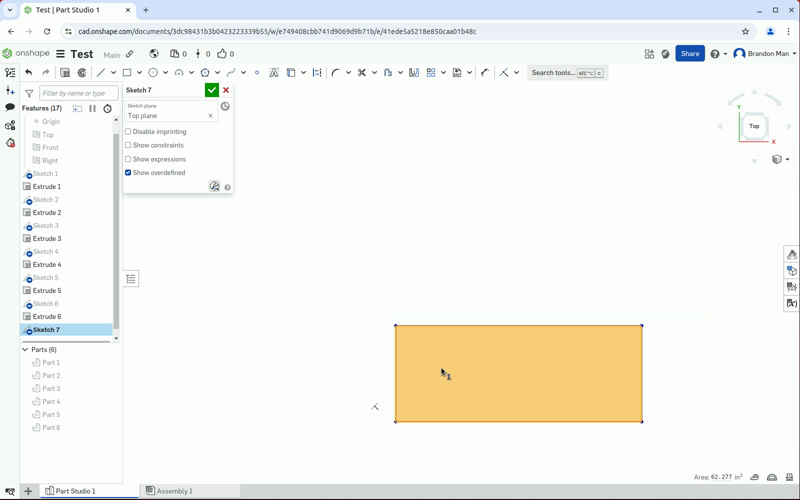
scroll(-6)
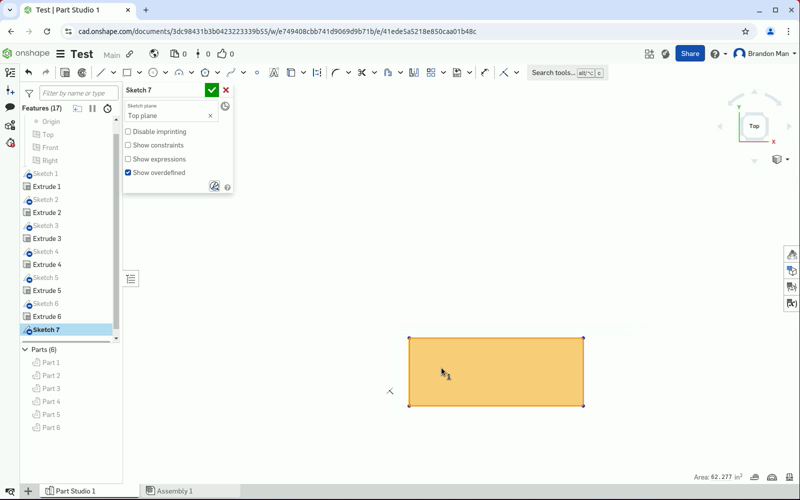
scroll(-6)
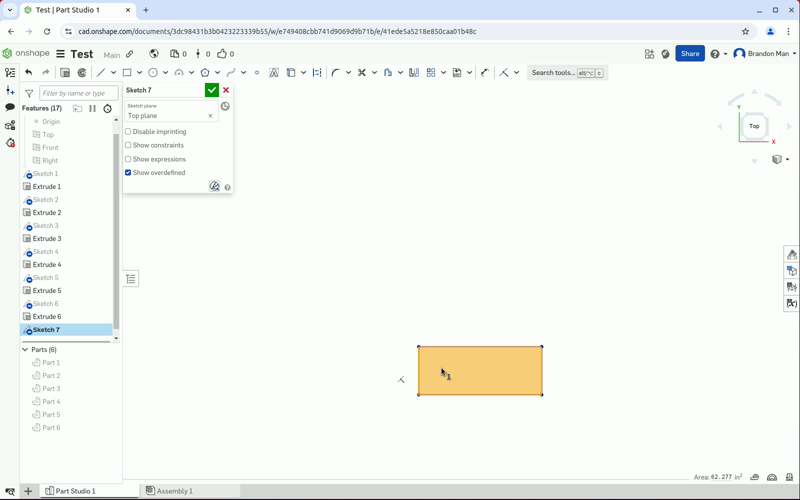
scroll(-6)
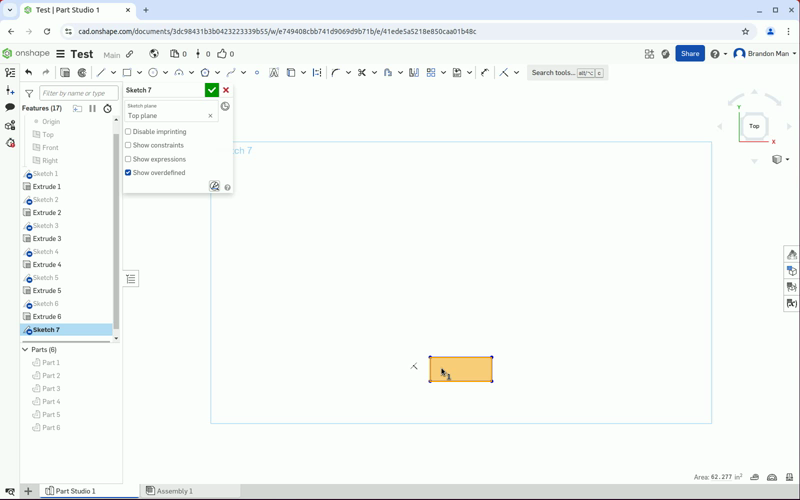
mouse_move(73, 352)
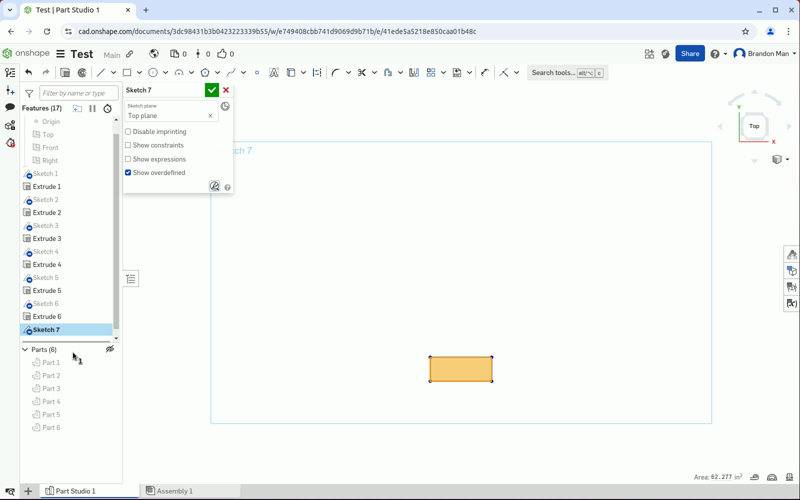
key(shift+y)
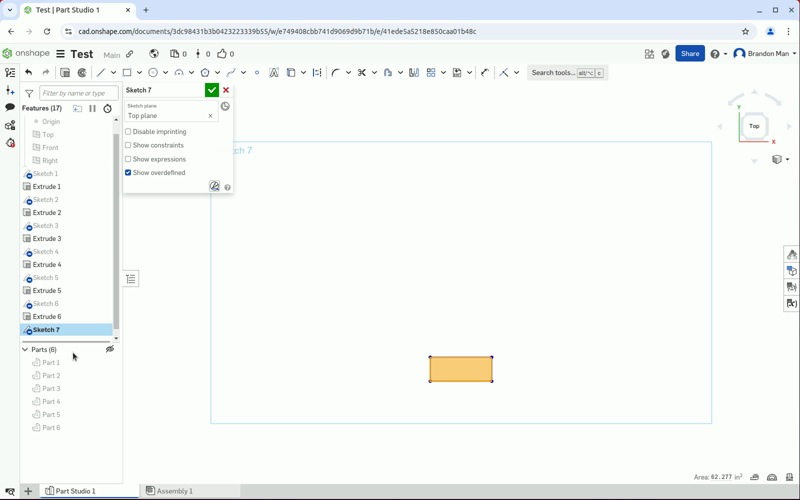
key(shift+e)
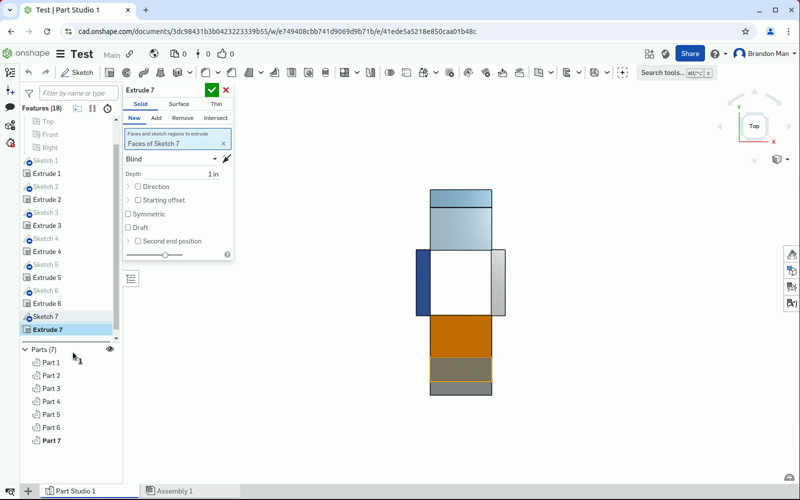
mouse_move(143, 106)
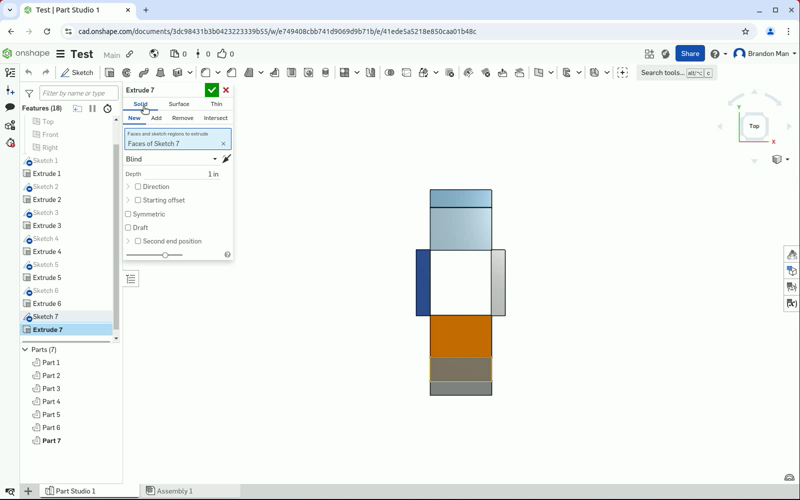
click(143, 106)
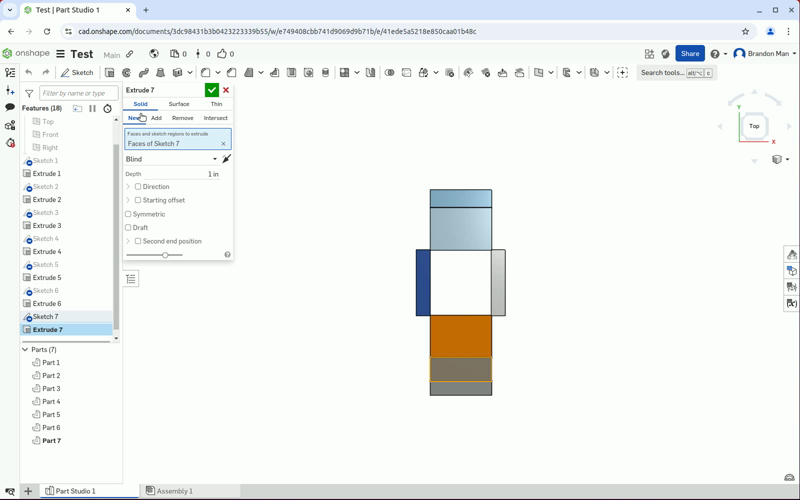
mouse_move(137, 120)
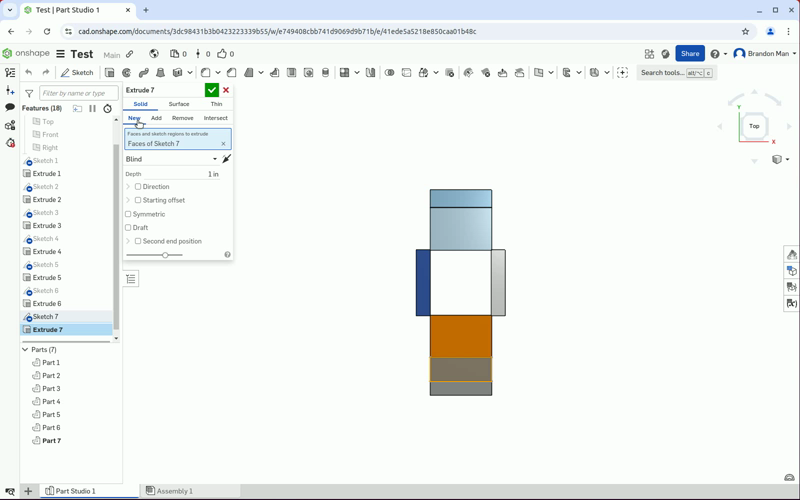
click(137, 120)
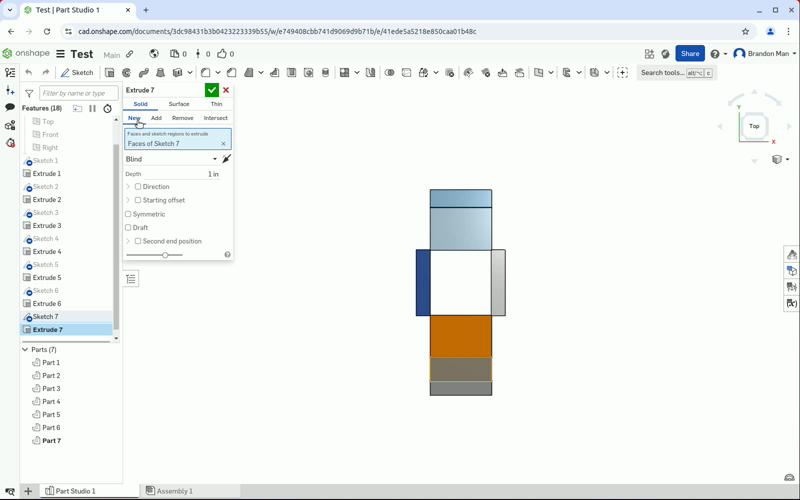
key(tab, 4)
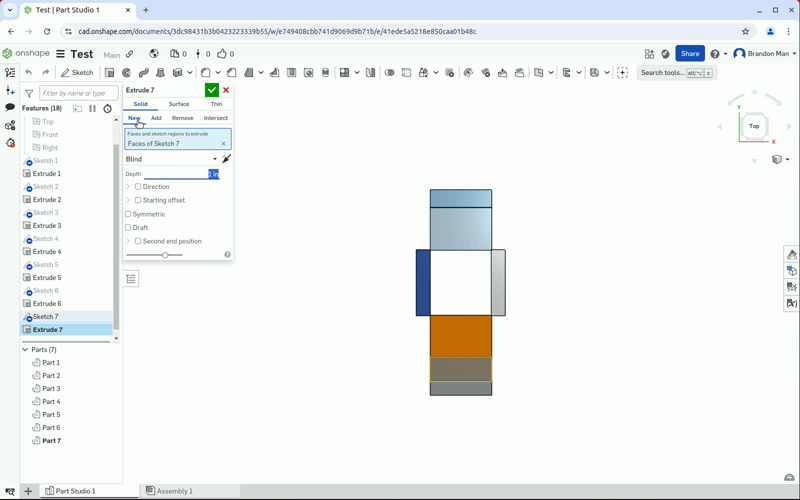
text(0.241)
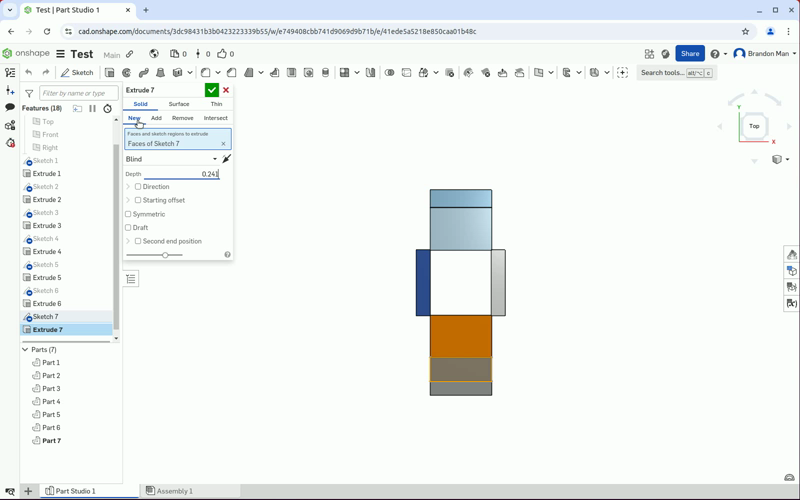
key(enter)
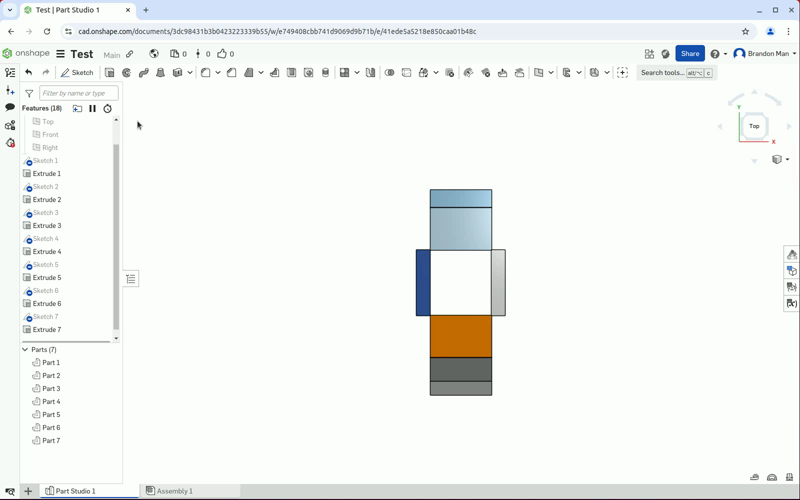
key(shift+h)
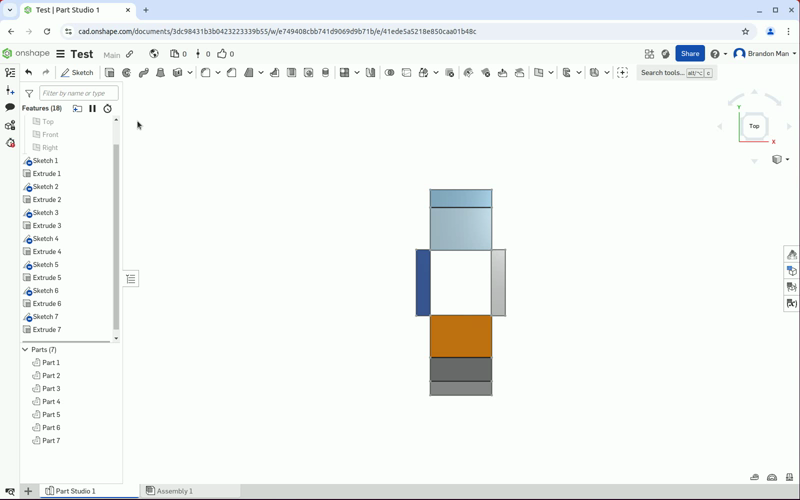
key(shift+h)
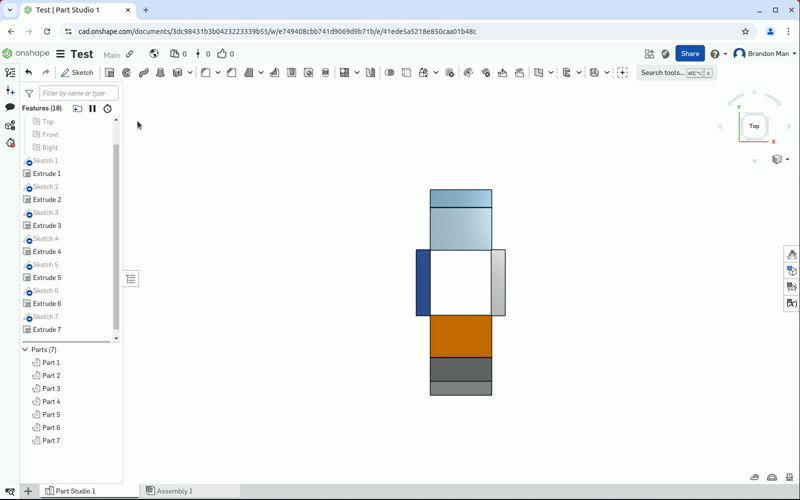
mouse_move(69, 163)
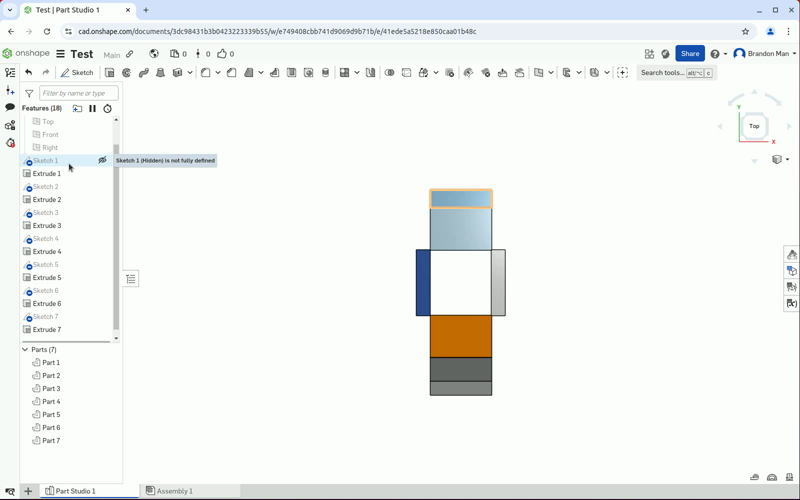
click(69, 163)
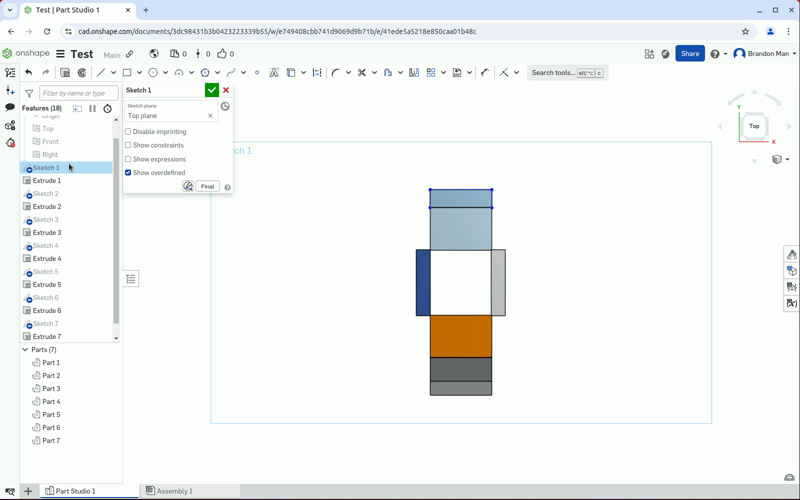
mouse_move(229, 92)
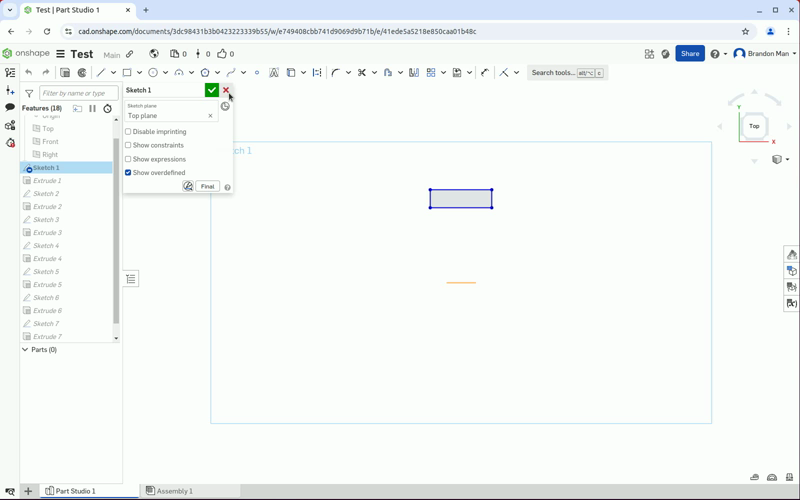
click(229, 92)
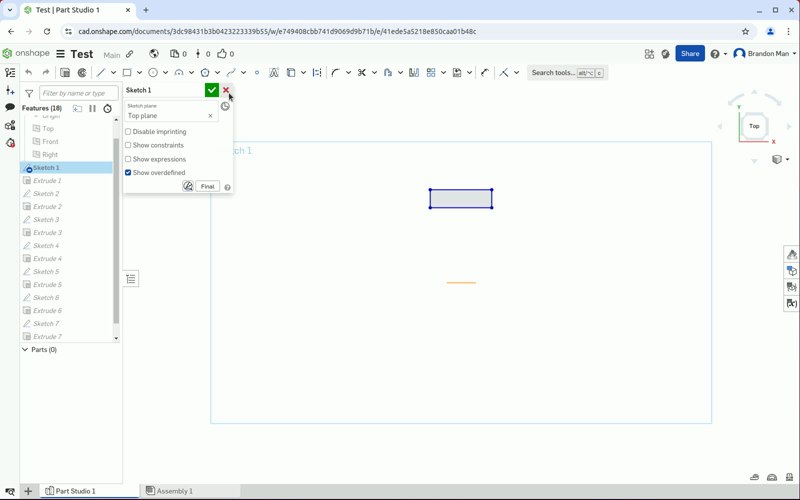
key(shift+s)
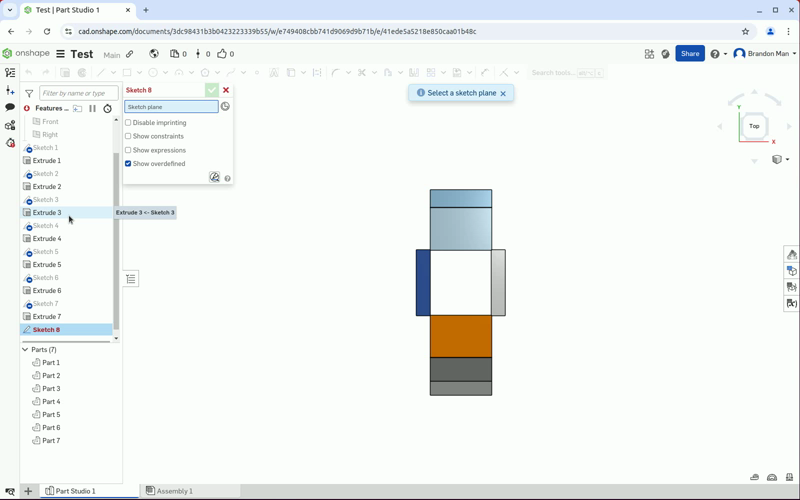
scroll(3)
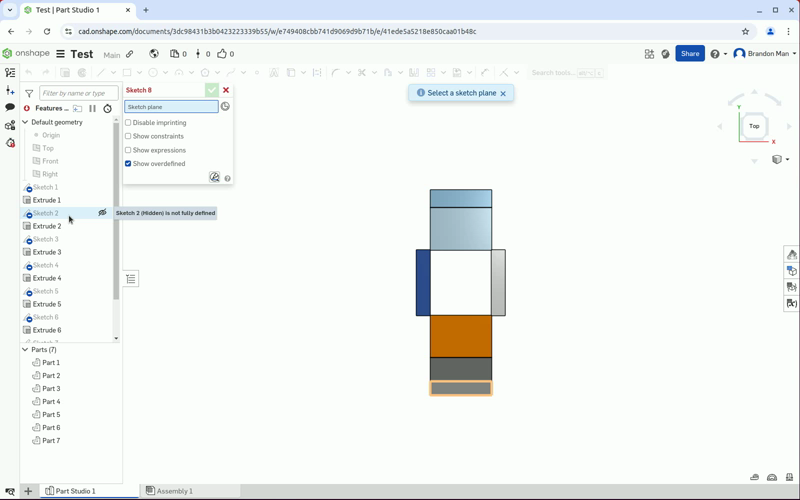
mouse_move(69, 150)
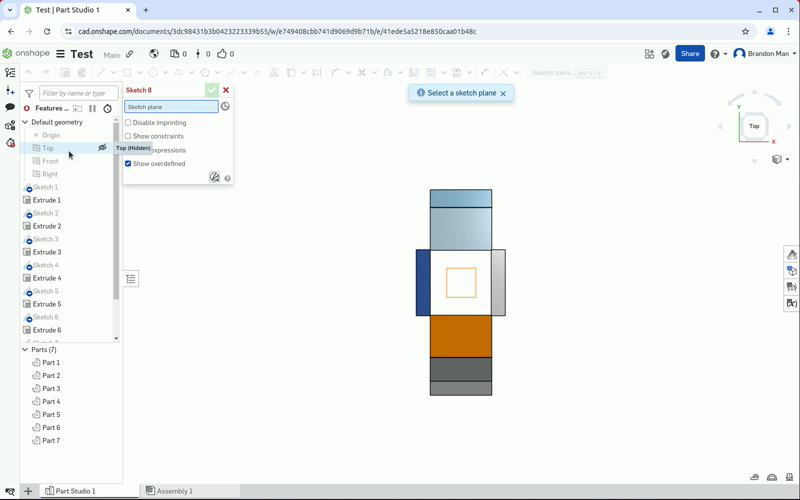
click(69, 150)
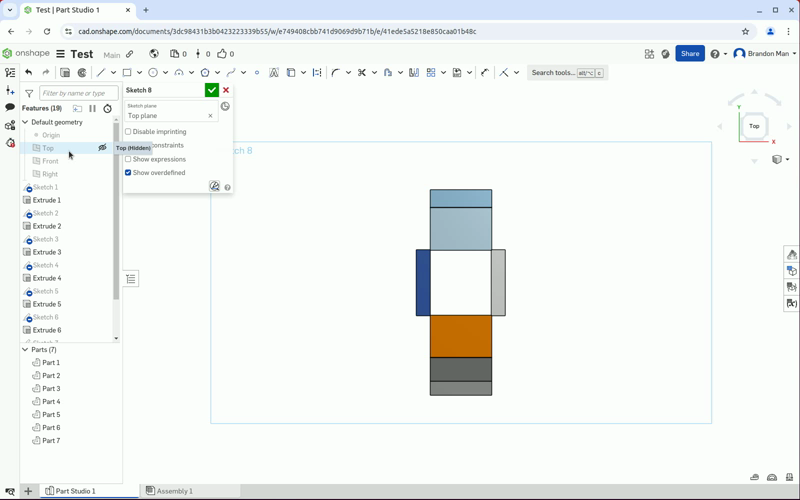
mouse_move(73, 352)
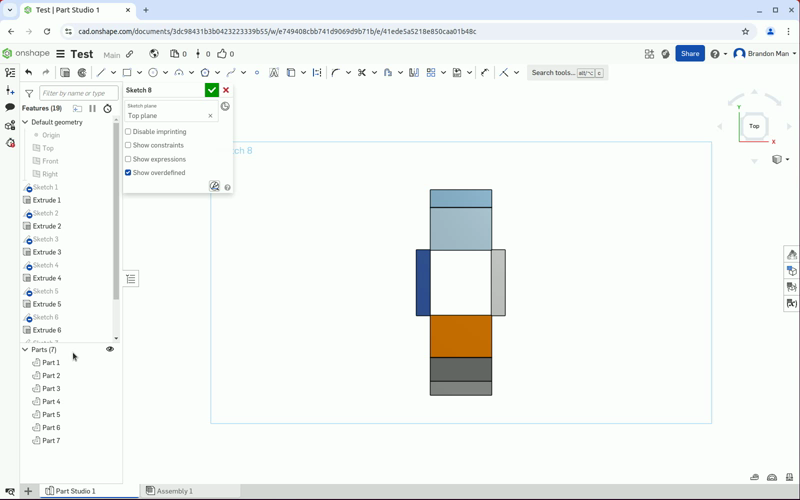
key(y)
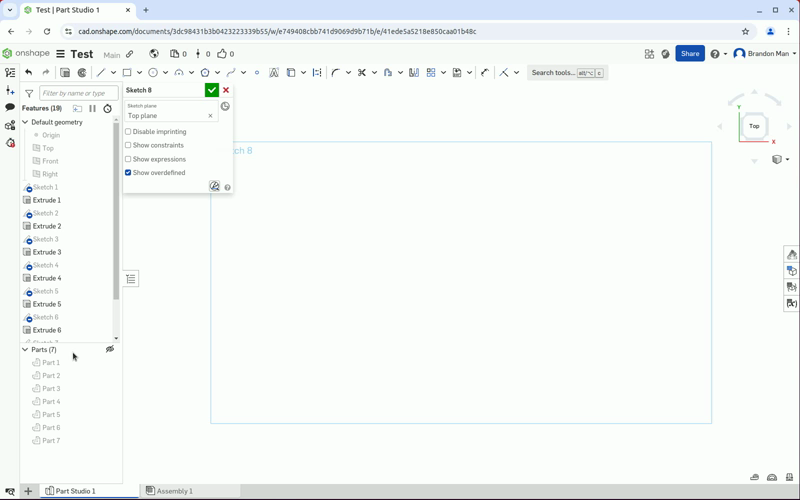
key(l)
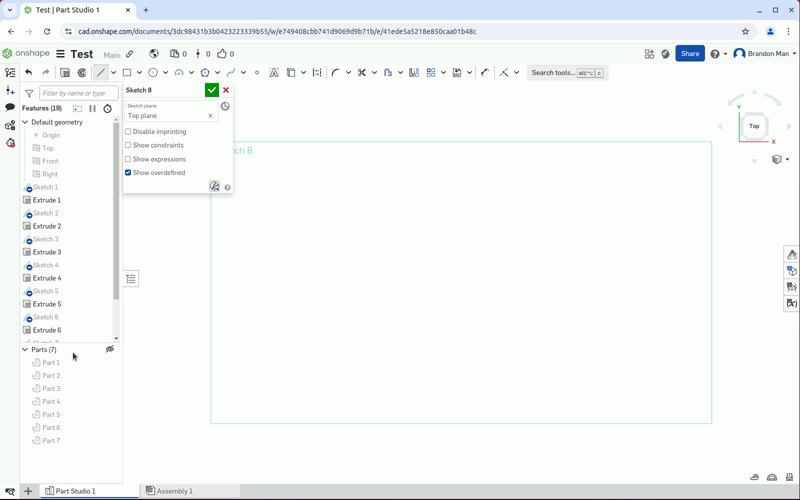
key_down(shift)
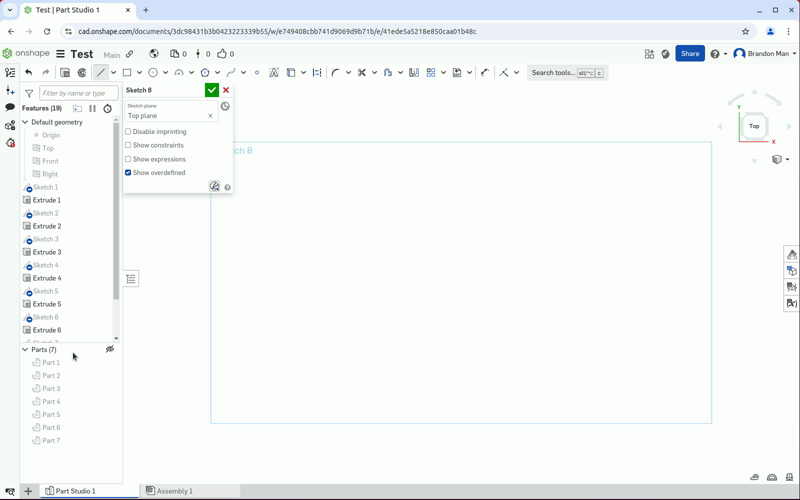
mouse_move(430, 315)
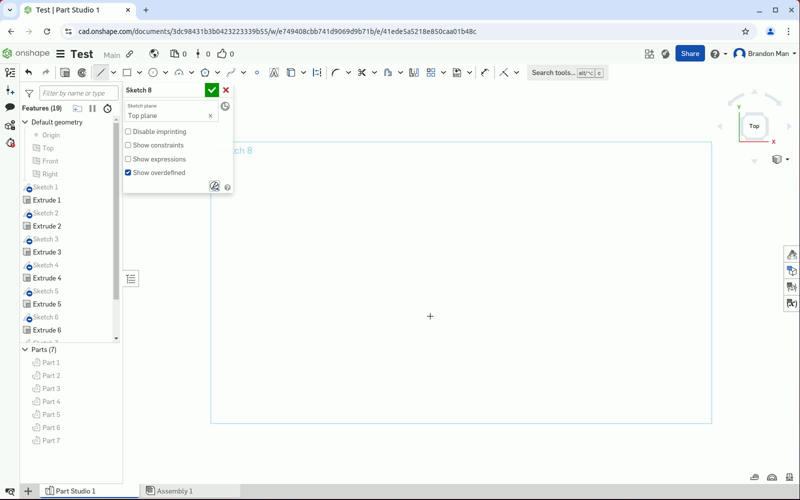
click(430, 315)
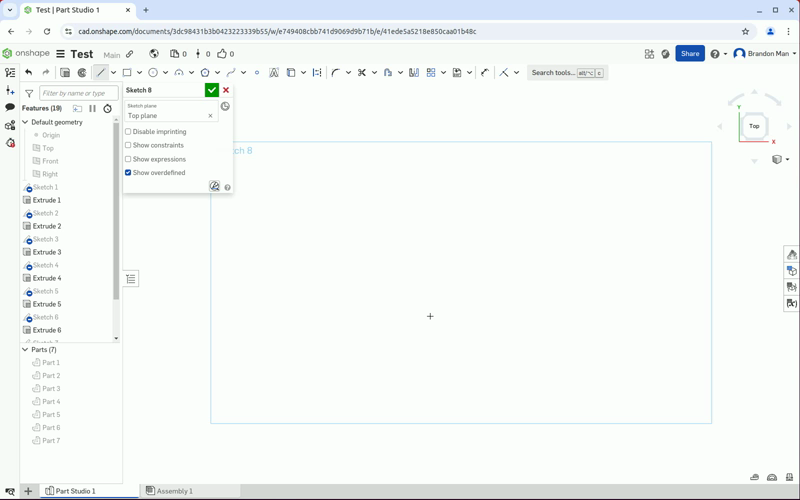
key_up(shift)
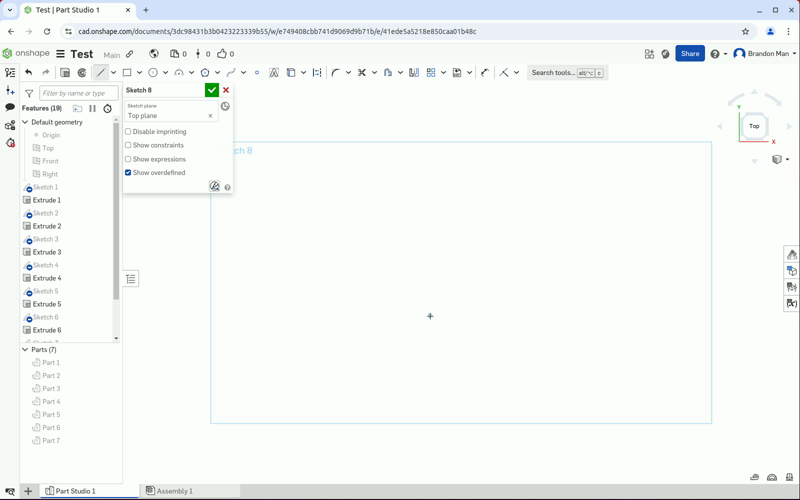
key_down(shift)
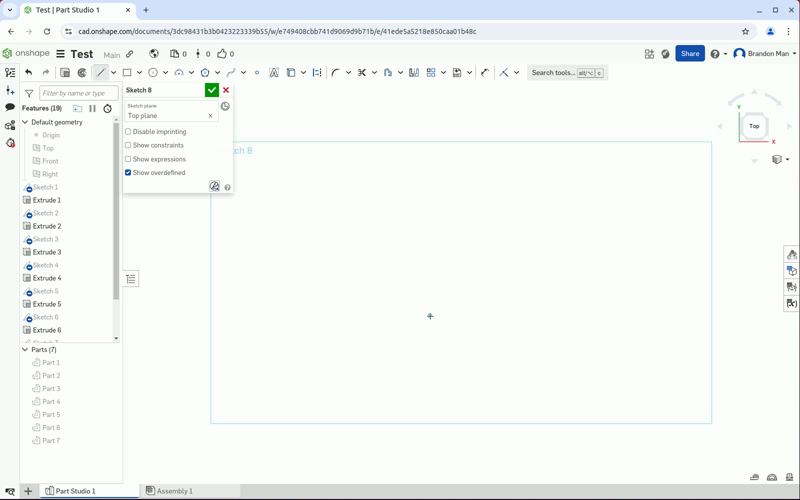
mouse_move(491, 315)
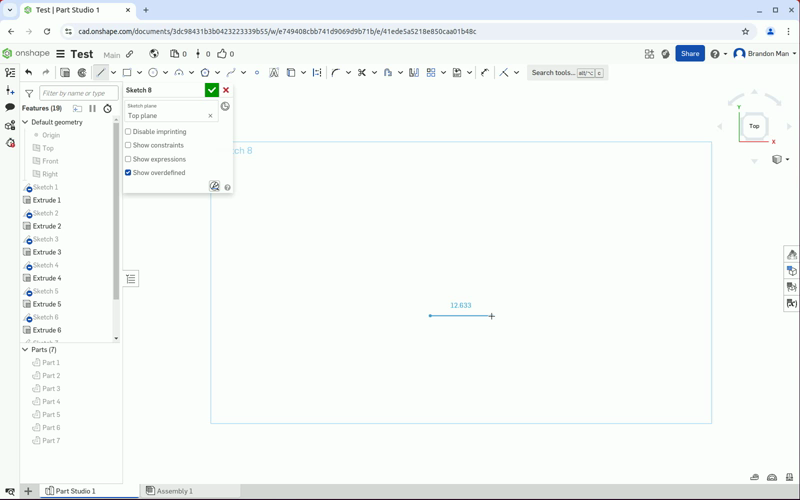
click(491, 315)
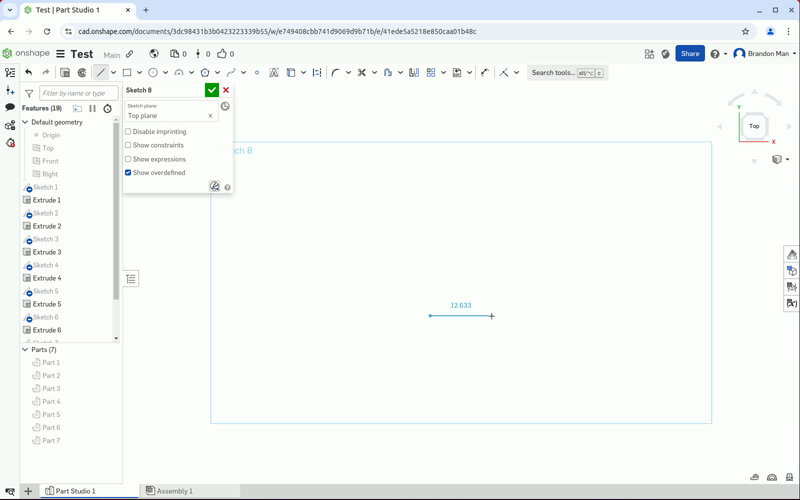
key_up(shift)
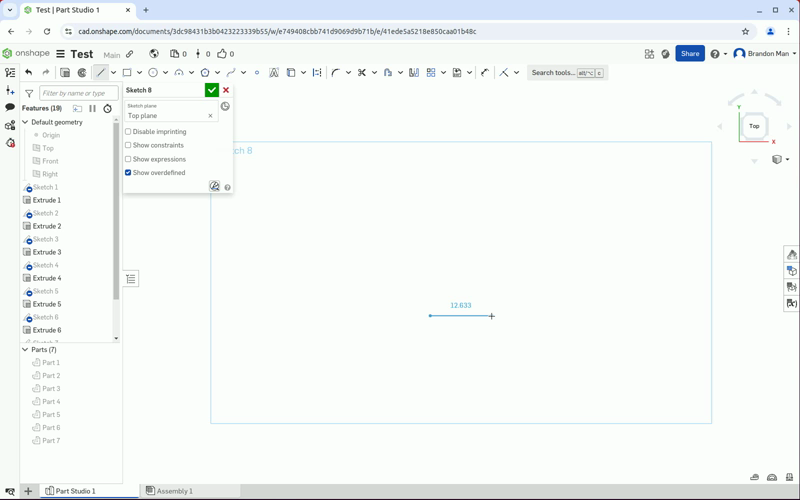
key_down(shift)
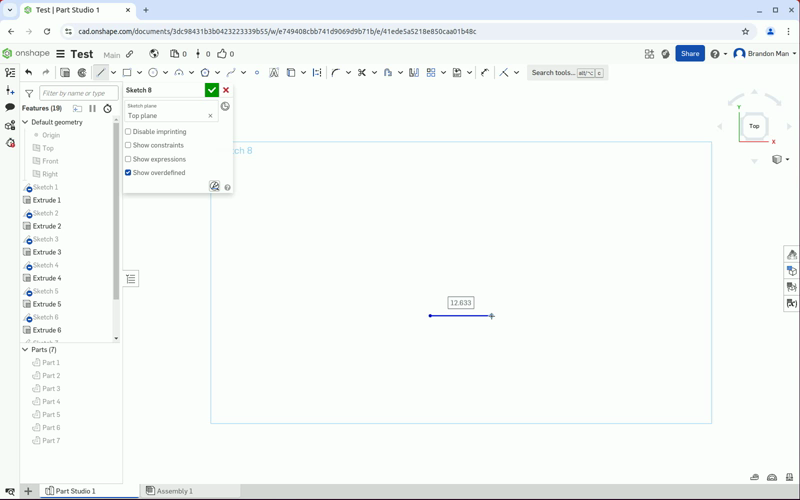
mouse_move(491, 249)
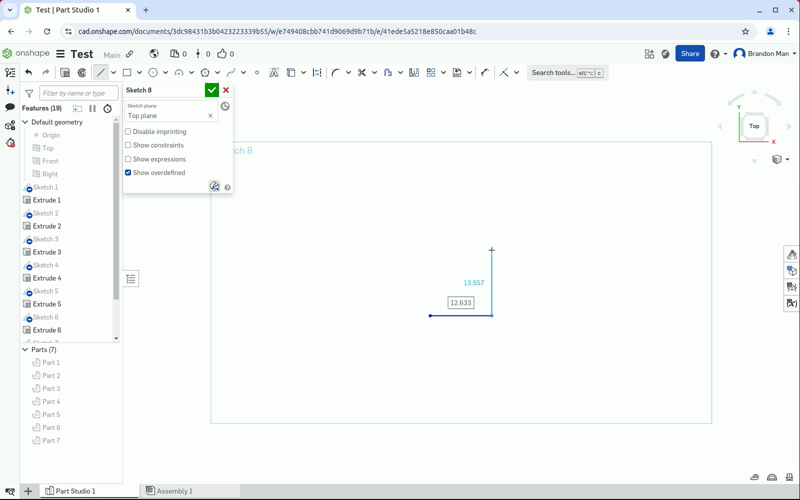
click(491, 249)
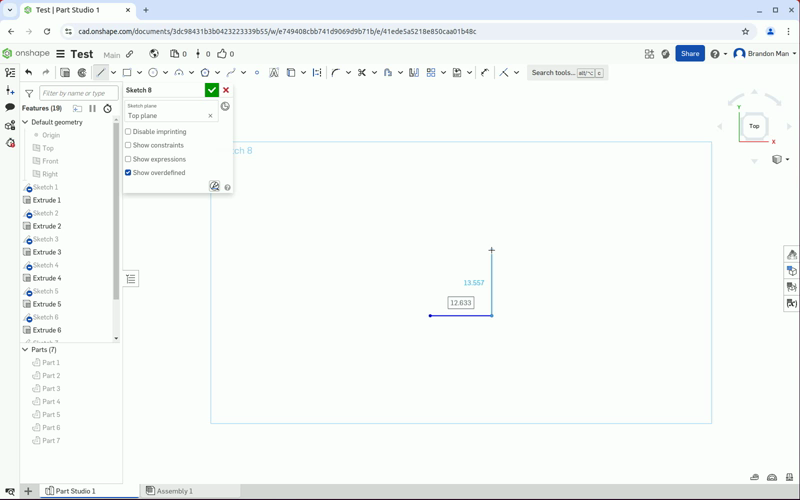
key_up(shift)
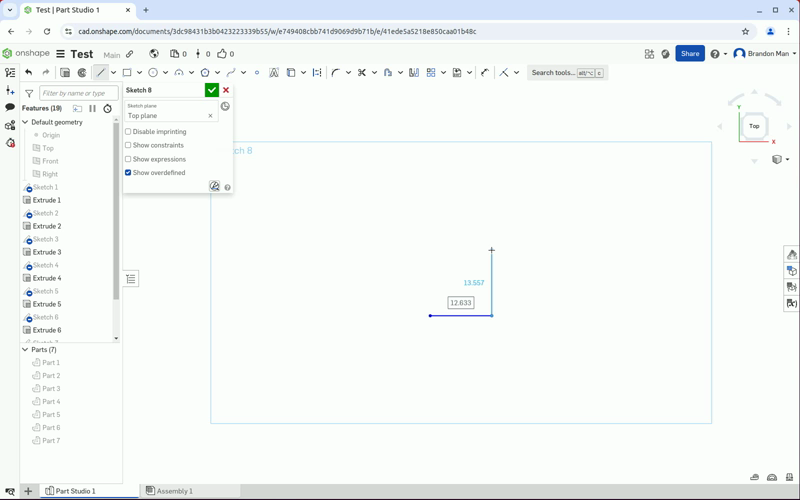
key_down(shift)
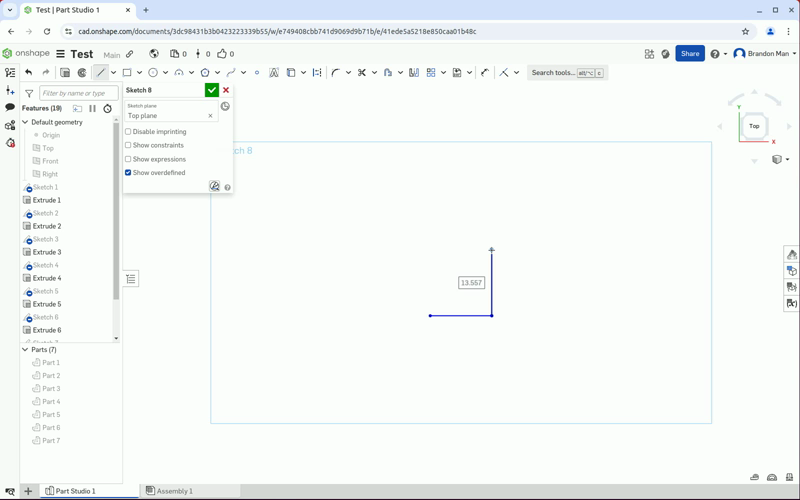
mouse_move(430, 249)
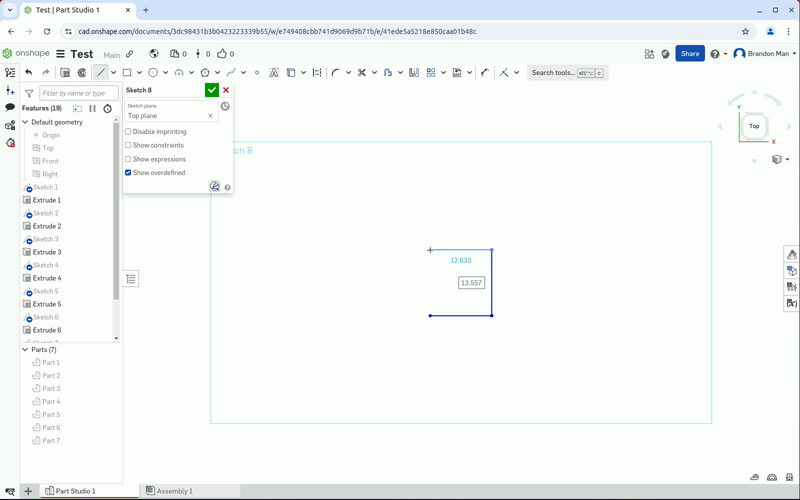
click(430, 249)
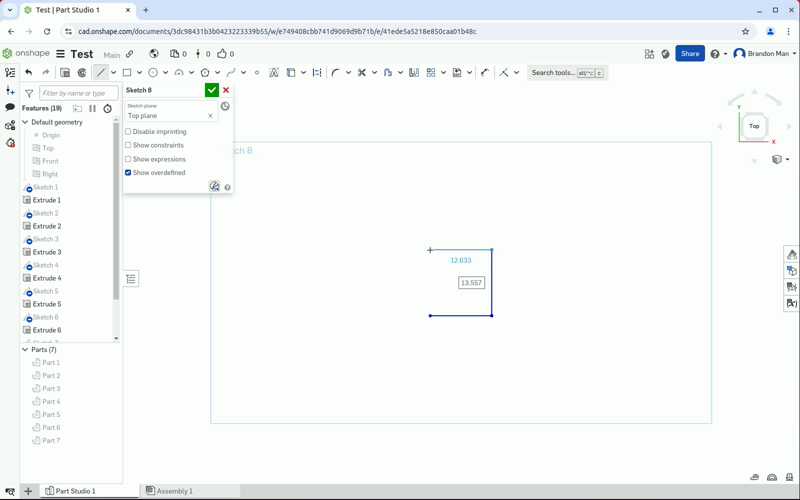
key_up(shift)
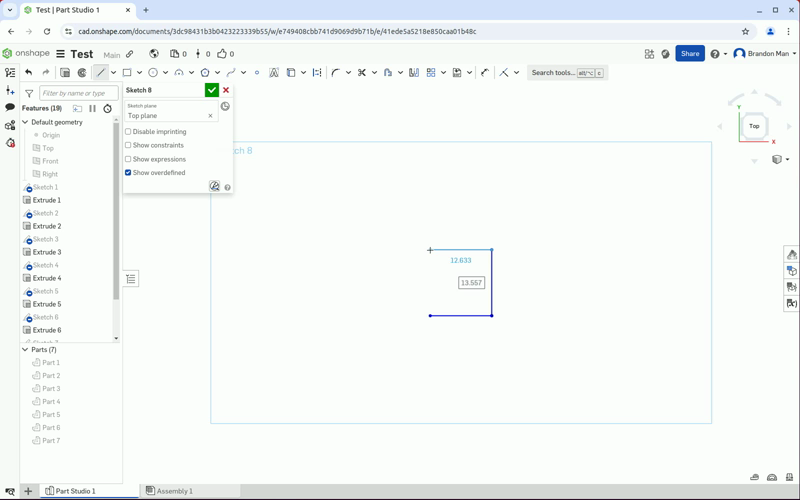
key_down(shift)
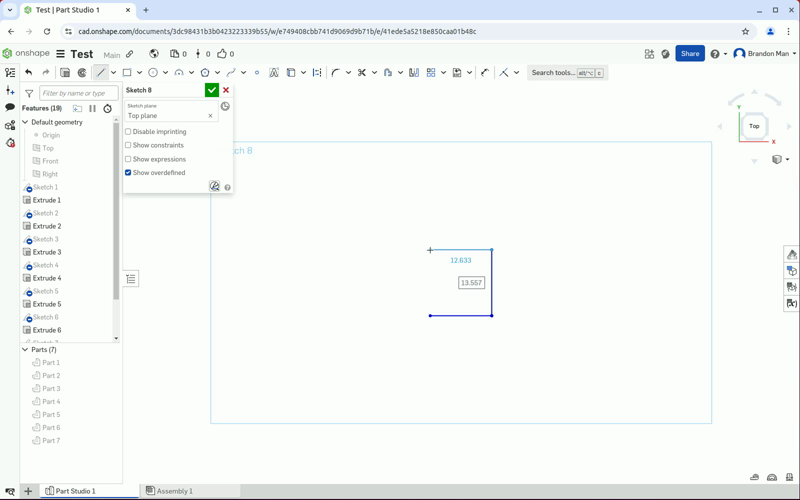
mouse_move(430, 315)
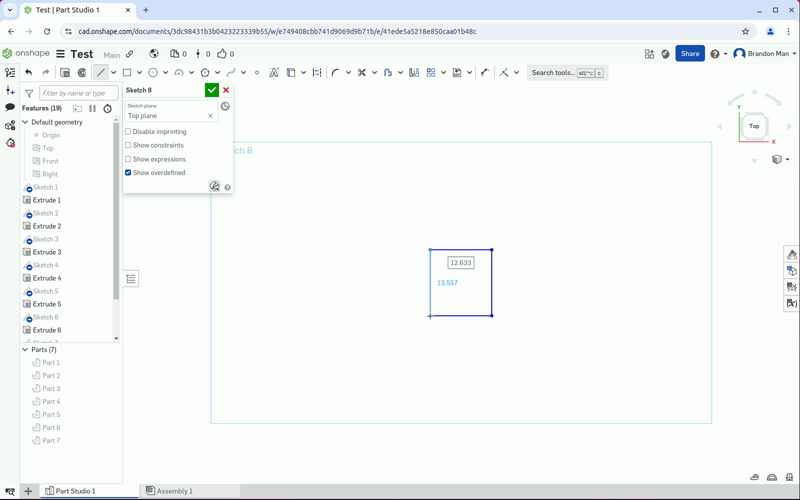
key_up(shift)
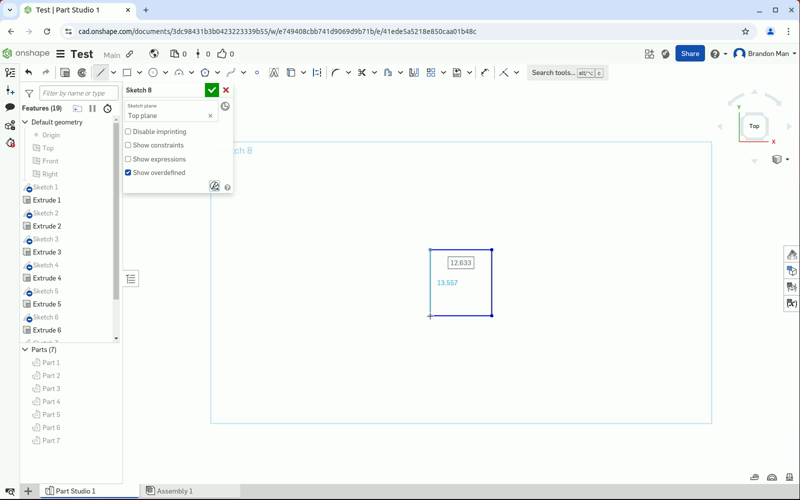
click(430, 315)
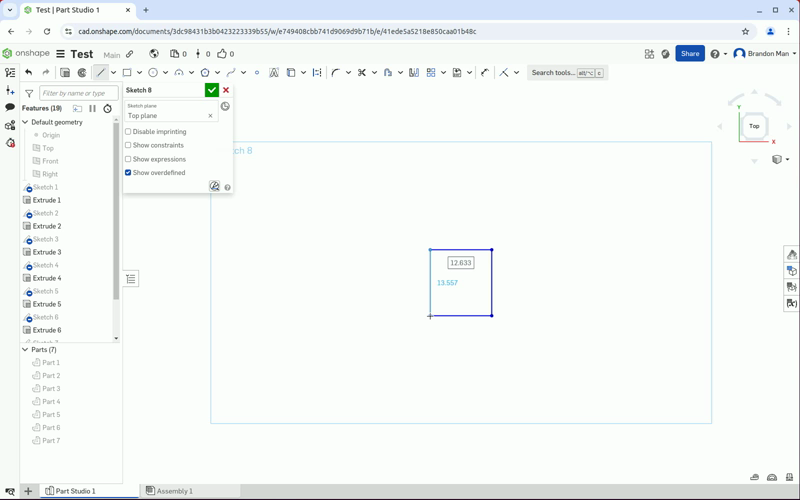
key(esc)
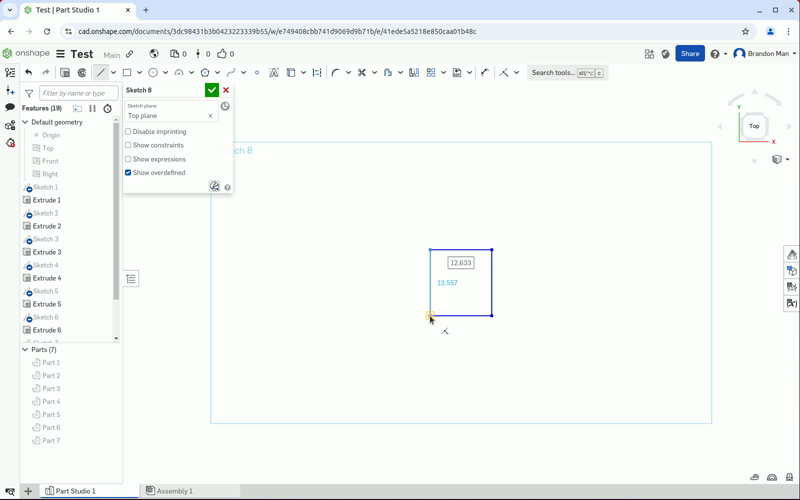
mouse_move(475, 294)
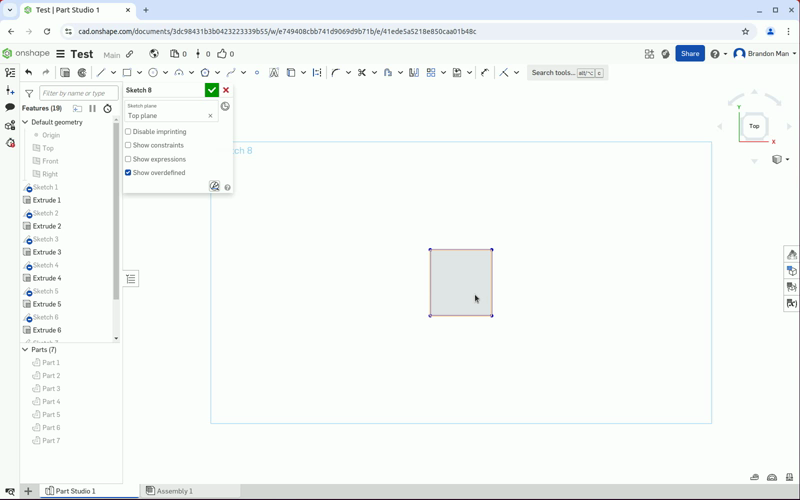
click(475, 294)
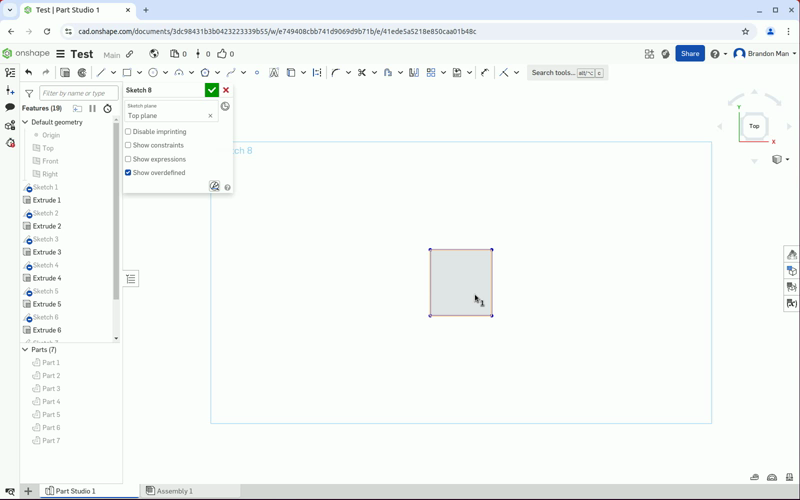
mouse_move(73, 352)
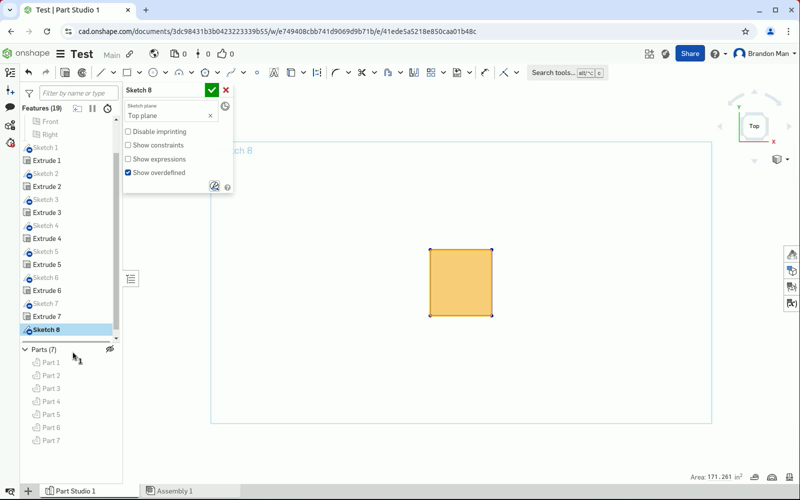
key(shift+y)
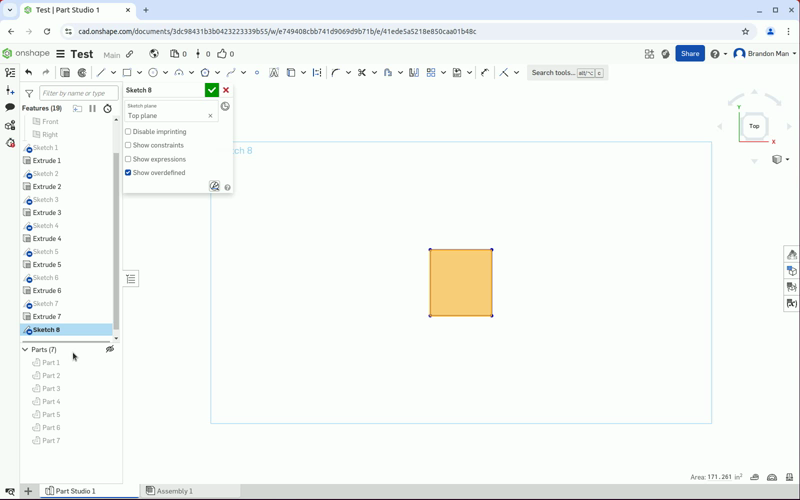
key(shift+e)
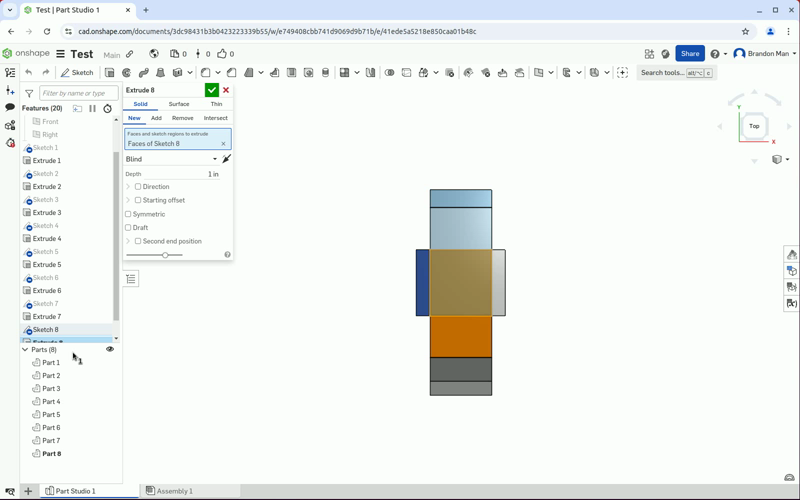
mouse_move(143, 106)
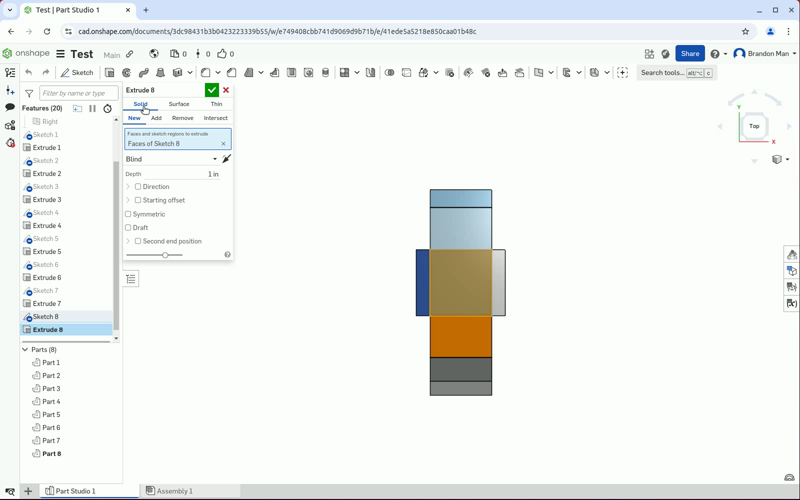
click(143, 106)
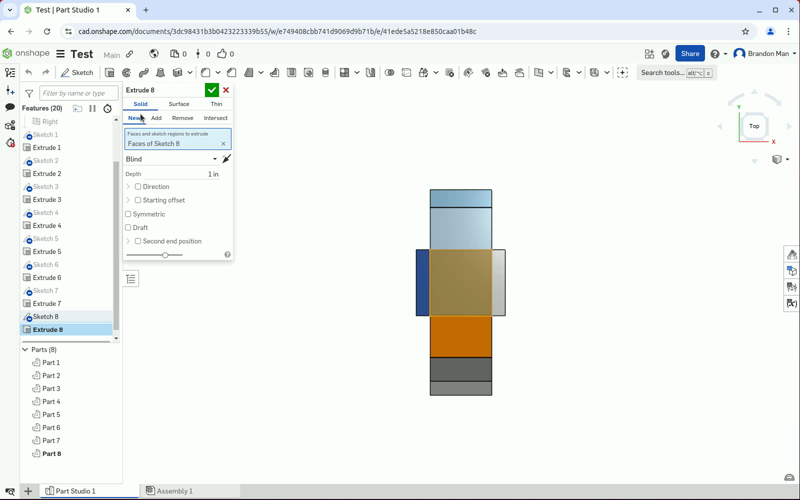
mouse_move(137, 120)
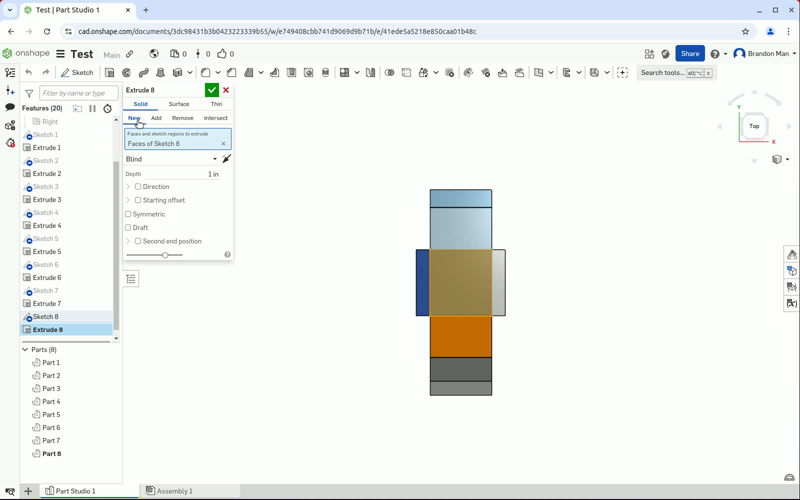
click(137, 120)
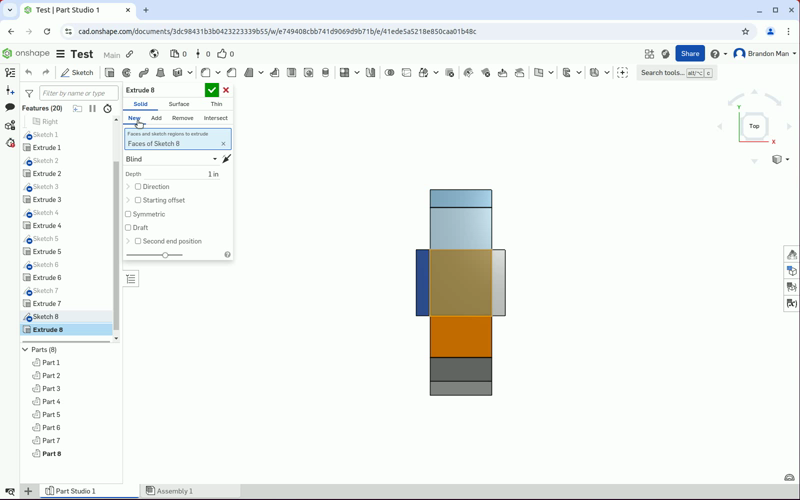
key(tab, 4)
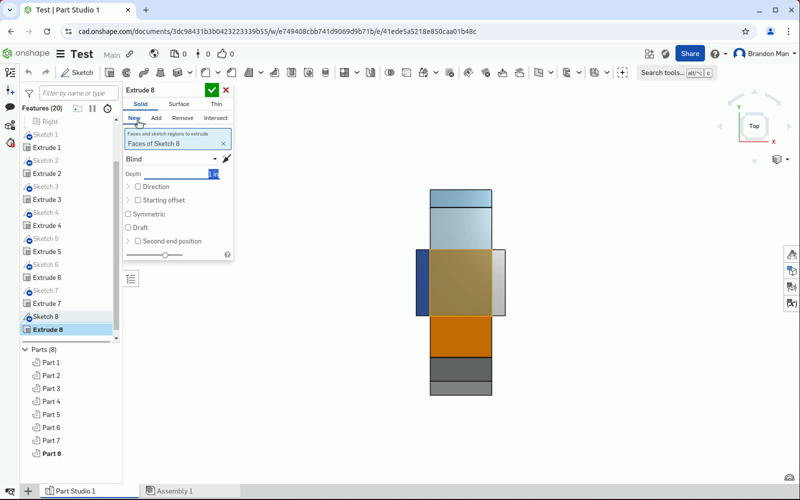
text(0.241)
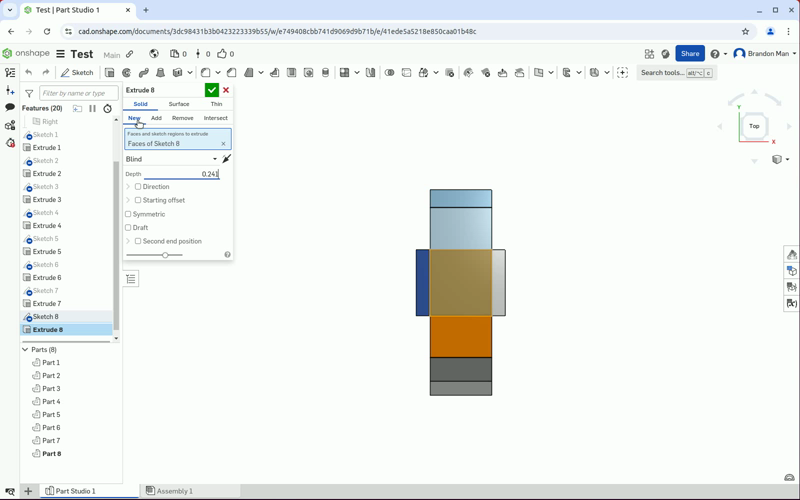
key(enter)
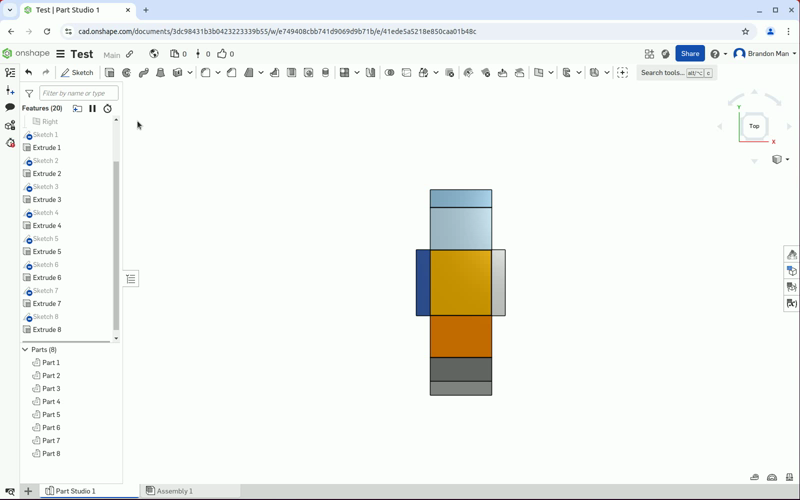
key(shift+h)
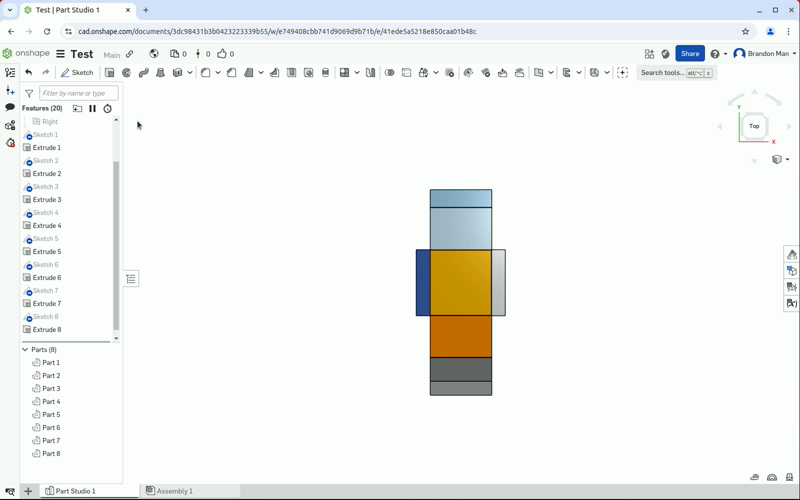
key(shift+h)
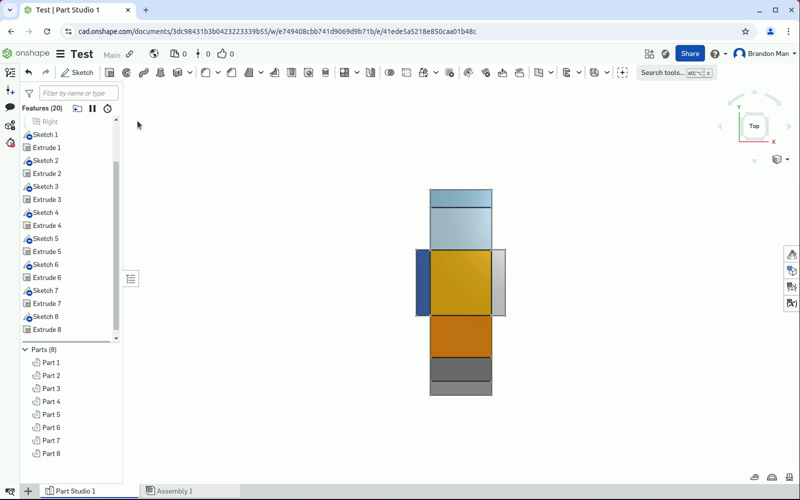
key(shift+7)
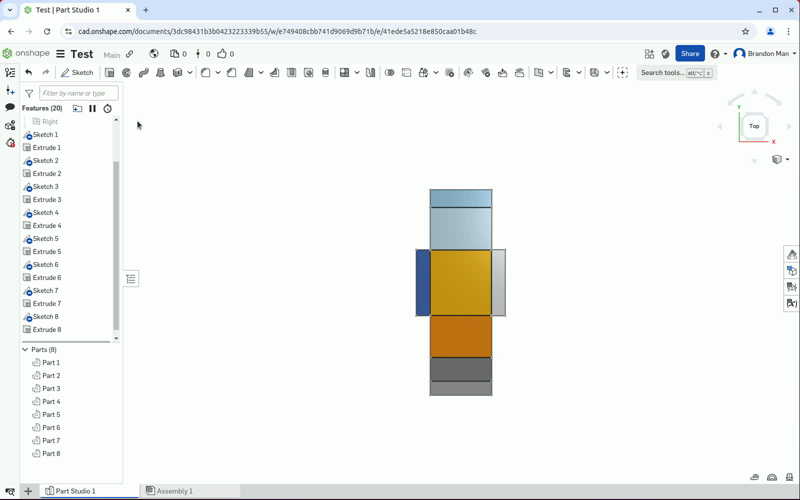
key(up, 3)
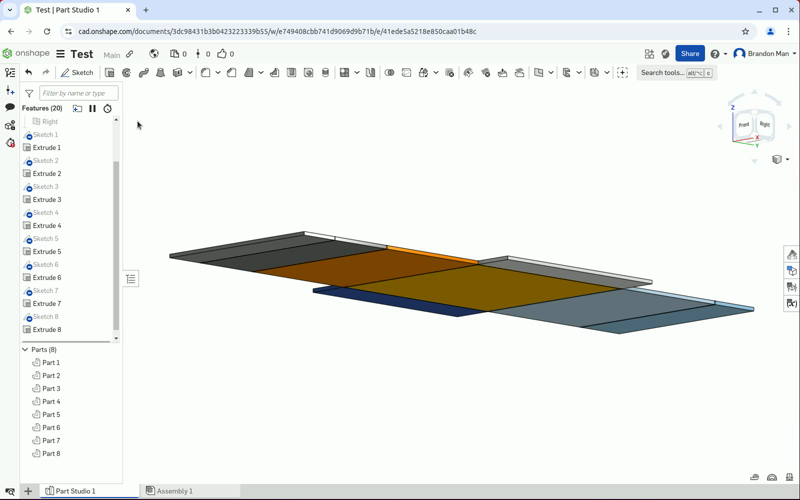
key(left, 3)
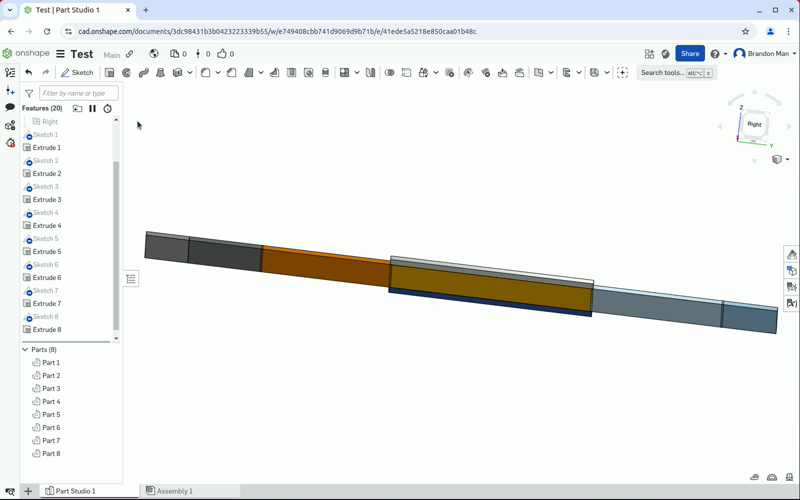
key(right, 3)
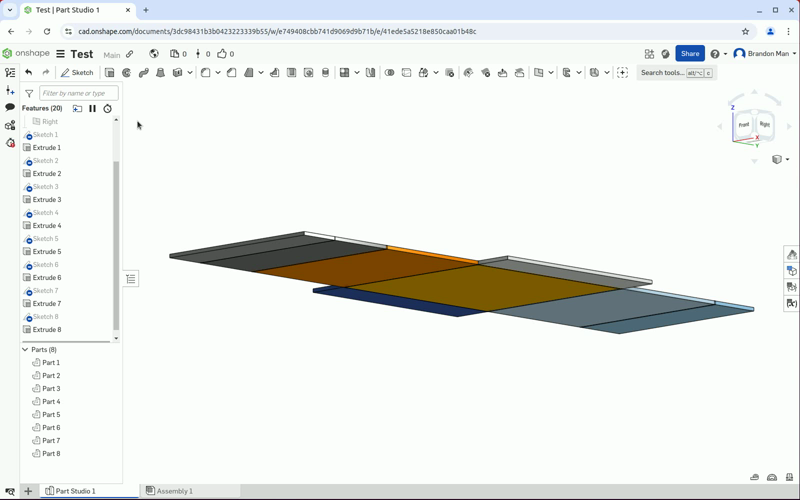
key(down, 3)
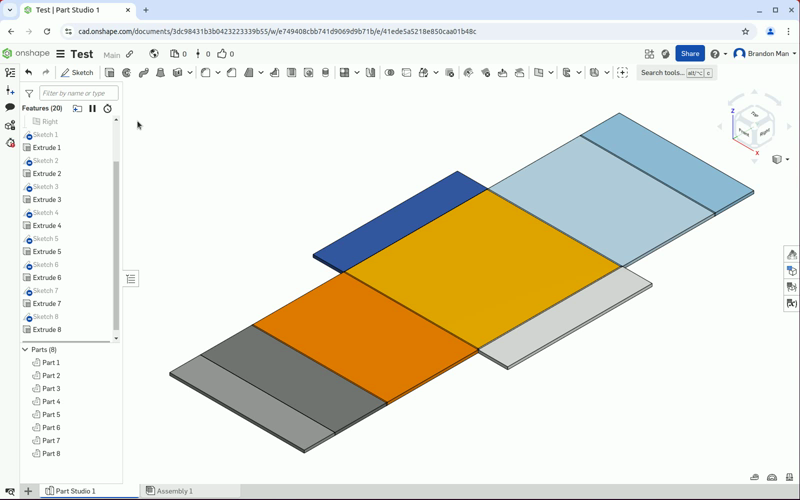
mouse_move(69, 137)
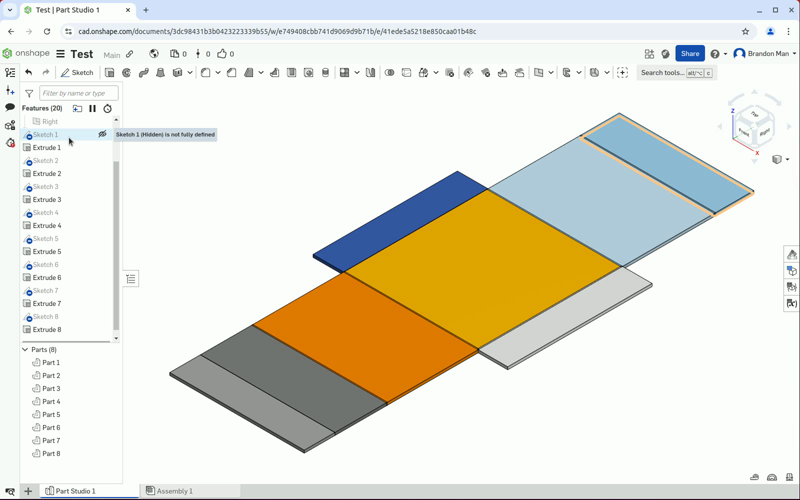
click(69, 137)